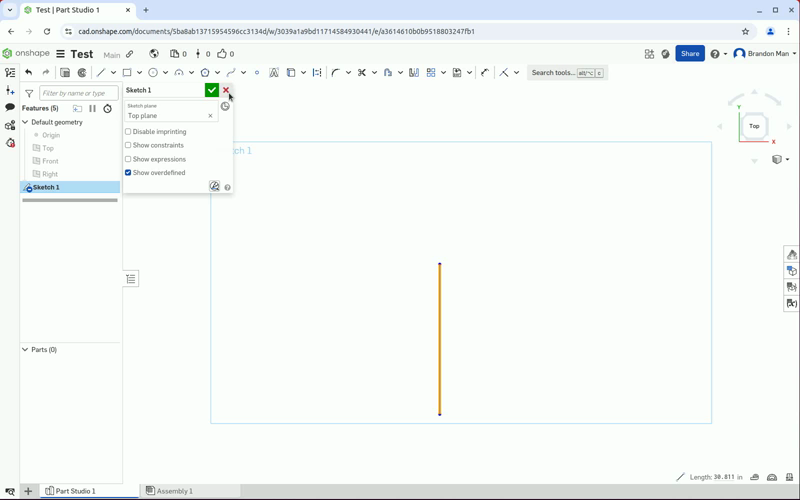
key(shift+h)
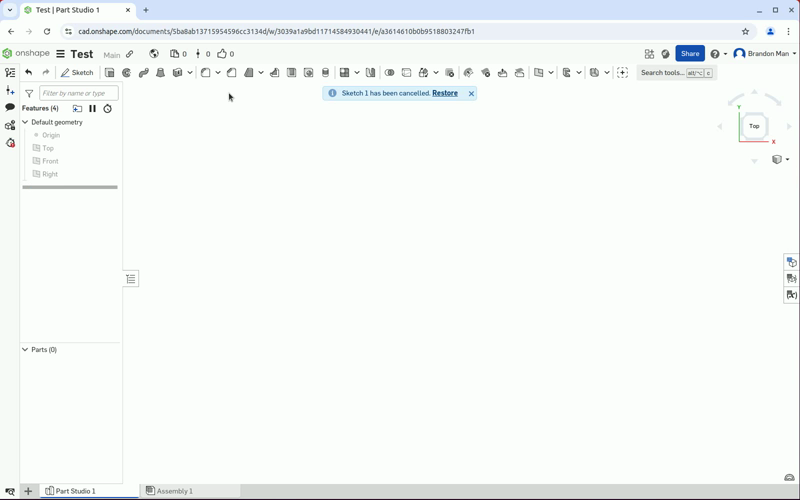
mouse_move(73, 352)
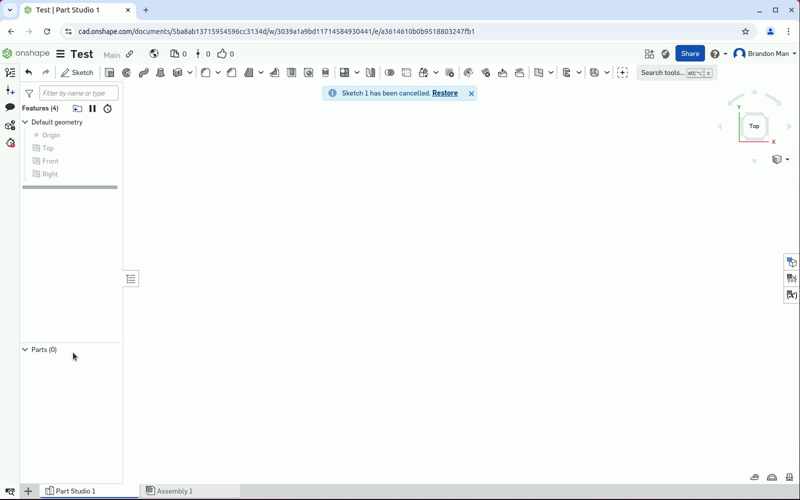
key(y)
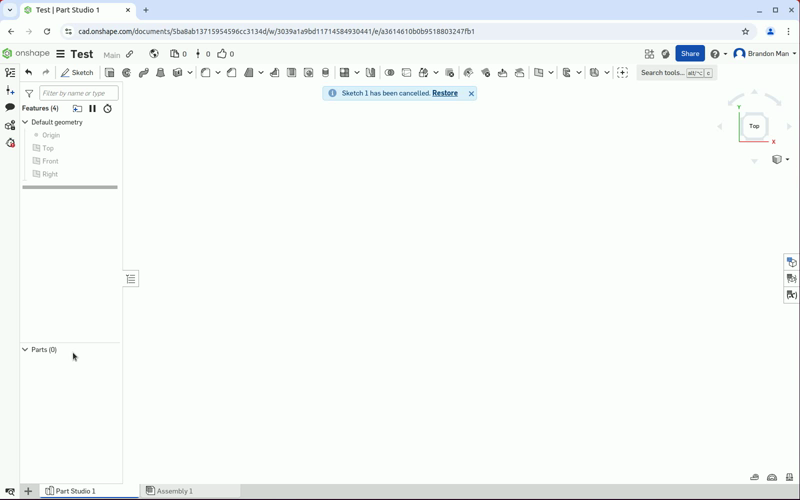
key(shift+p)
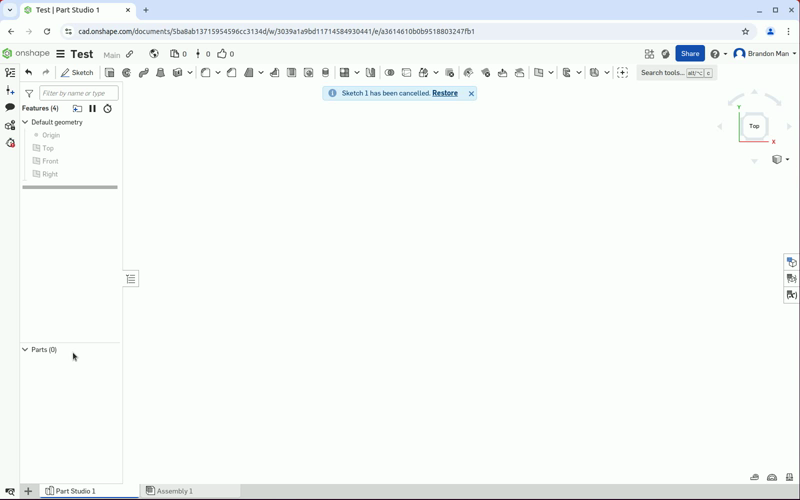
key(space)
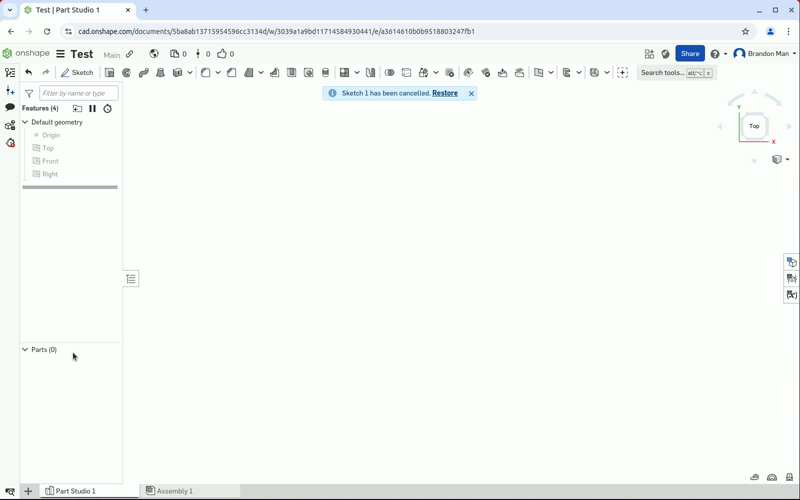
key_down(shift)
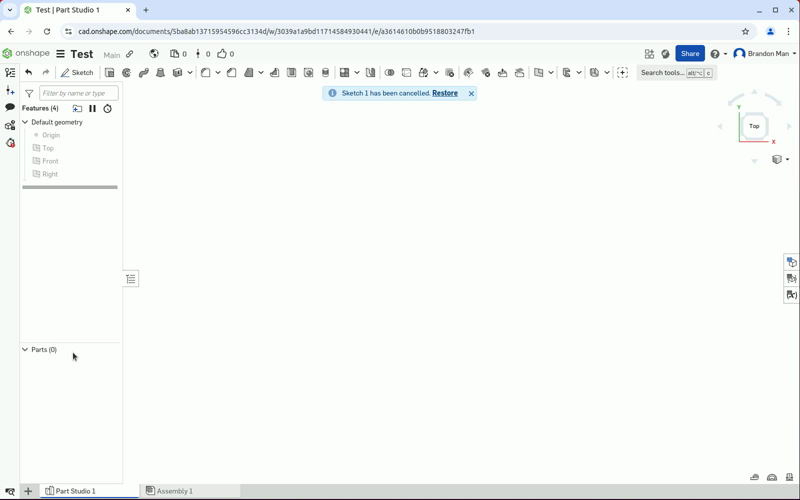
key(up)
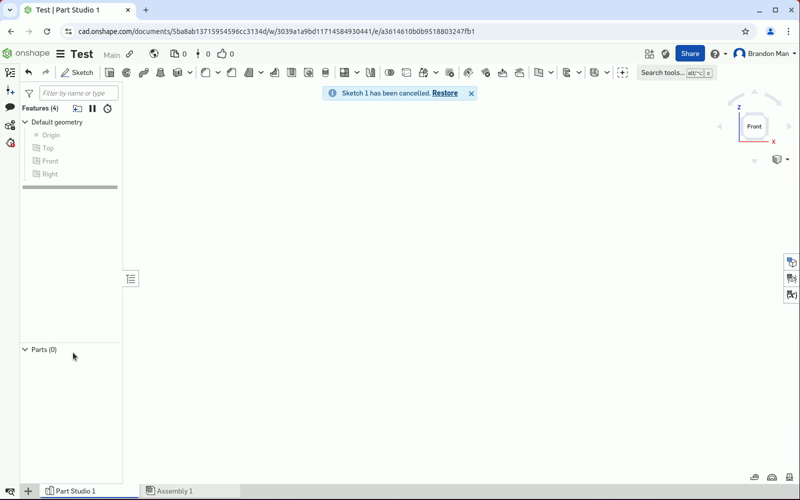
key_up(shift)
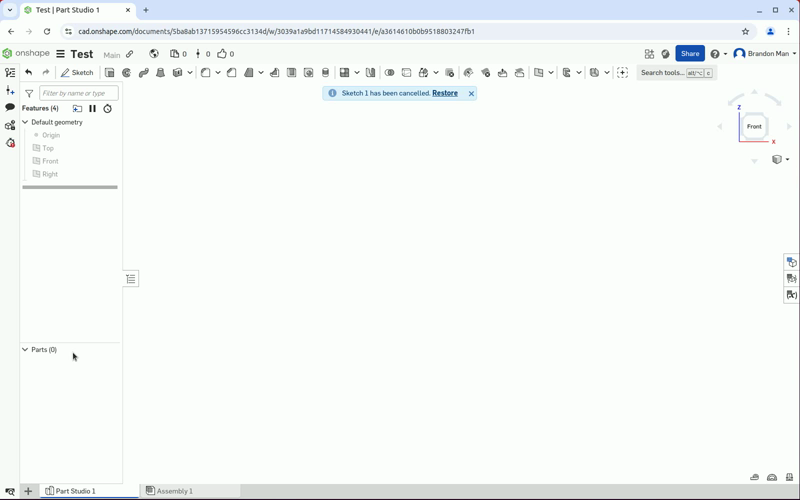
mouse_move(73, 352)
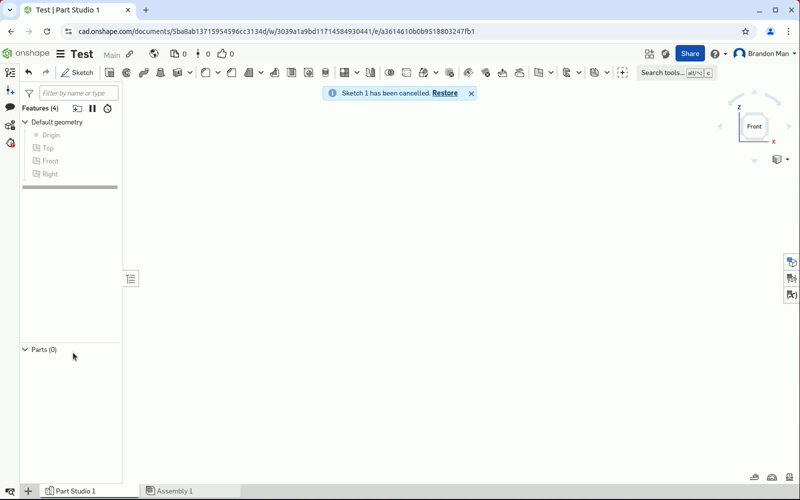
key(shift+y)
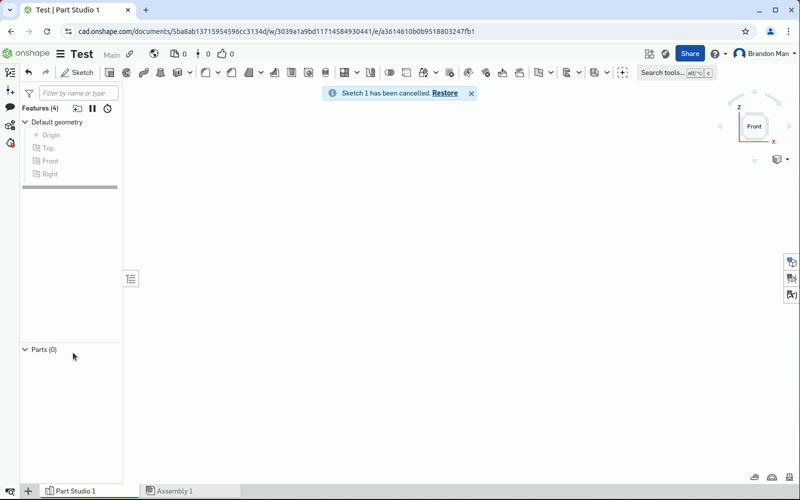
key(shift+s)
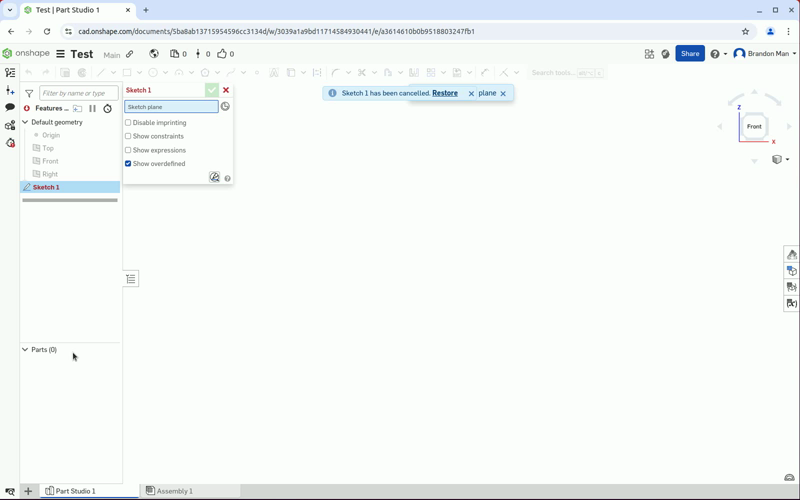
mouse_move(73, 163)
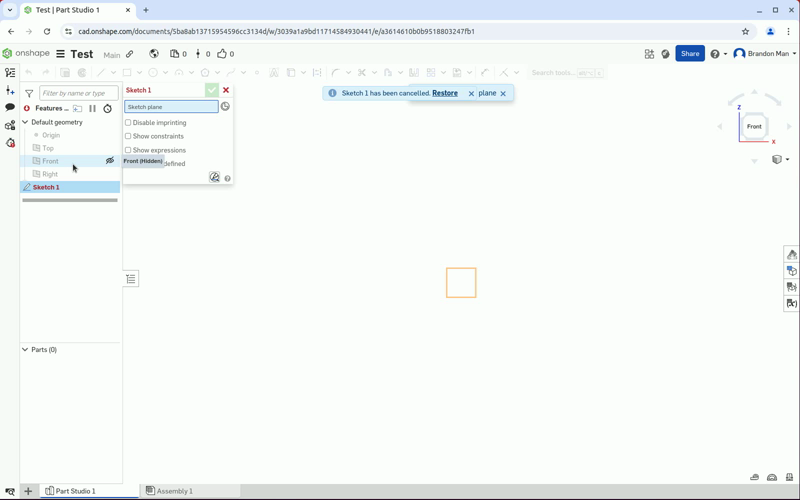
click(73, 163)
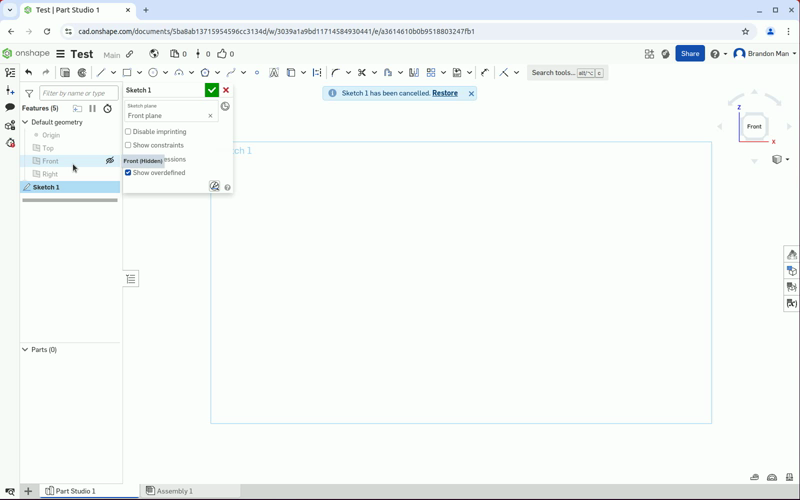
mouse_move(73, 352)
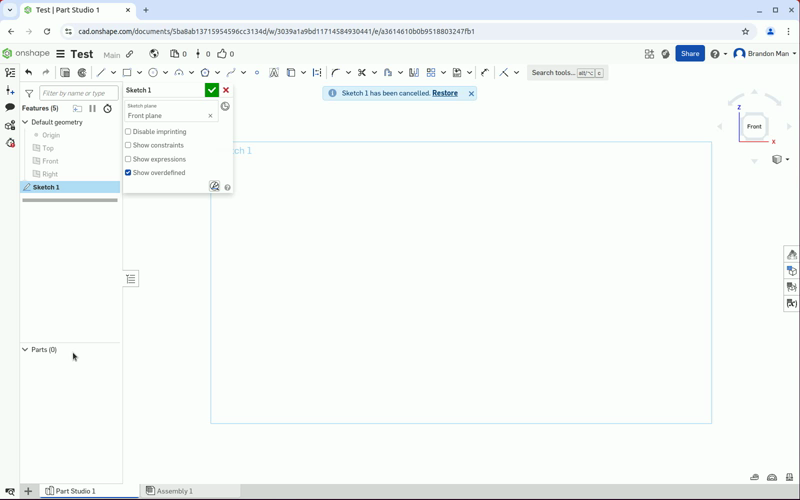
key(y)
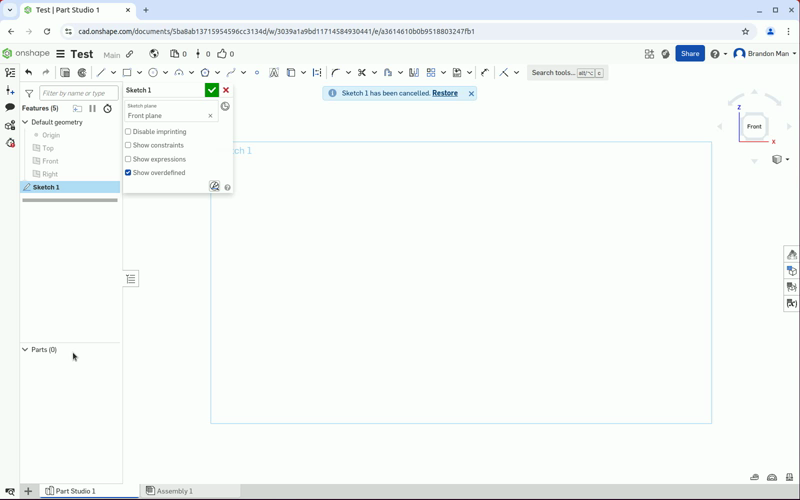
key(c)
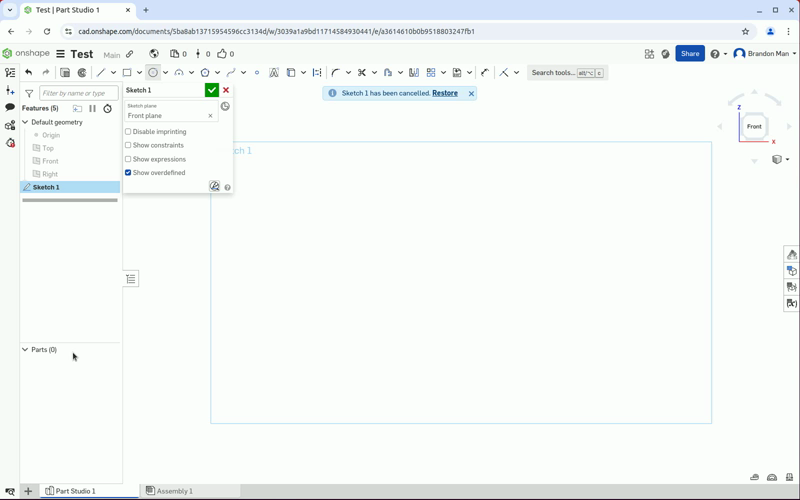
key_down(shift)
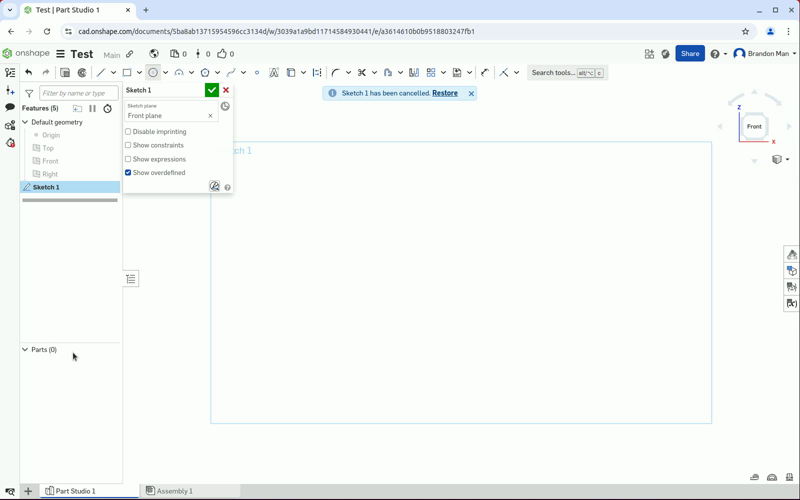
mouse_move(375, 282)
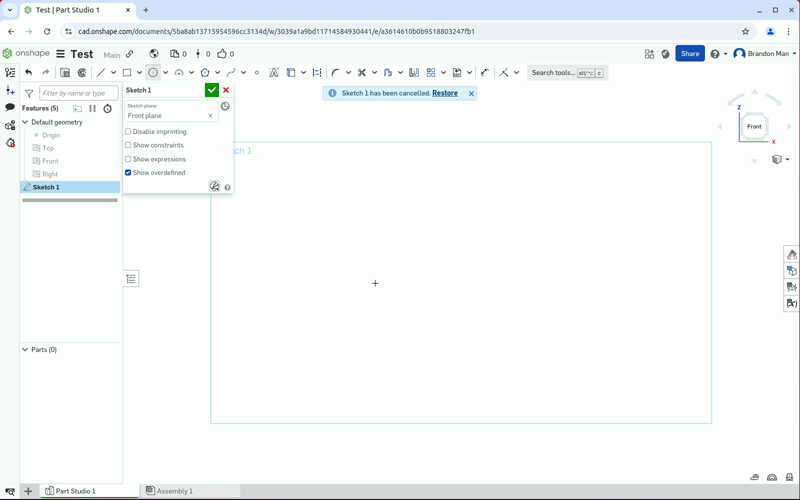
click(375, 282)
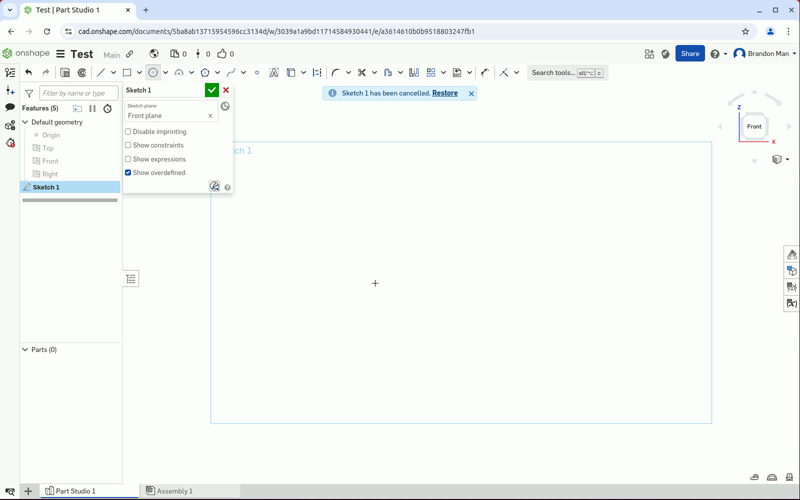
key_up(shift)
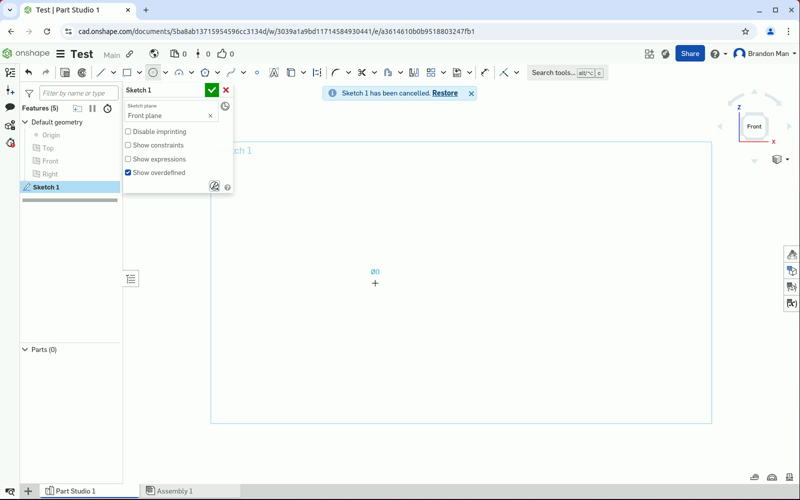
mouse_move(389, 282)
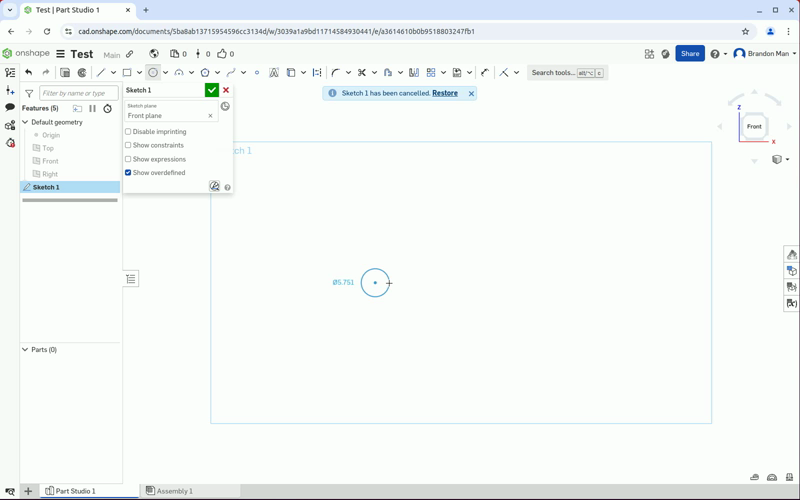
click(389, 282)
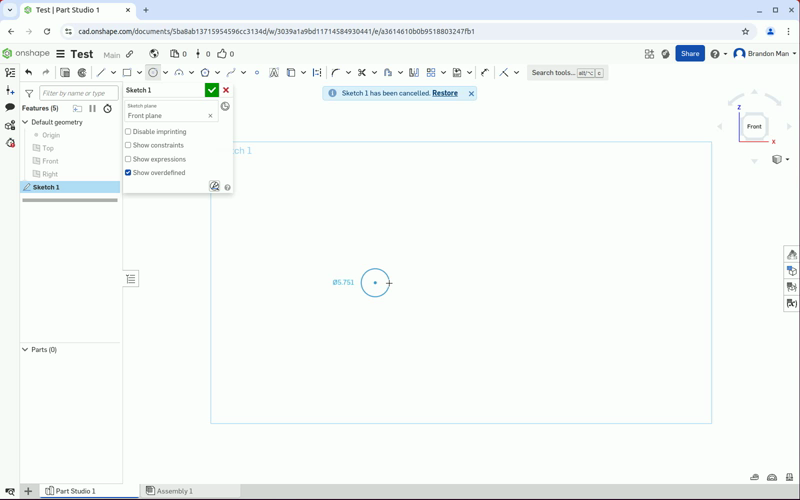
key(esc)
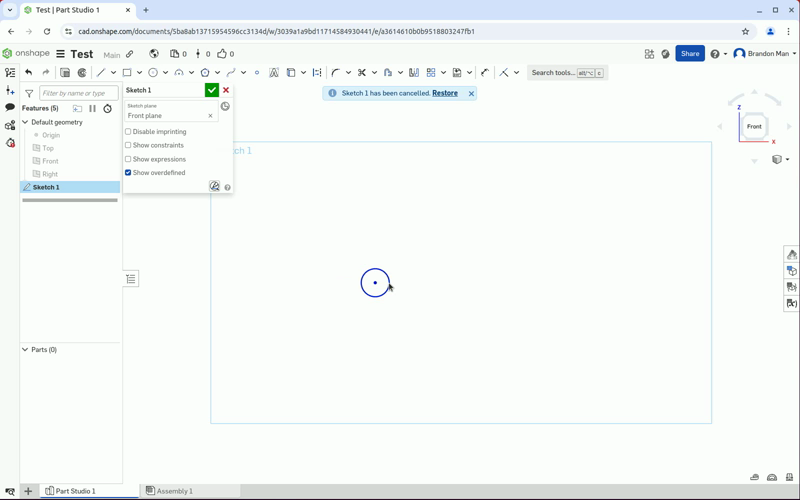
mouse_move(374, 294)
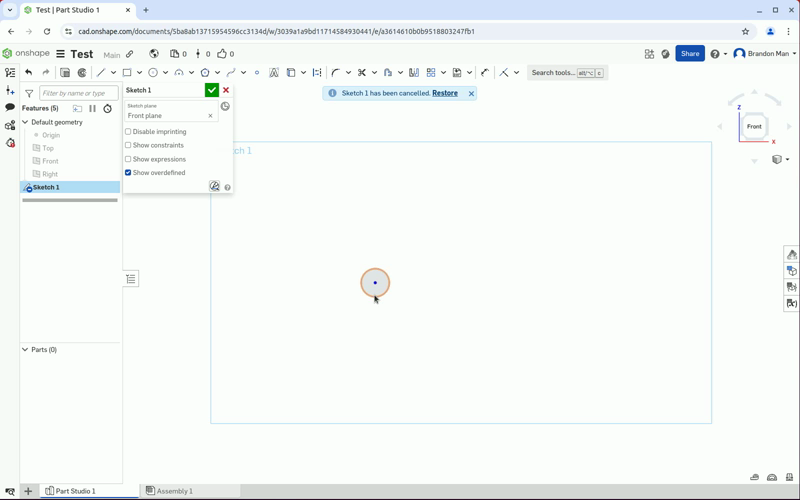
scroll(6)
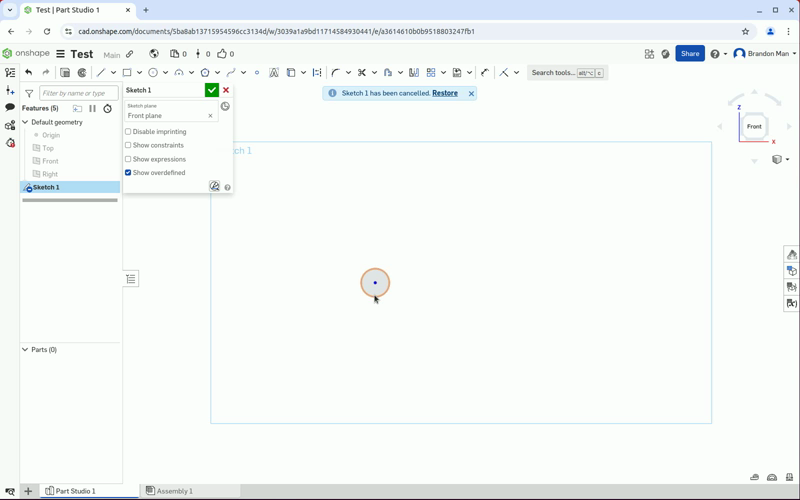
scroll(6)
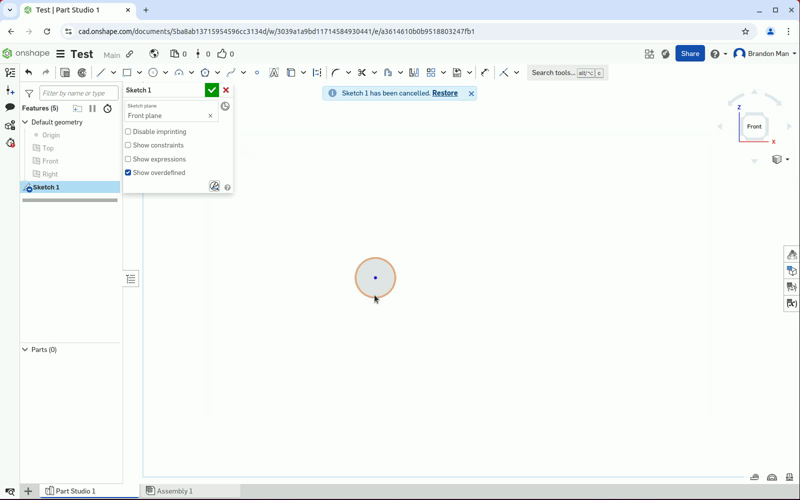
scroll(6)
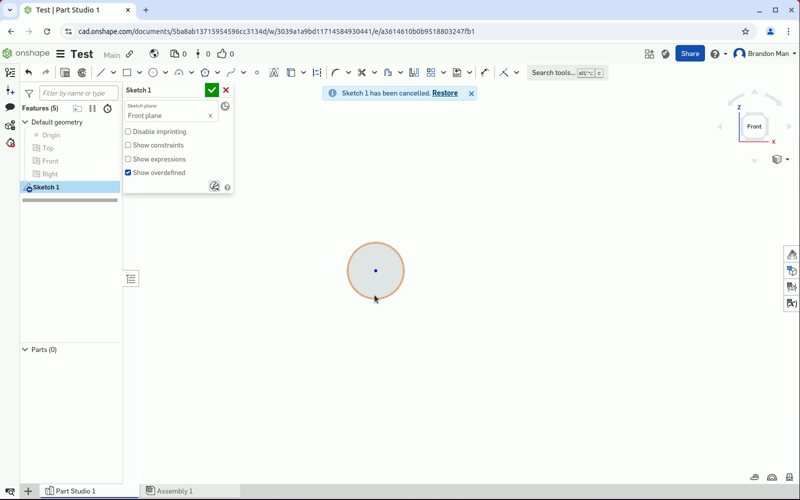
scroll(6)
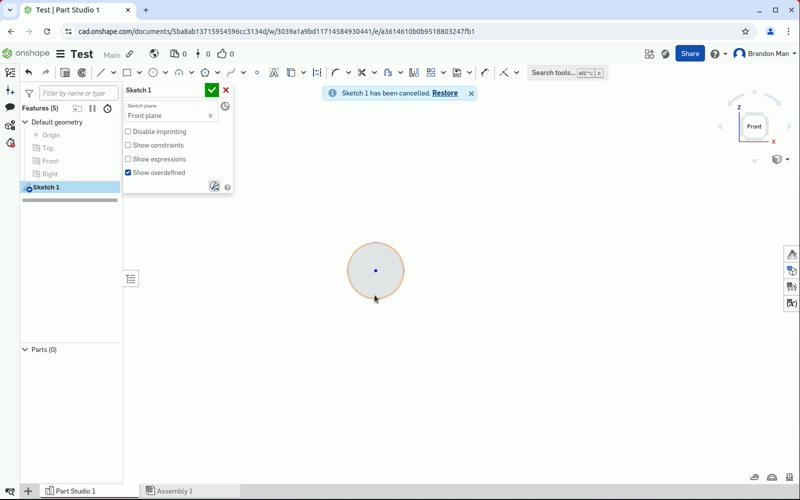
scroll(6)
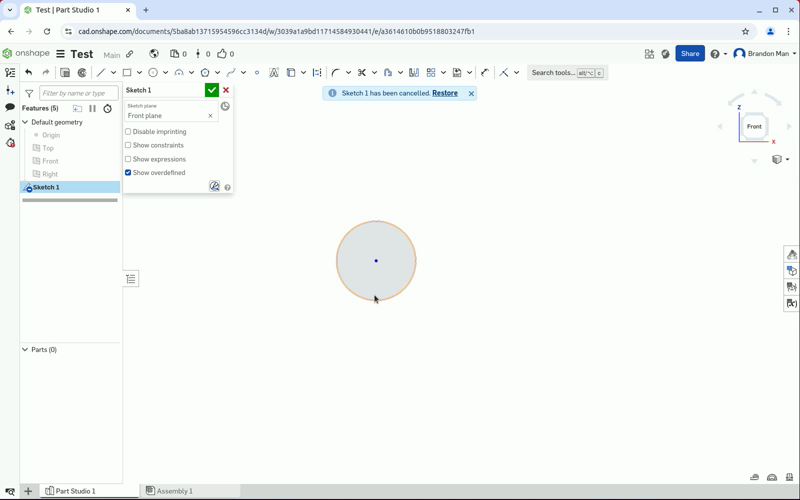
scroll(6)
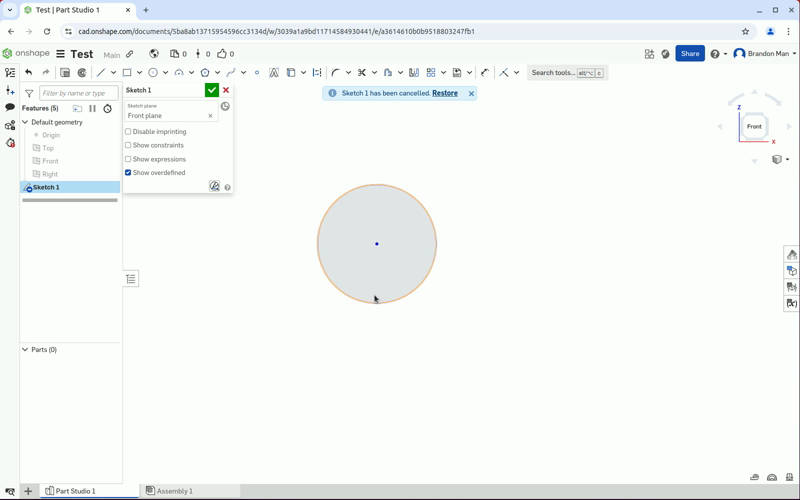
scroll(6)
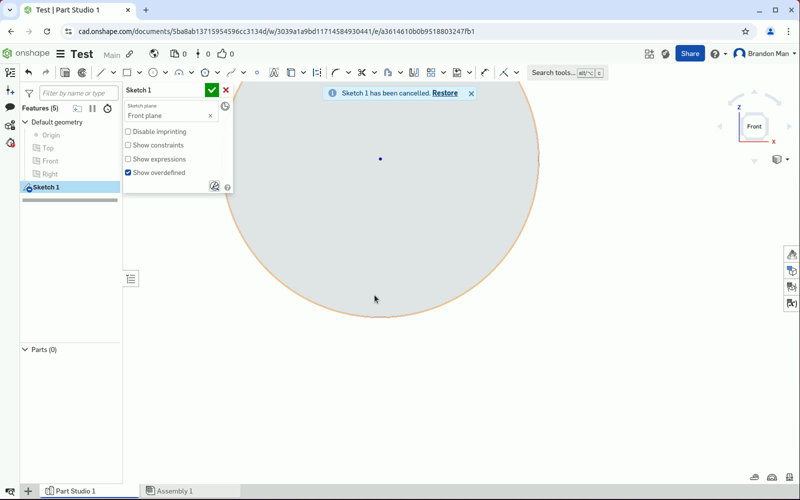
click(374, 294)
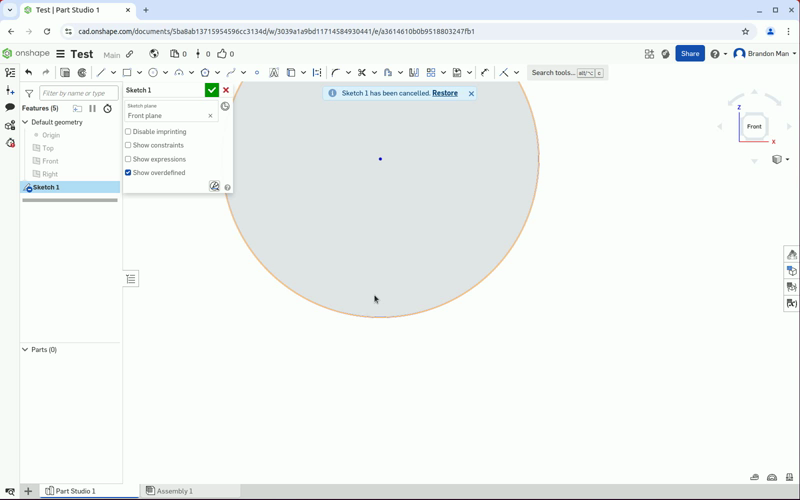
scroll(-6)
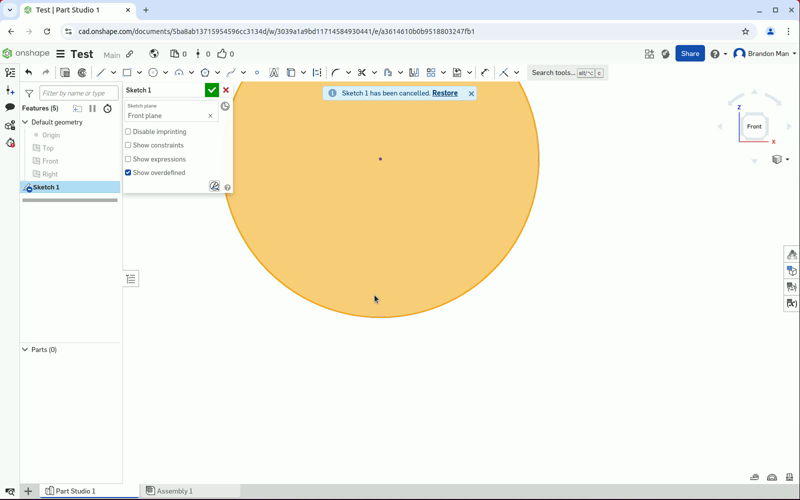
scroll(-6)
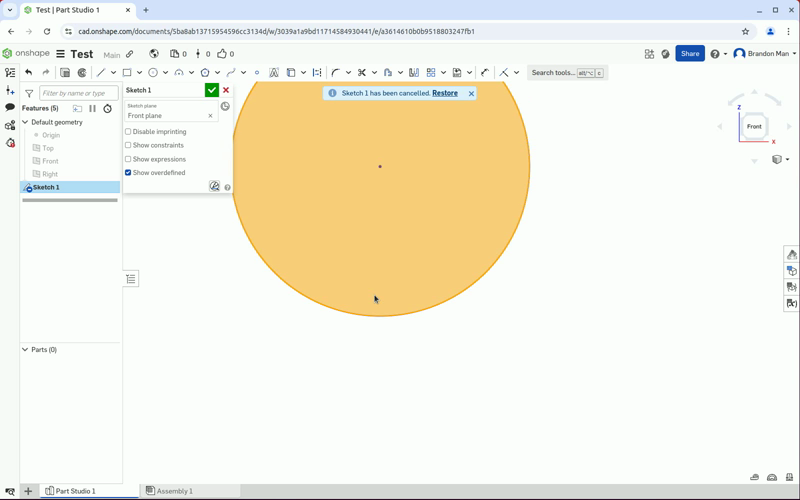
scroll(-6)
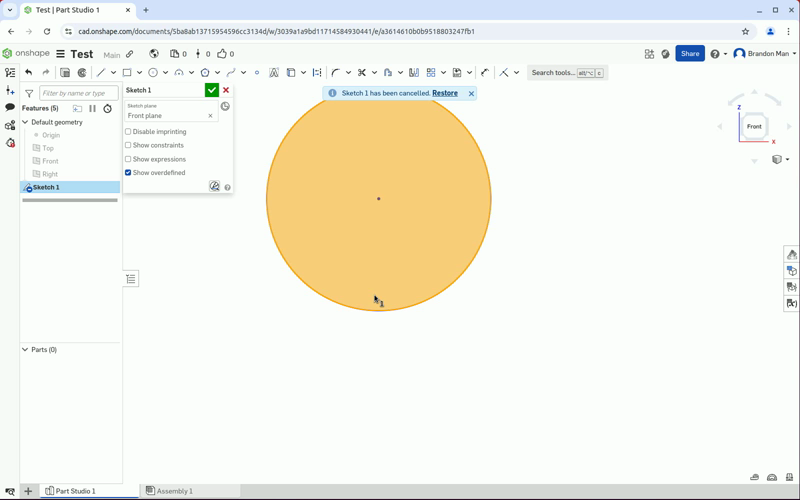
scroll(-6)
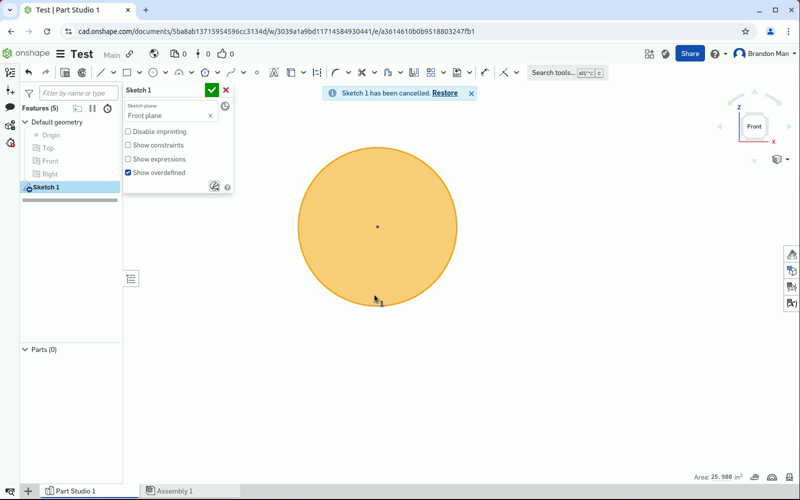
scroll(-6)
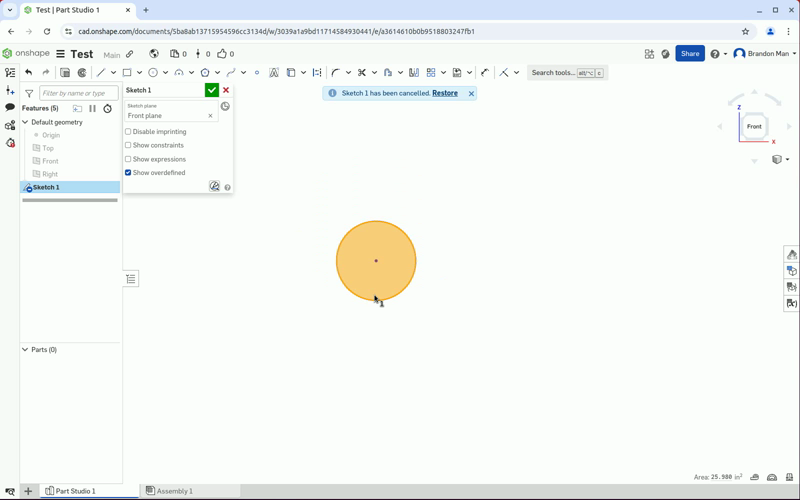
scroll(-6)
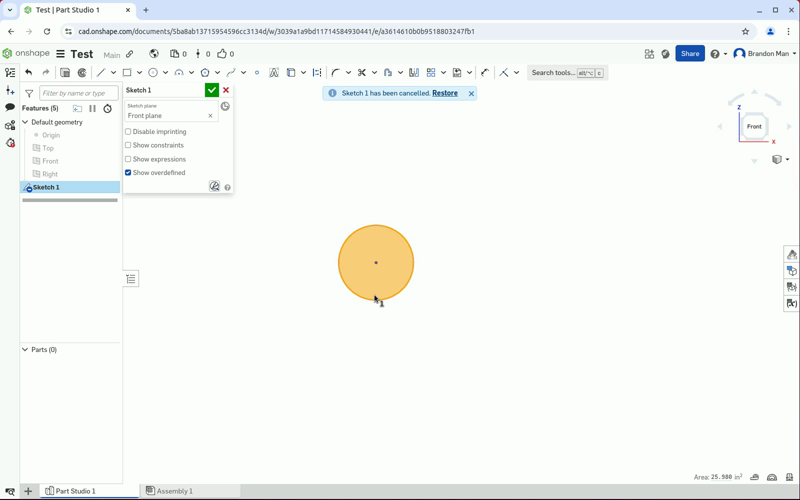
scroll(-6)
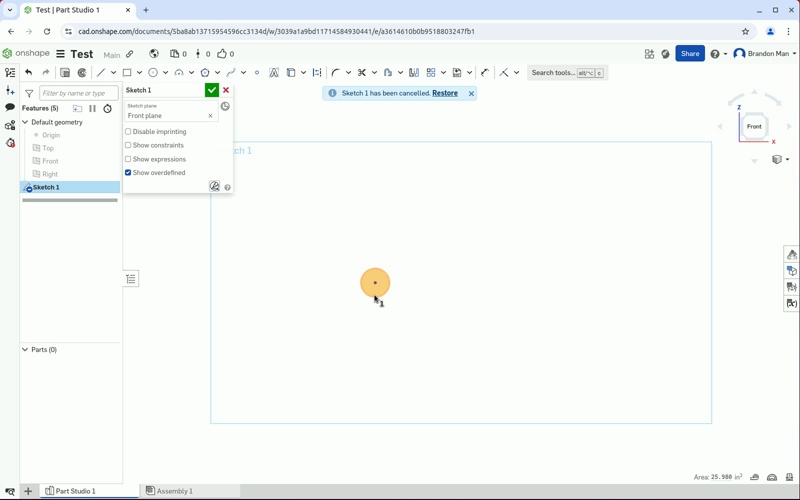
mouse_move(73, 352)
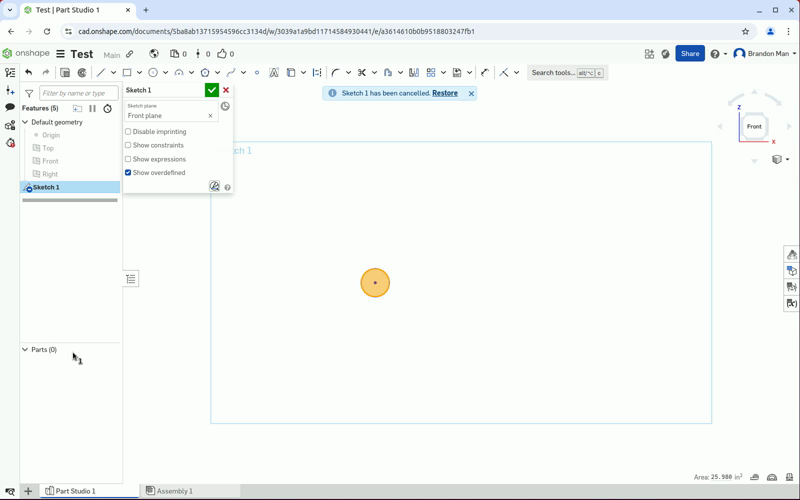
key(shift+y)
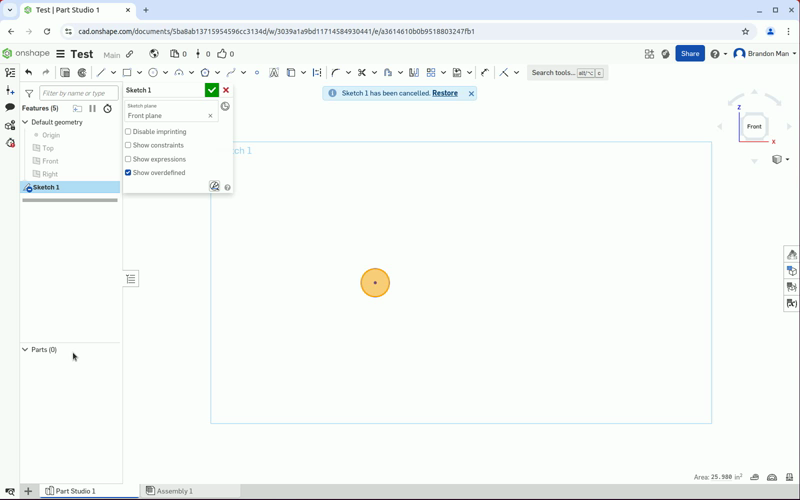
key(shift+e)
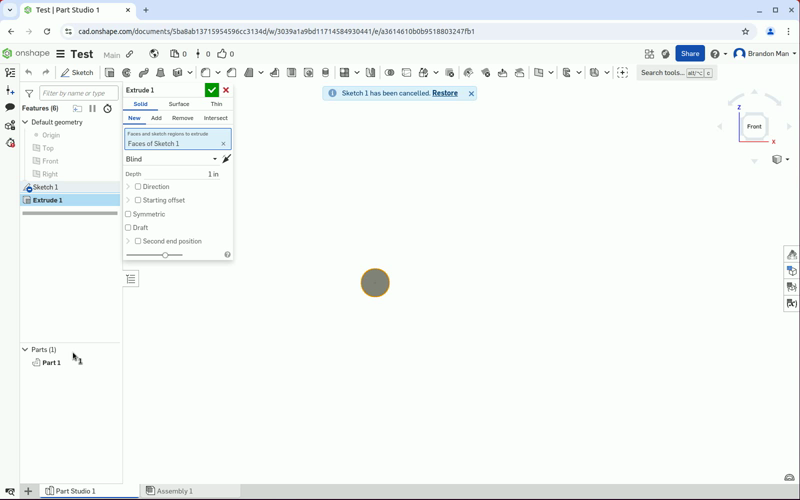
mouse_move(143, 106)
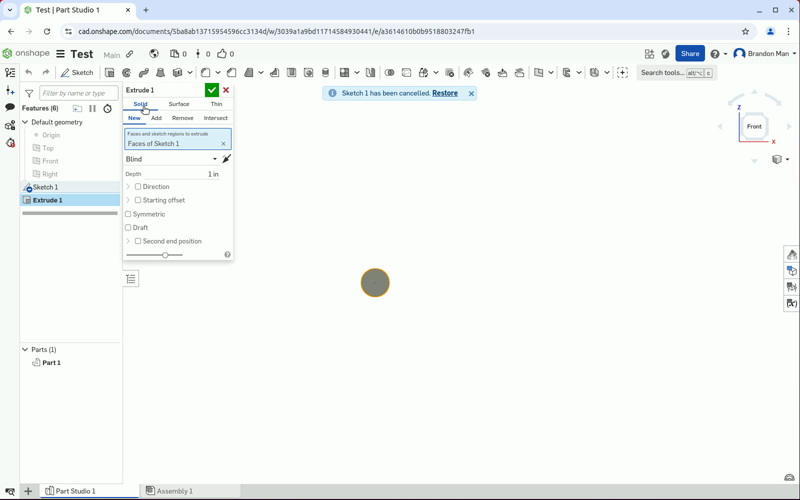
click(143, 106)
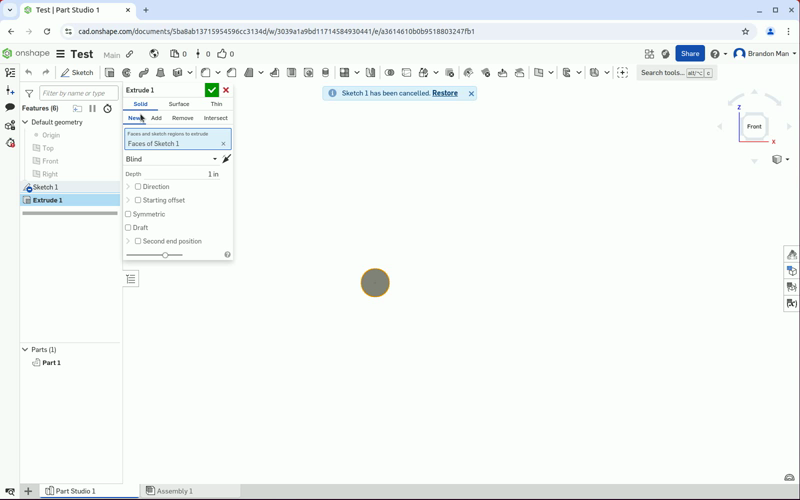
mouse_move(137, 120)
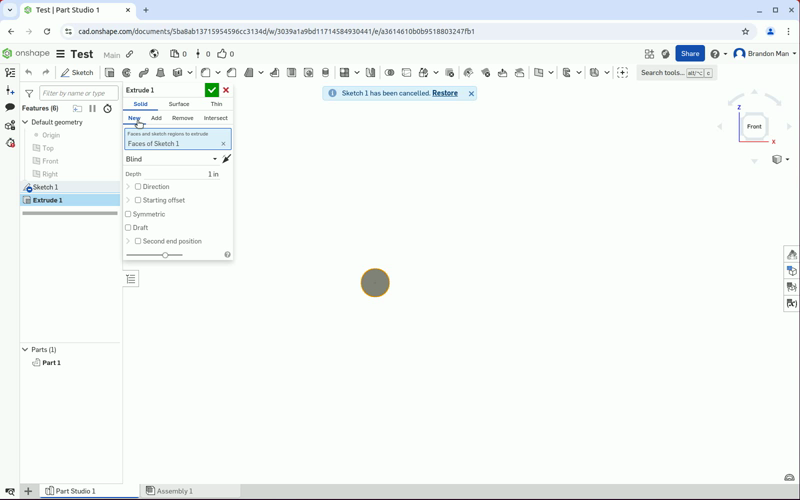
click(137, 120)
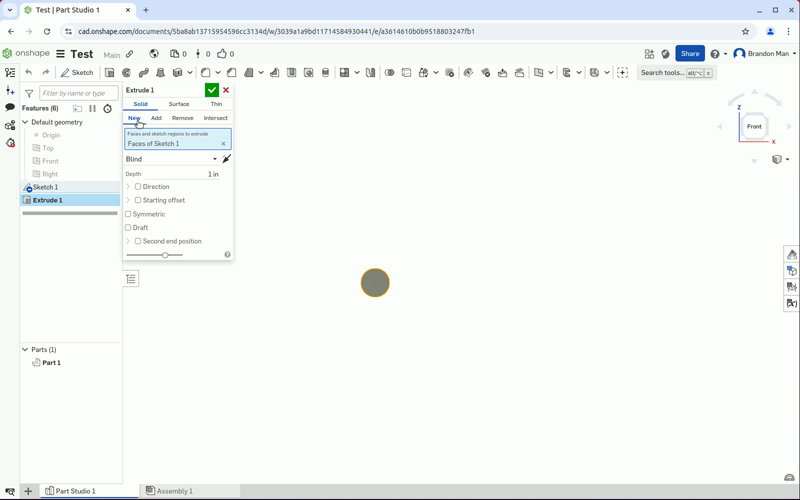
key(tab, 4)
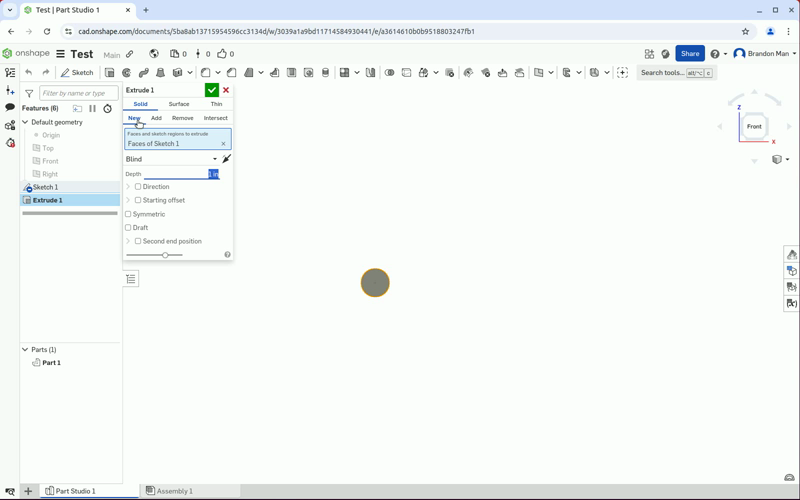
text(-6.74)
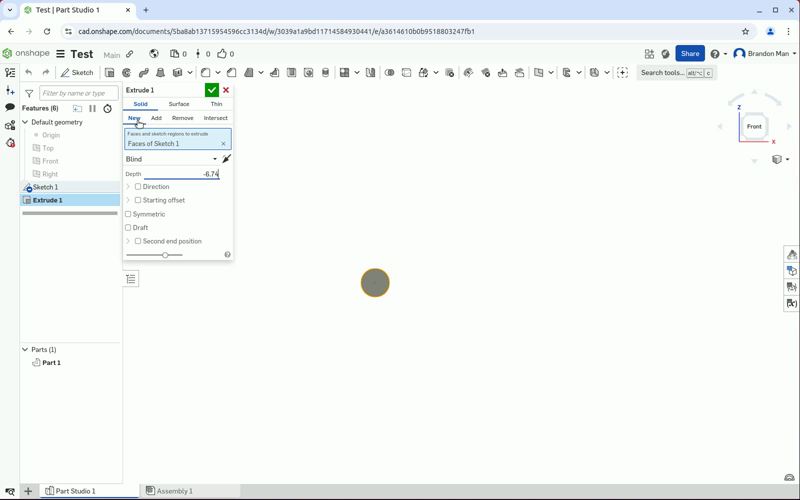
key(enter)
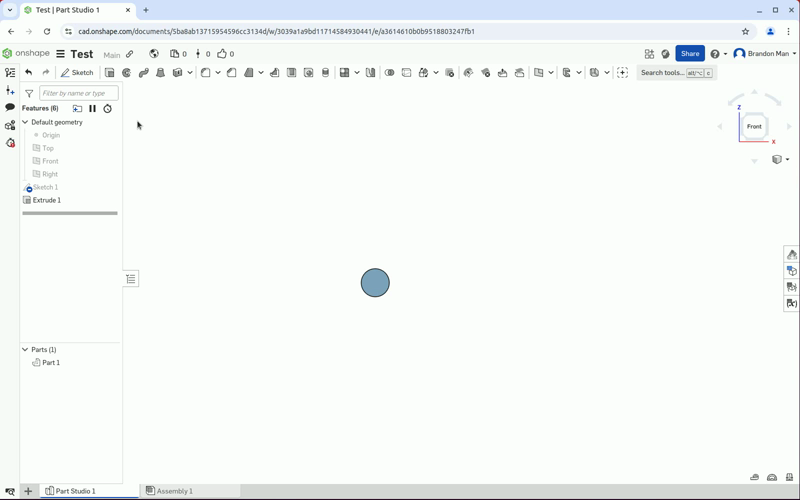
key(shift+h)
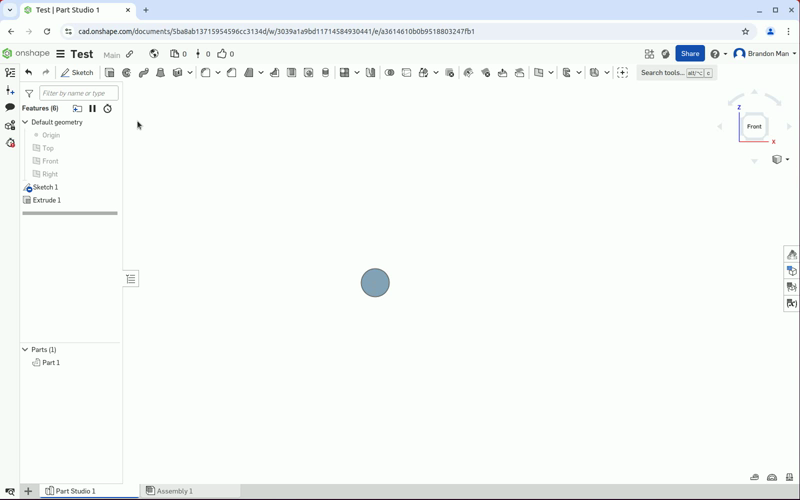
key(shift+h)
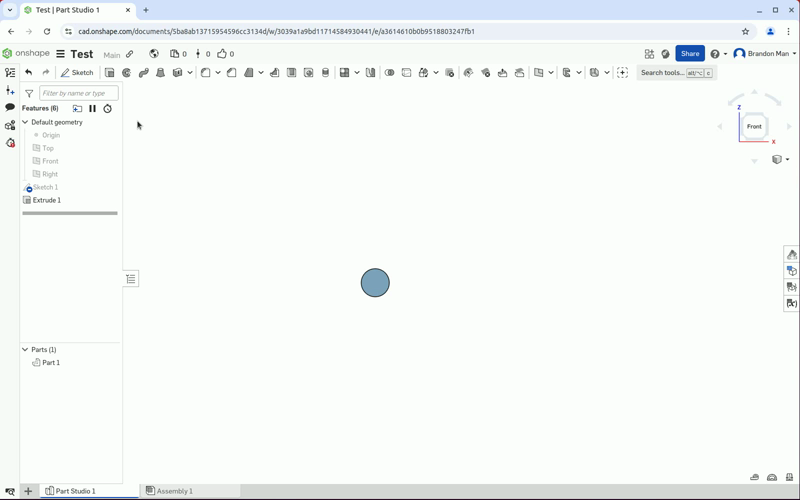
mouse_move(73, 189)
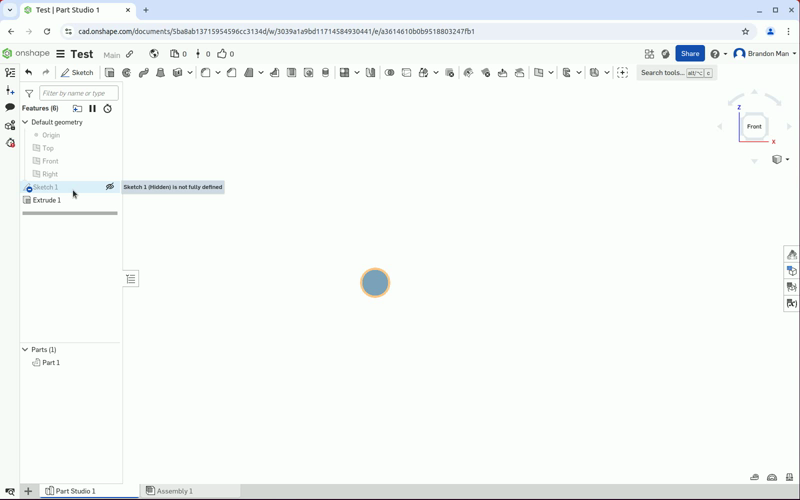
click(73, 189)
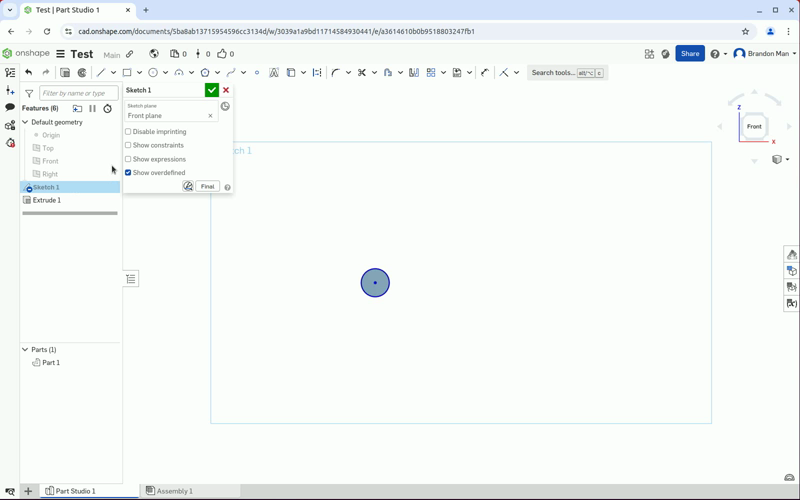
mouse_move(229, 92)
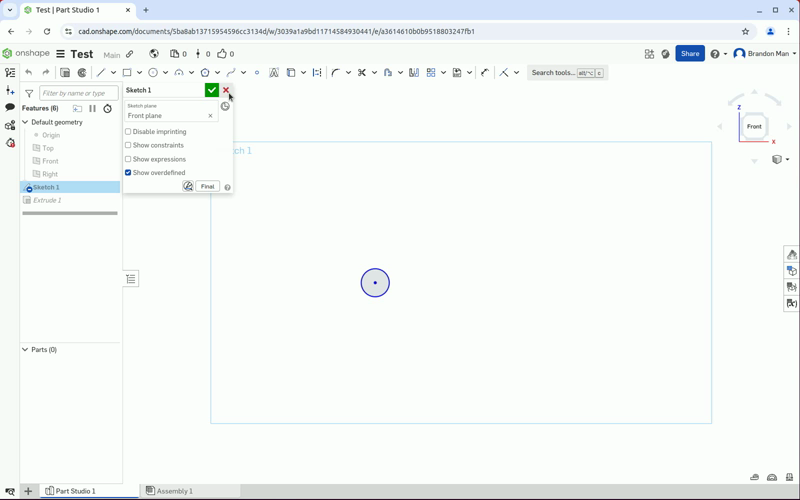
click(229, 92)
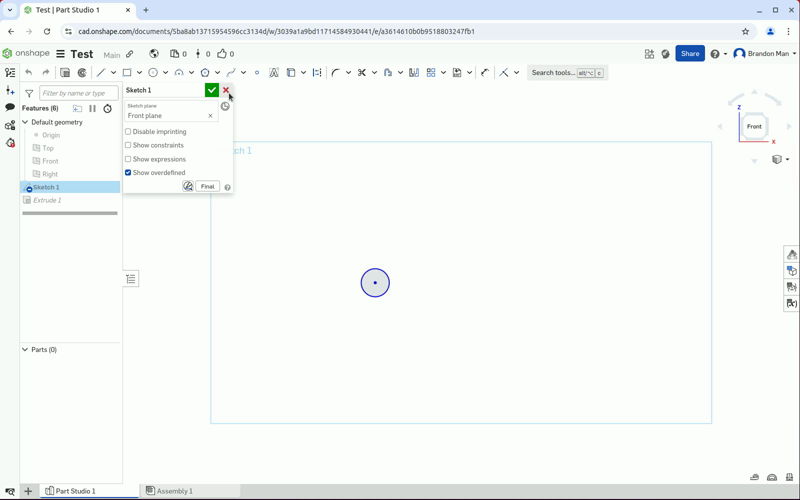
key(shift+s)
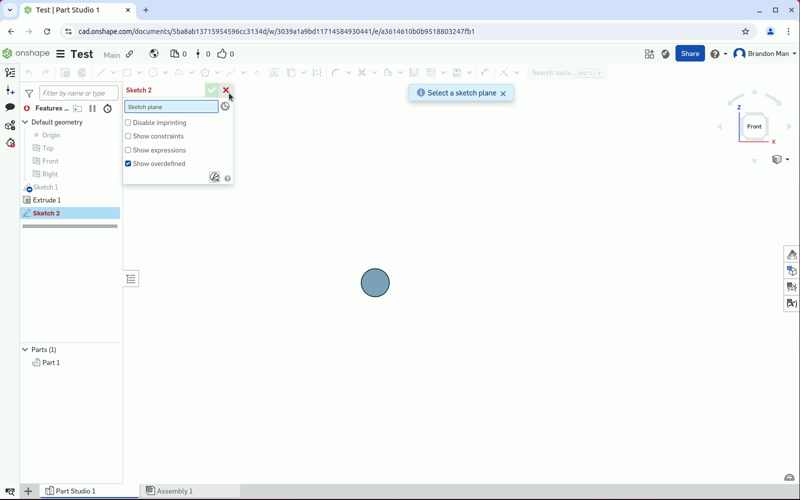
mouse_move(73, 163)
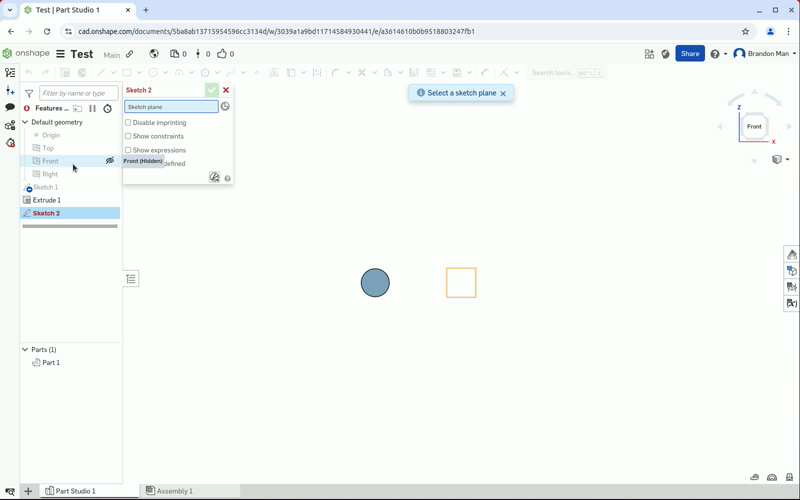
click(73, 163)
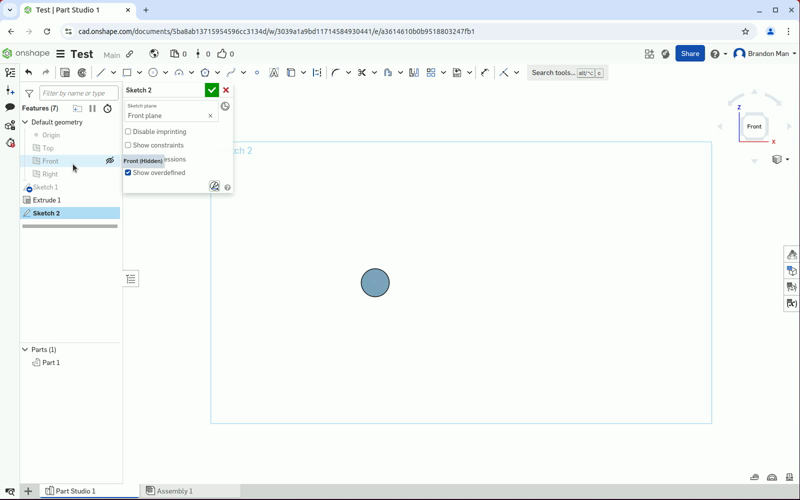
mouse_move(73, 352)
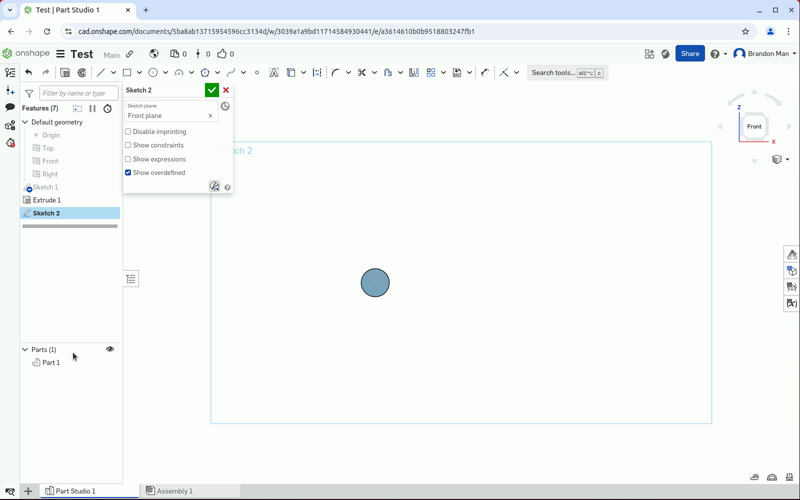
key(y)
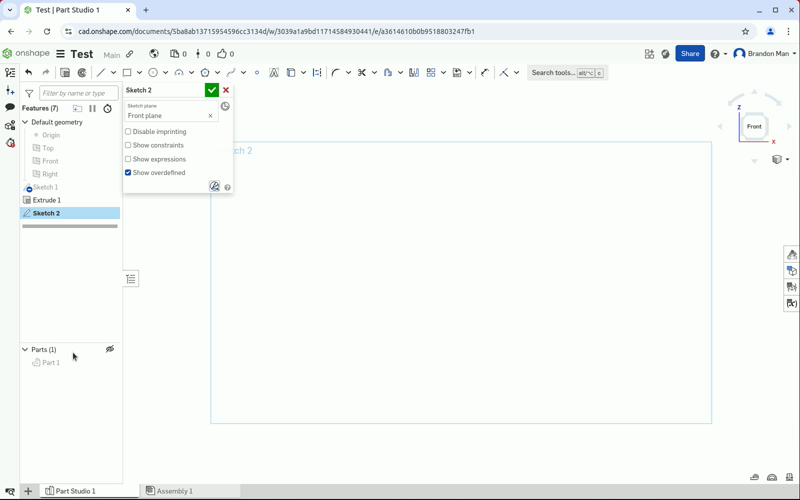
key(l)
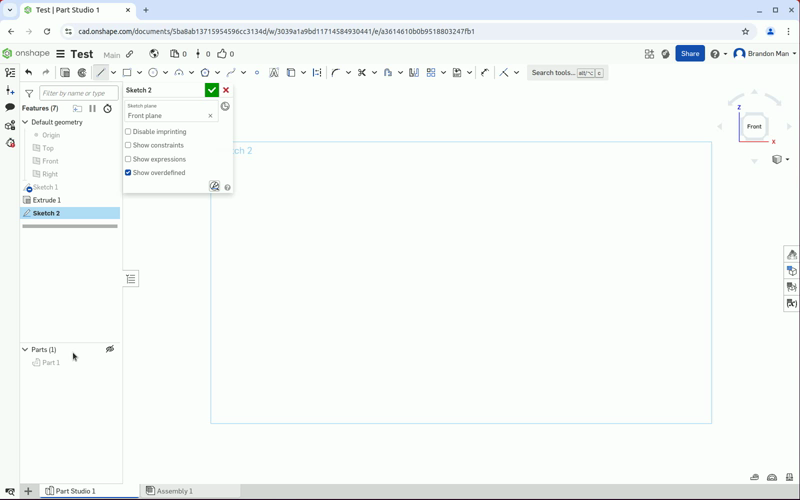
key_down(shift)
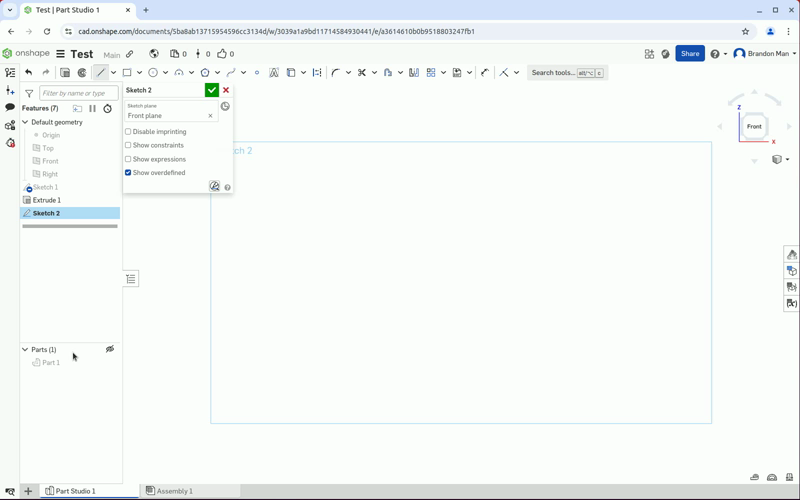
mouse_move(417, 282)
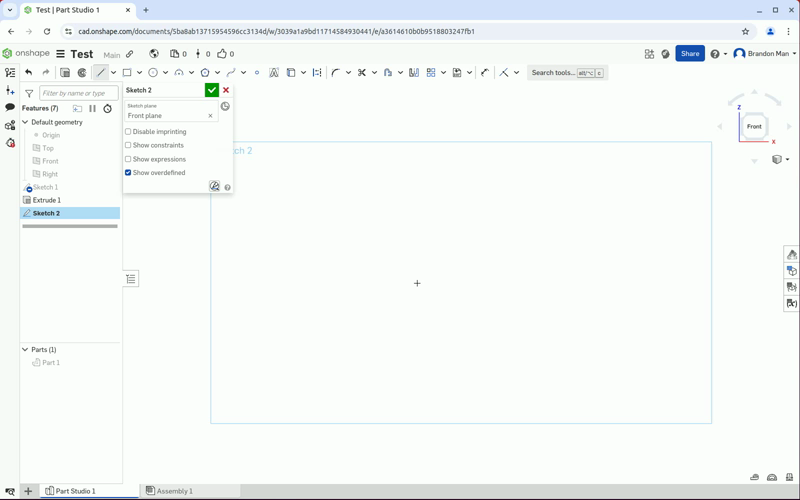
click(417, 282)
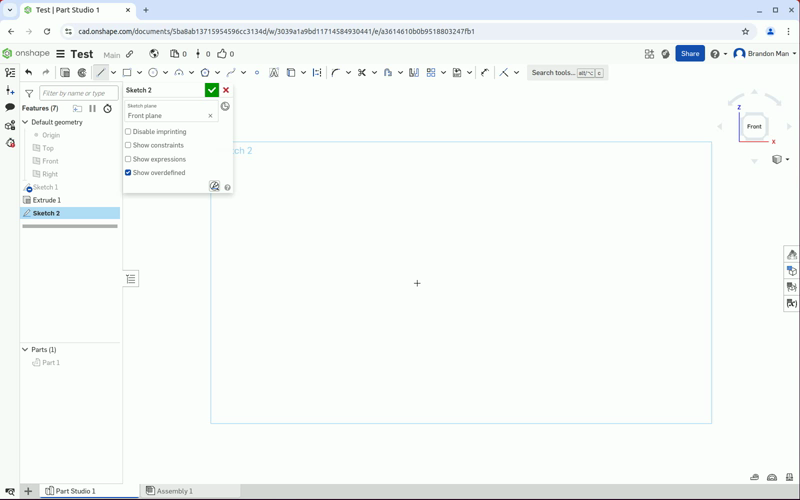
key_up(shift)
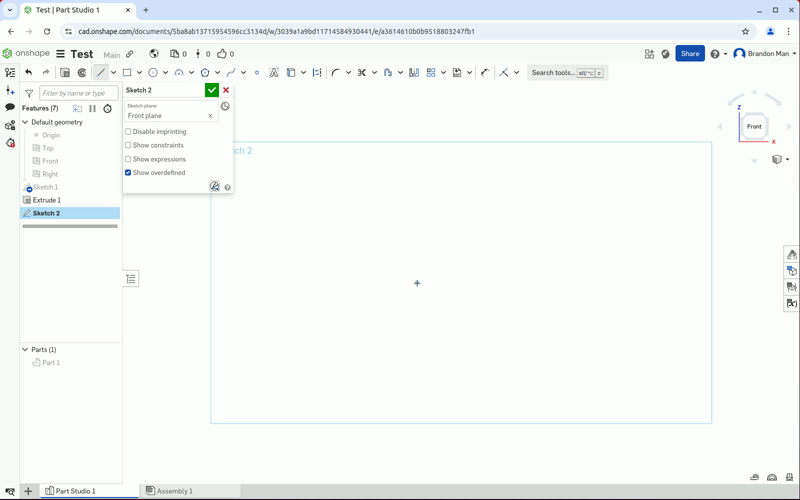
key_down(shift)
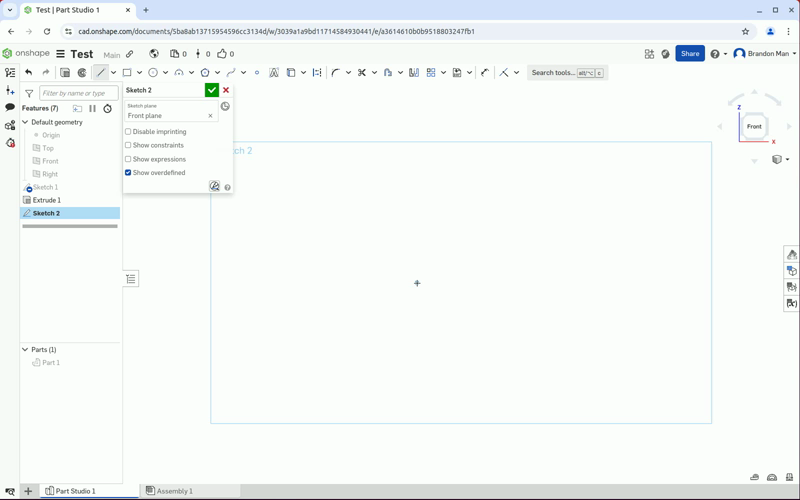
mouse_move(447, 282)
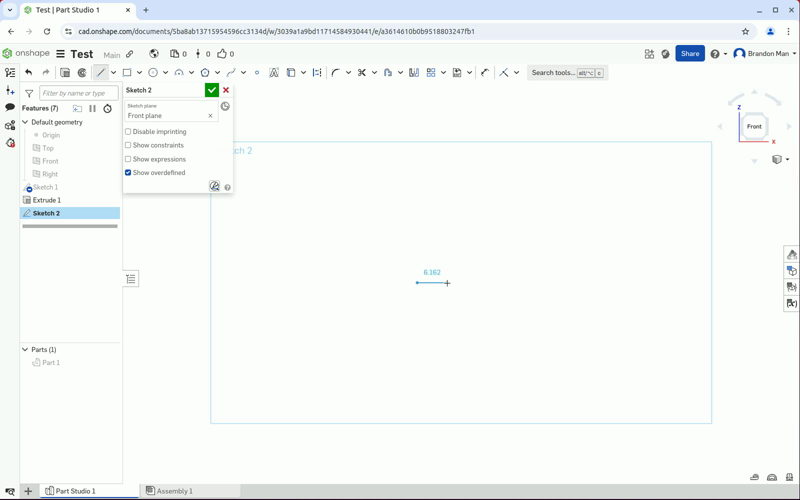
mouse_move(428, 282)
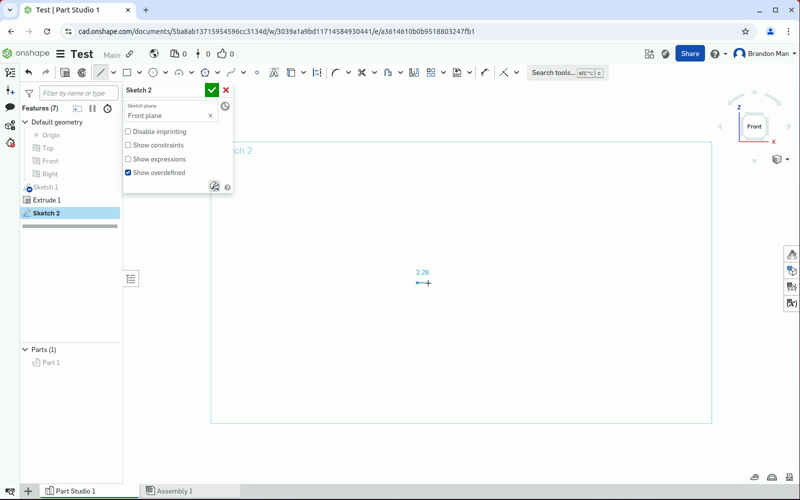
click(428, 282)
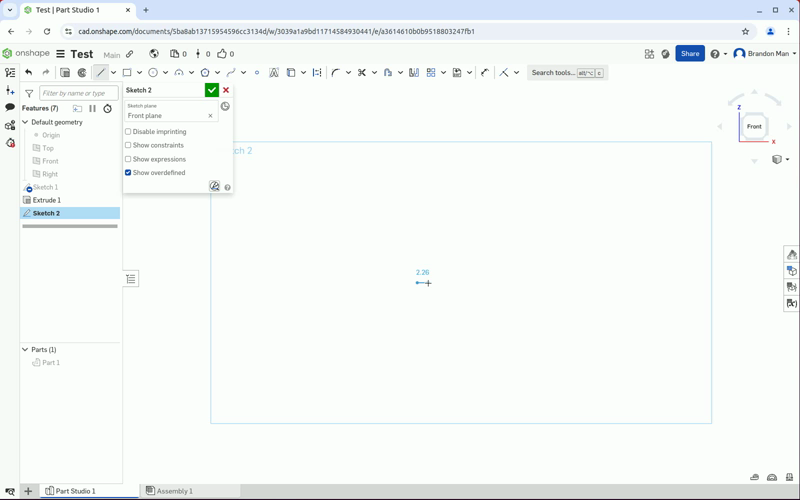
key_up(shift)
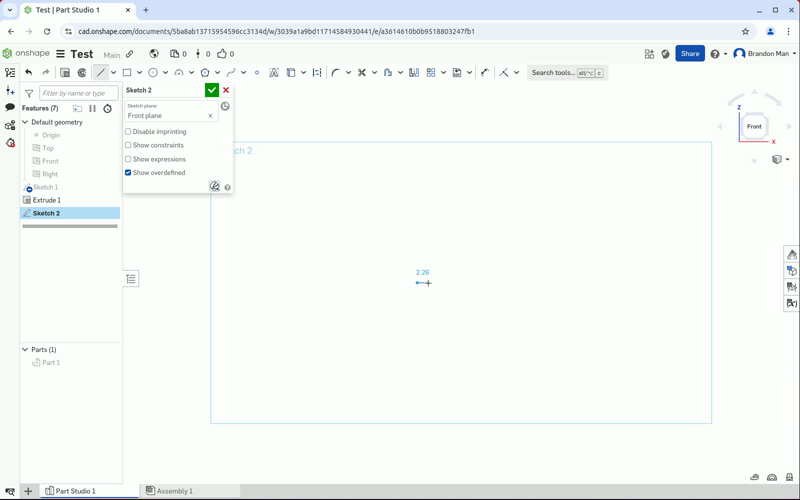
key_down(shift)
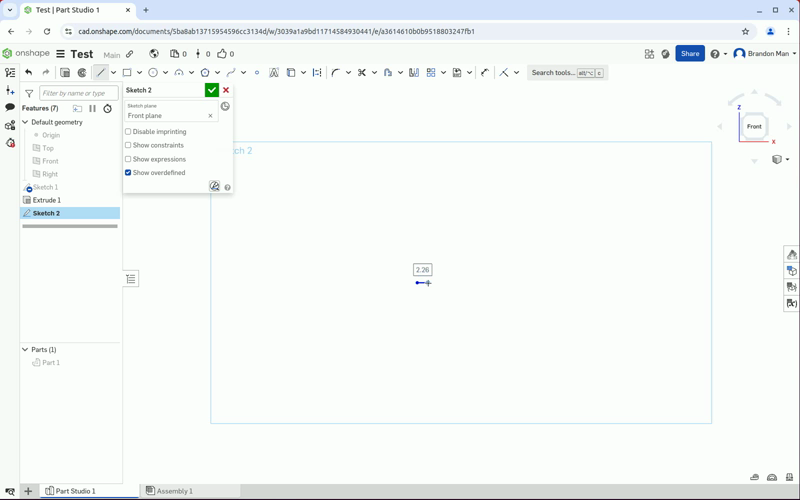
mouse_move(458, 282)
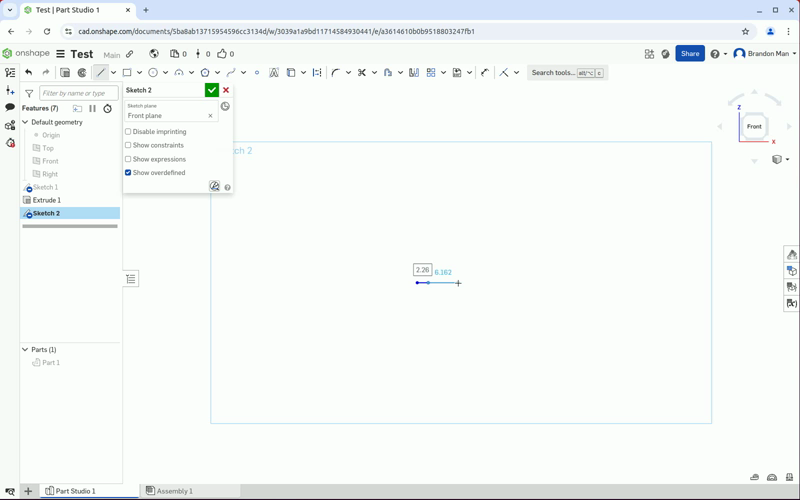
mouse_move(438, 282)
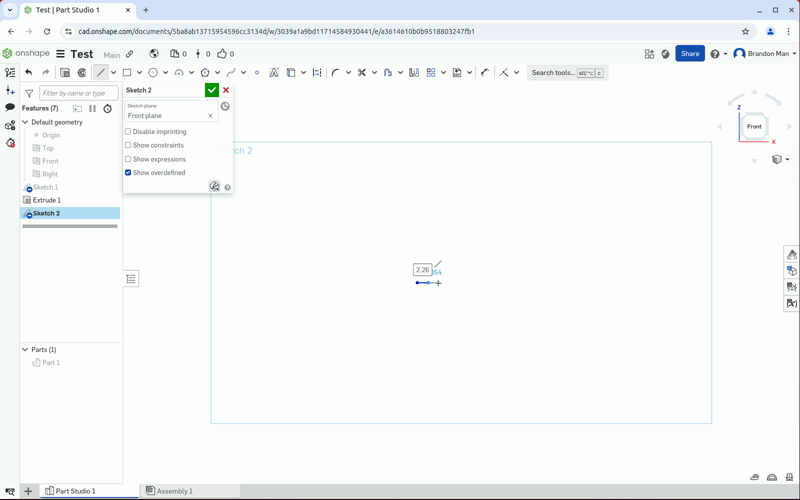
click(438, 282)
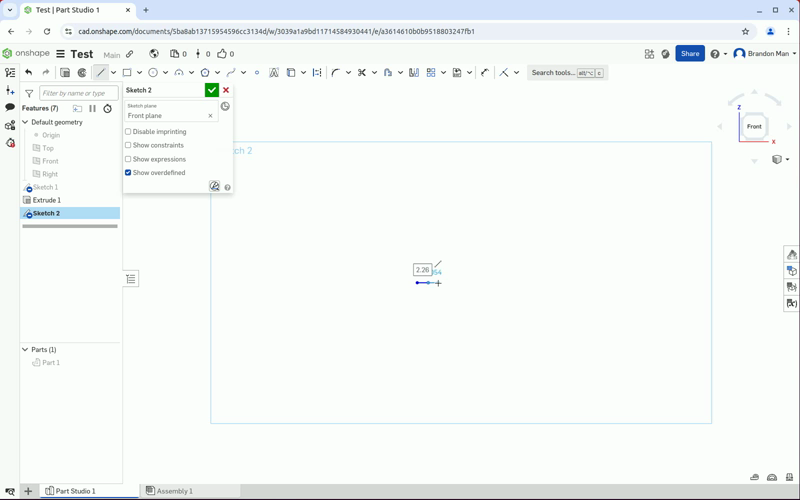
key_up(shift)
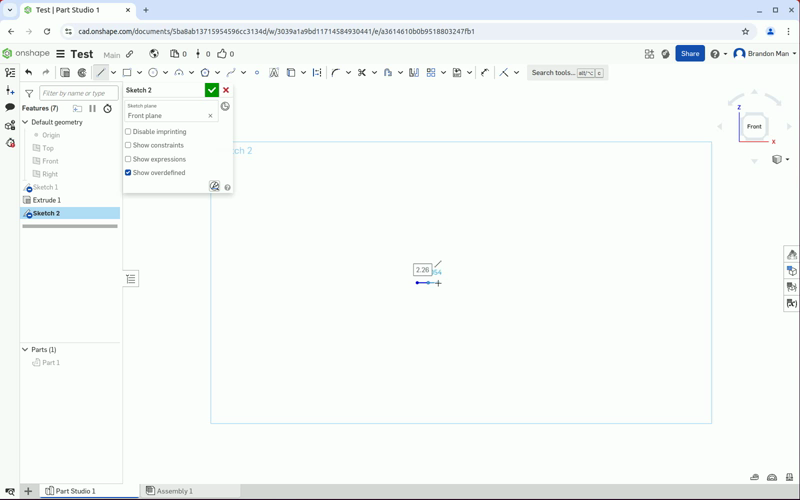
key_down(shift)
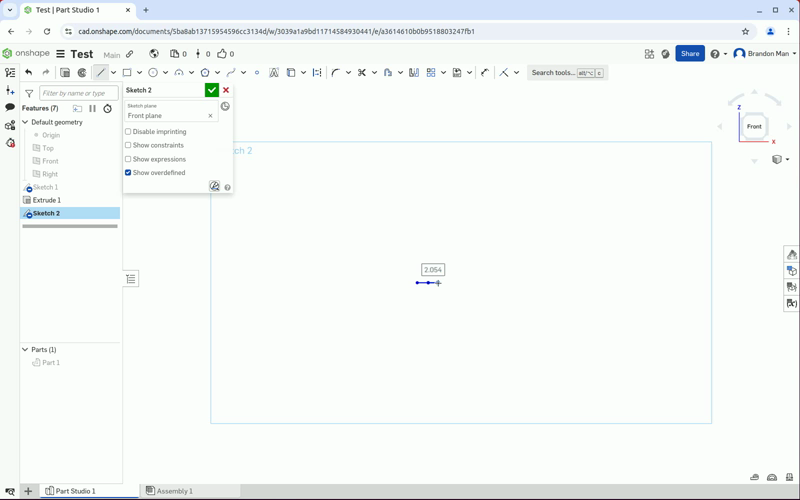
mouse_move(468, 282)
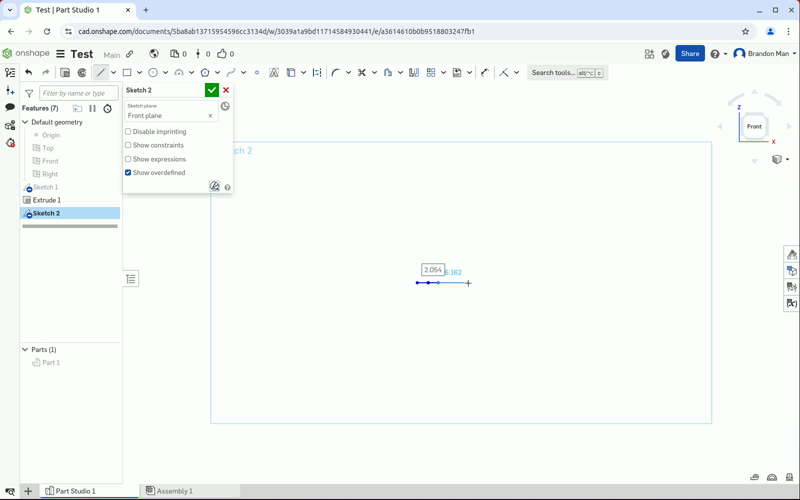
mouse_move(438, 272)
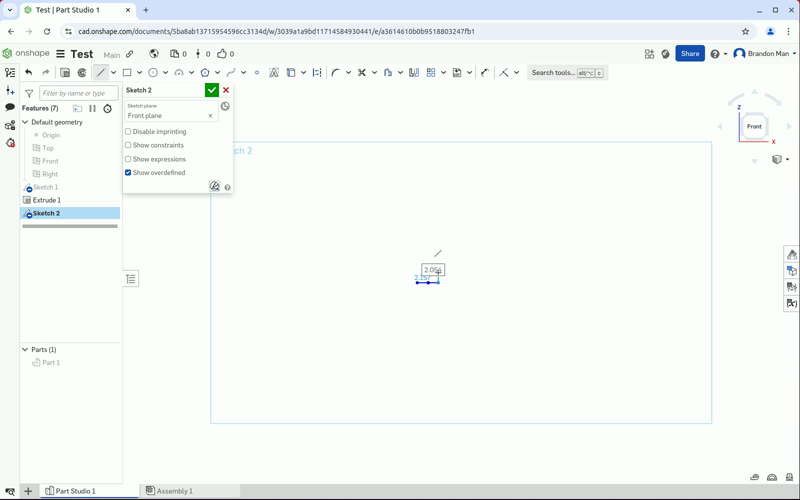
click(438, 272)
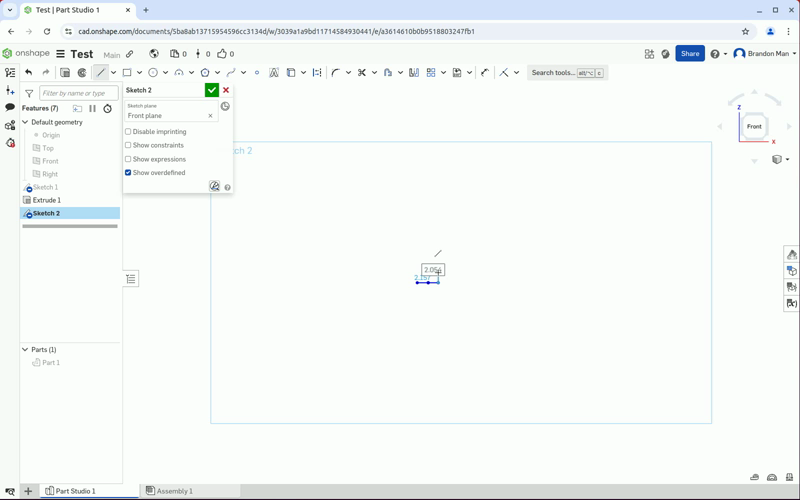
key_up(shift)
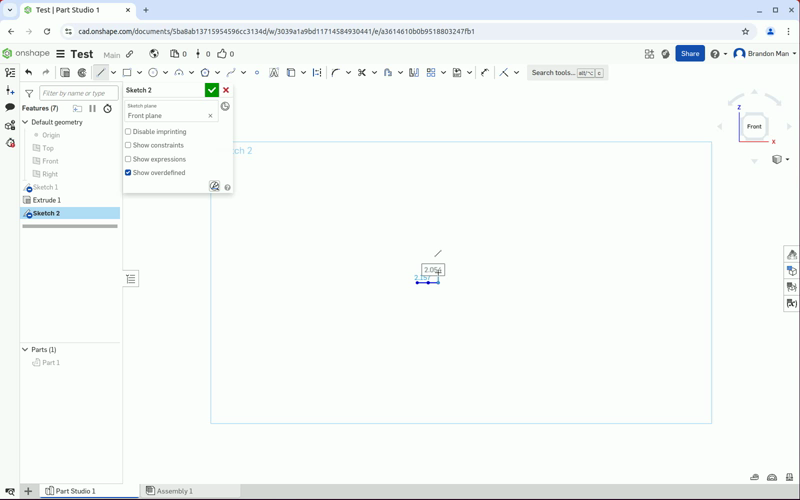
key_down(shift)
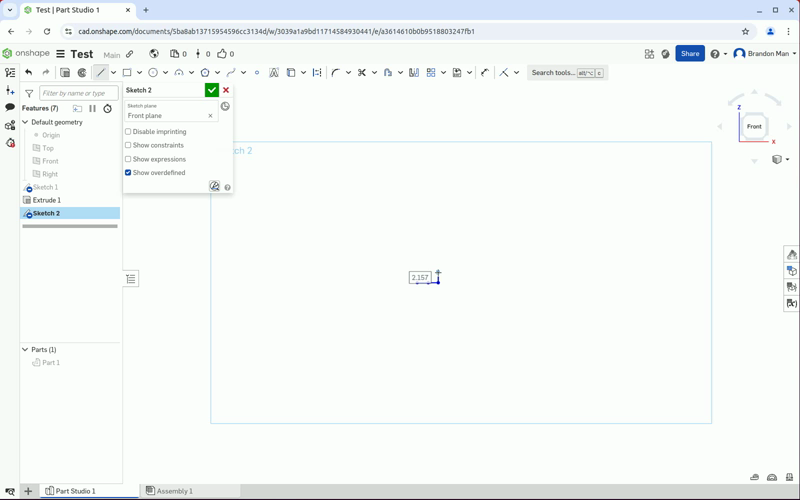
mouse_move(468, 272)
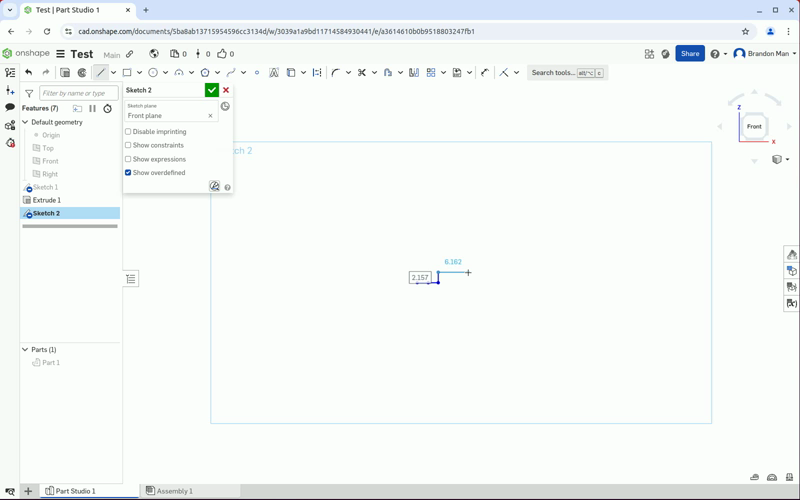
mouse_move(417, 272)
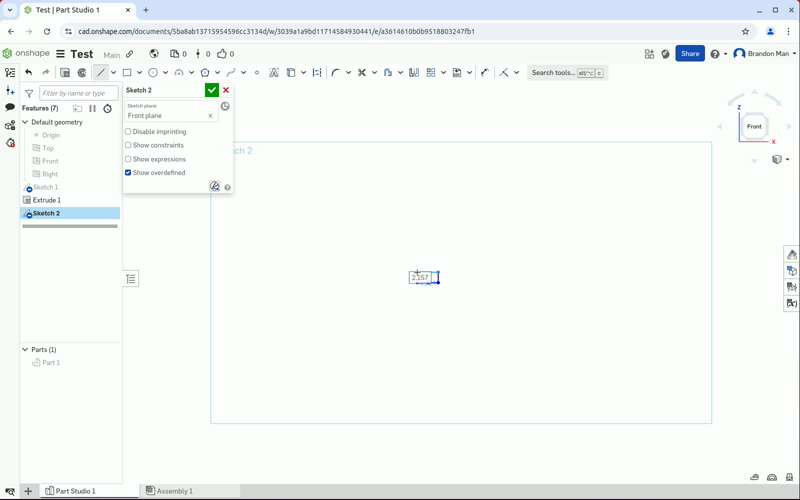
click(417, 272)
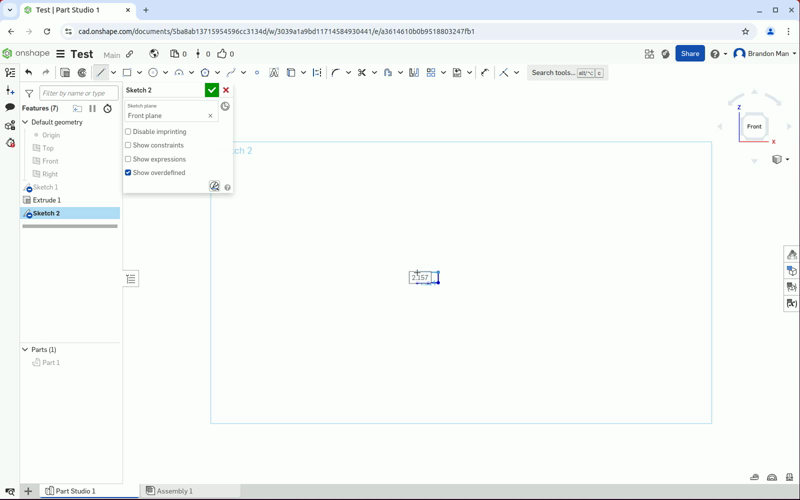
key_up(shift)
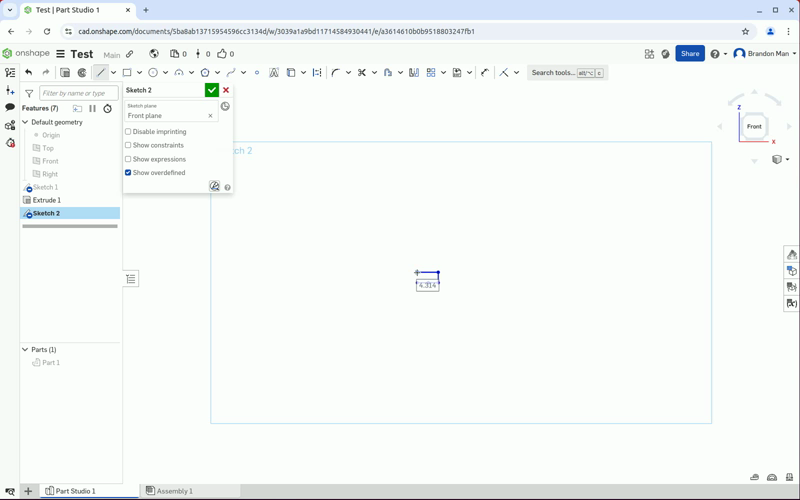
mouse_move(447, 272)
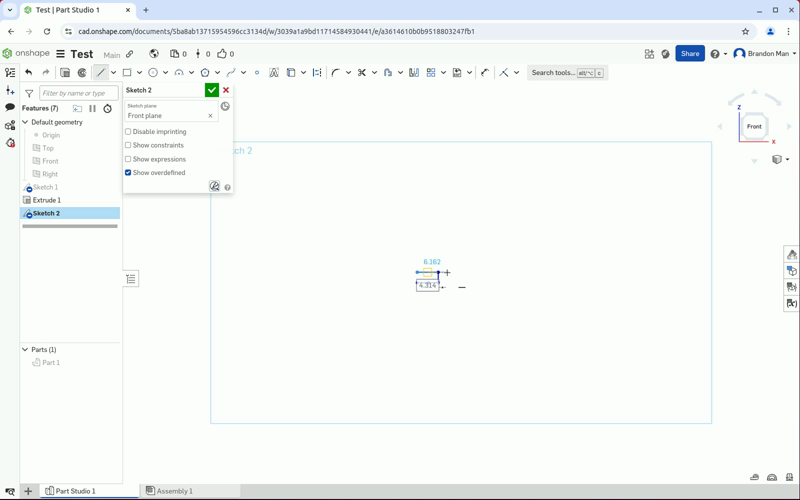
key_down(shift)
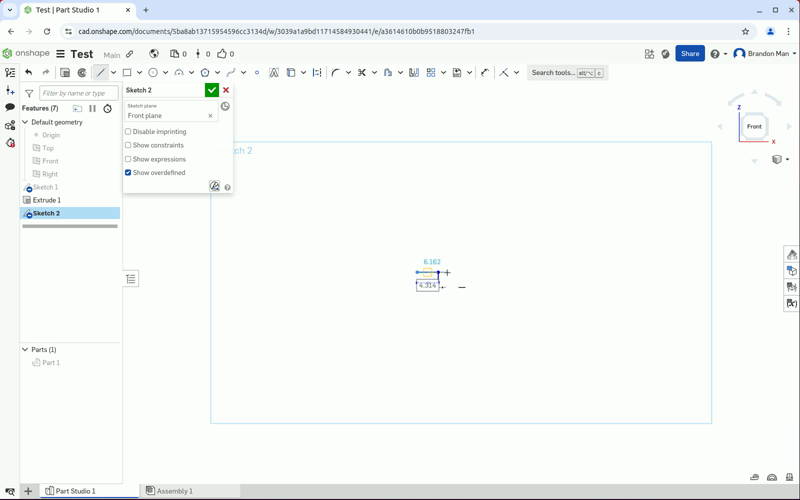
mouse_move(417, 282)
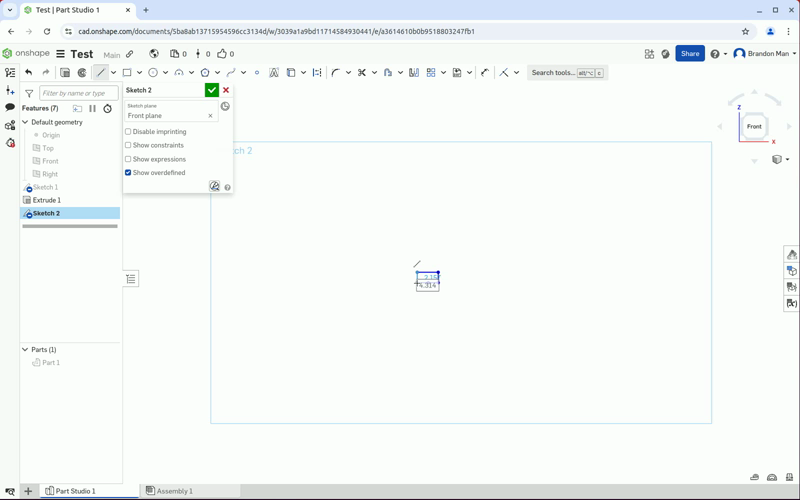
key_up(shift)
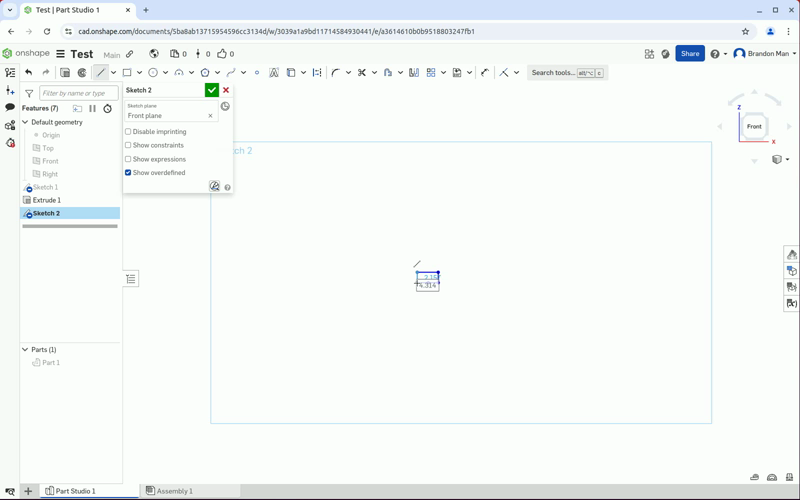
click(417, 282)
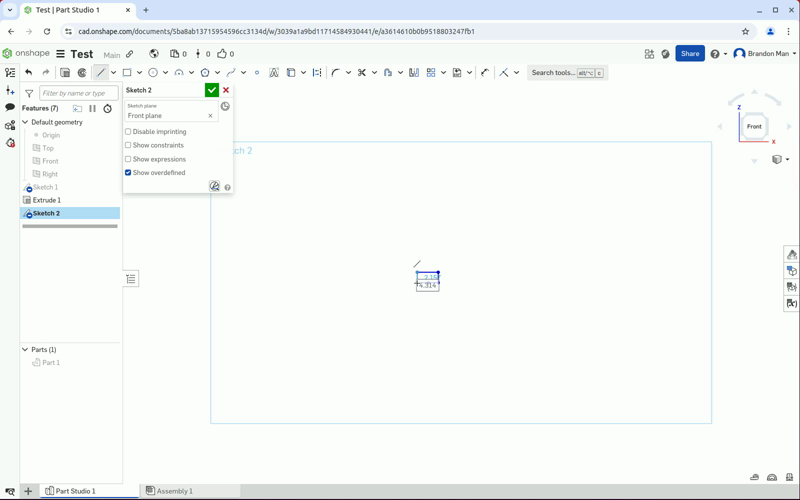
key(esc)
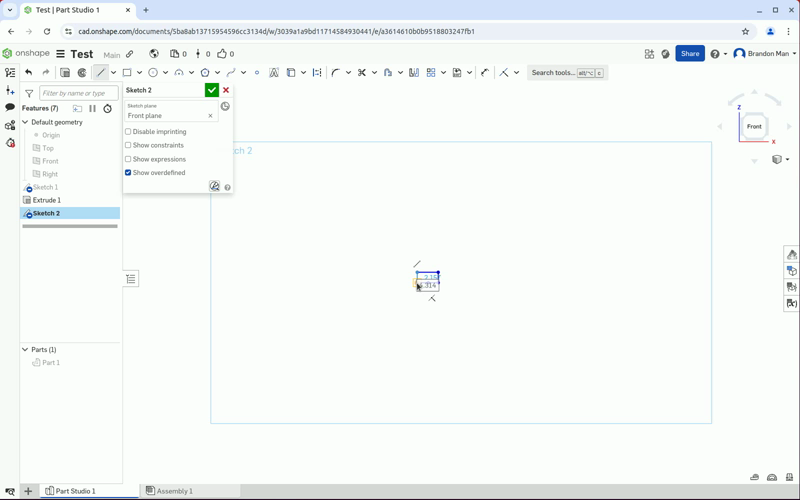
mouse_move(424, 274)
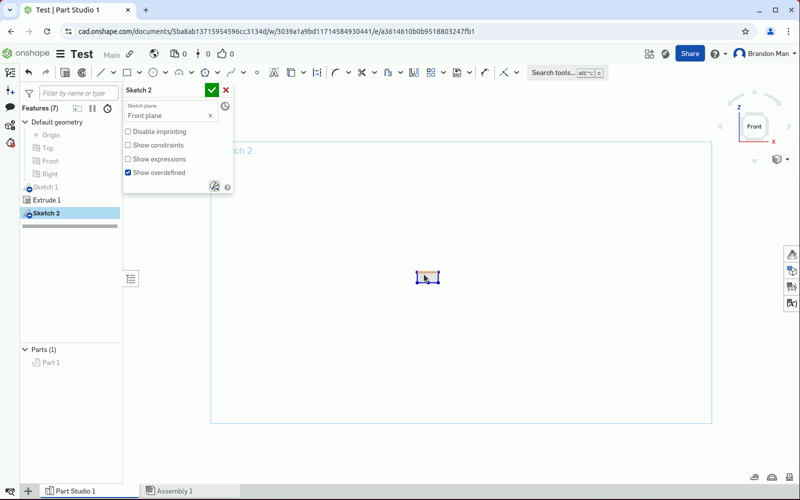
scroll(6)
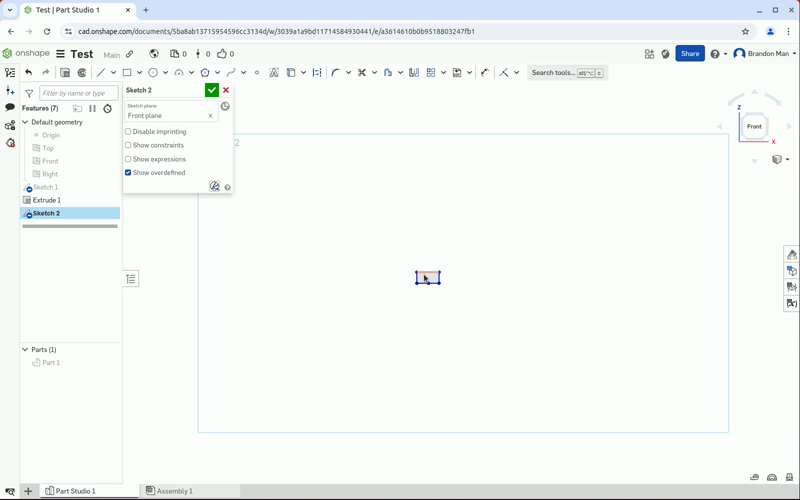
scroll(6)
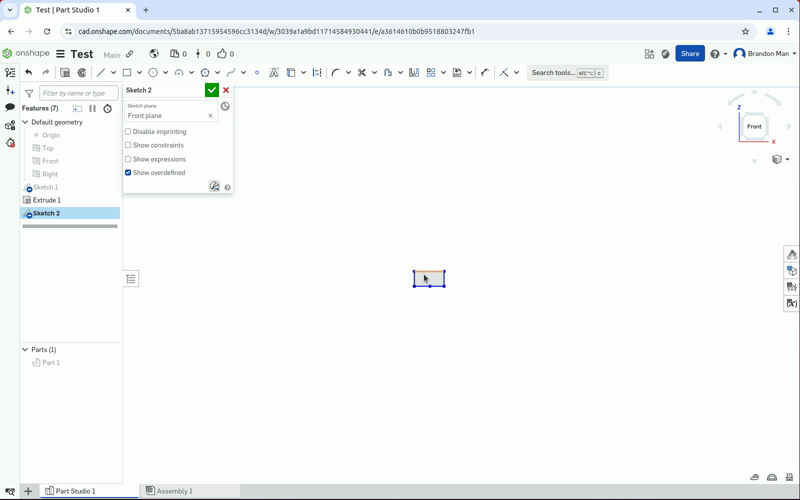
scroll(6)
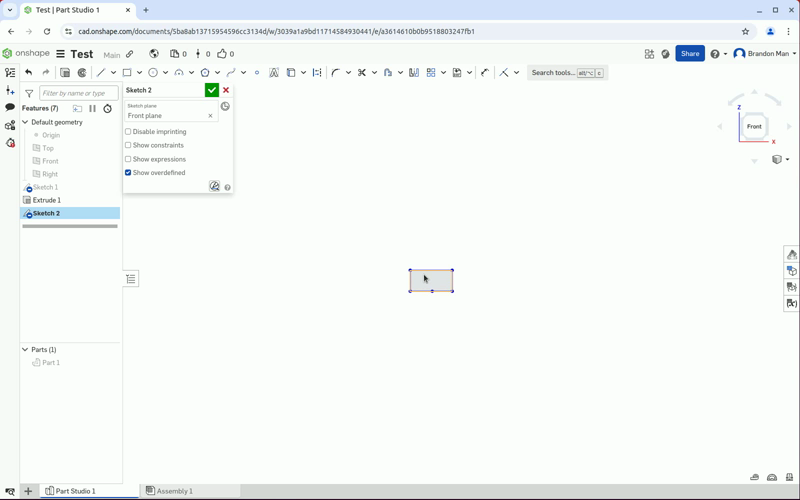
scroll(6)
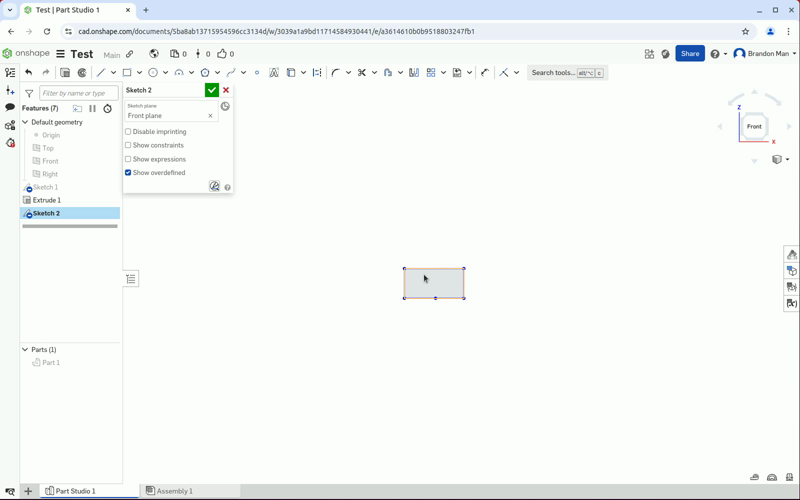
scroll(6)
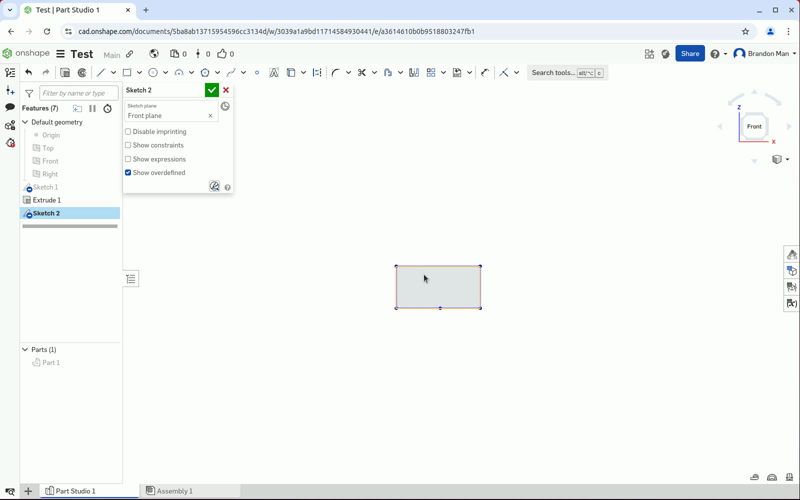
scroll(6)
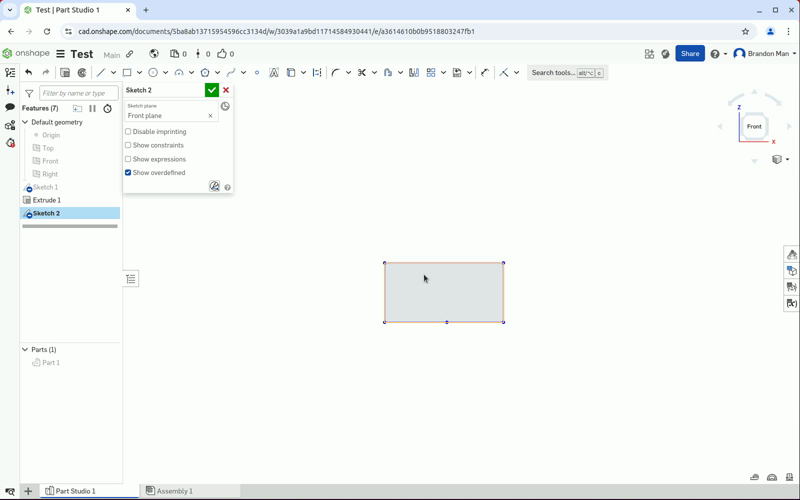
scroll(6)
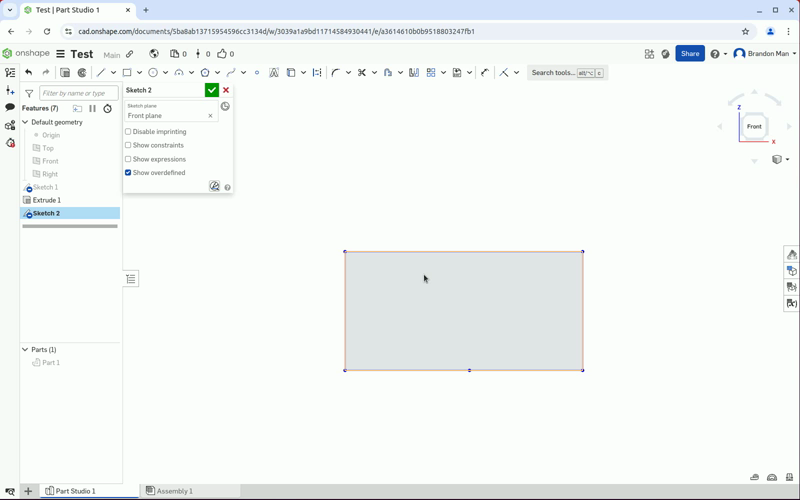
click(424, 274)
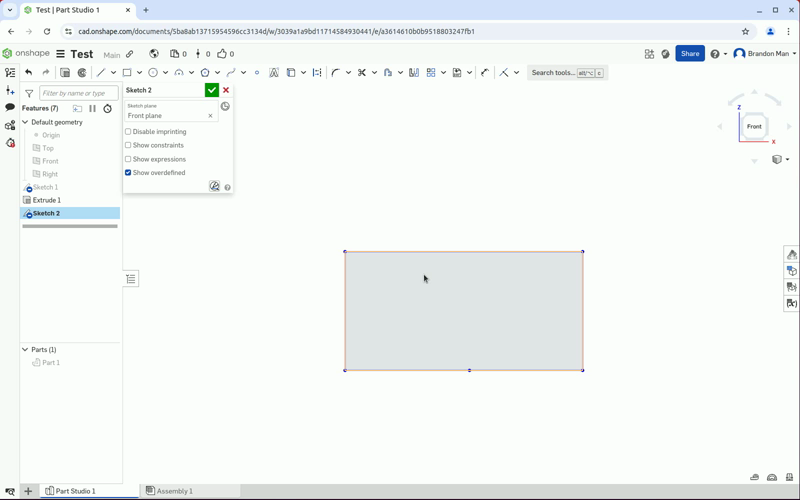
scroll(-6)
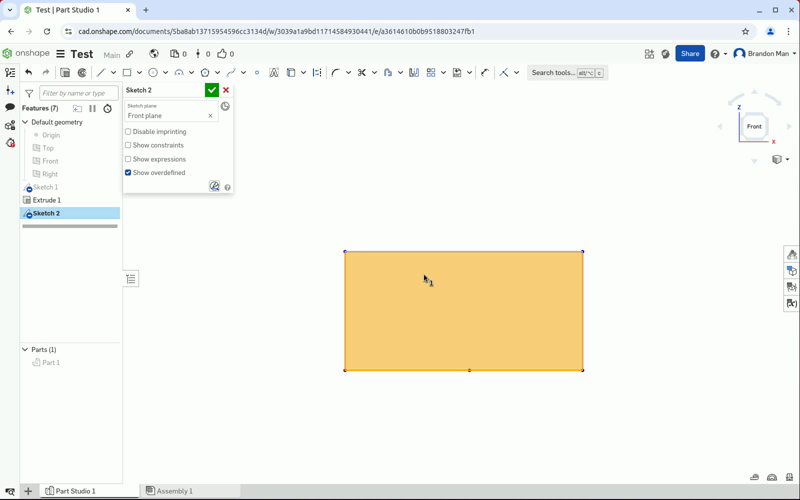
scroll(-6)
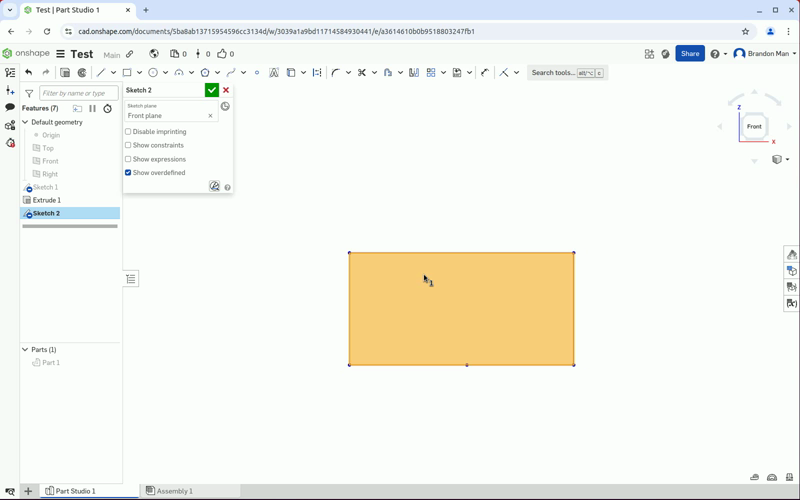
scroll(-6)
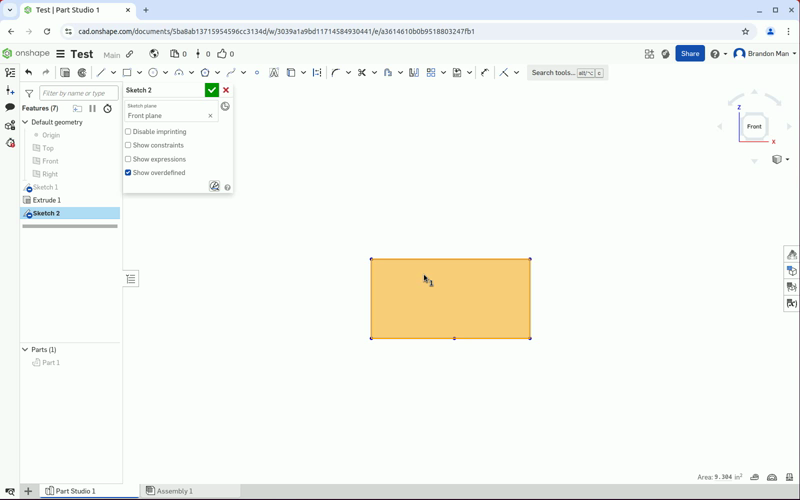
scroll(-6)
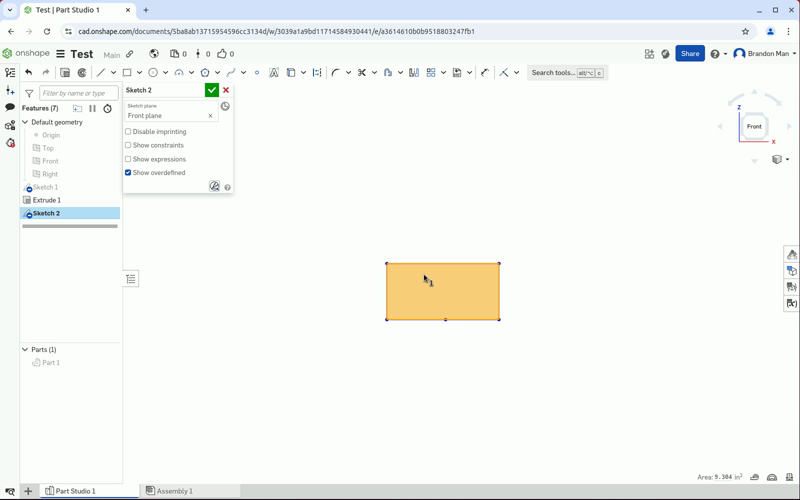
scroll(-6)
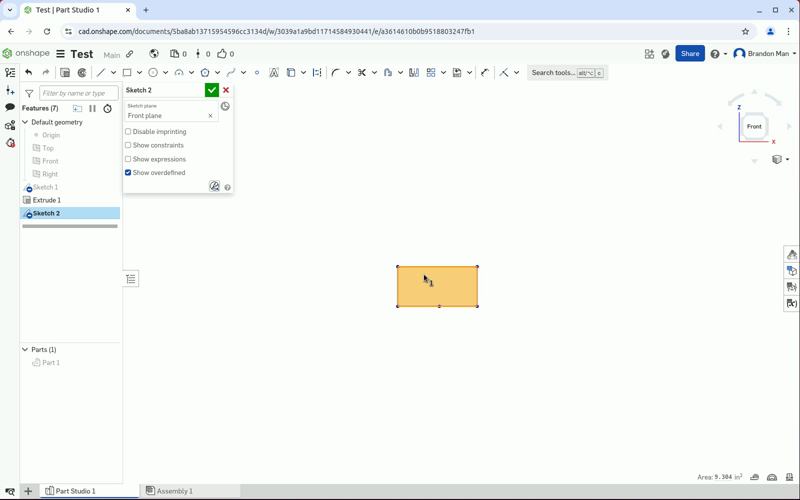
scroll(-6)
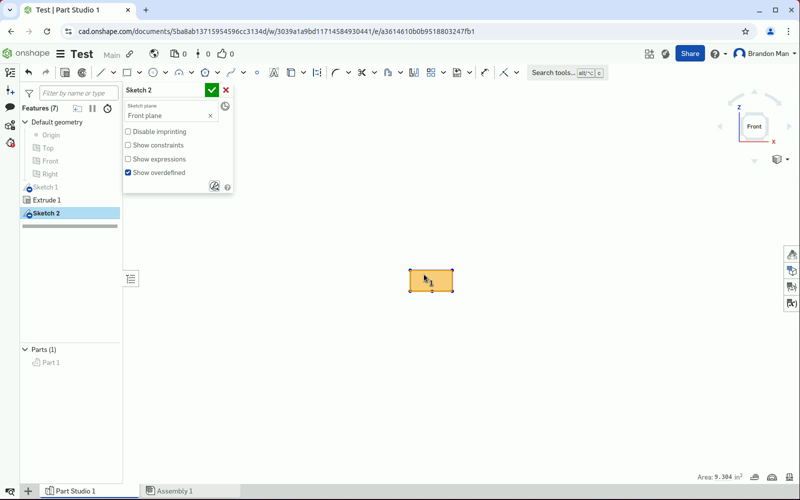
scroll(-6)
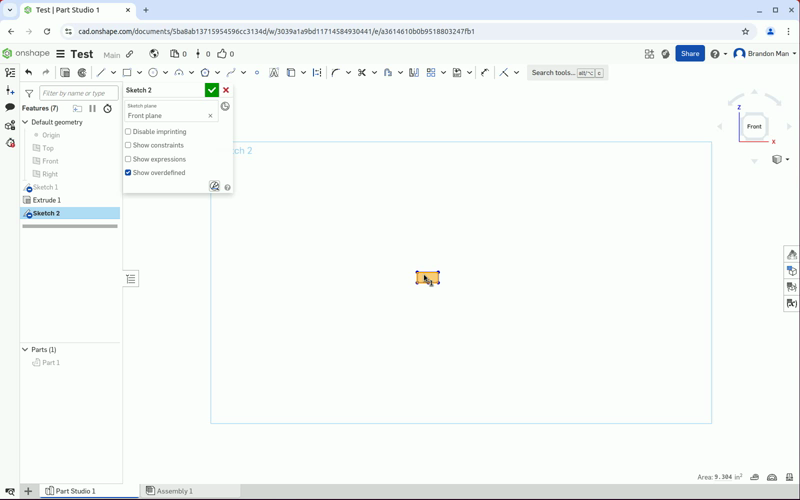
mouse_move(73, 352)
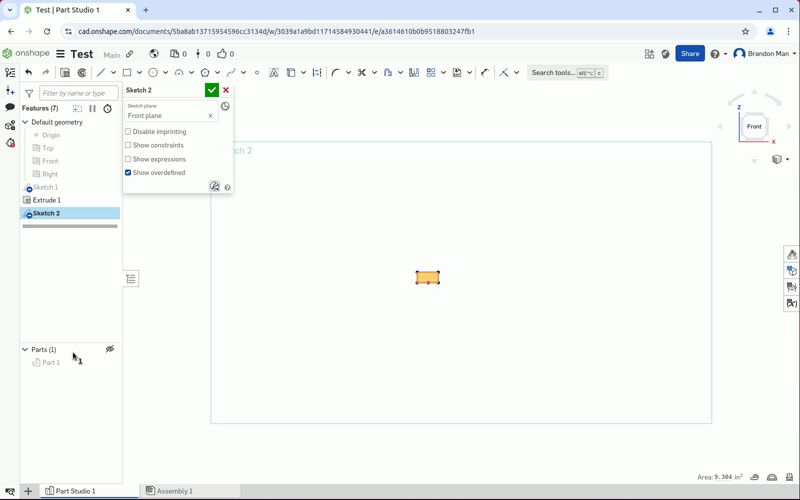
key(shift+y)
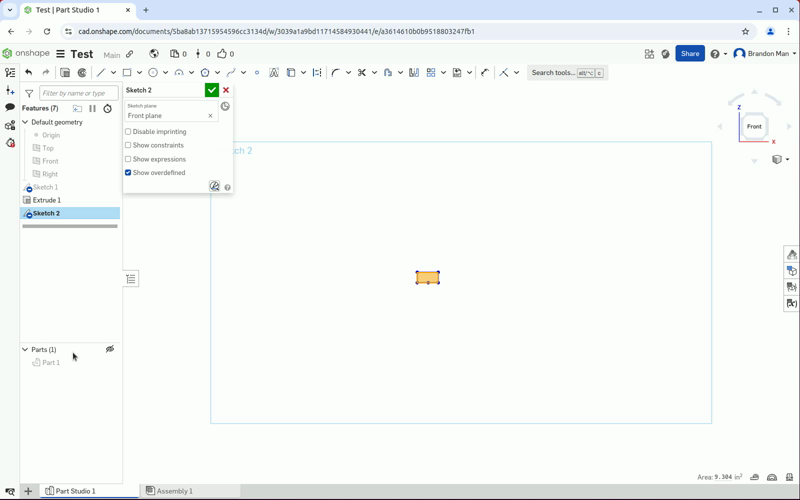
key(shift+e)
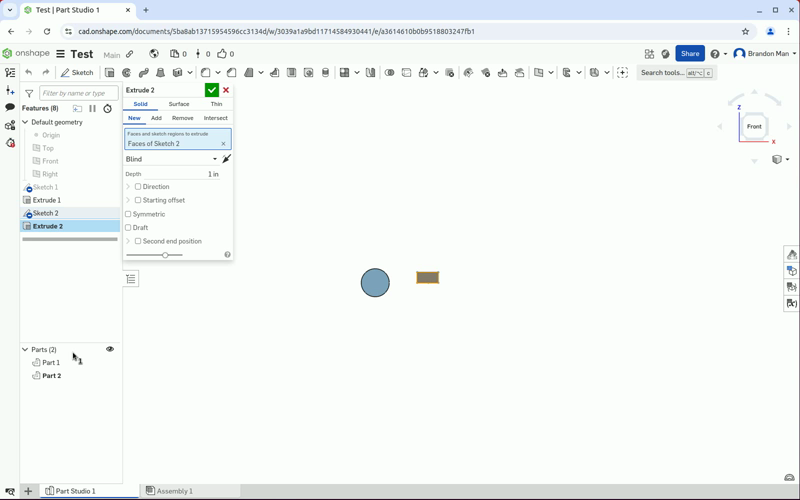
mouse_move(143, 106)
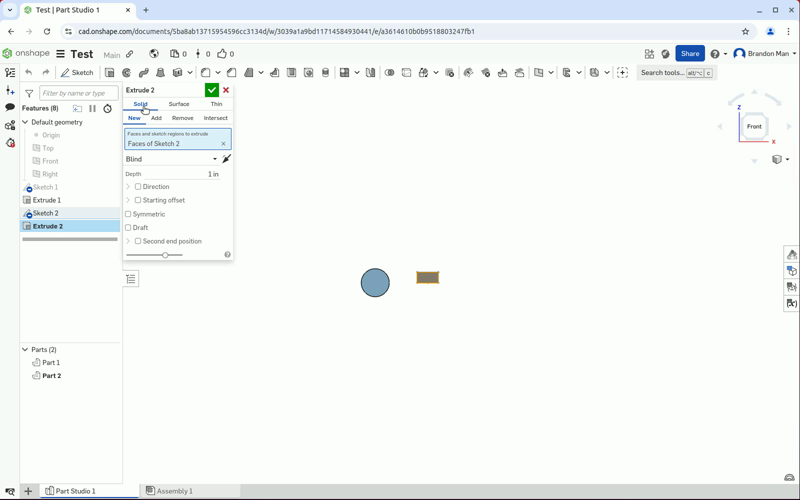
click(143, 106)
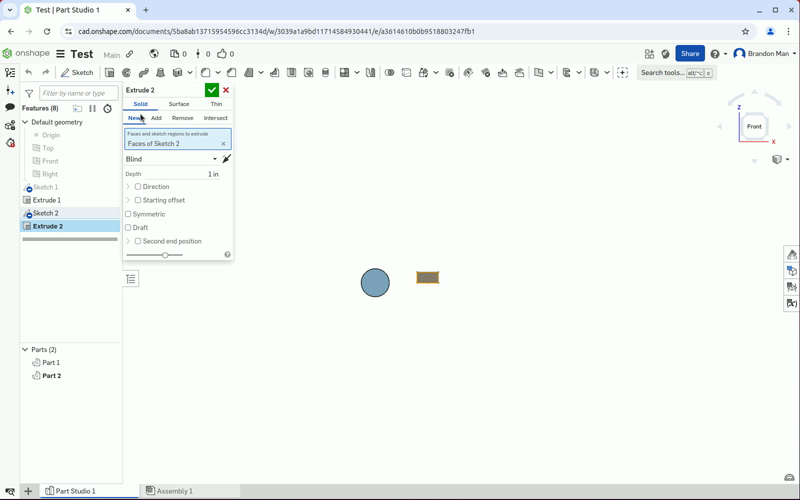
mouse_move(137, 120)
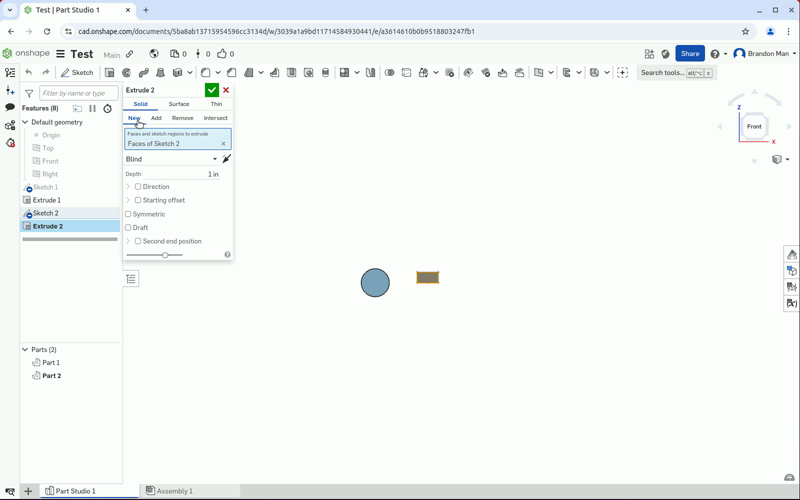
click(137, 120)
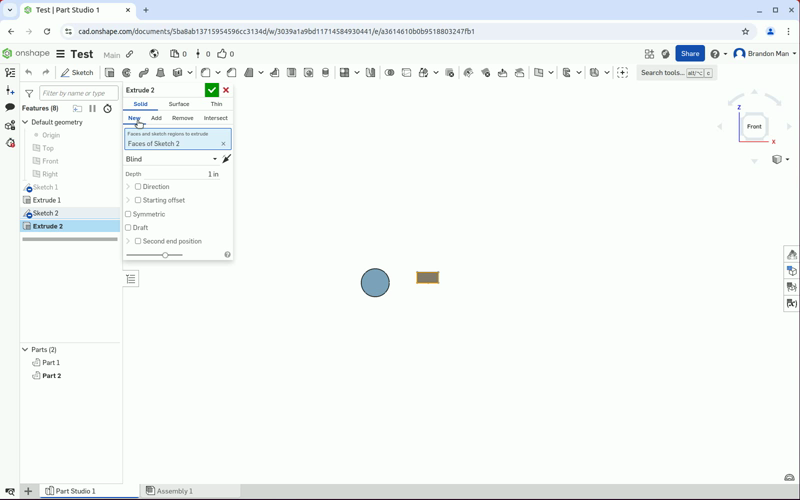
key(tab, 4)
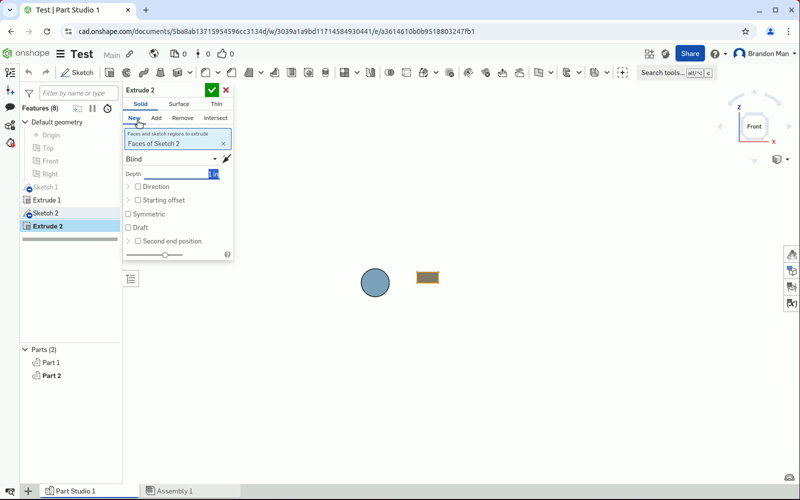
text(-6.74)
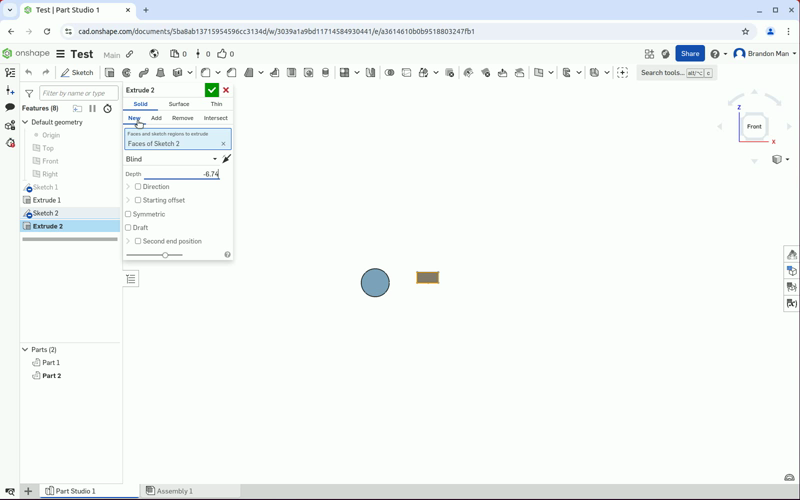
key(enter)
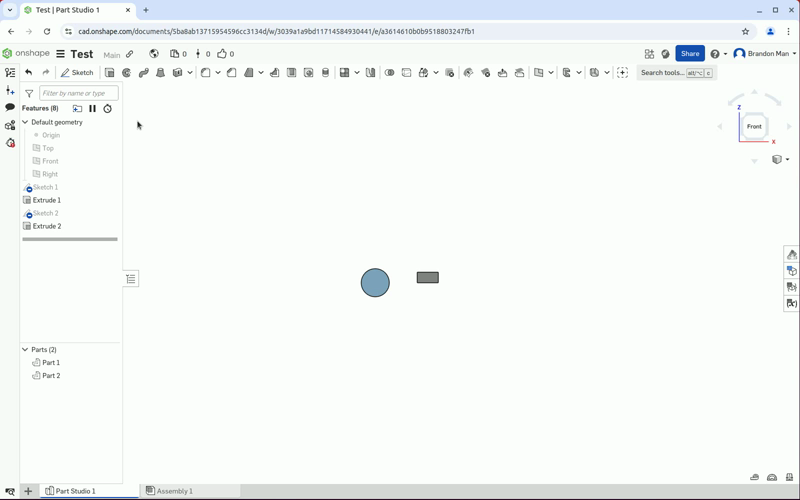
key(shift+h)
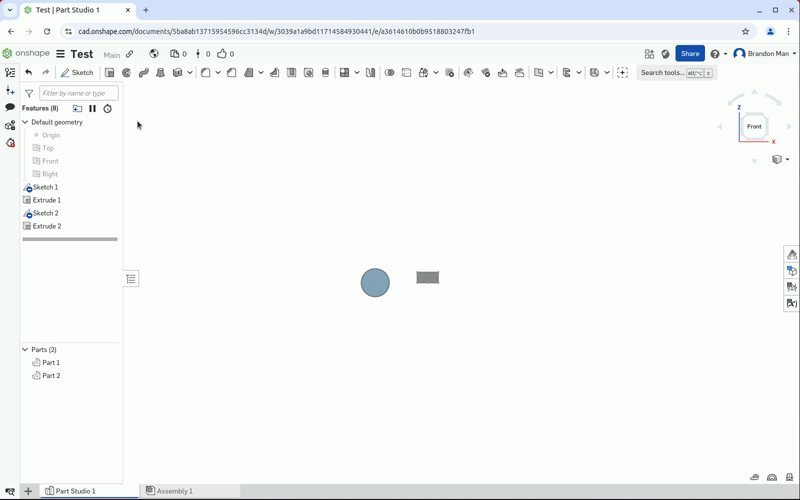
key(shift+h)
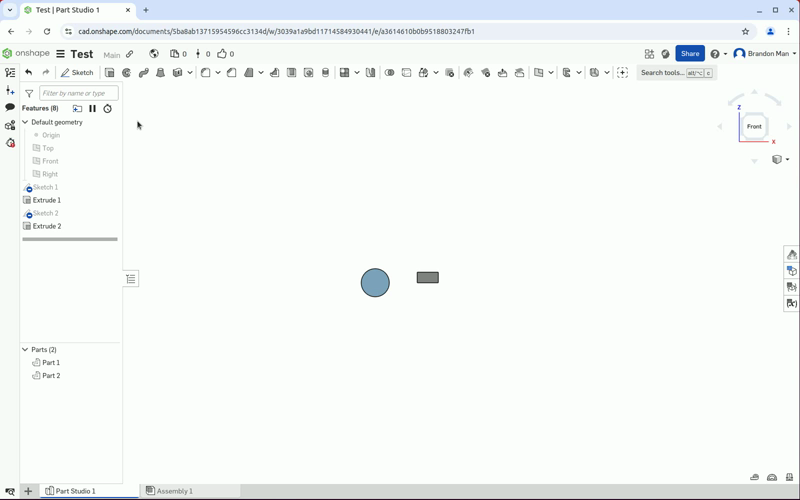
mouse_move(73, 189)
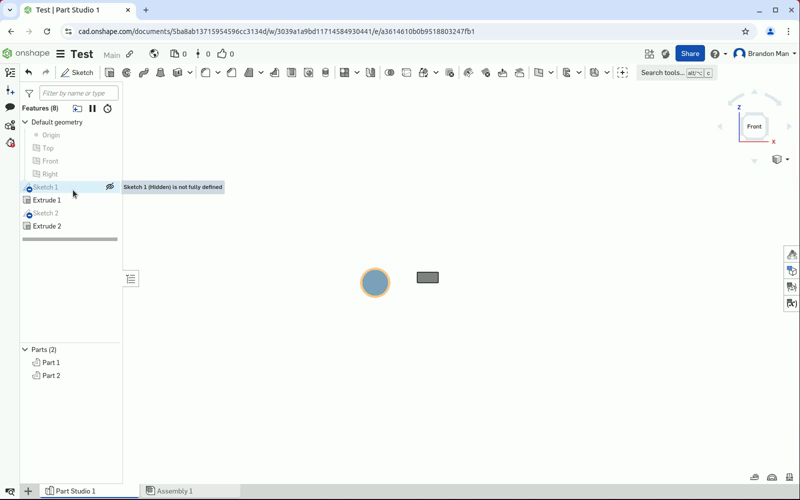
click(73, 189)
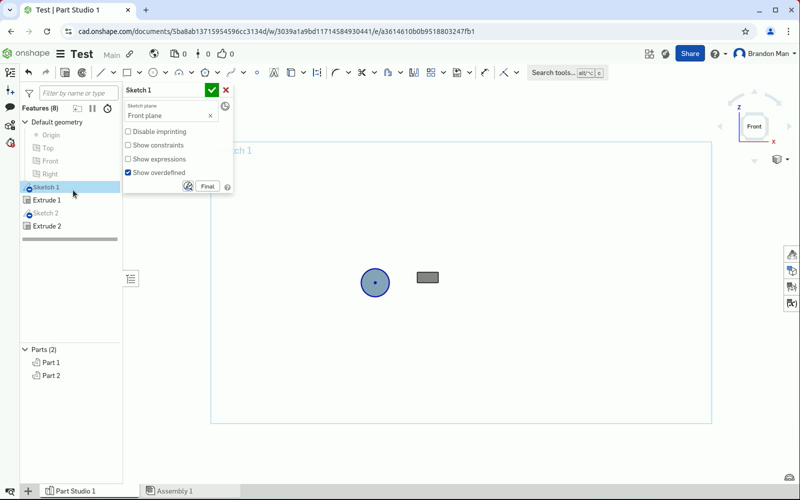
mouse_move(229, 92)
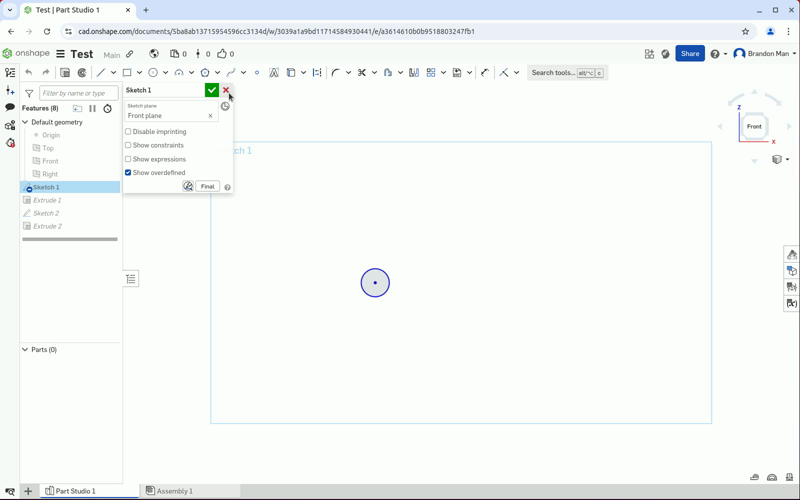
click(229, 92)
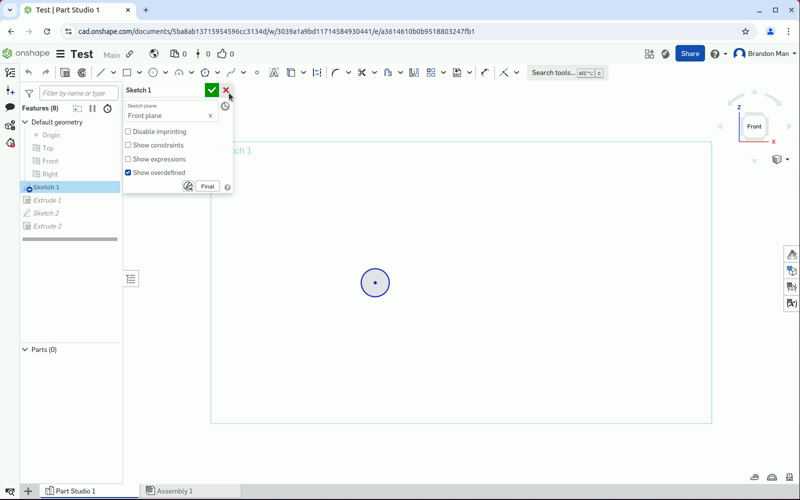
key(shift+s)
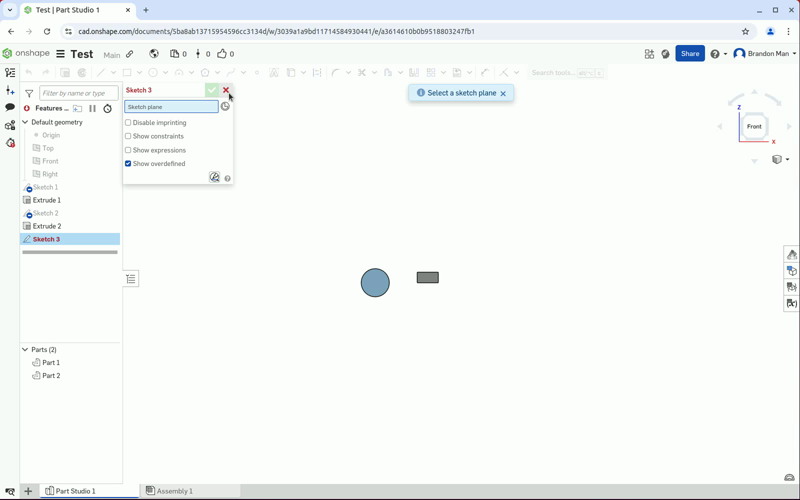
mouse_move(73, 163)
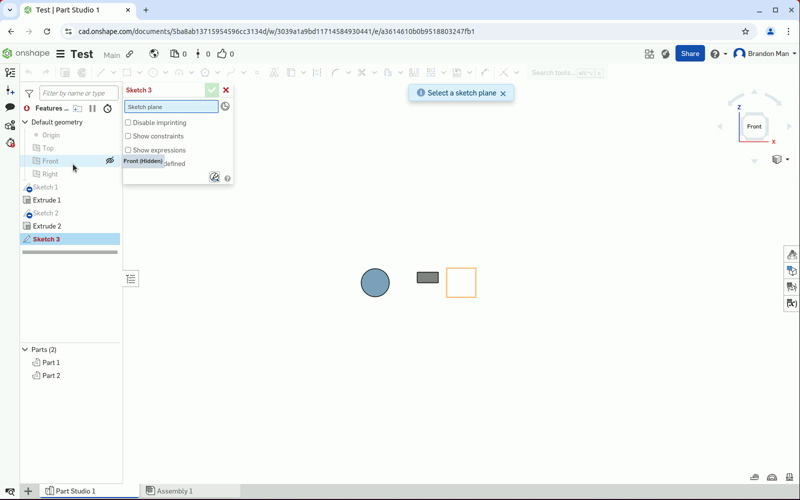
click(73, 163)
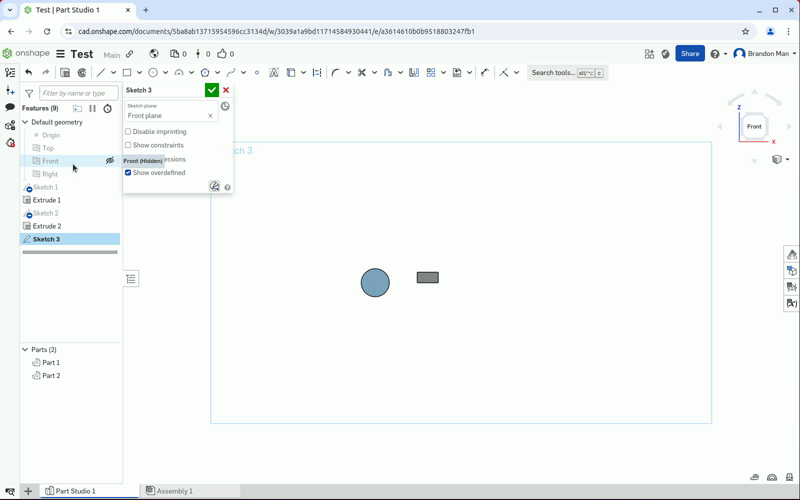
mouse_move(73, 352)
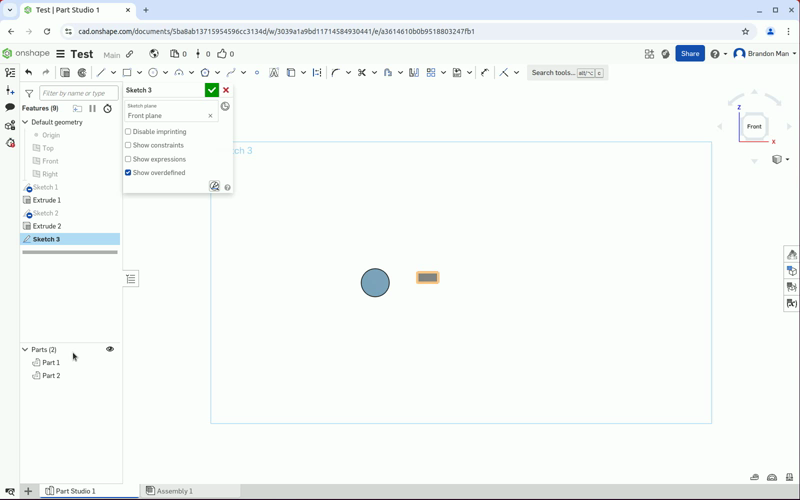
key(y)
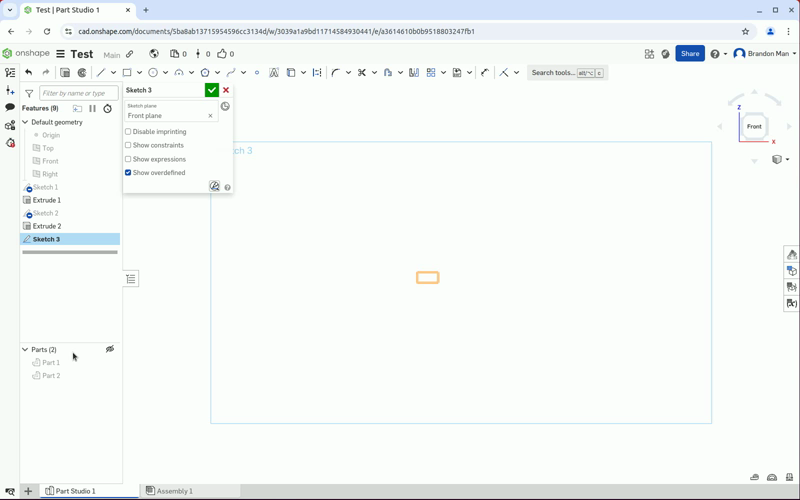
key(l)
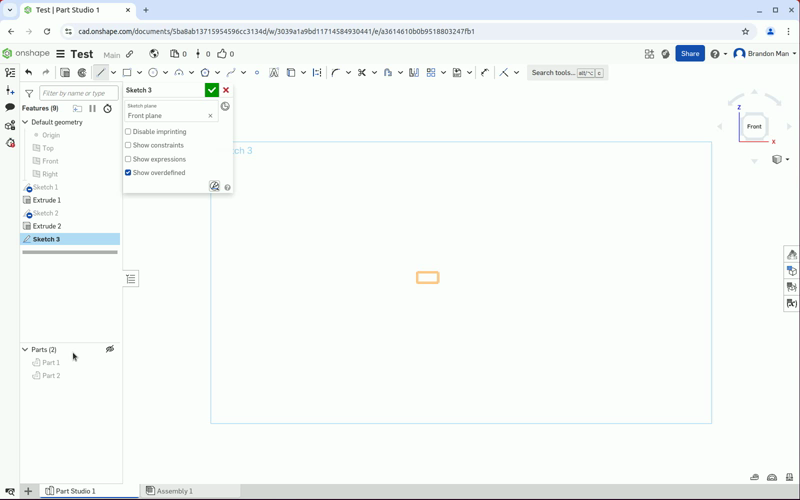
key_down(shift)
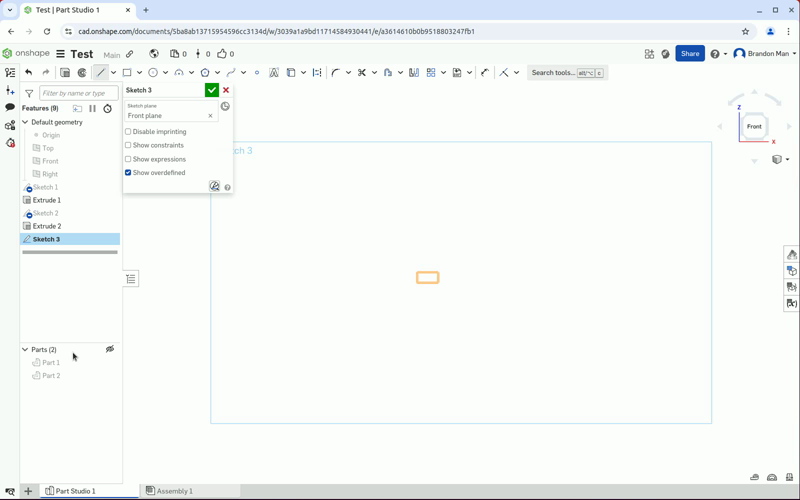
mouse_move(417, 292)
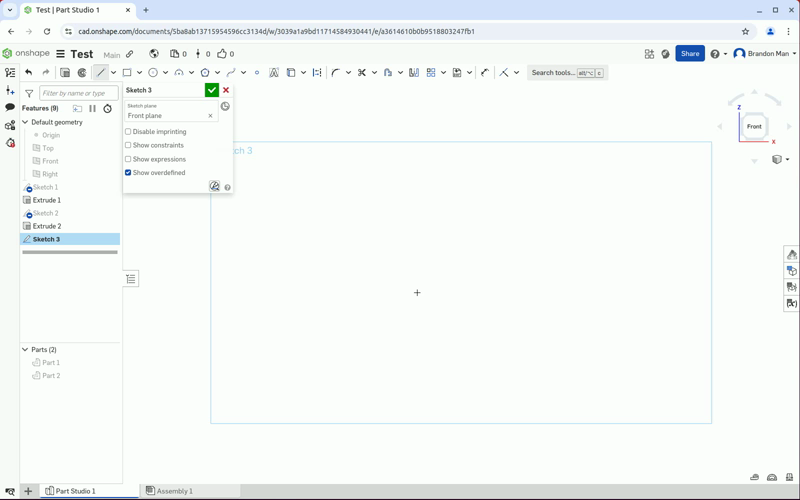
click(417, 292)
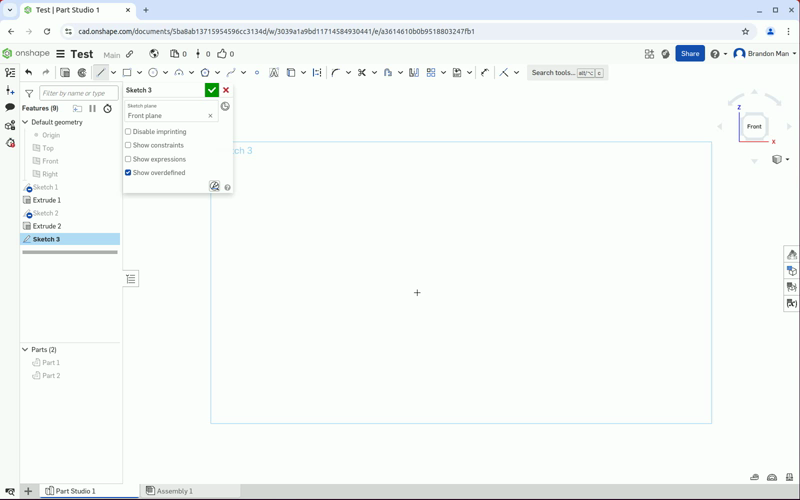
key_up(shift)
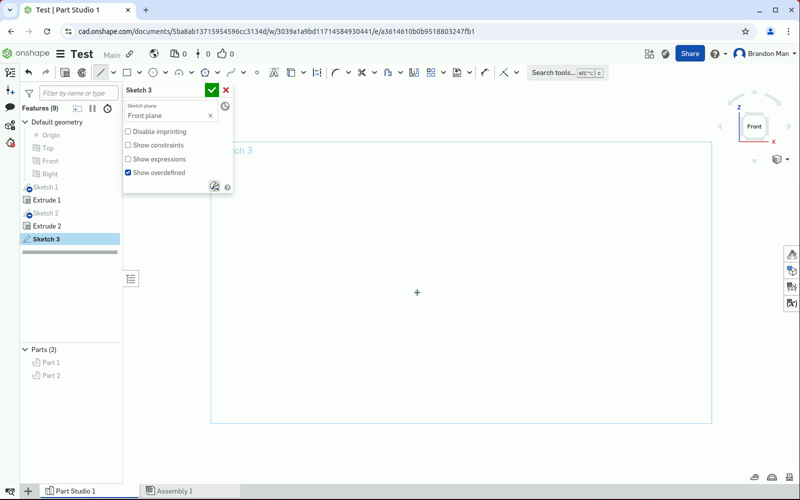
key_down(shift)
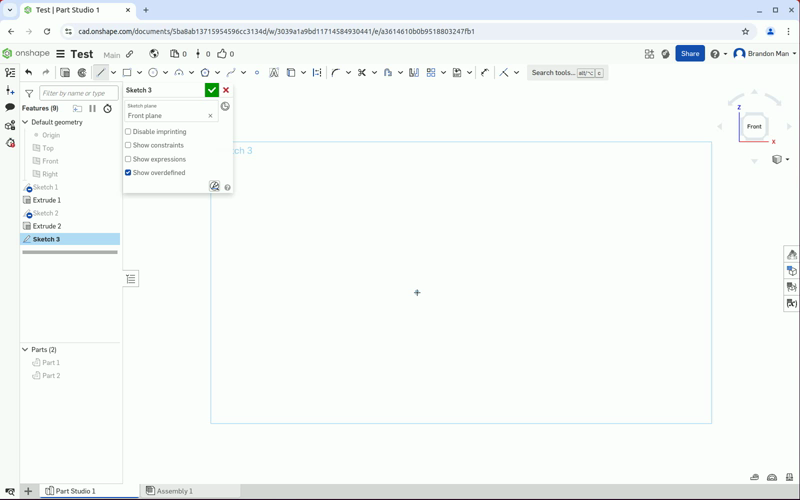
mouse_move(447, 292)
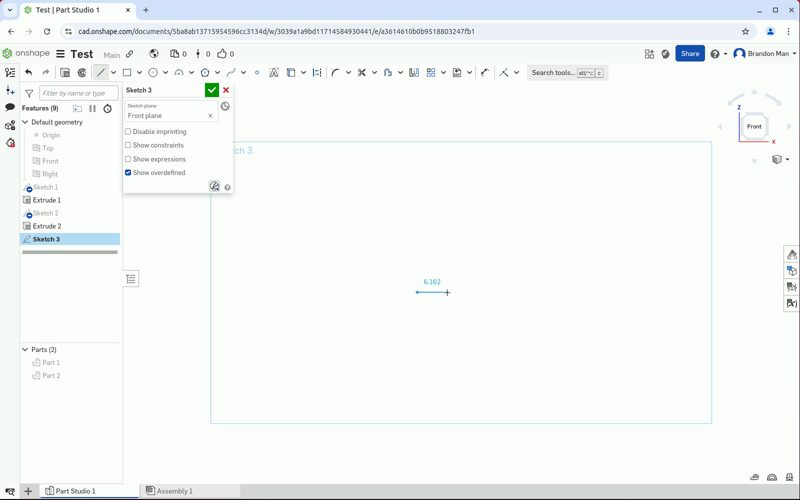
mouse_move(438, 292)
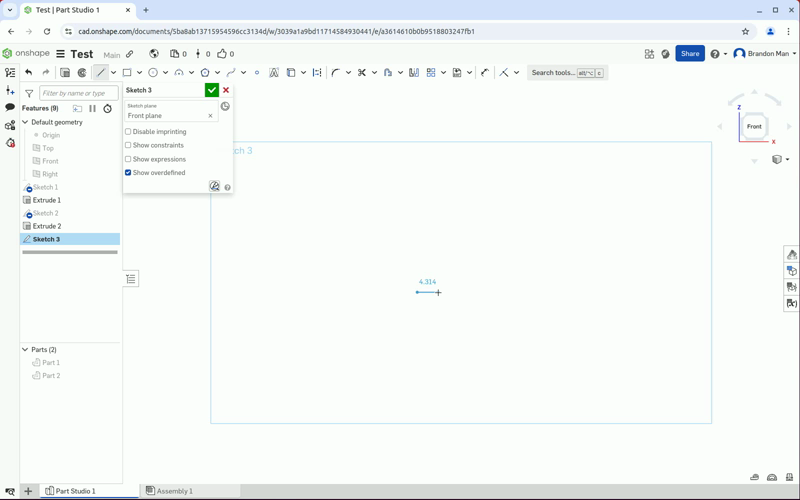
click(438, 292)
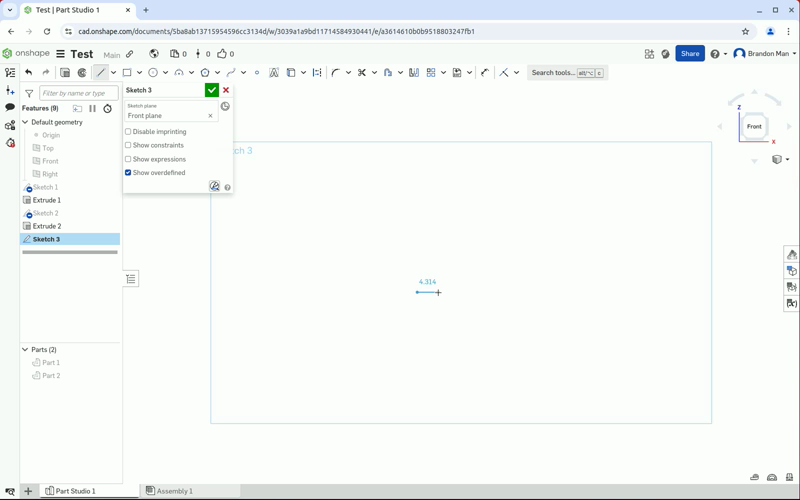
key_up(shift)
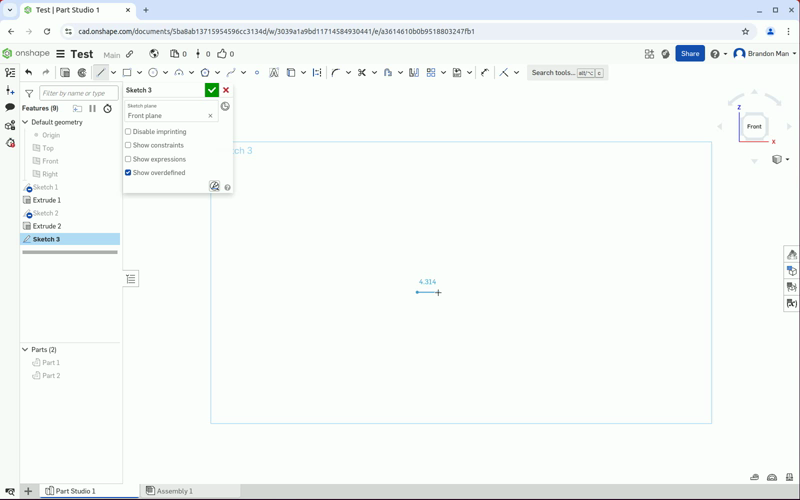
key_down(shift)
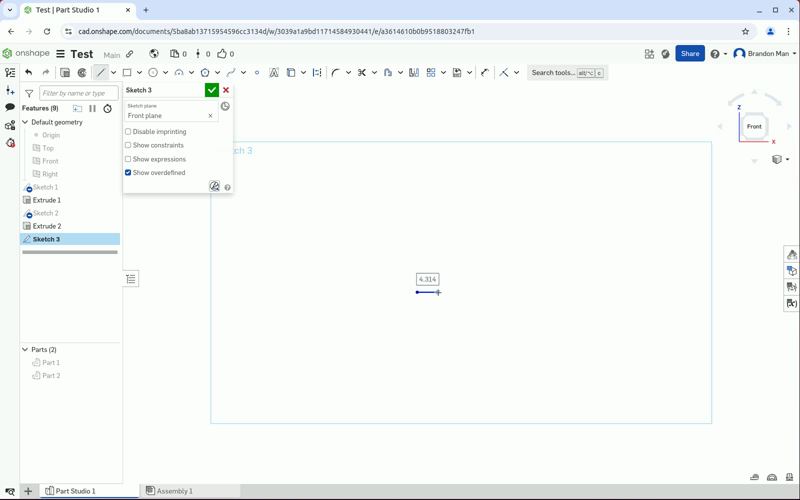
mouse_move(468, 292)
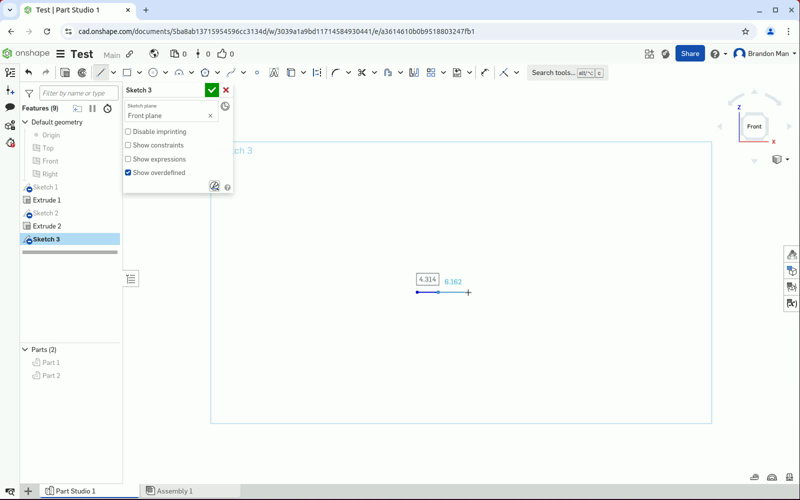
mouse_move(438, 281)
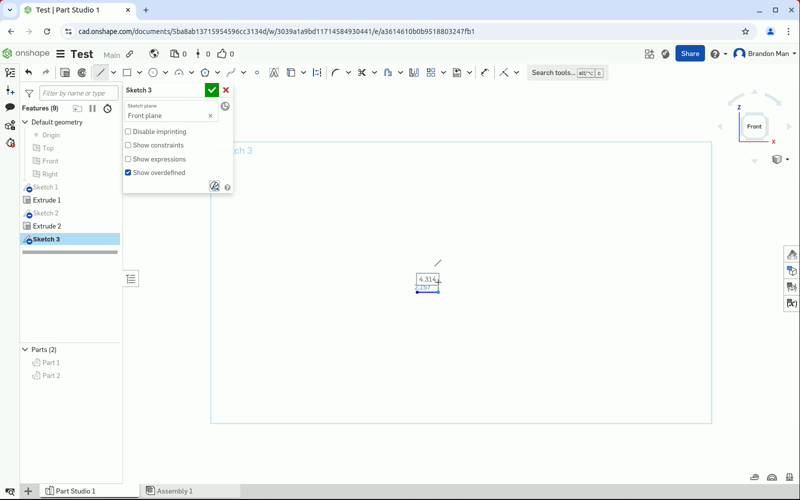
click(438, 281)
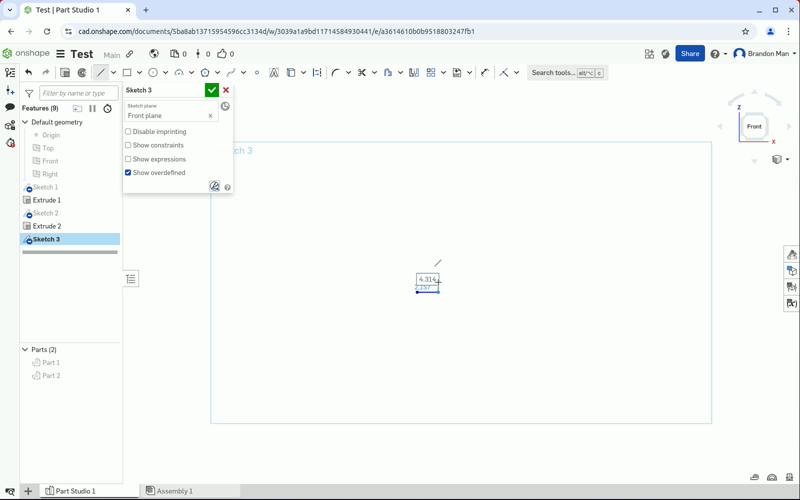
key_up(shift)
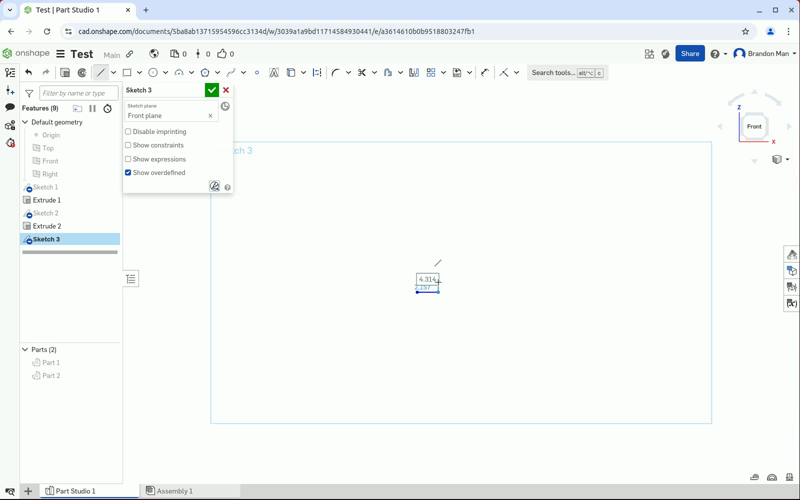
key_down(shift)
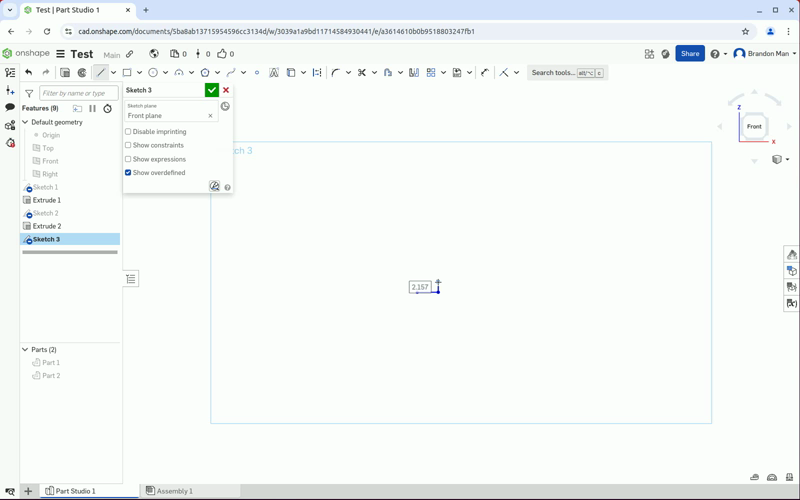
mouse_move(468, 281)
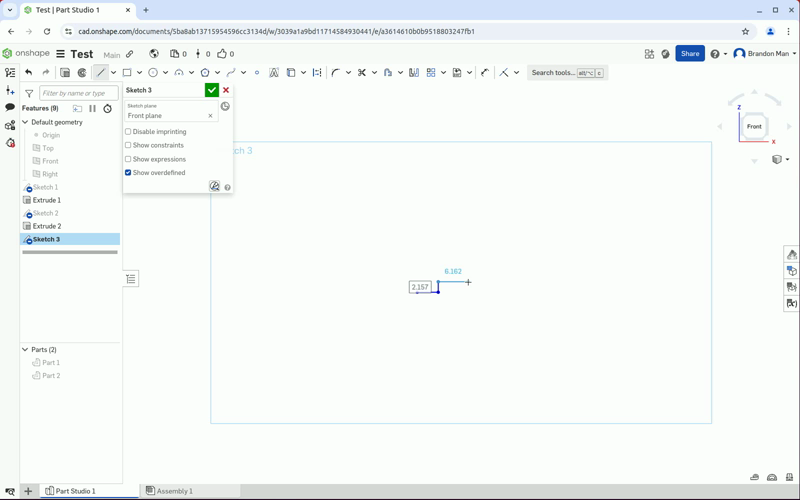
mouse_move(428, 281)
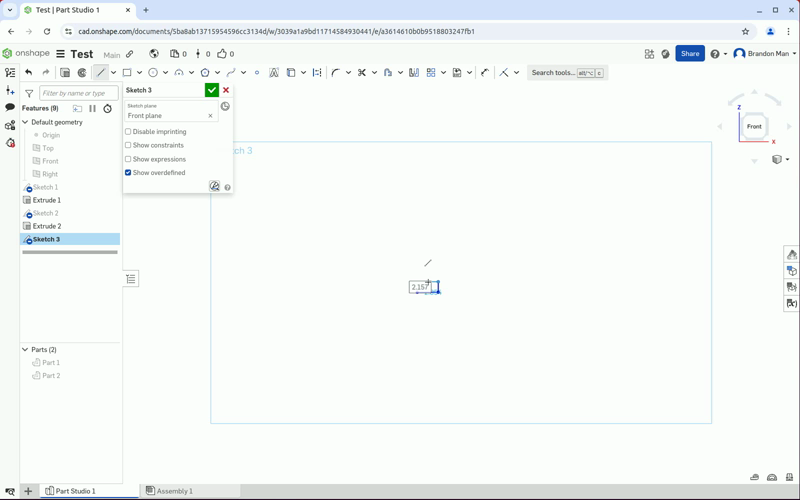
click(428, 281)
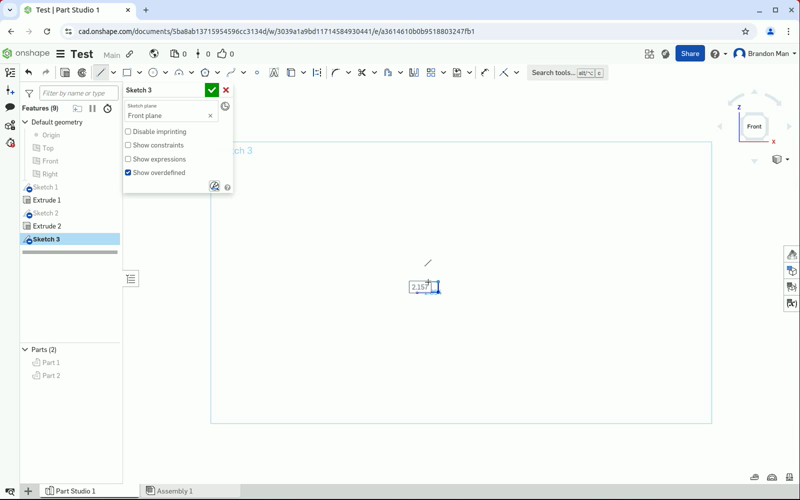
key_up(shift)
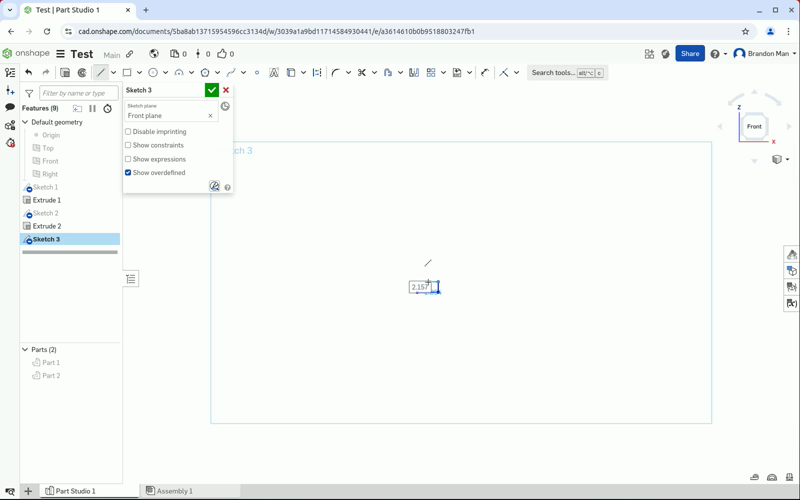
key_down(shift)
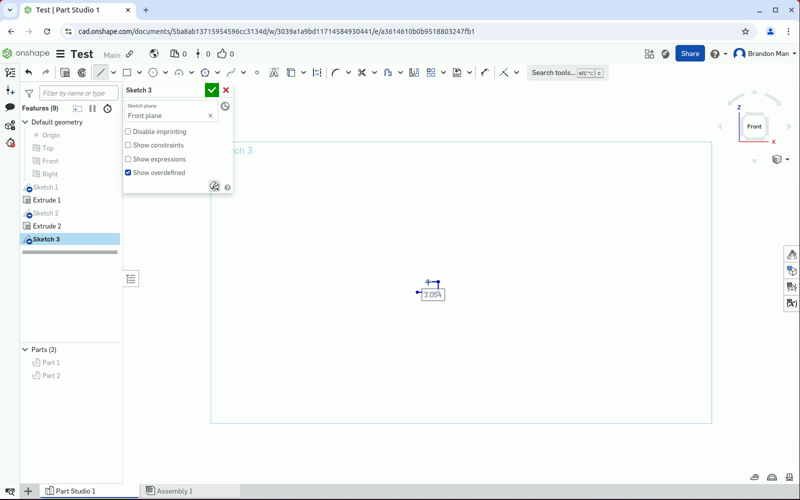
mouse_move(458, 281)
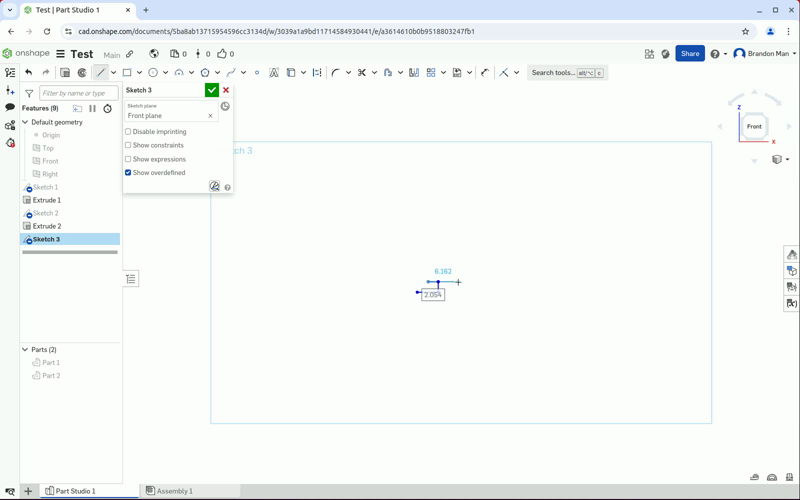
mouse_move(417, 281)
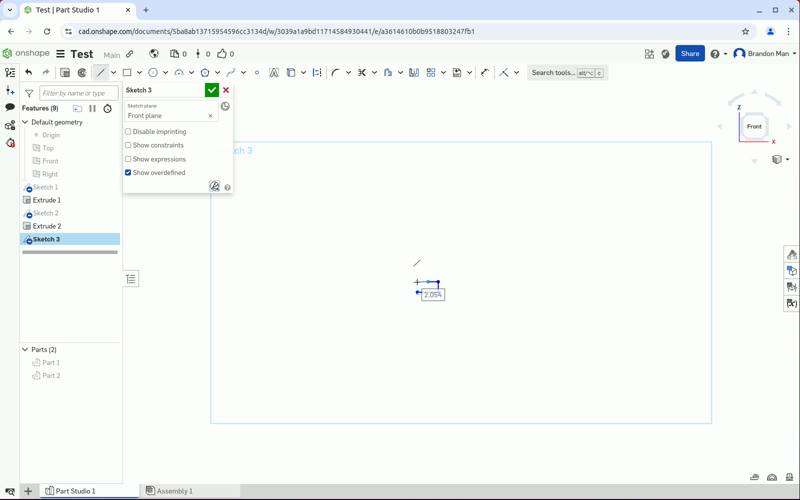
click(417, 281)
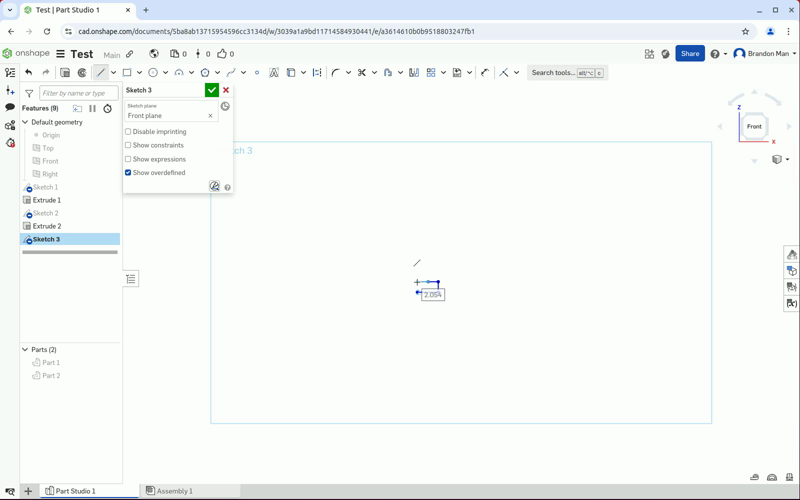
key_up(shift)
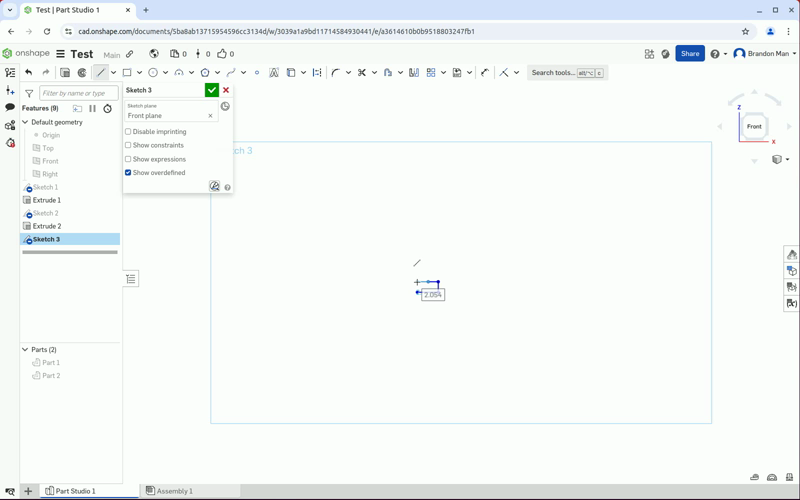
mouse_move(447, 281)
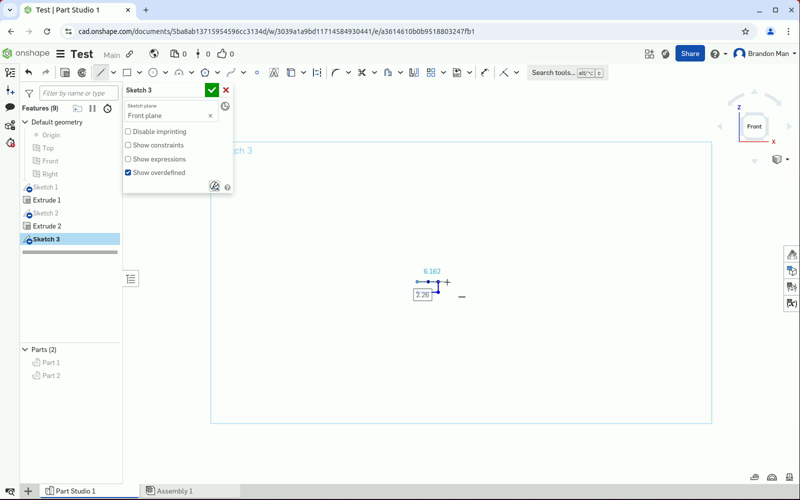
key_down(shift)
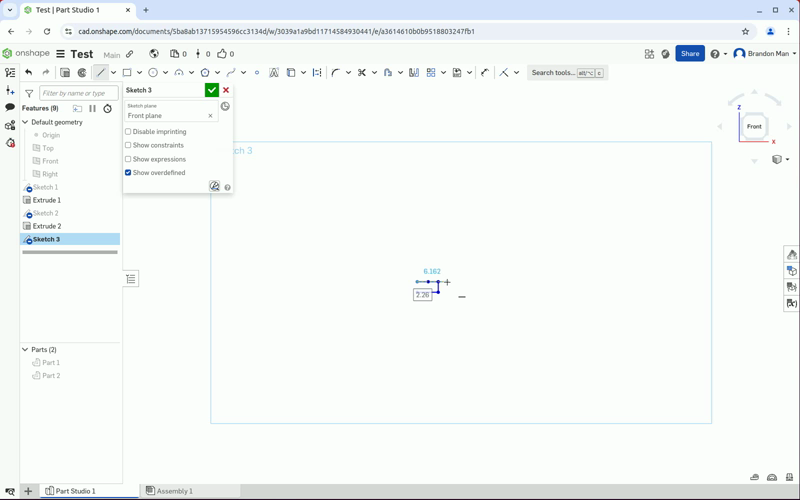
mouse_move(417, 292)
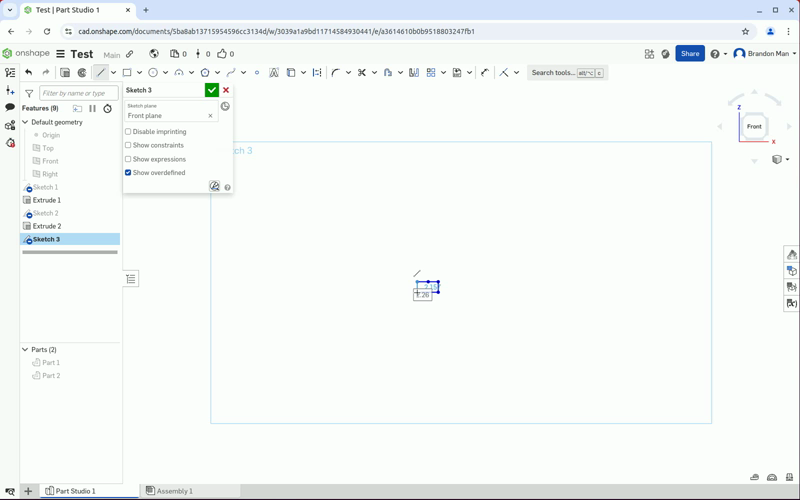
key_up(shift)
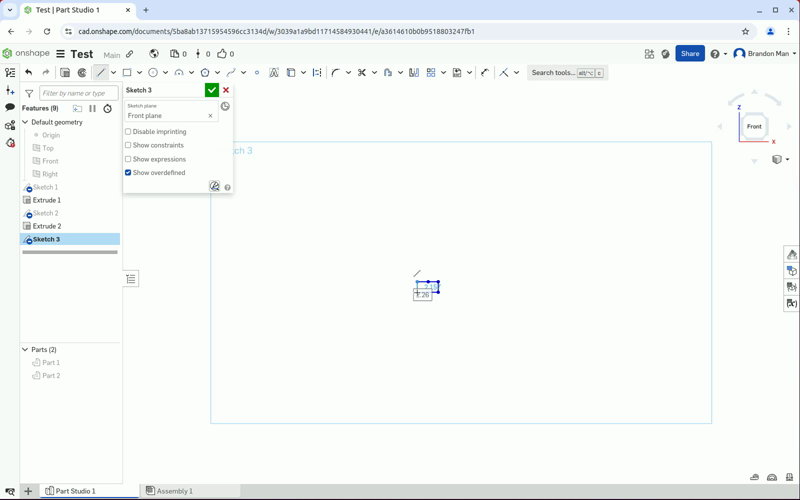
click(417, 292)
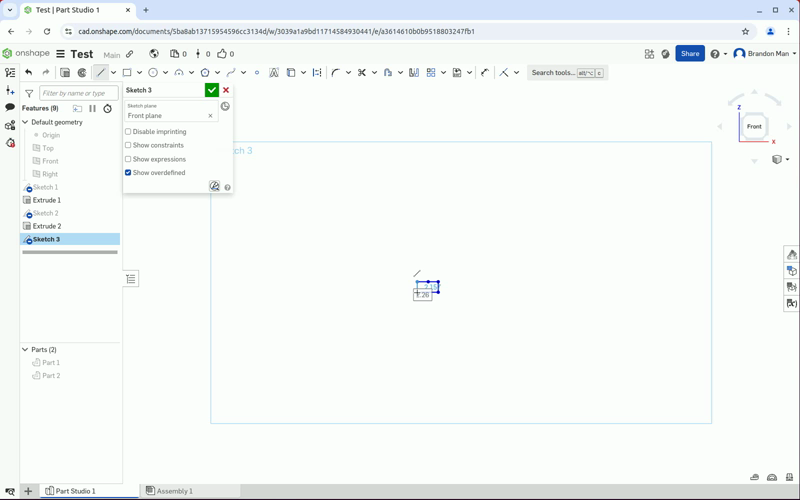
key(esc)
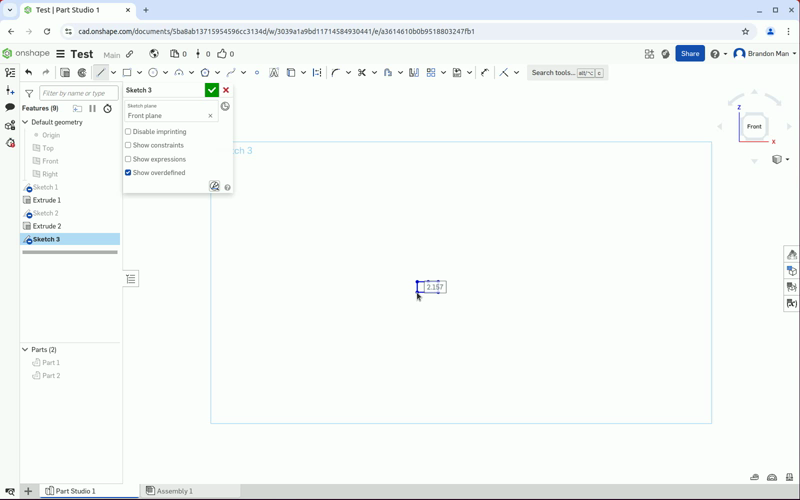
mouse_move(418, 283)
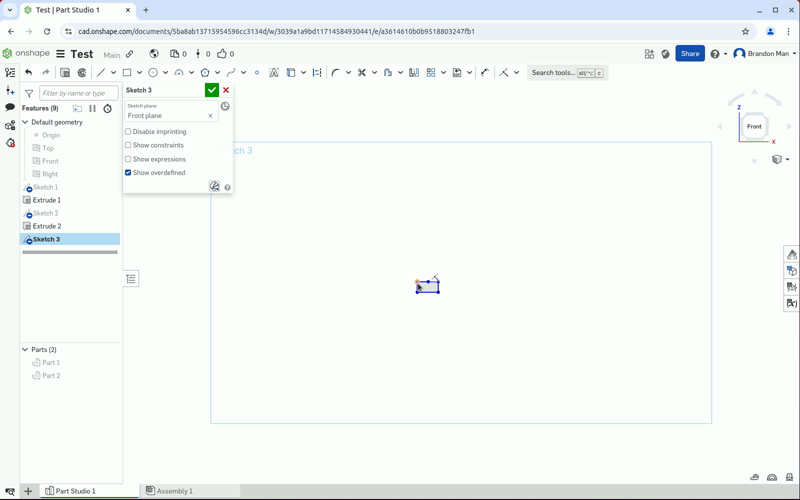
scroll(6)
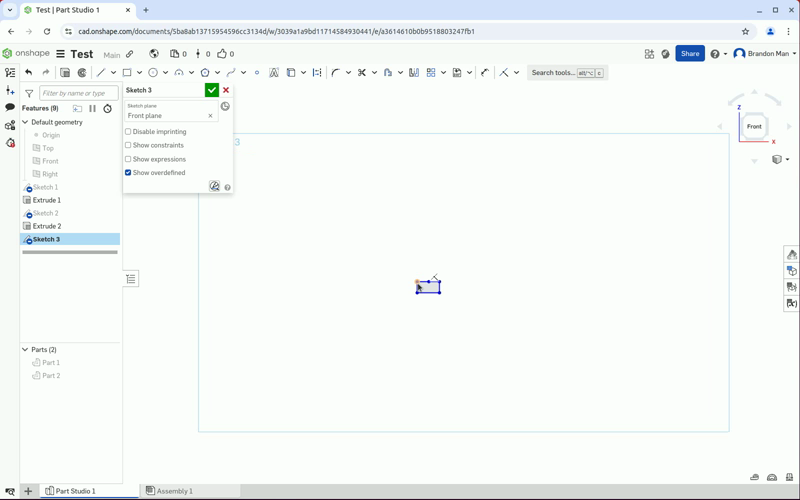
scroll(6)
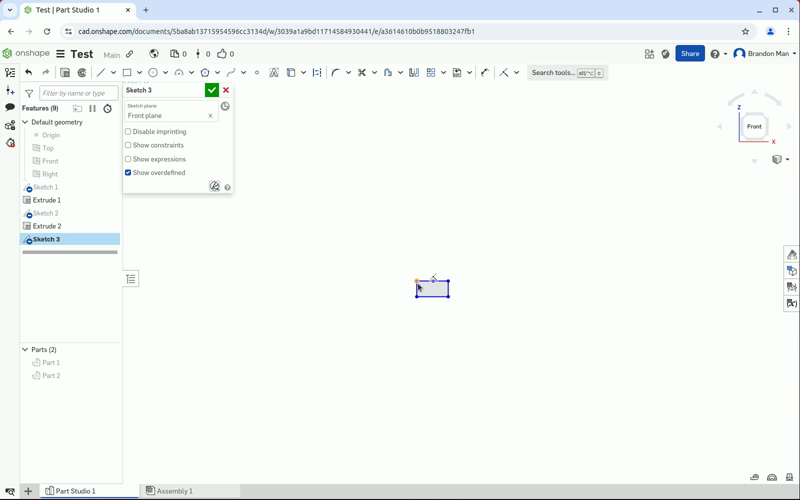
scroll(6)
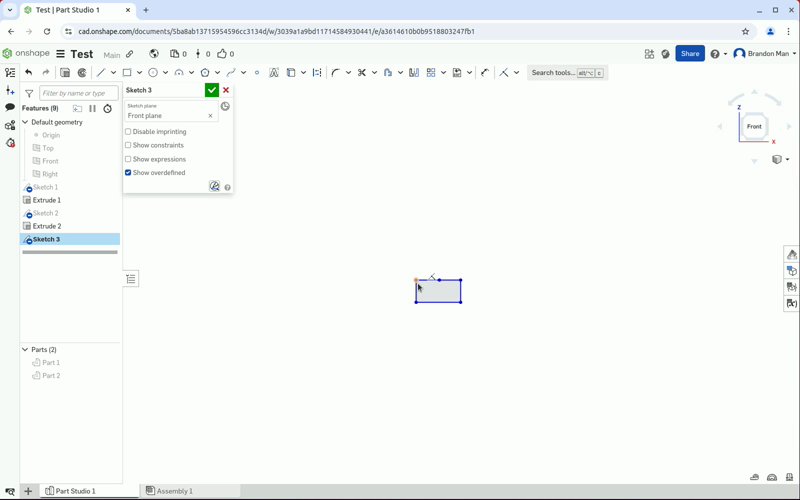
scroll(6)
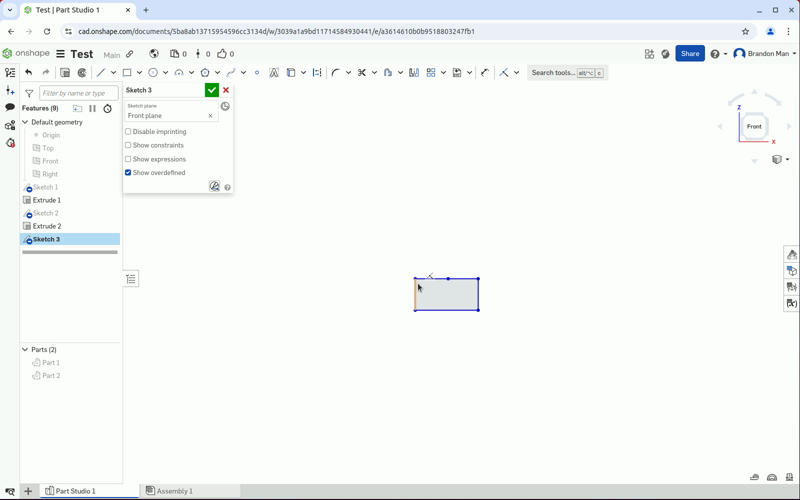
scroll(6)
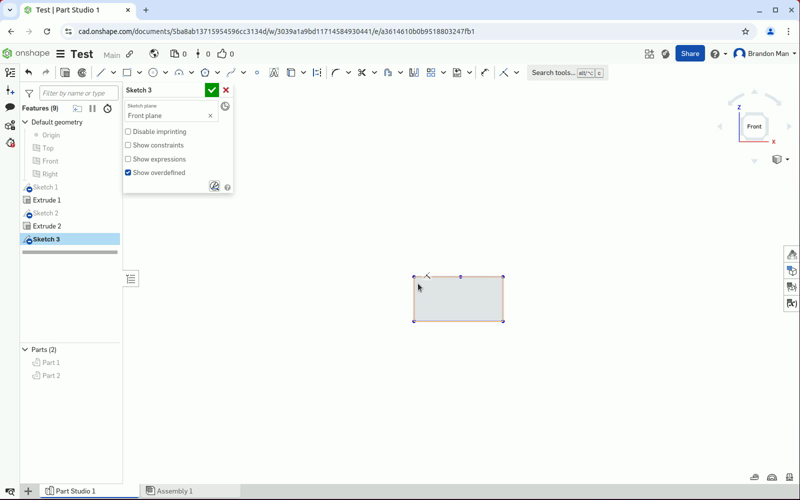
scroll(6)
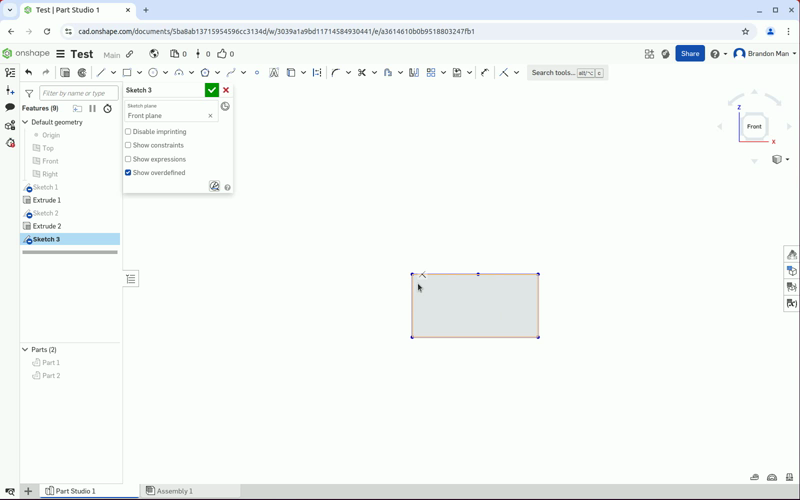
scroll(6)
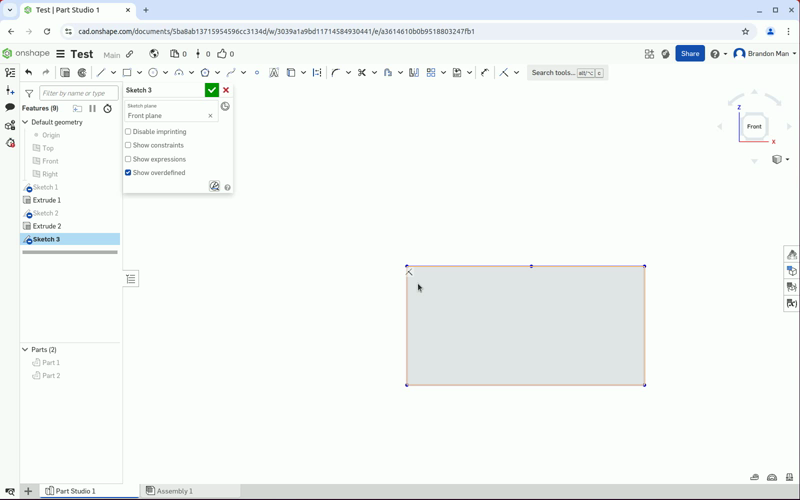
click(418, 283)
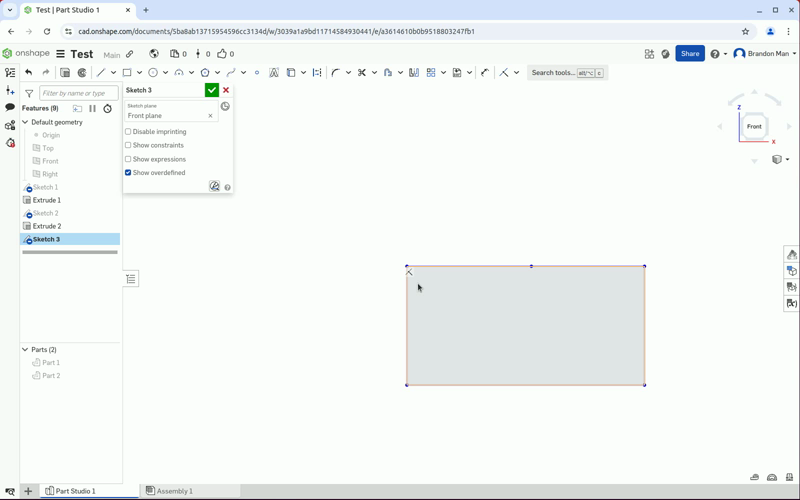
scroll(-6)
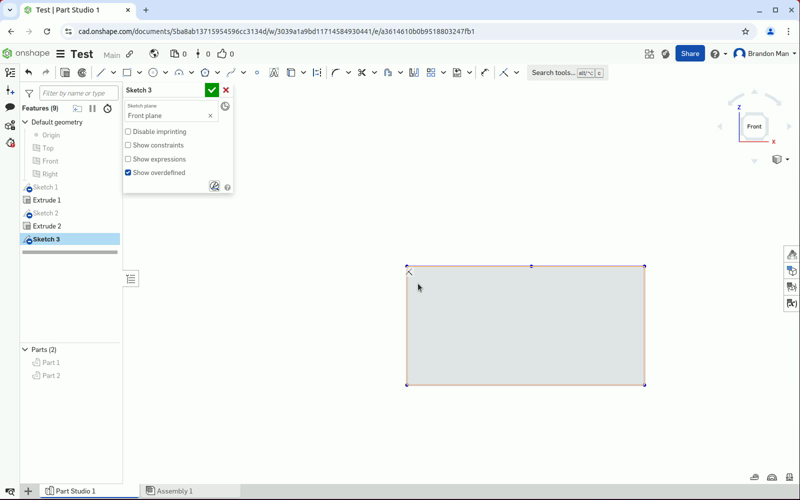
scroll(-6)
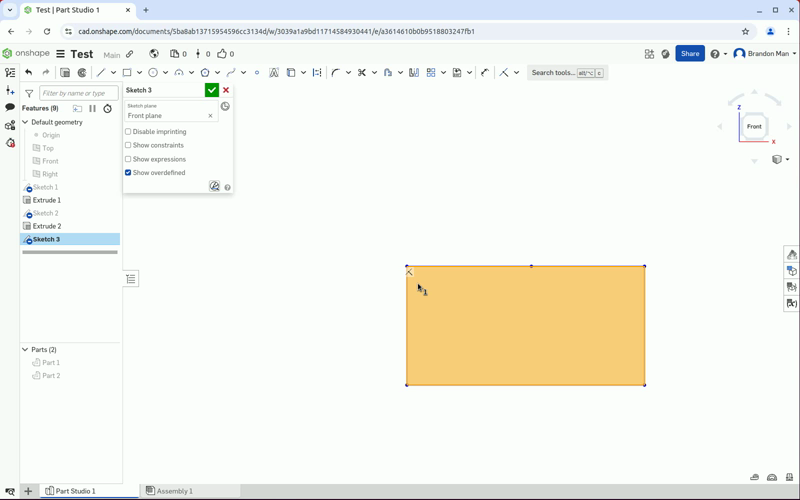
scroll(-6)
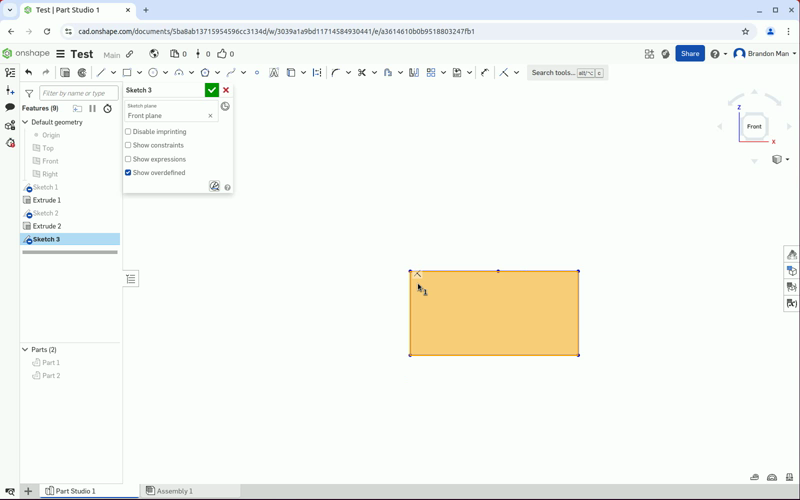
scroll(-6)
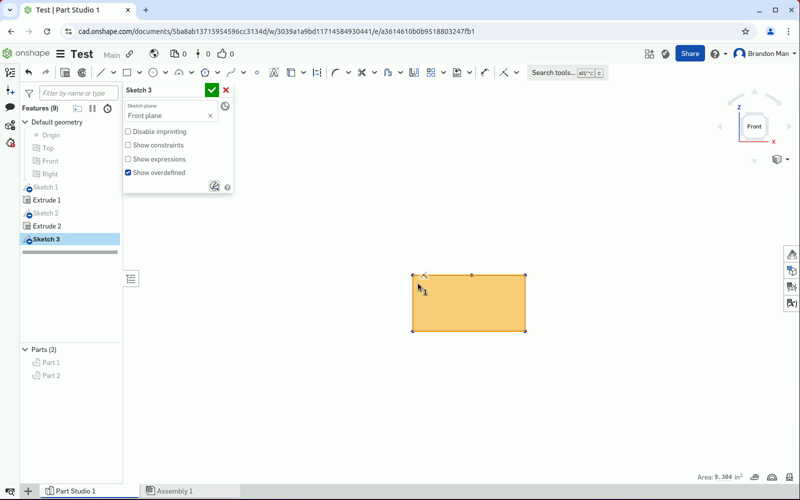
scroll(-6)
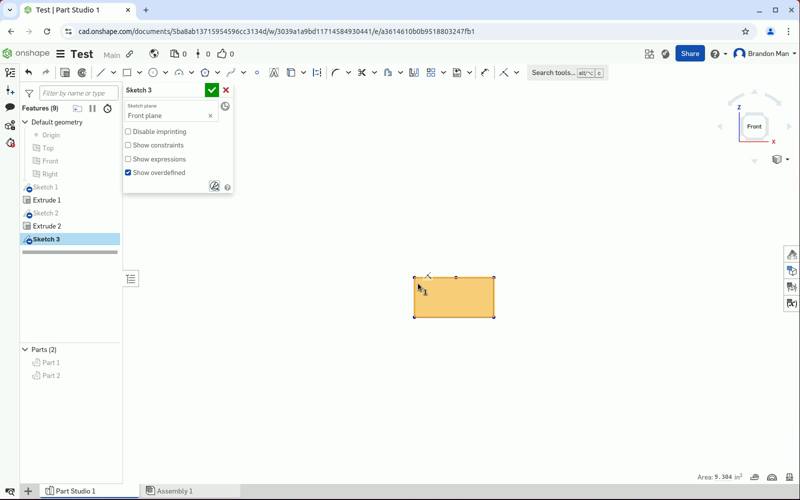
scroll(-6)
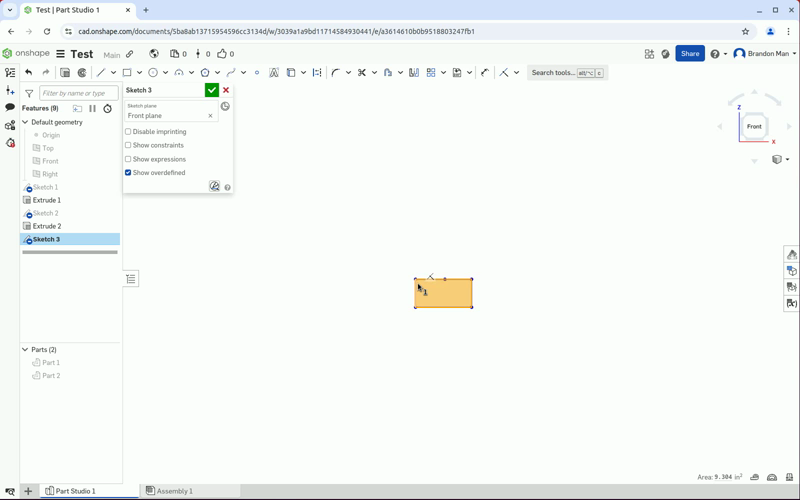
scroll(-6)
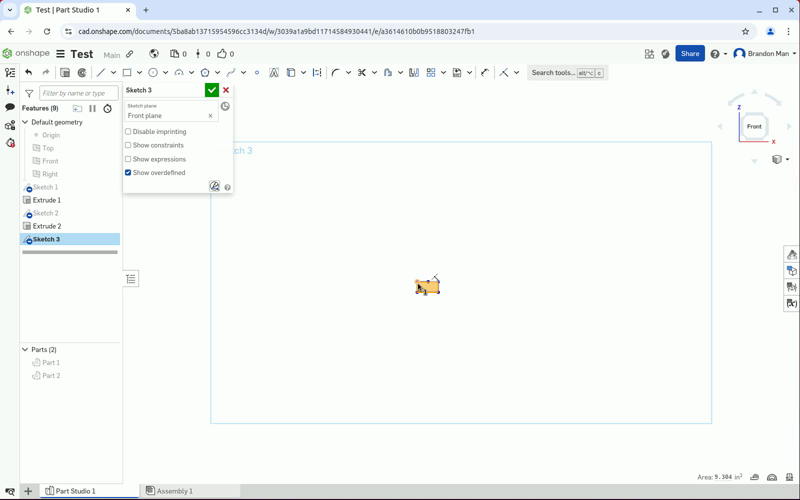
mouse_move(73, 352)
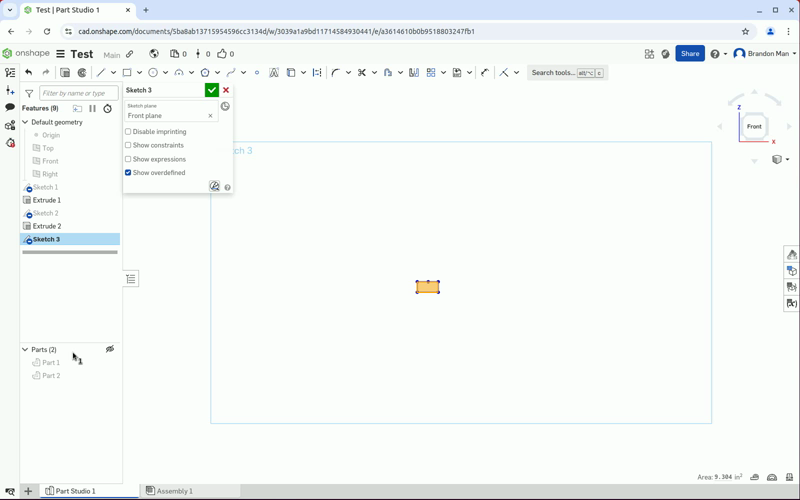
key(shift+y)
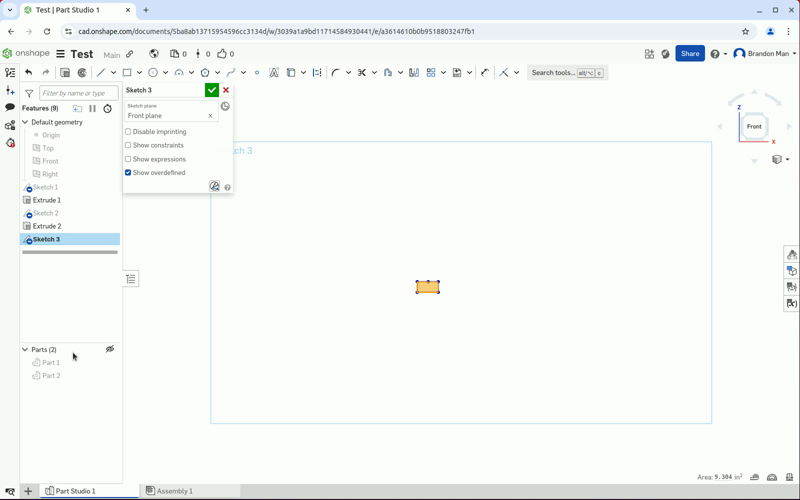
key(shift+e)
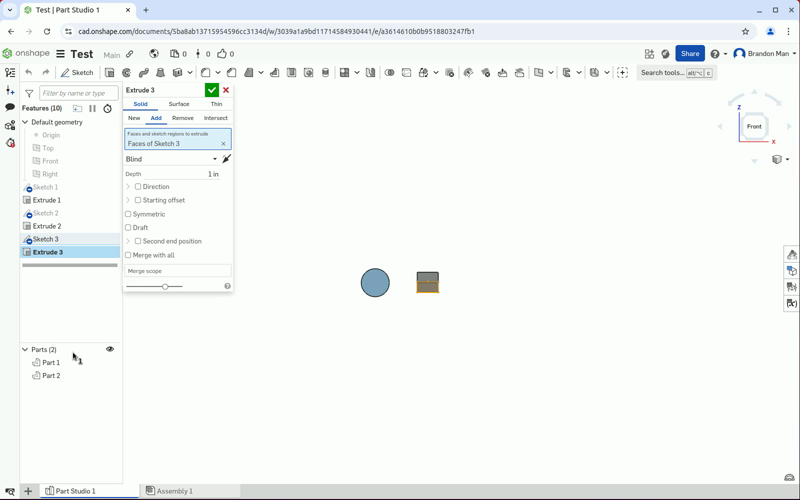
mouse_move(143, 106)
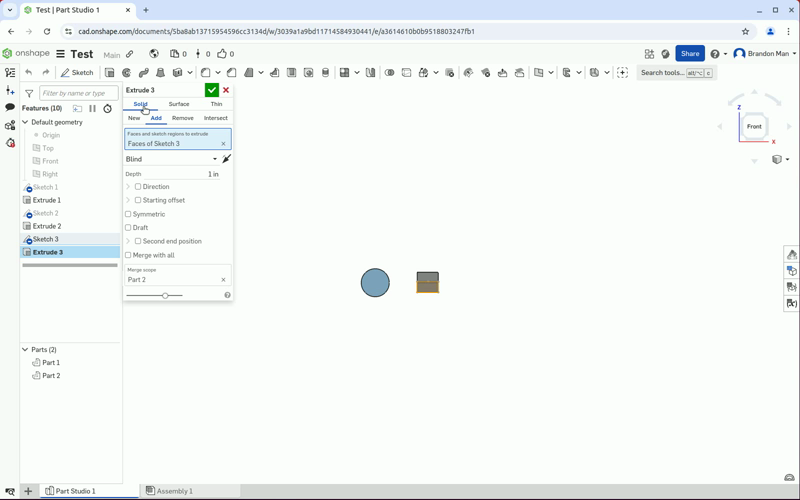
click(143, 106)
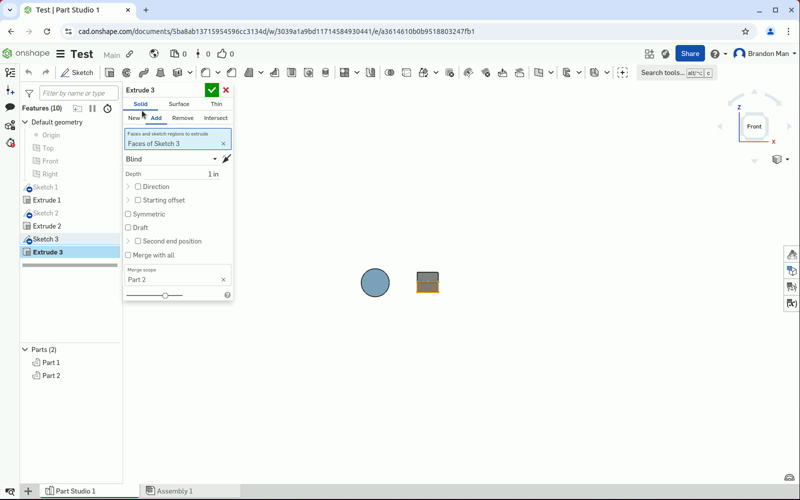
mouse_move(137, 120)
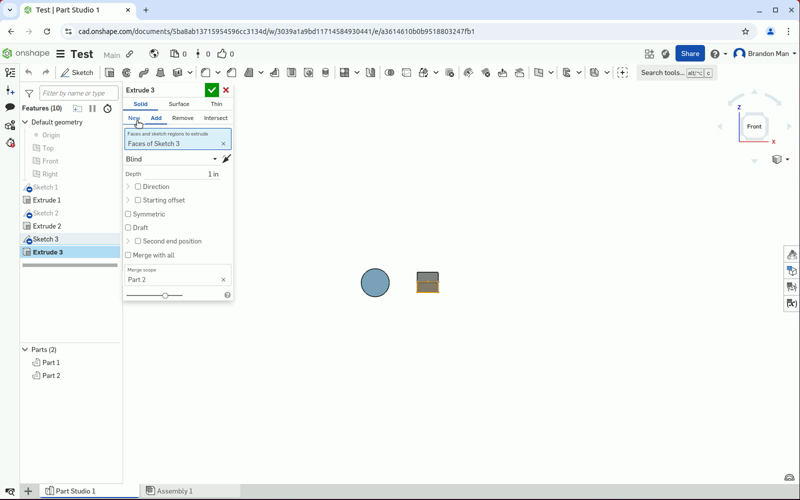
click(137, 120)
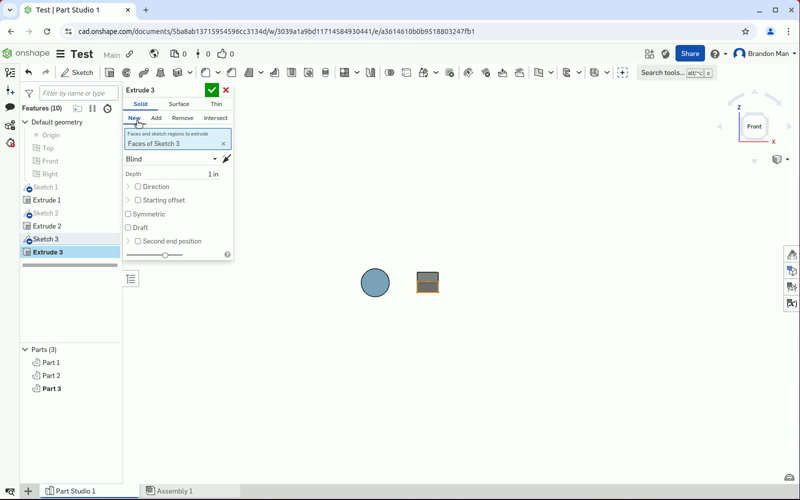
key(tab, 4)
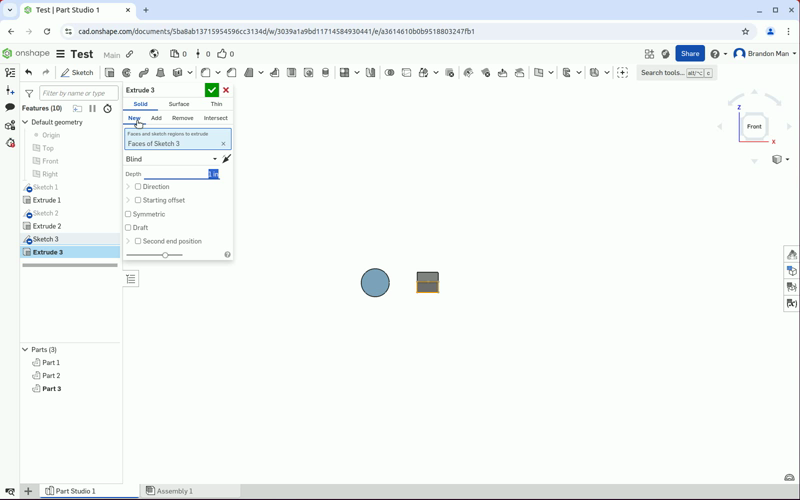
text(-6.74)
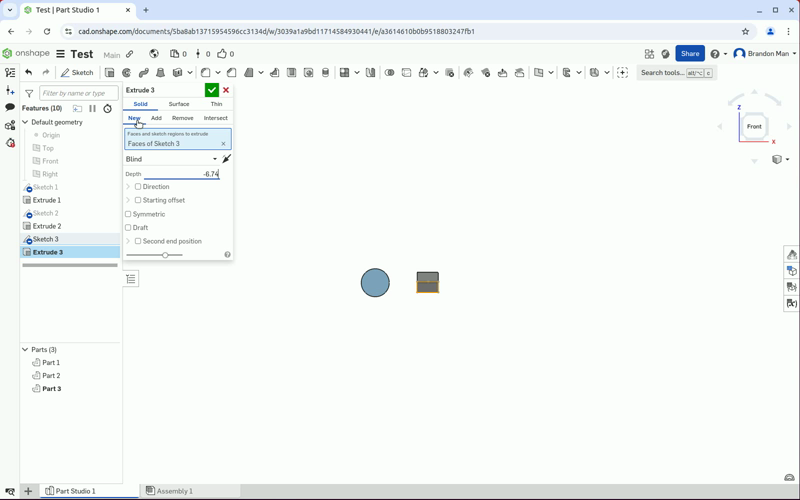
key(enter)
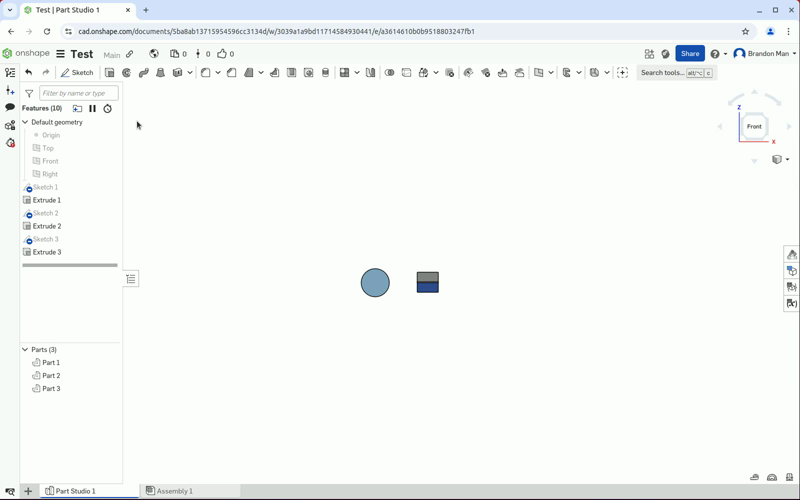
key(shift+h)
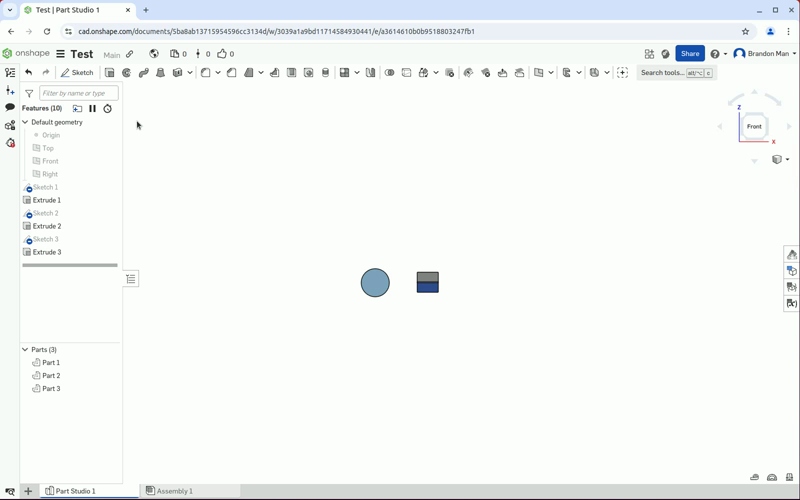
key(shift+h)
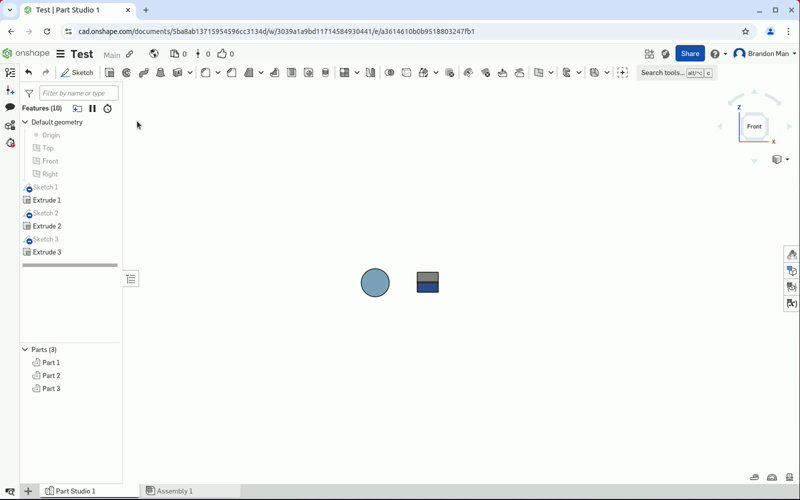
mouse_move(73, 189)
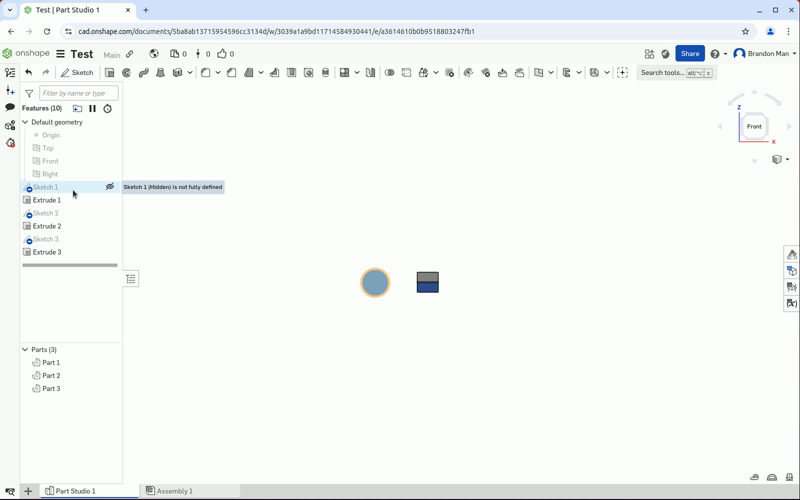
click(73, 189)
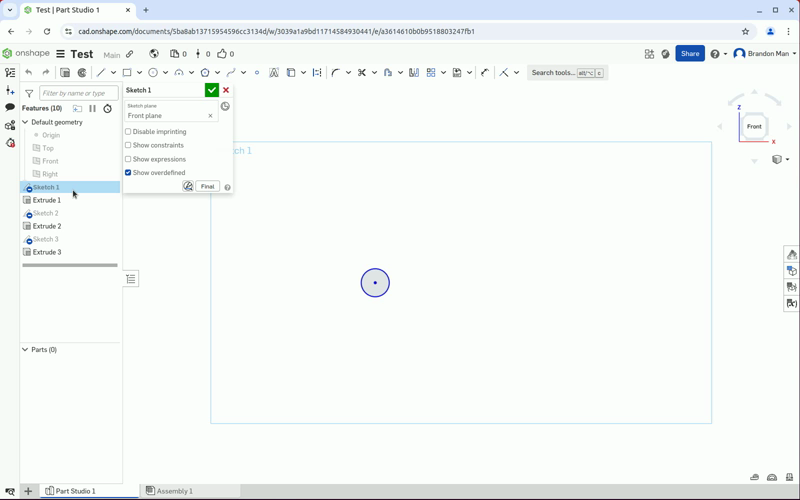
mouse_move(229, 92)
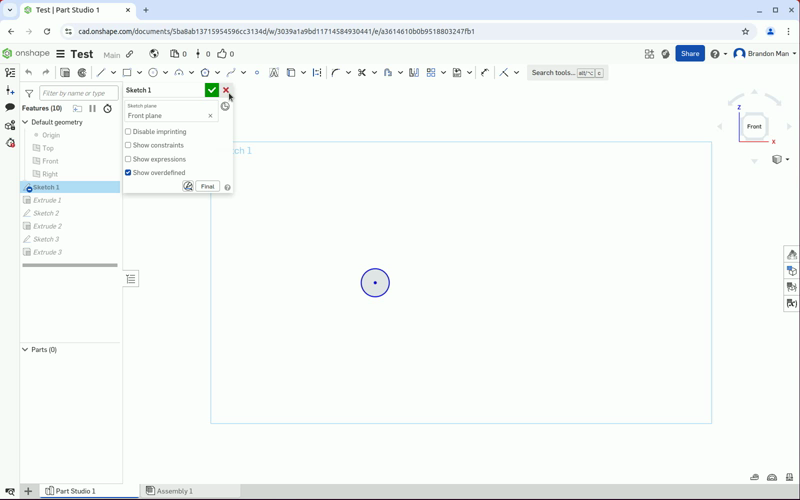
click(229, 92)
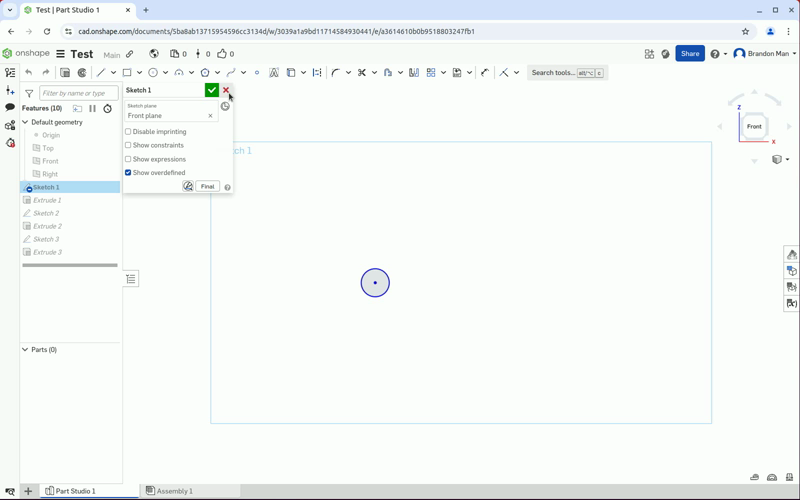
key(shift+s)
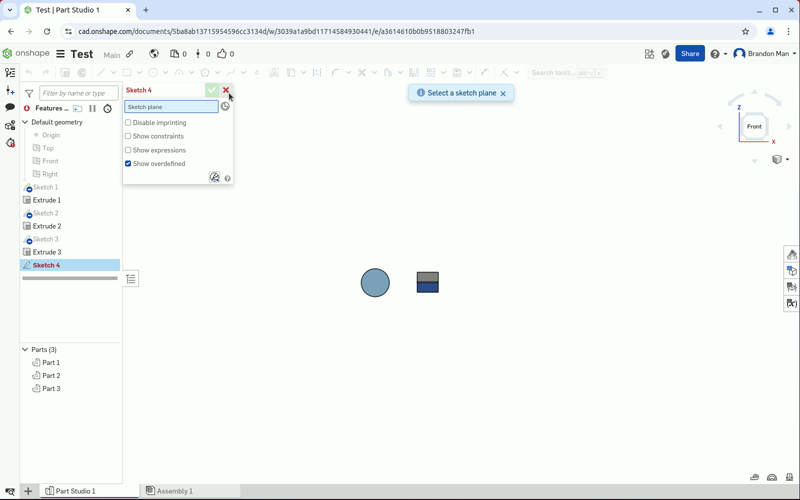
mouse_move(73, 163)
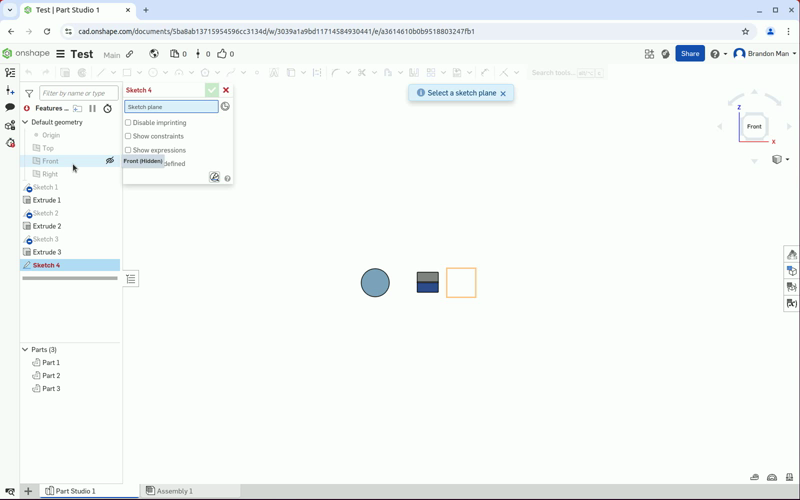
click(73, 163)
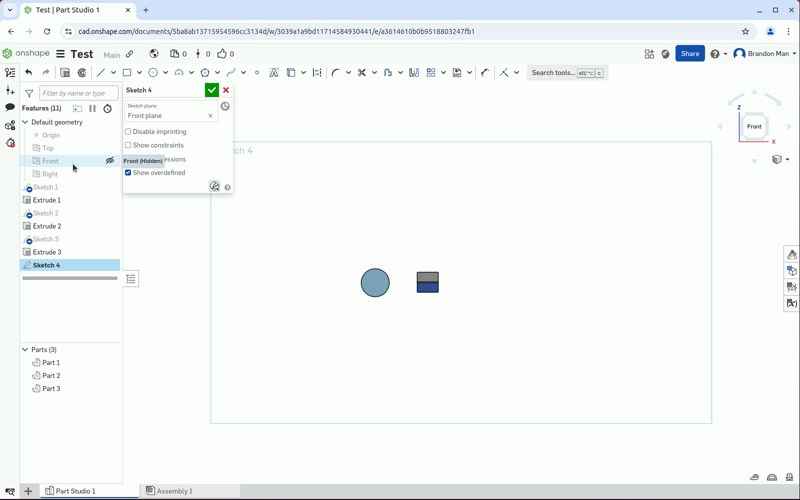
mouse_move(73, 352)
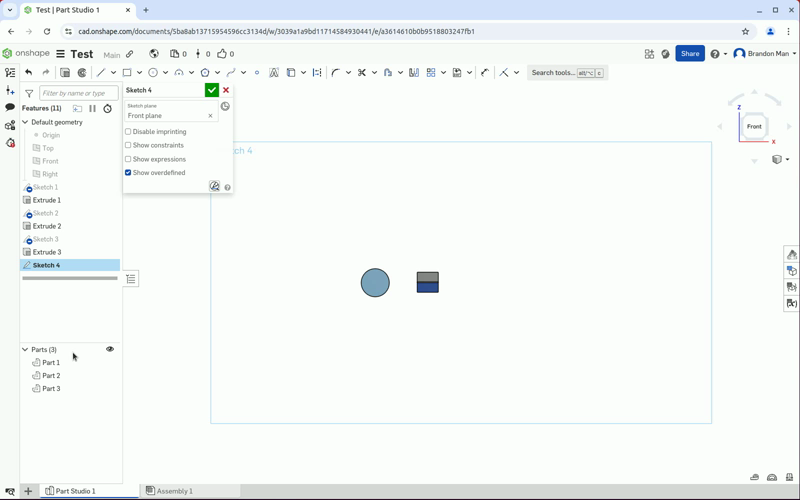
key(y)
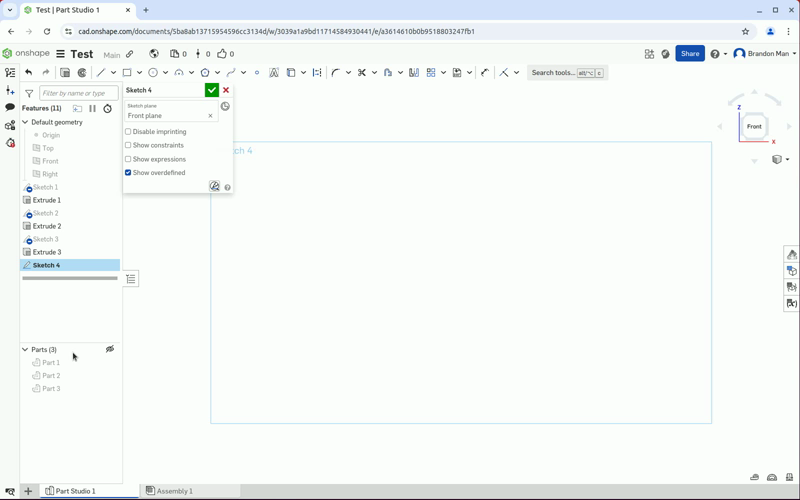
key(l)
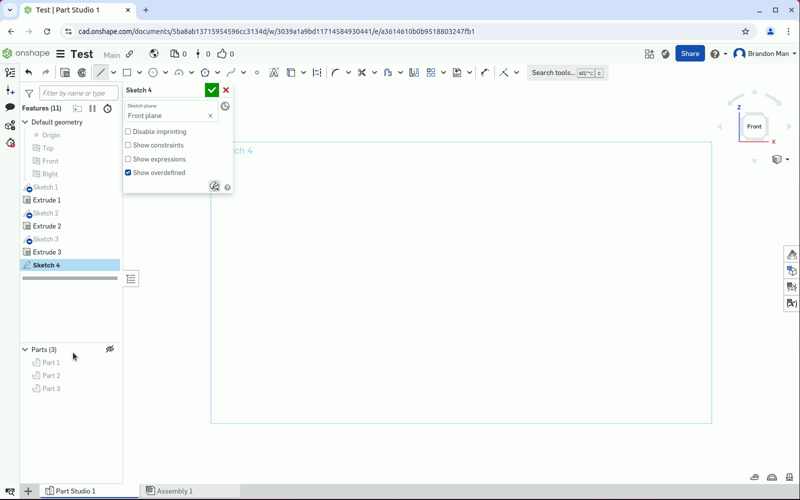
key_down(shift)
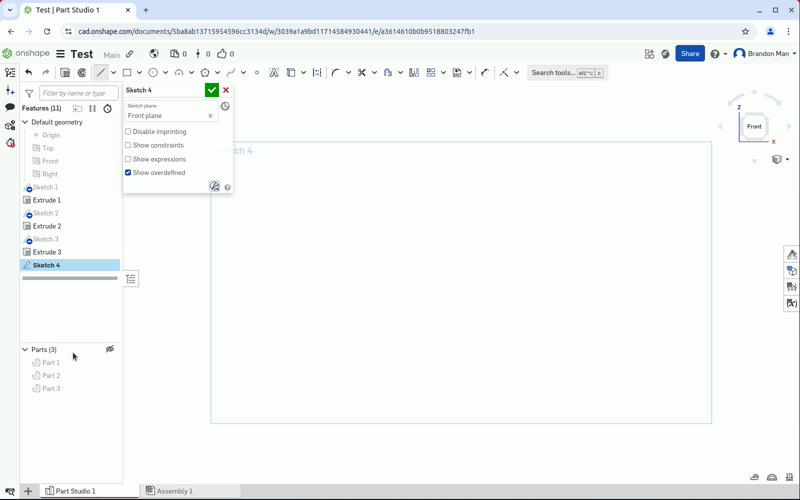
mouse_move(453, 306)
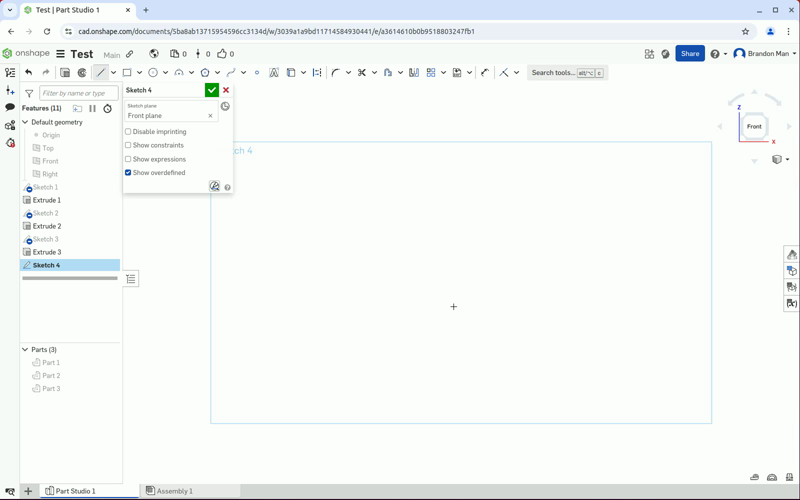
click(453, 306)
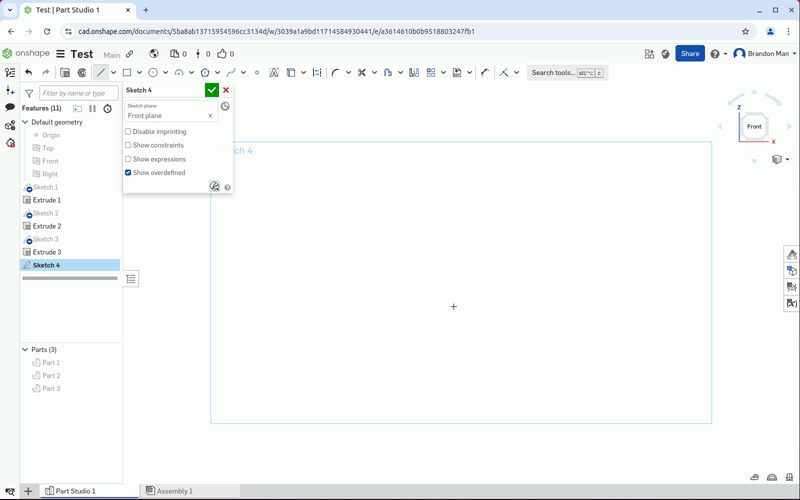
key_up(shift)
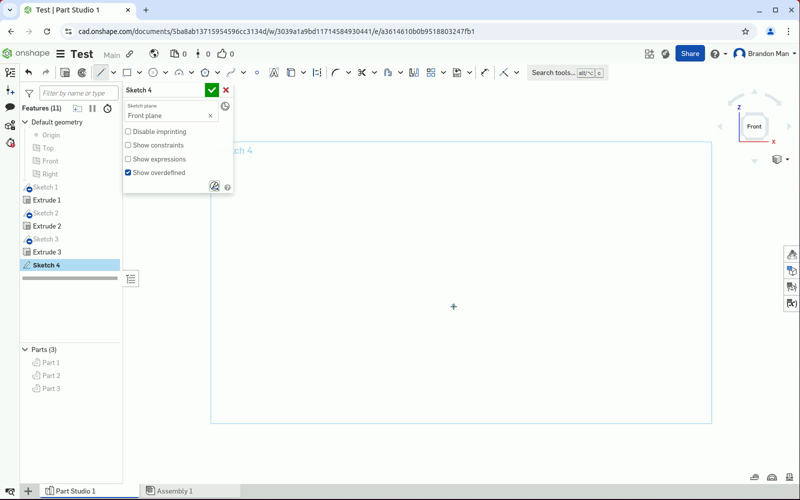
key_down(shift)
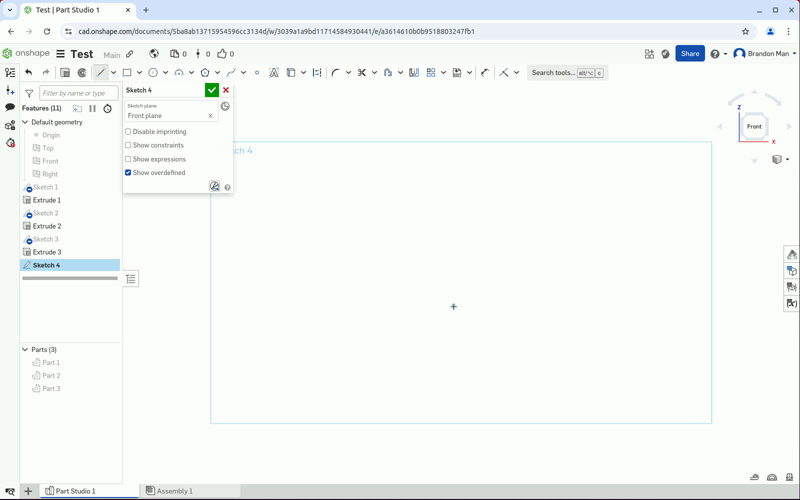
mouse_move(483, 306)
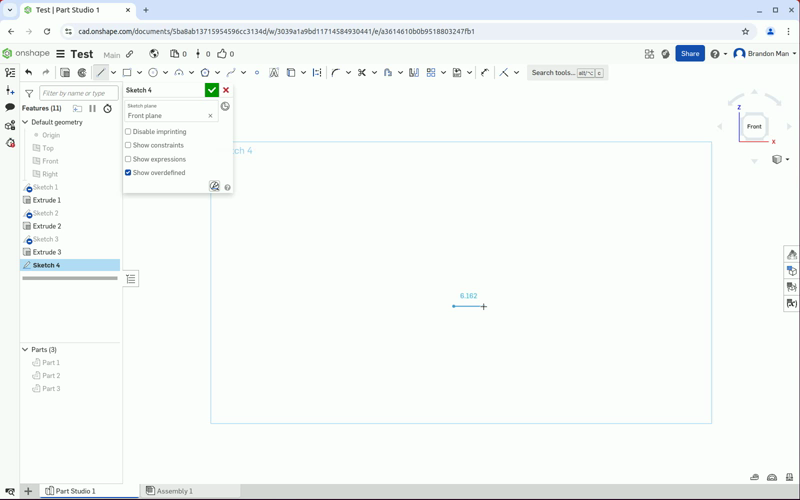
mouse_move(481, 306)
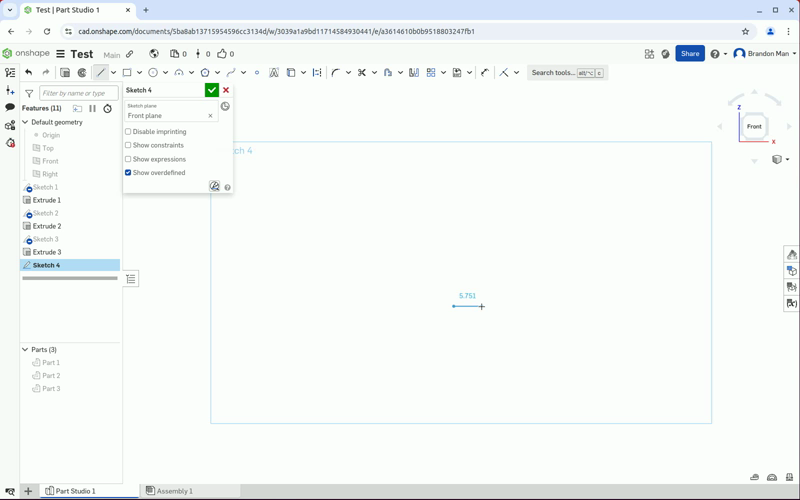
click(481, 306)
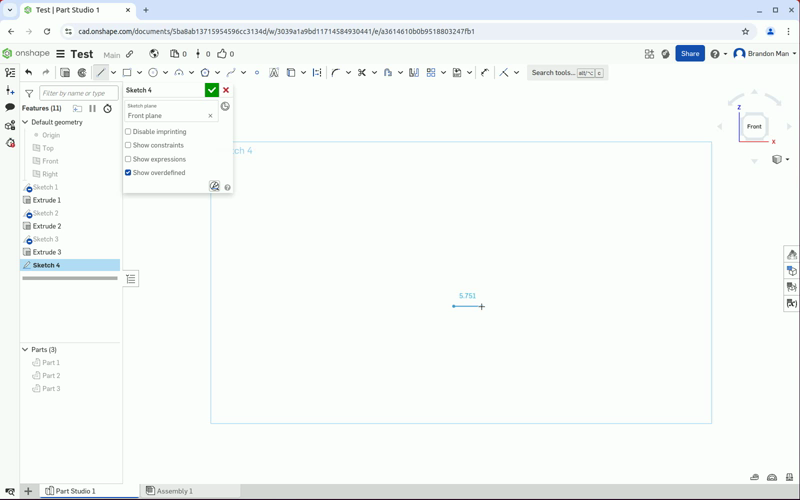
key_up(shift)
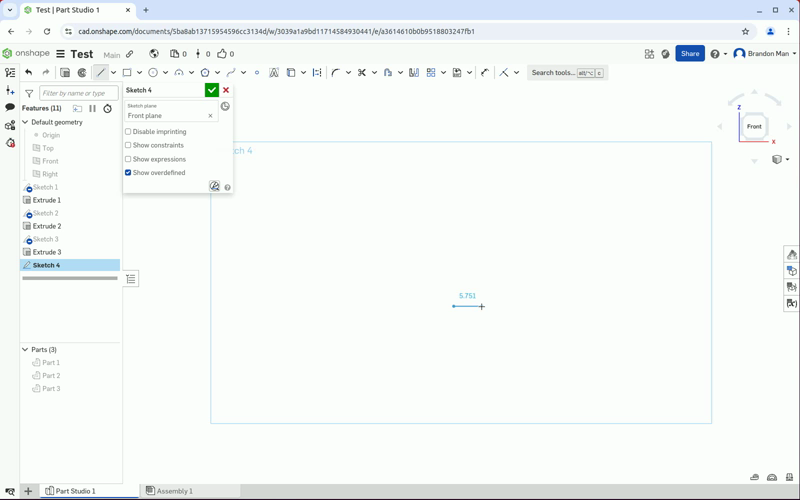
key_down(shift)
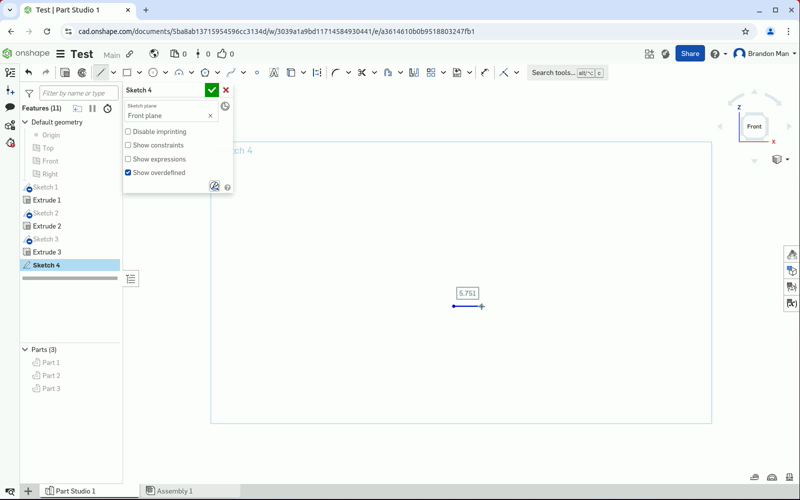
mouse_move(511, 306)
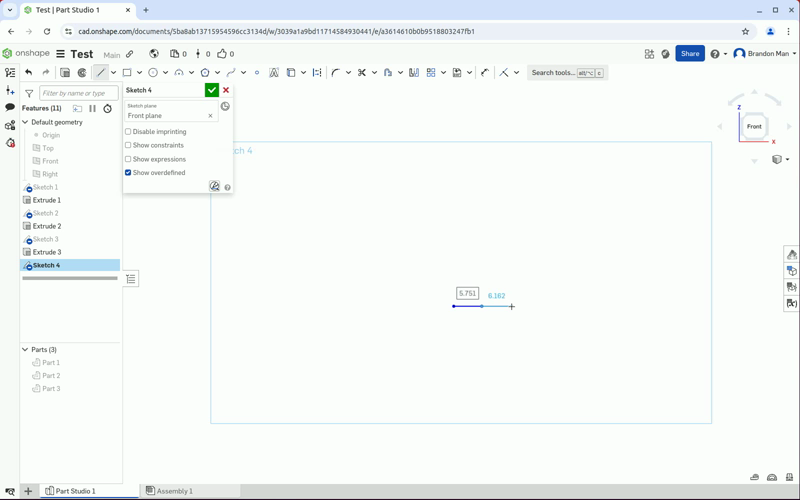
mouse_move(467, 282)
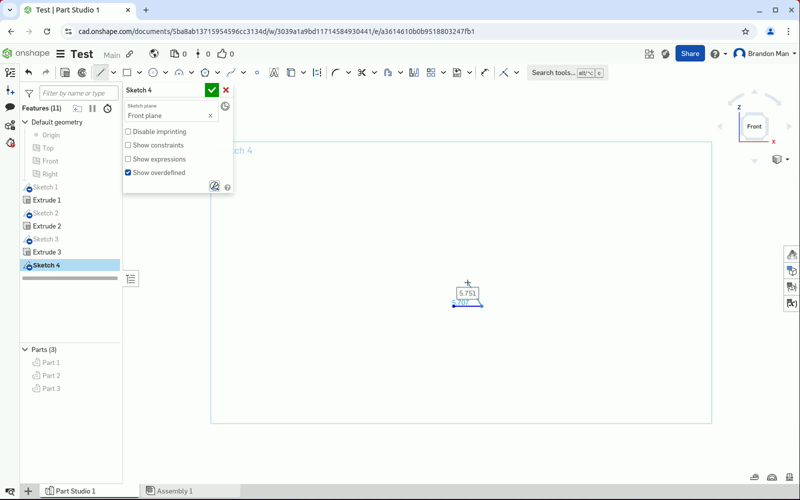
click(467, 282)
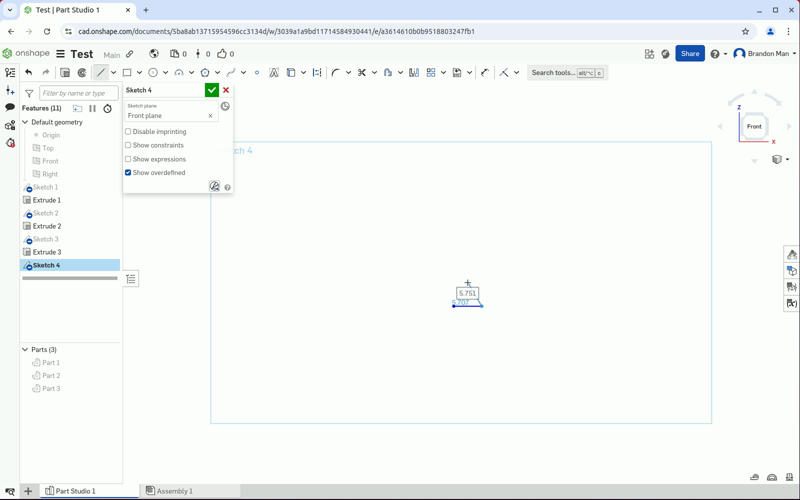
key_up(shift)
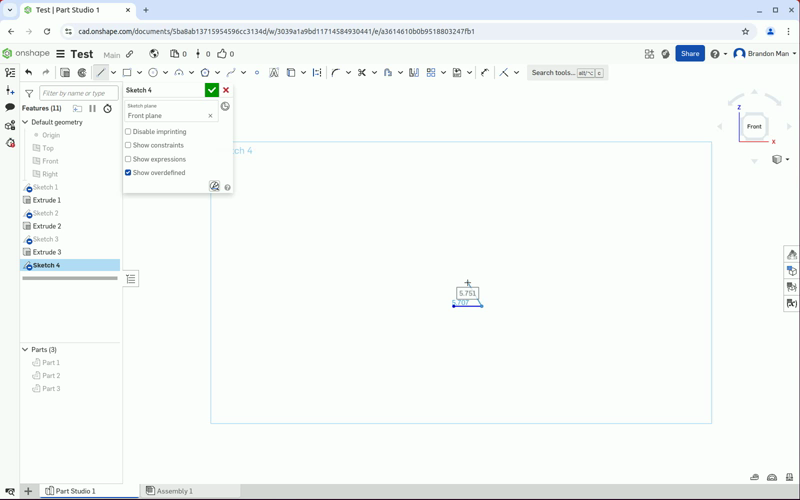
mouse_move(497, 282)
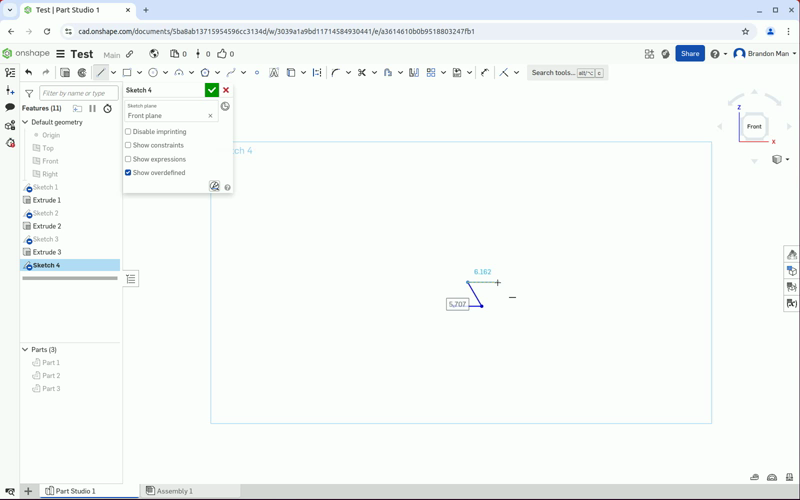
key_down(shift)
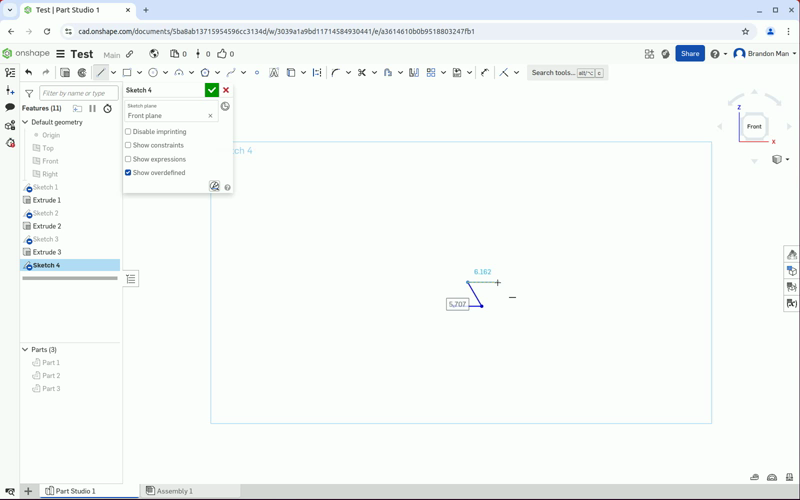
mouse_move(453, 306)
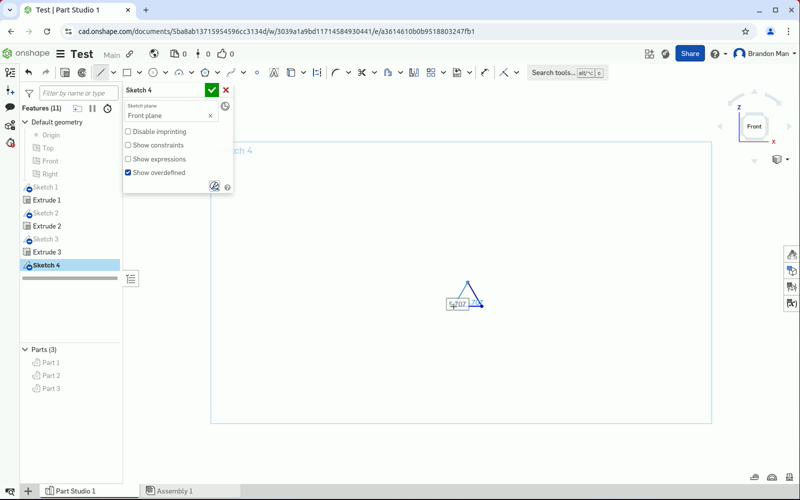
key_up(shift)
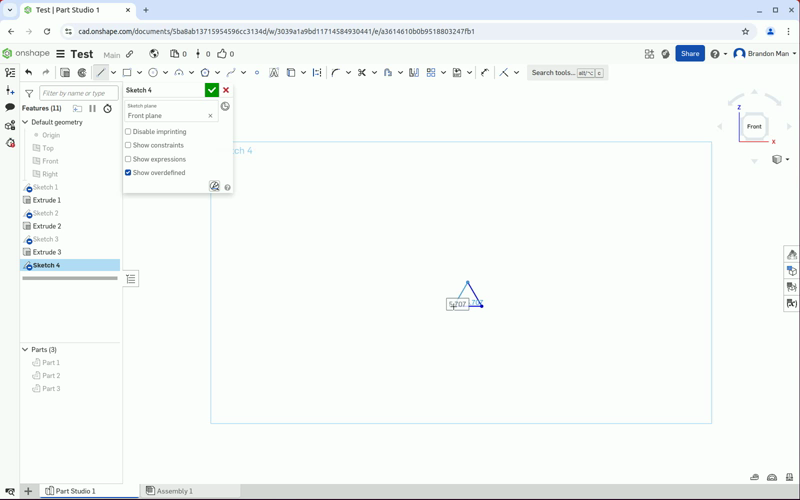
click(453, 306)
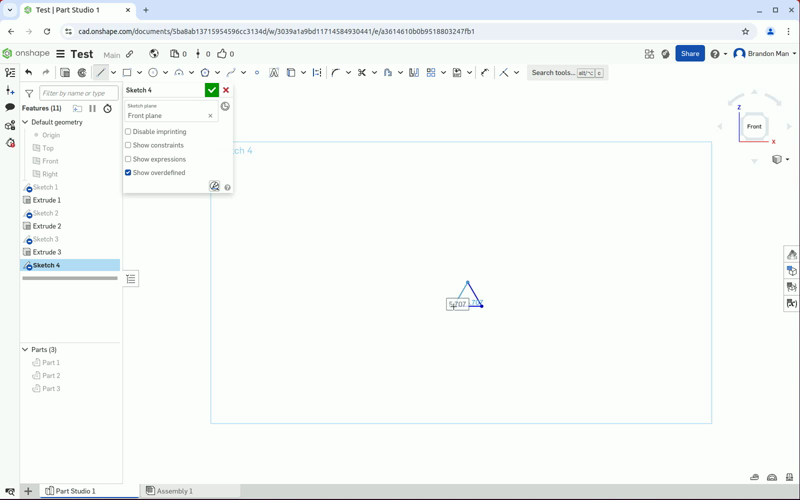
key(esc)
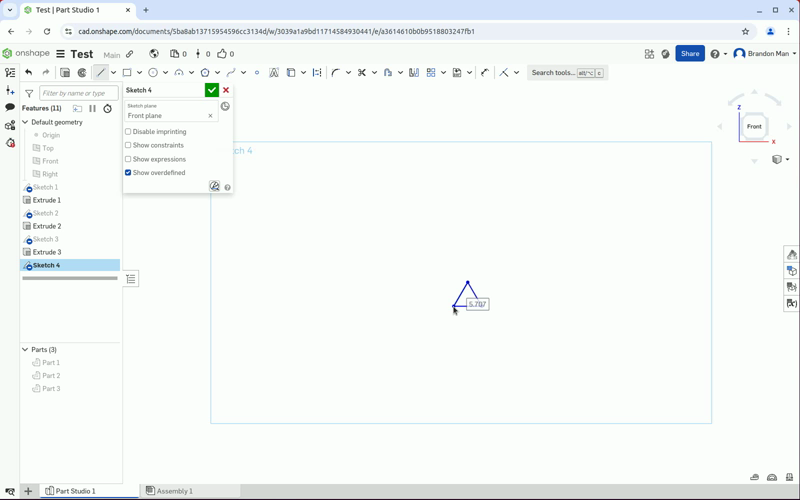
mouse_move(477, 303)
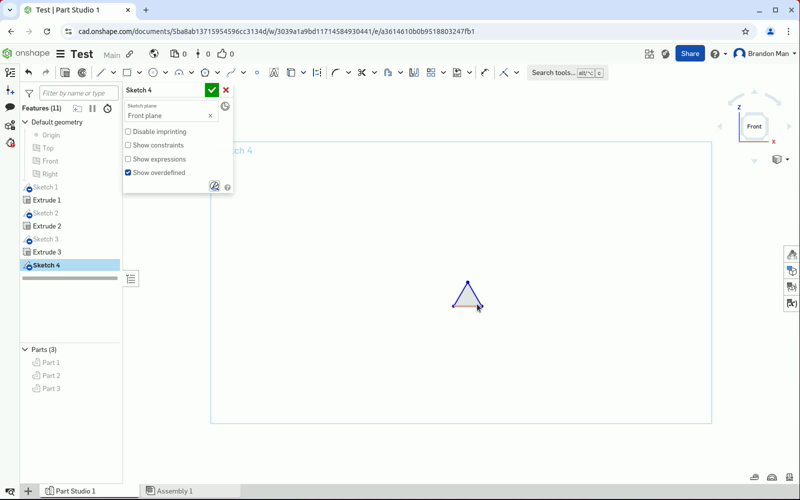
scroll(6)
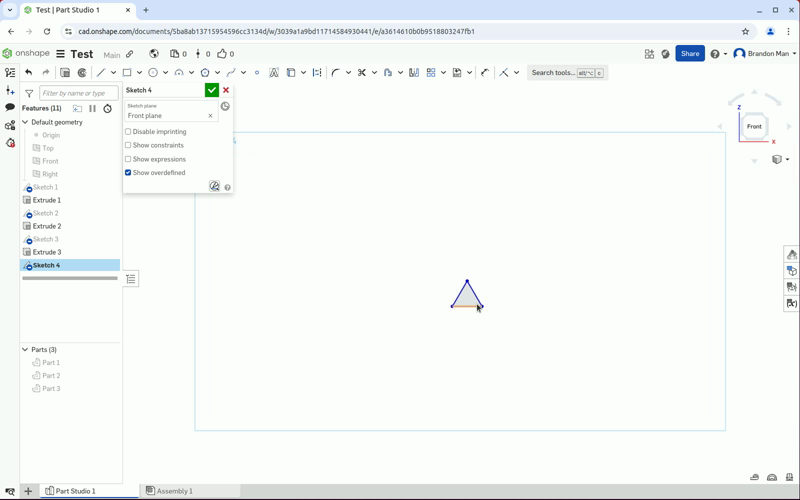
scroll(6)
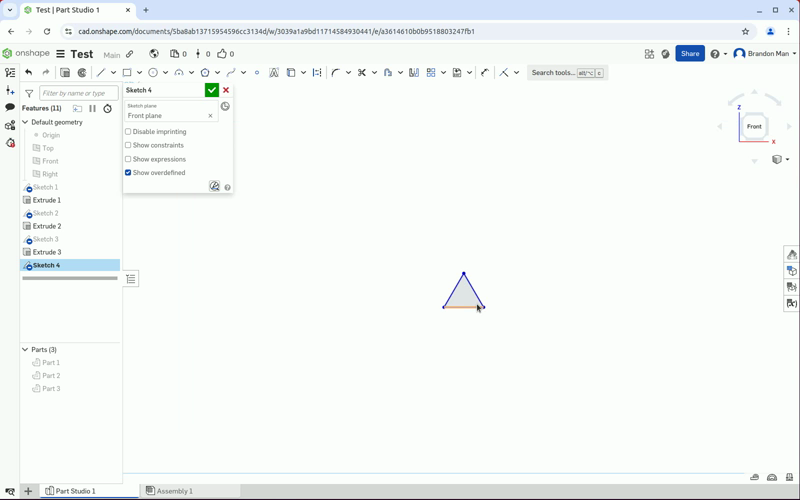
scroll(6)
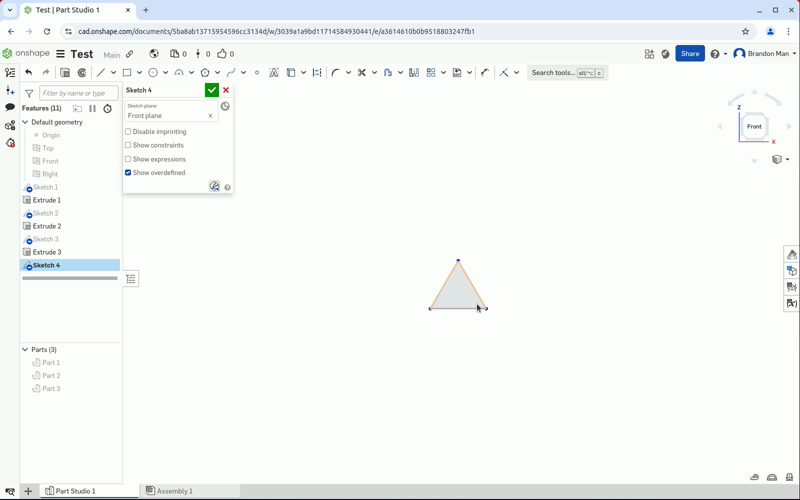
scroll(6)
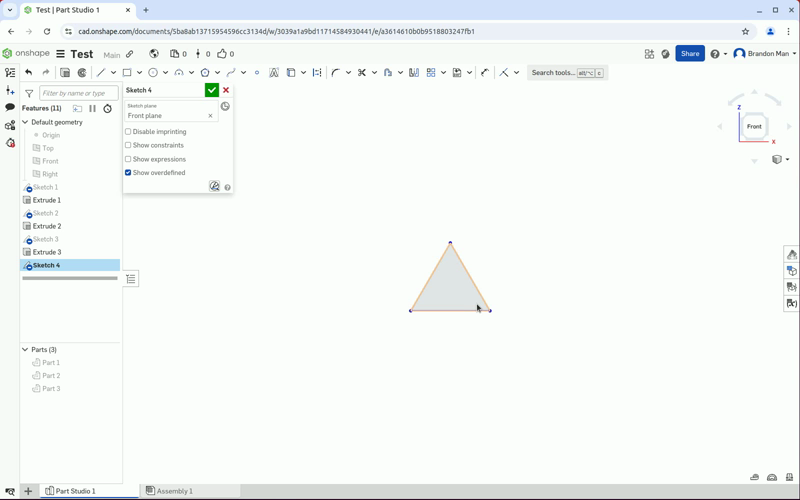
scroll(6)
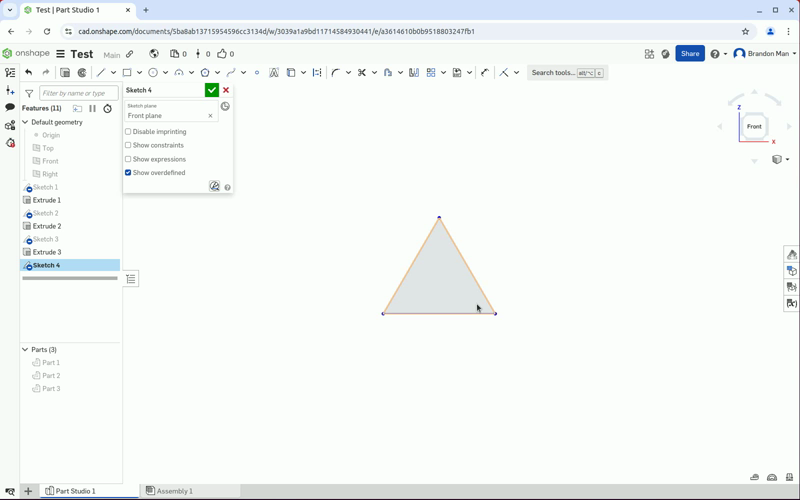
scroll(6)
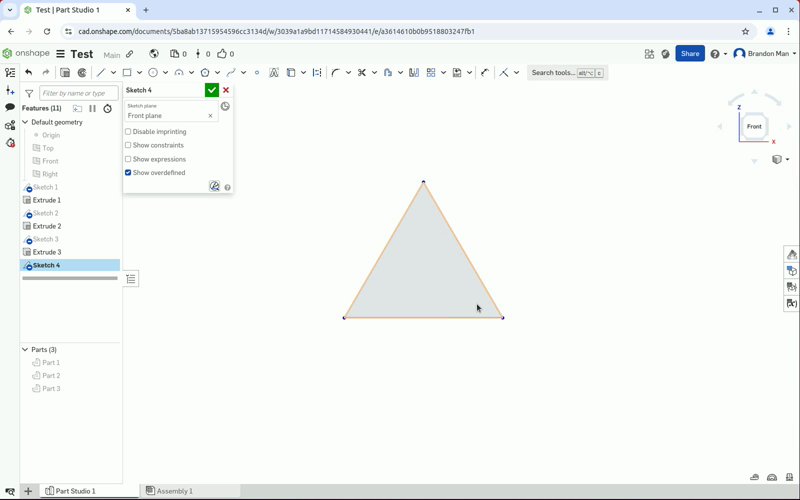
scroll(6)
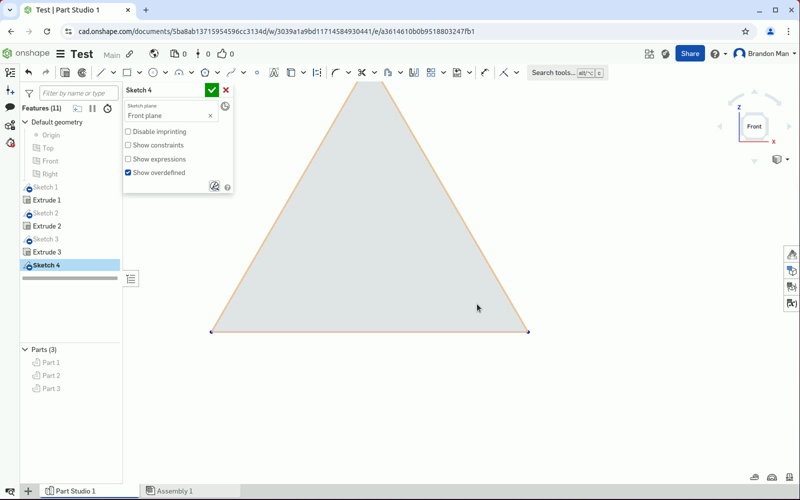
click(477, 303)
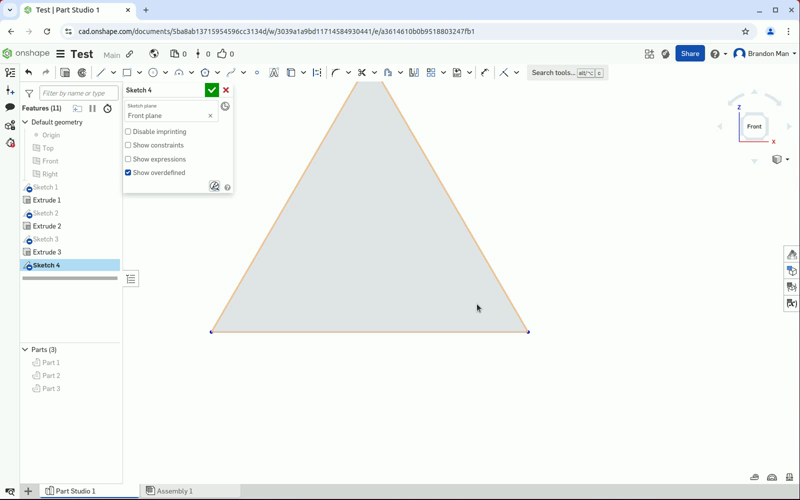
scroll(-6)
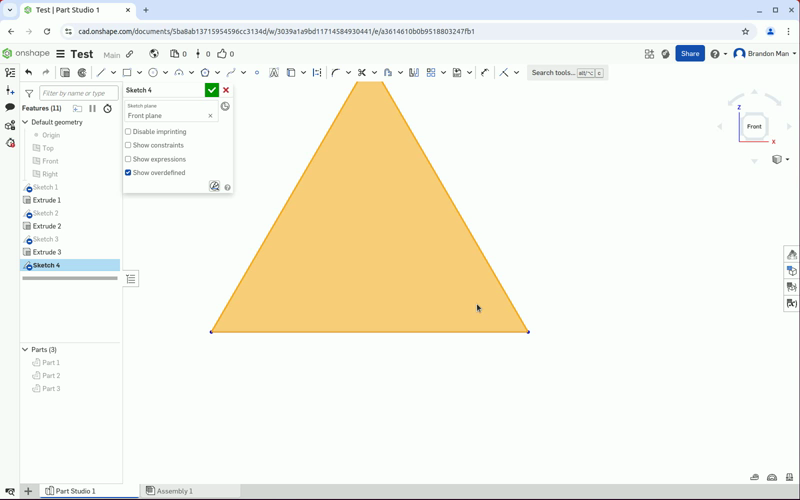
scroll(-6)
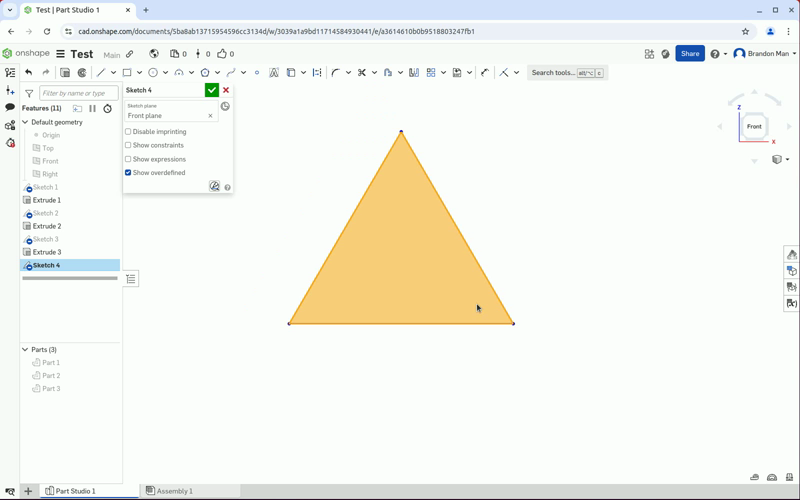
scroll(-6)
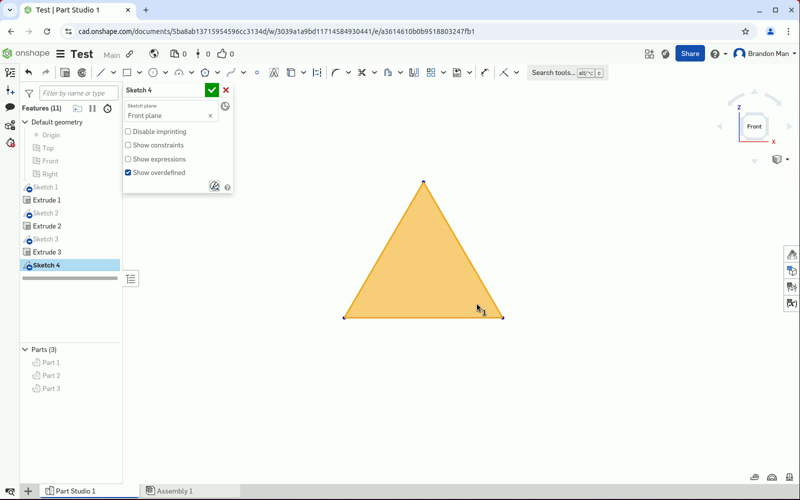
scroll(-6)
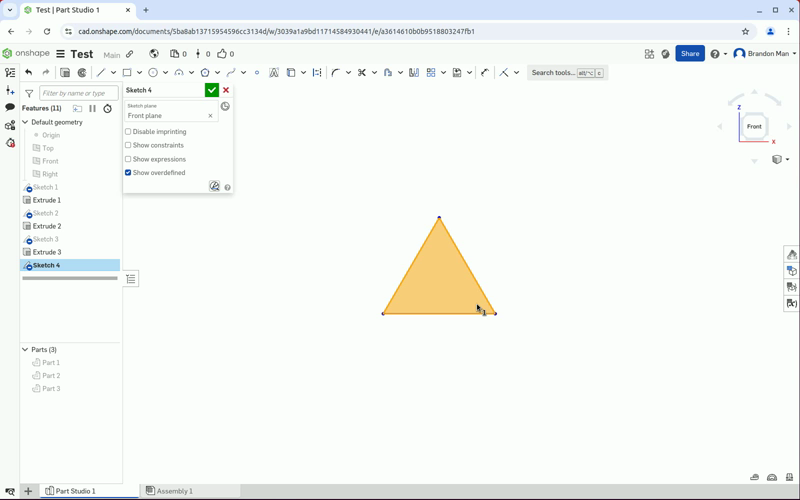
scroll(-6)
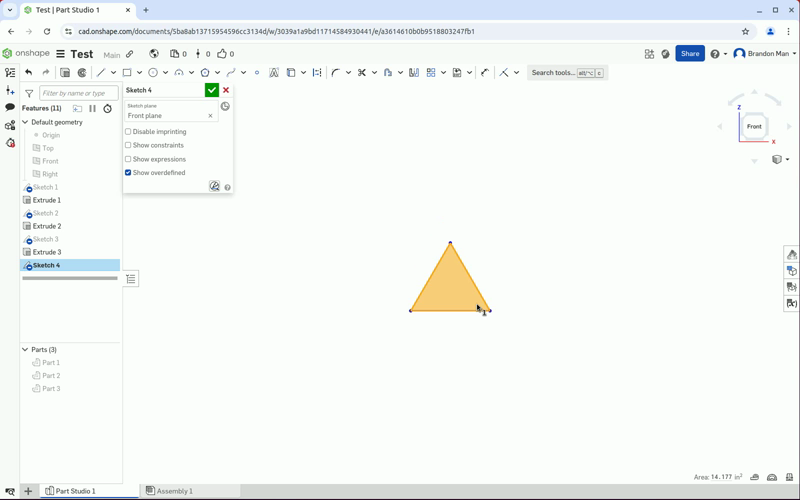
scroll(-6)
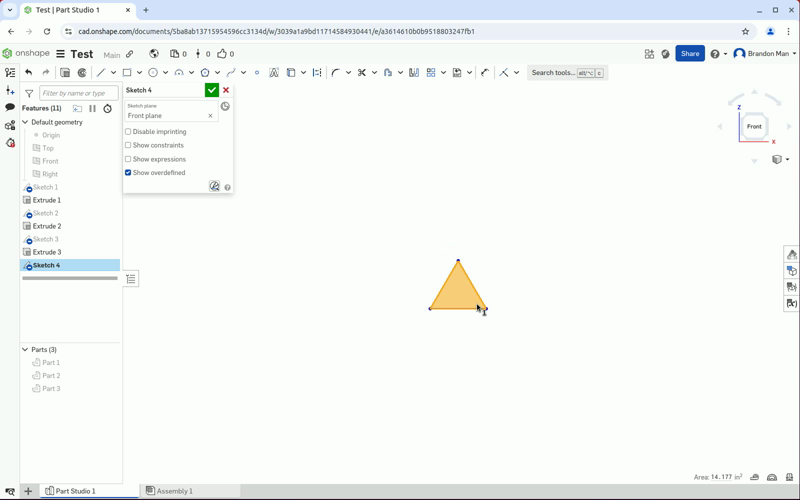
scroll(-6)
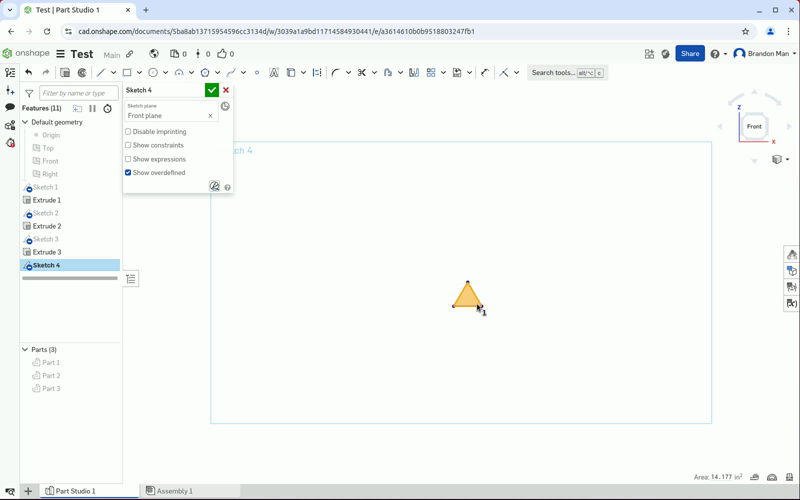
mouse_move(73, 352)
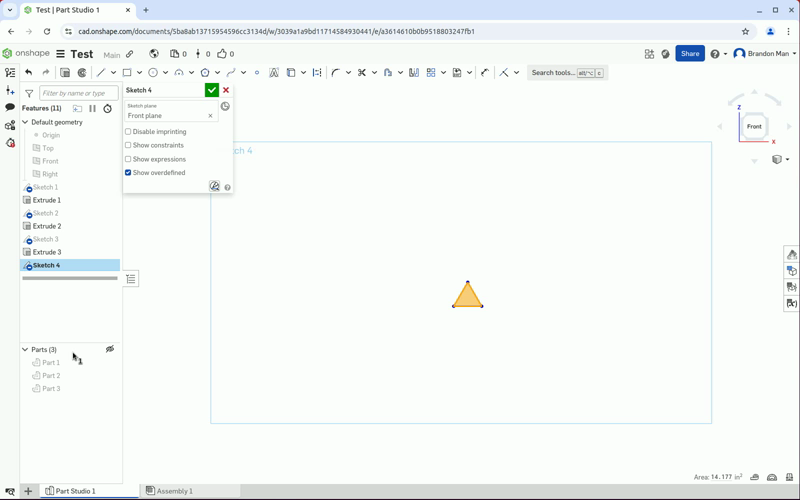
key(shift+y)
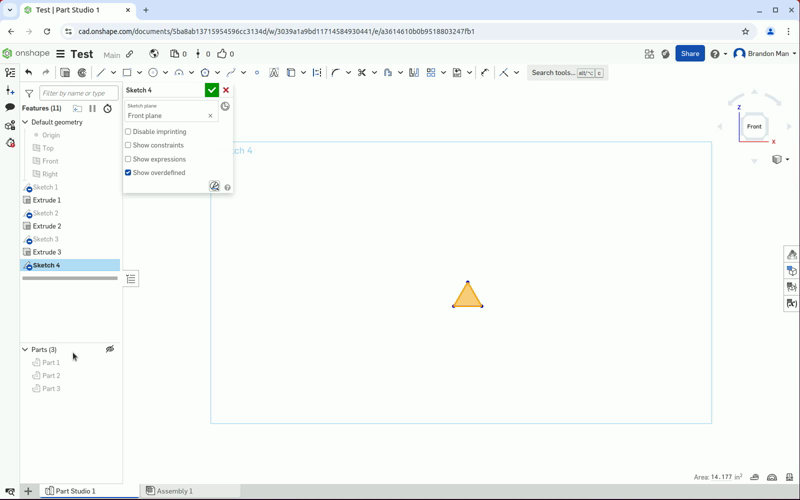
key(shift+e)
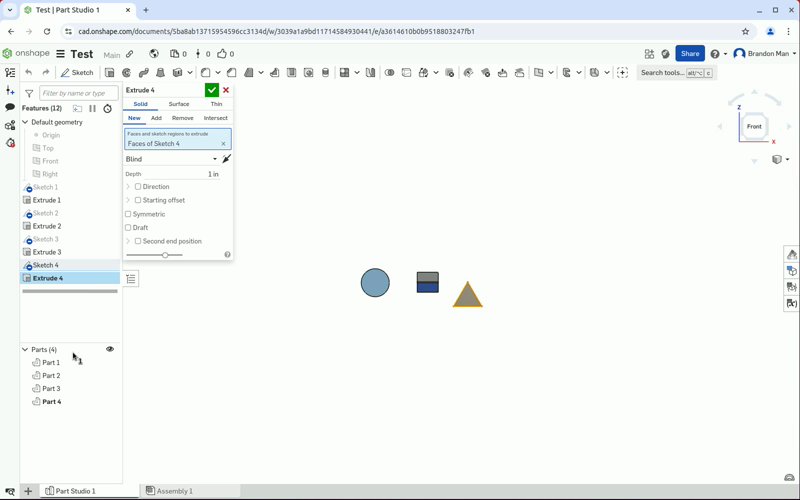
mouse_move(143, 106)
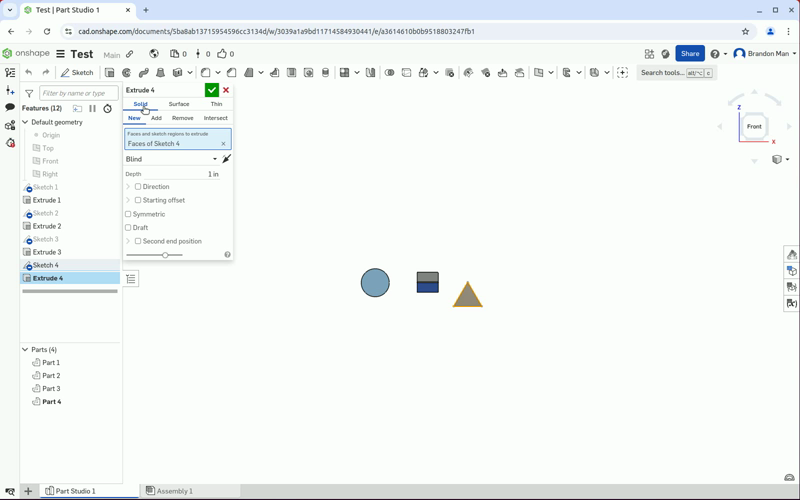
click(143, 106)
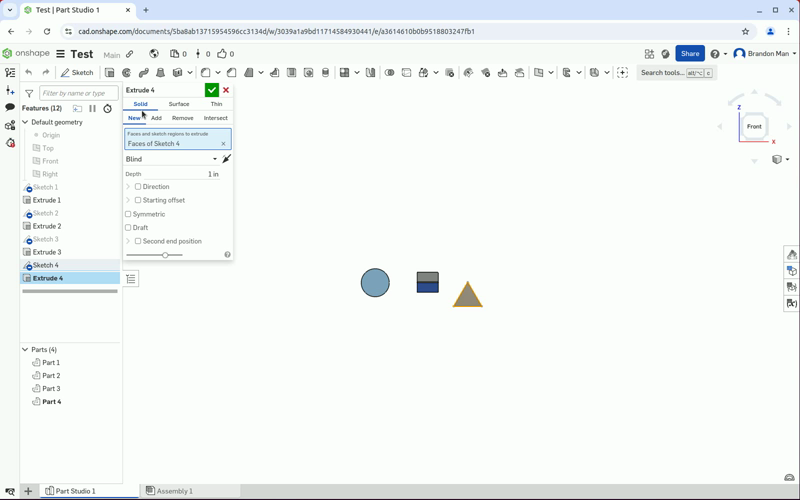
mouse_move(137, 120)
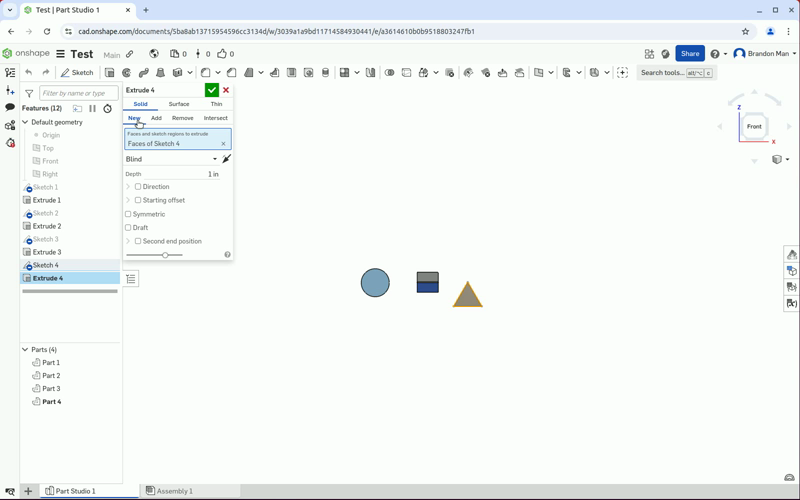
click(137, 120)
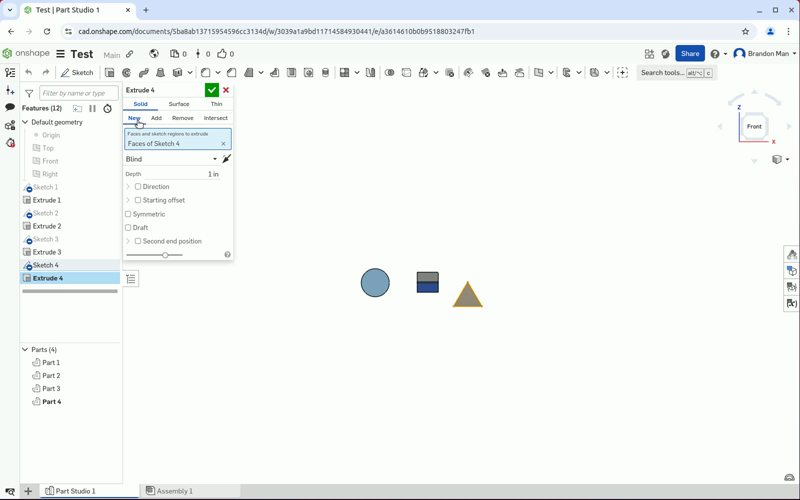
key(tab, 4)
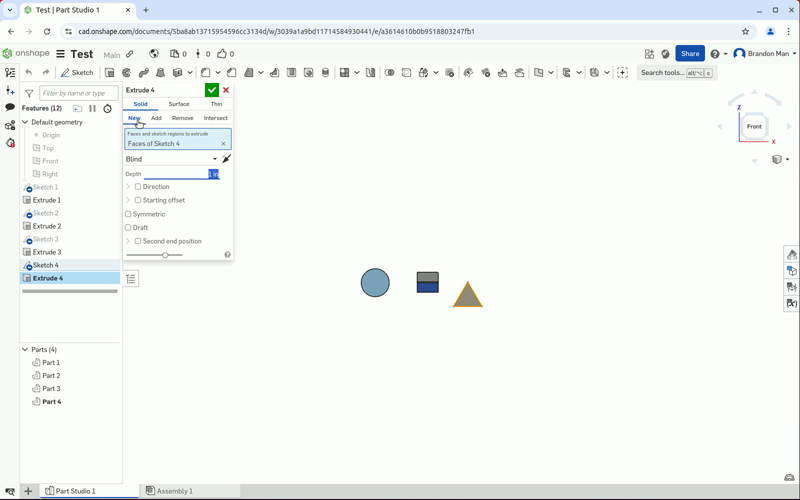
text(-6.74)
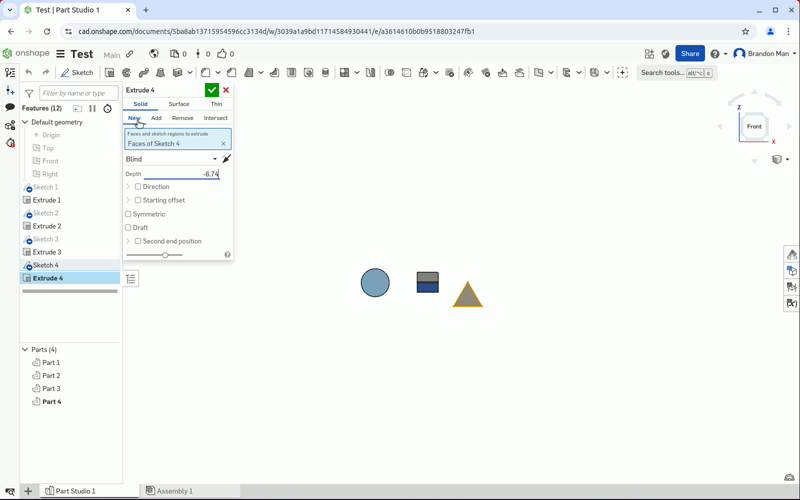
key(enter)
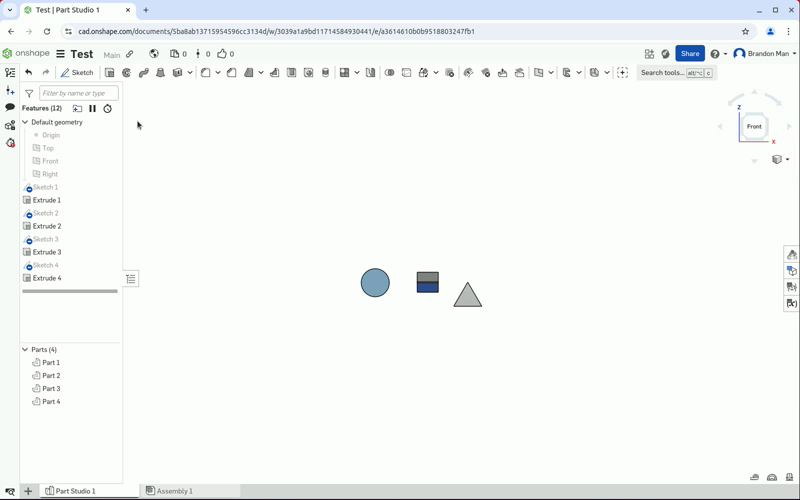
key(shift+h)
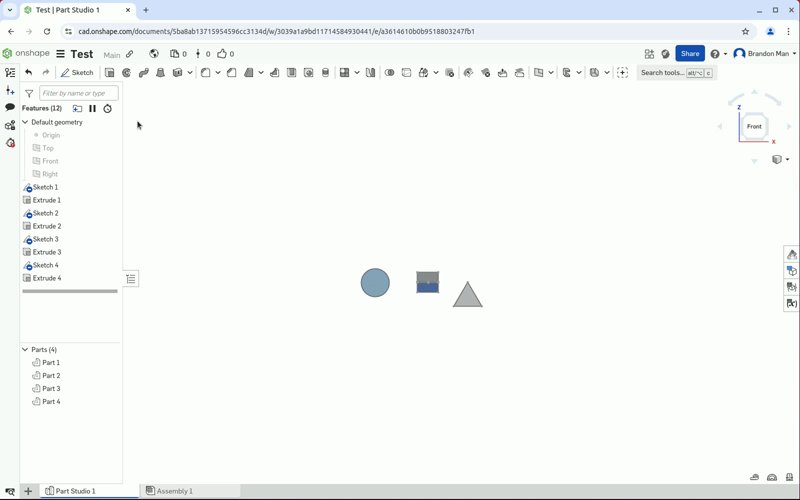
key(shift+h)
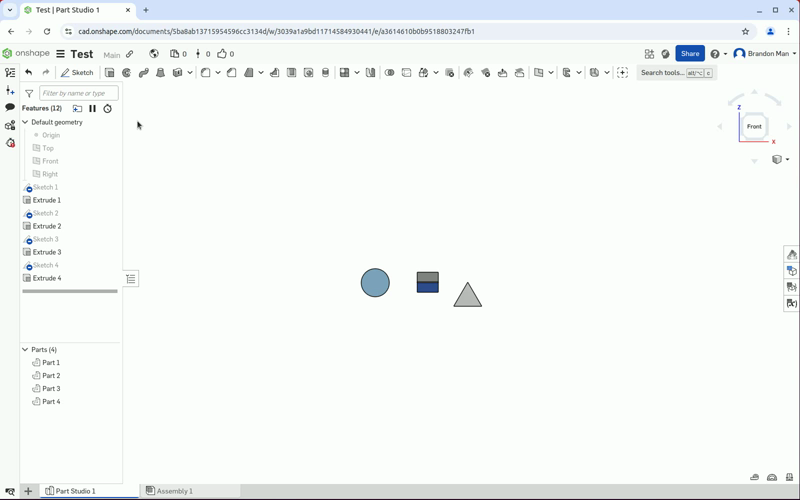
mouse_move(73, 189)
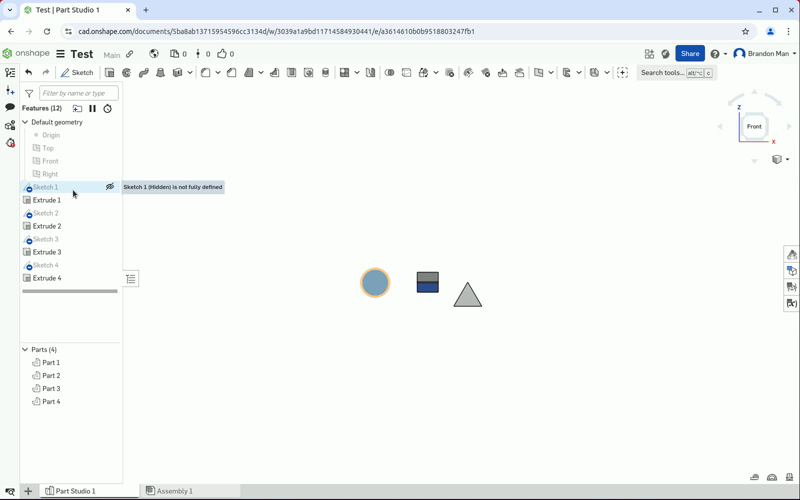
click(73, 189)
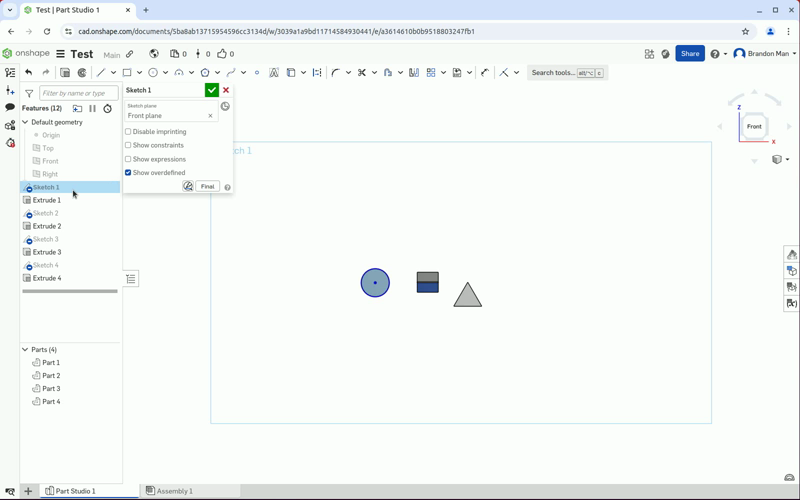
mouse_move(229, 92)
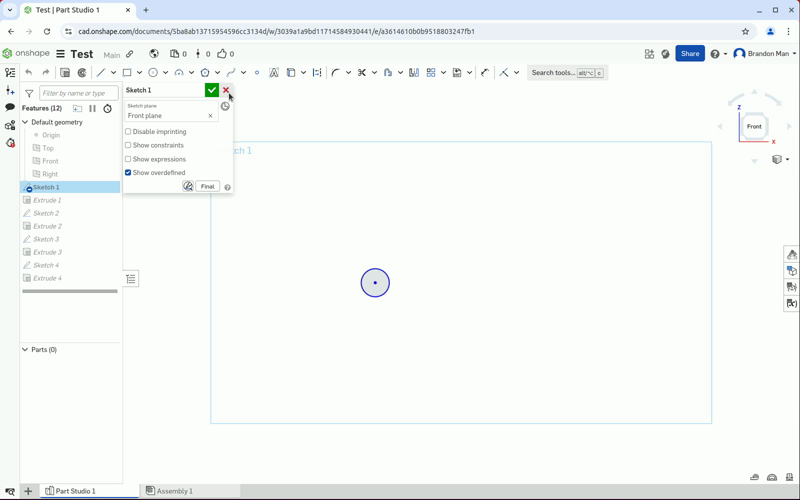
click(229, 92)
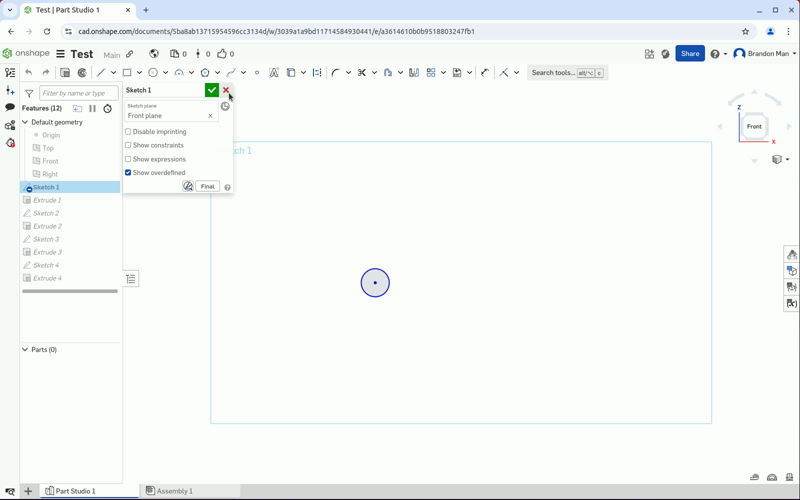
key(shift+s)
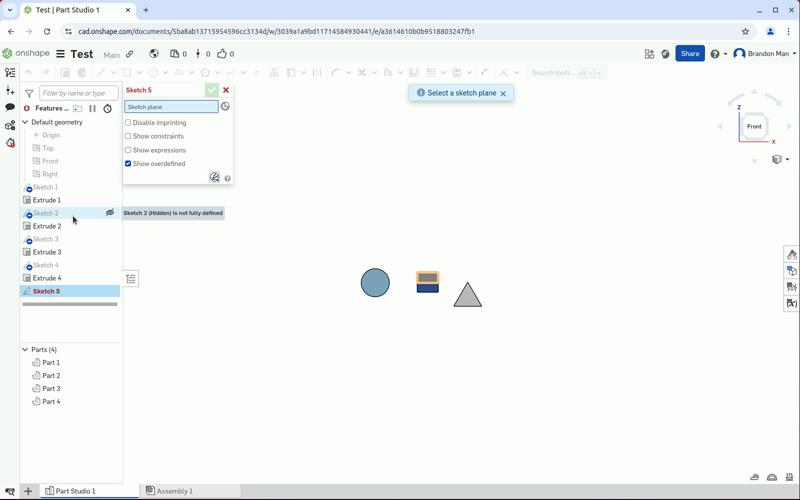
scroll(3)
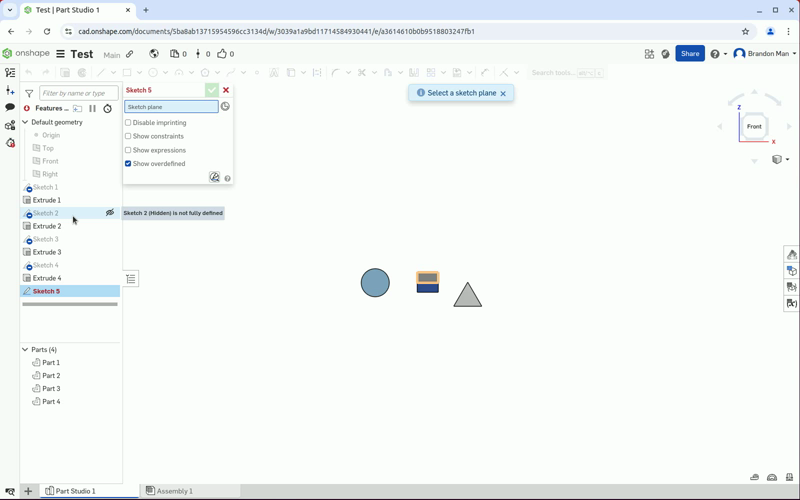
mouse_move(73, 163)
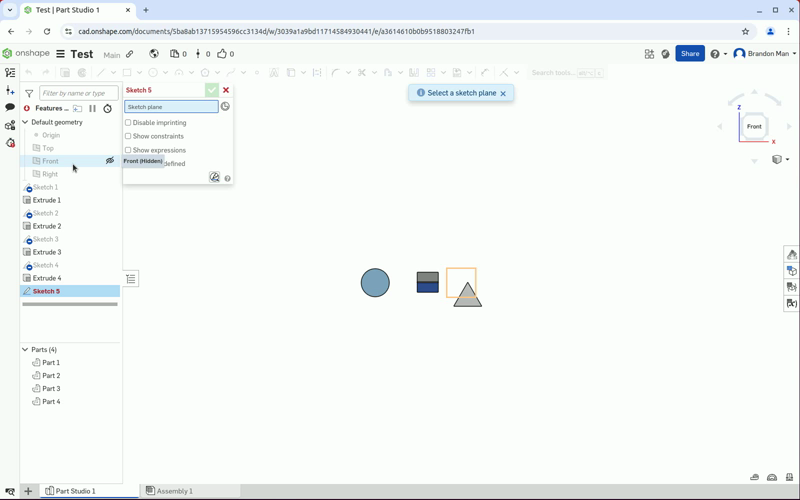
click(73, 163)
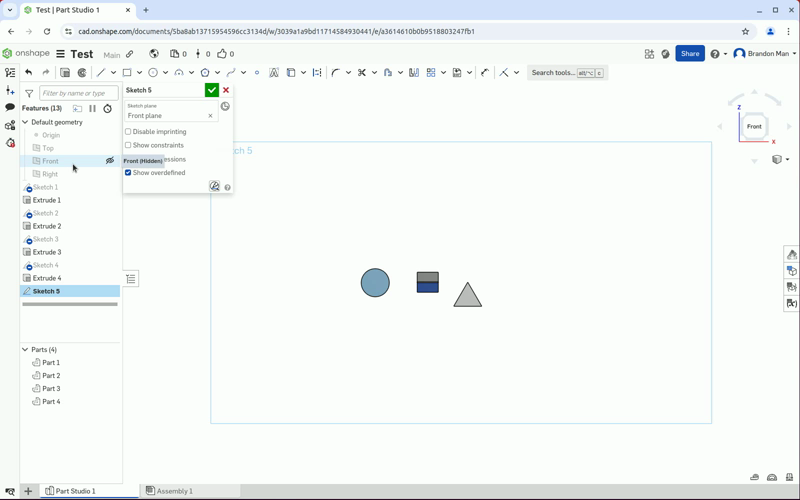
mouse_move(73, 352)
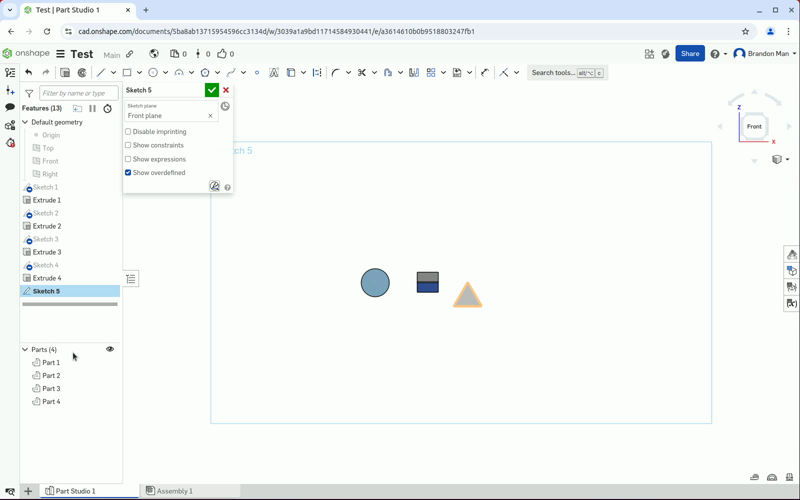
key(y)
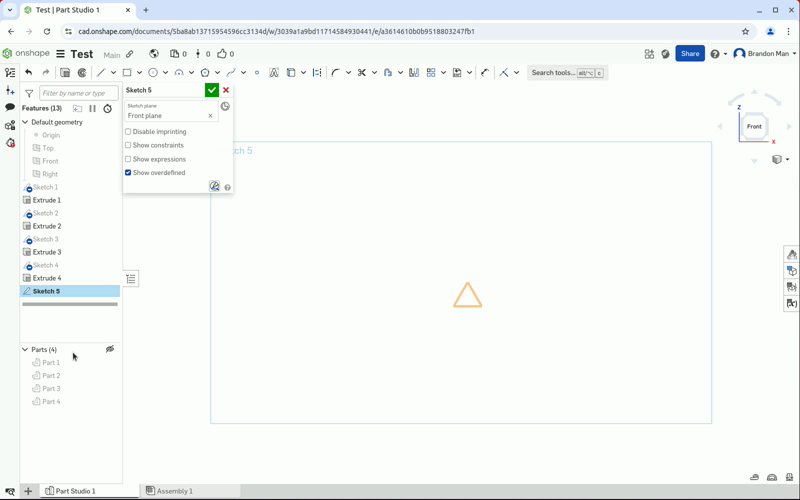
key(l)
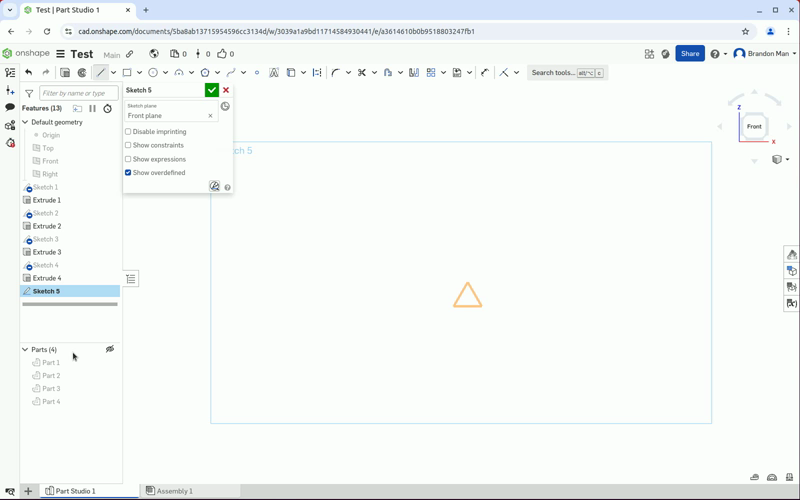
key_down(shift)
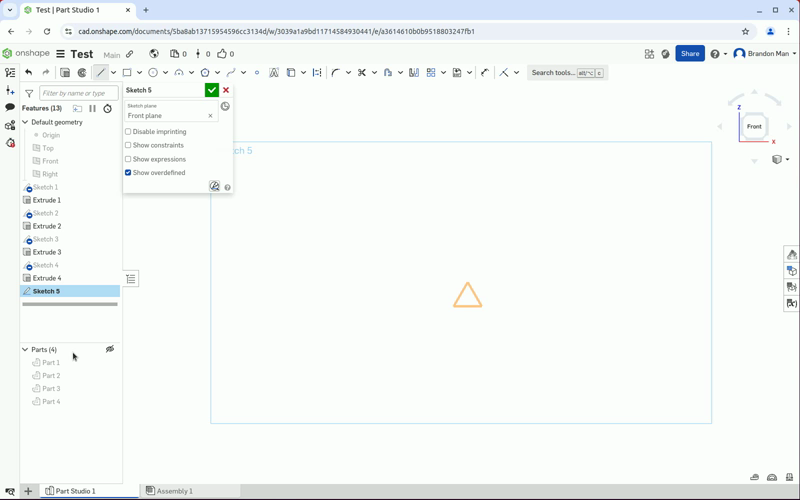
mouse_move(348, 324)
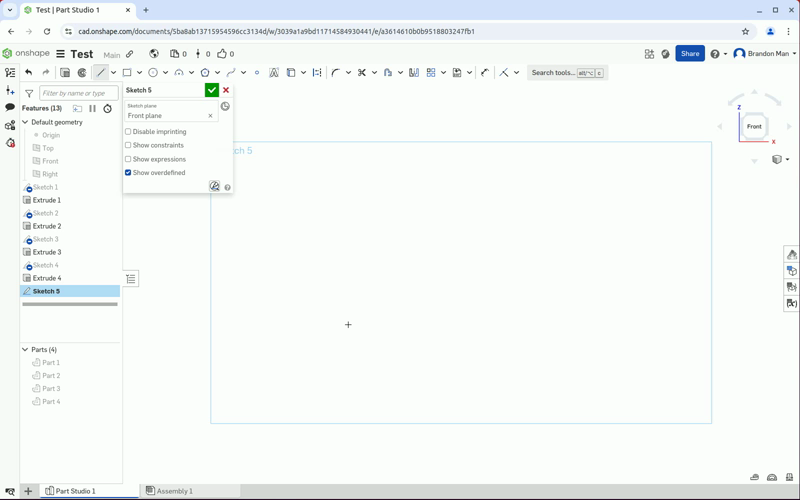
click(348, 324)
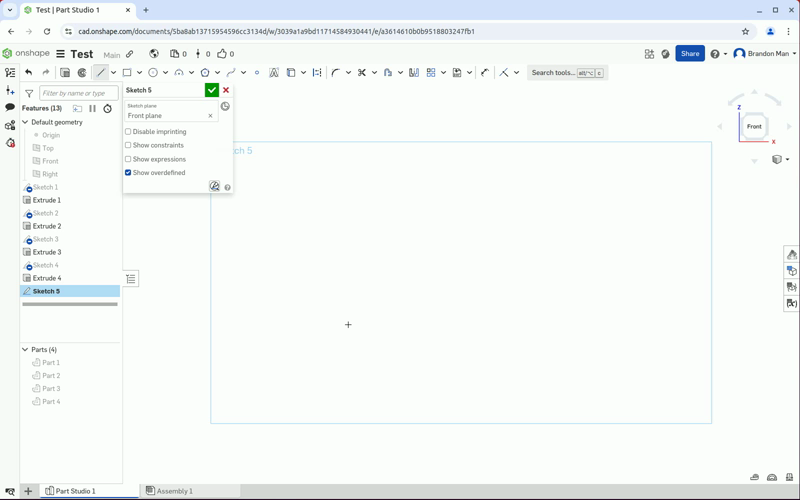
key_up(shift)
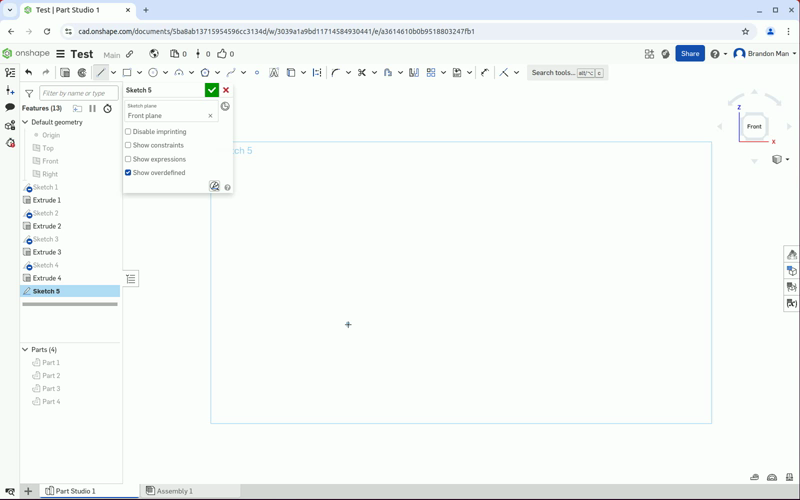
key_down(shift)
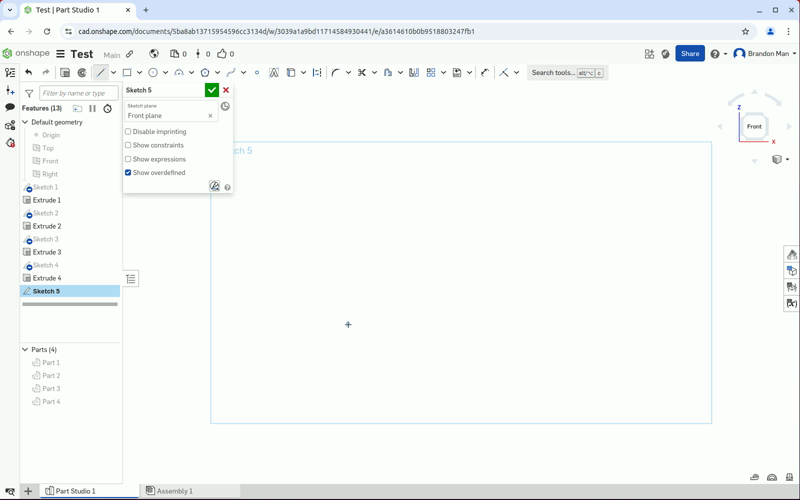
mouse_move(507, 324)
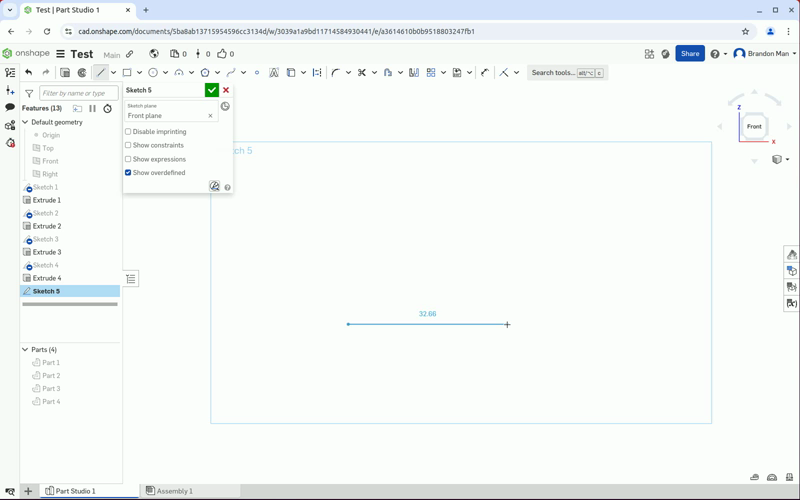
click(507, 324)
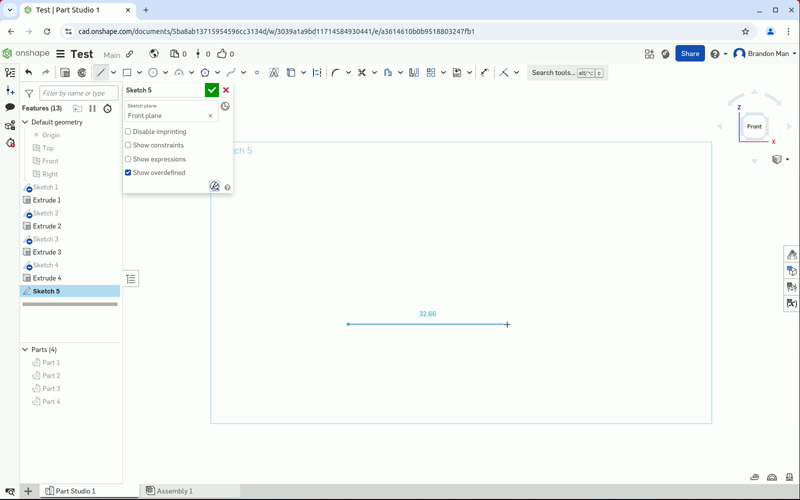
key_up(shift)
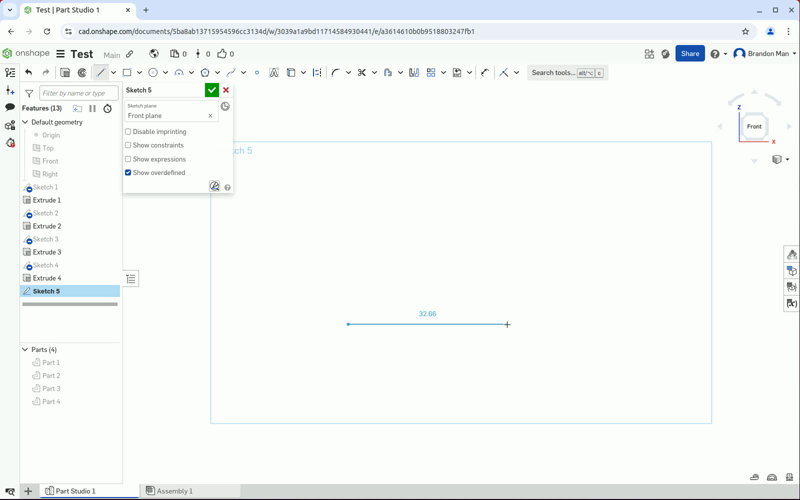
key_down(shift)
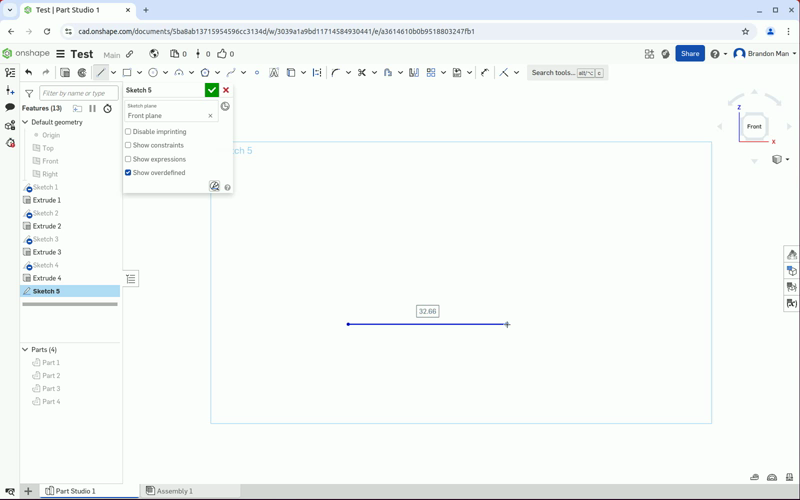
mouse_move(537, 324)
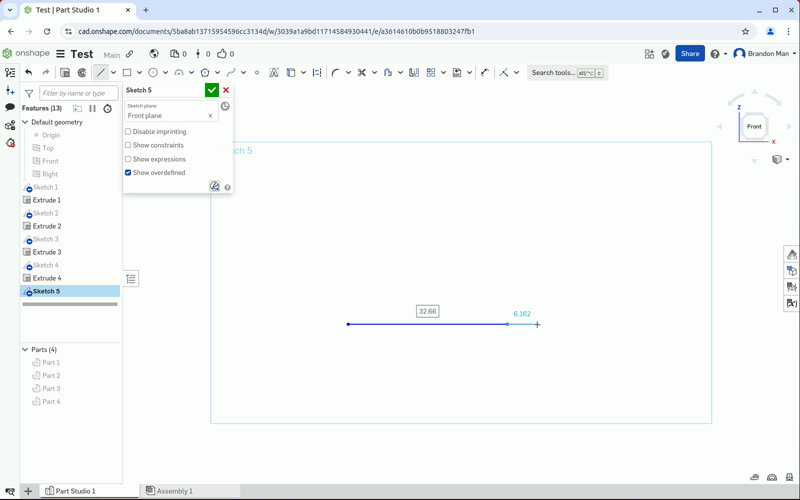
mouse_move(507, 282)
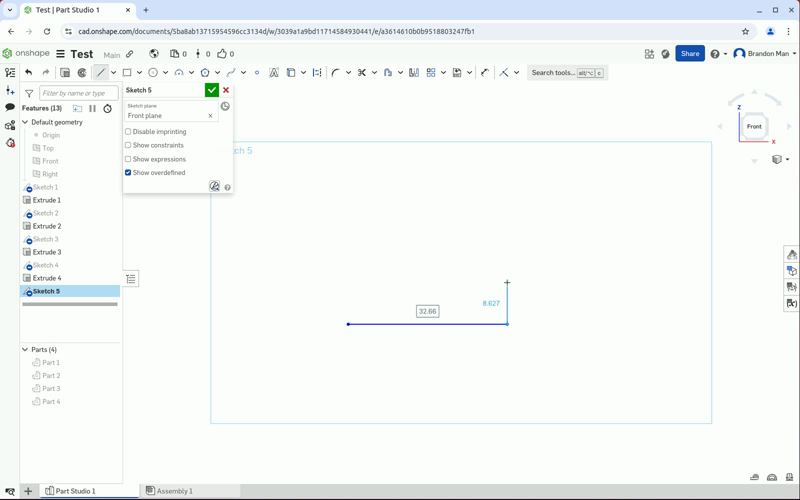
click(507, 282)
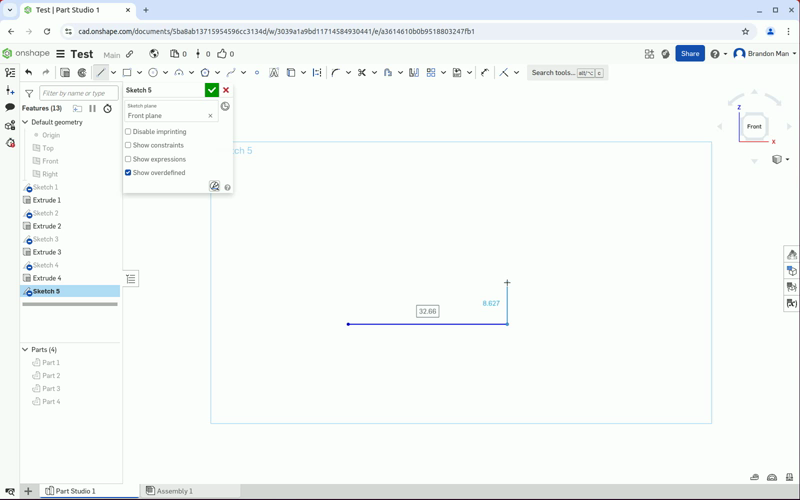
key_up(shift)
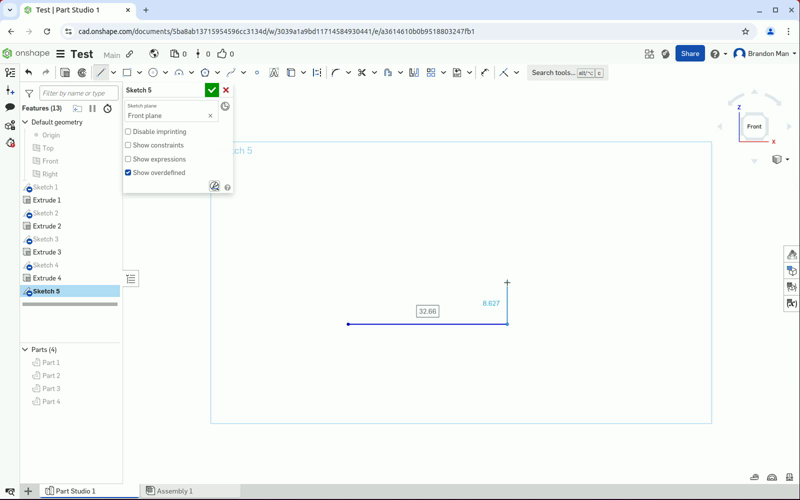
key_down(shift)
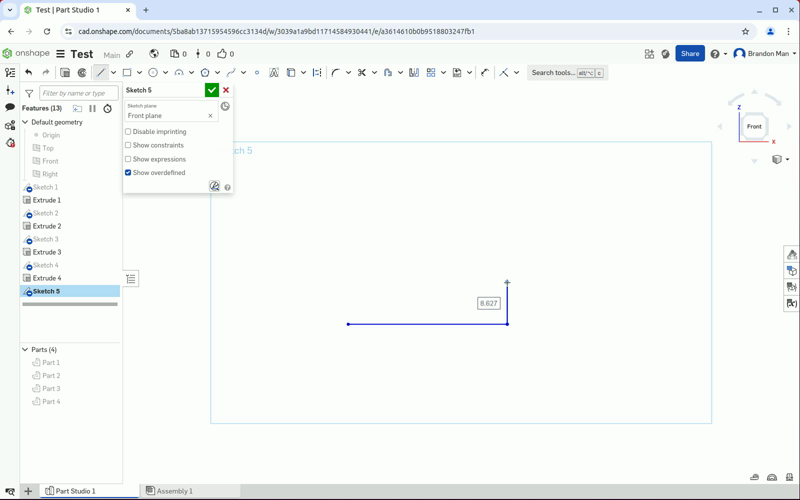
mouse_move(537, 282)
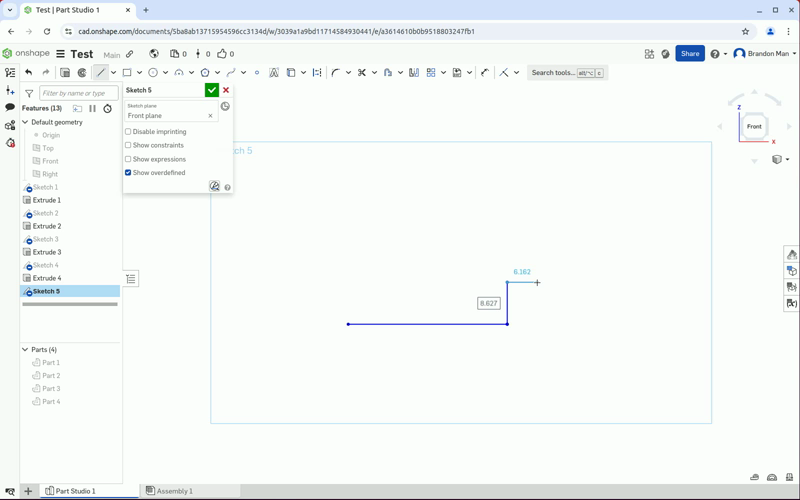
mouse_move(507, 241)
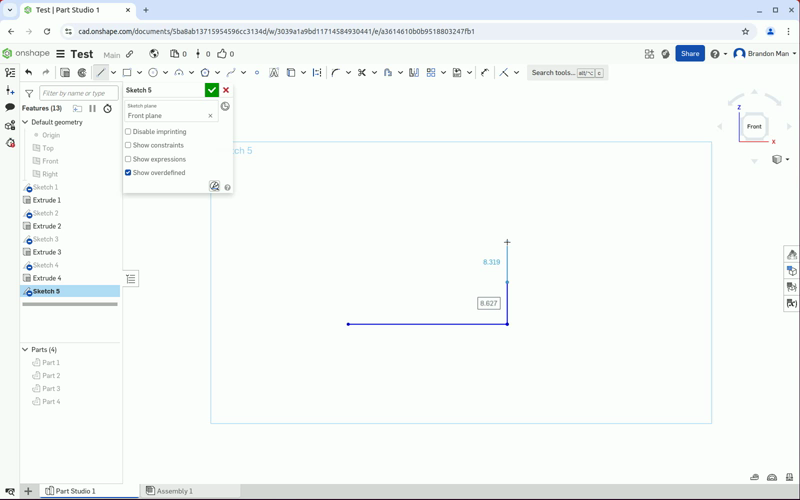
click(507, 241)
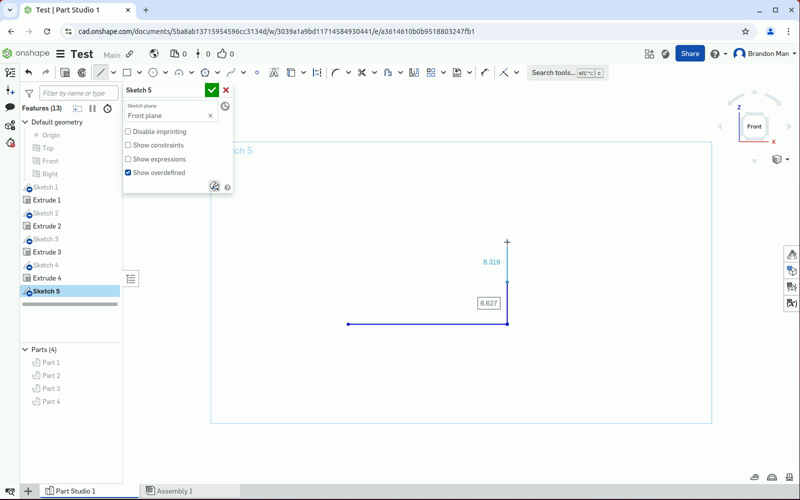
key_up(shift)
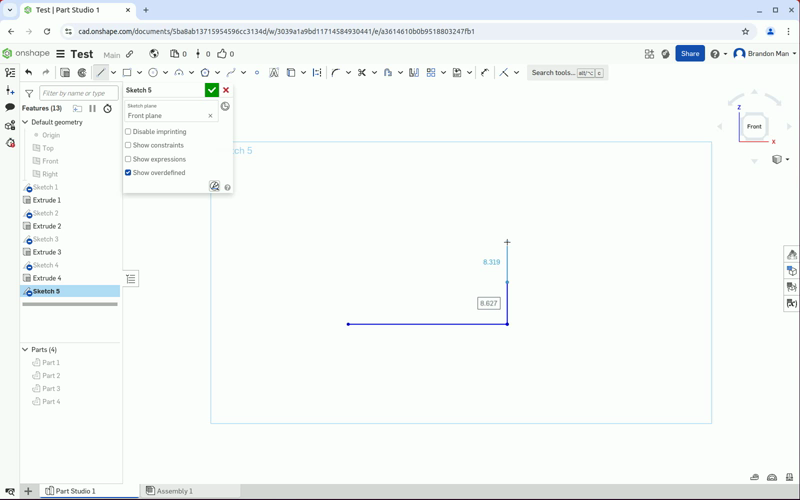
key_down(shift)
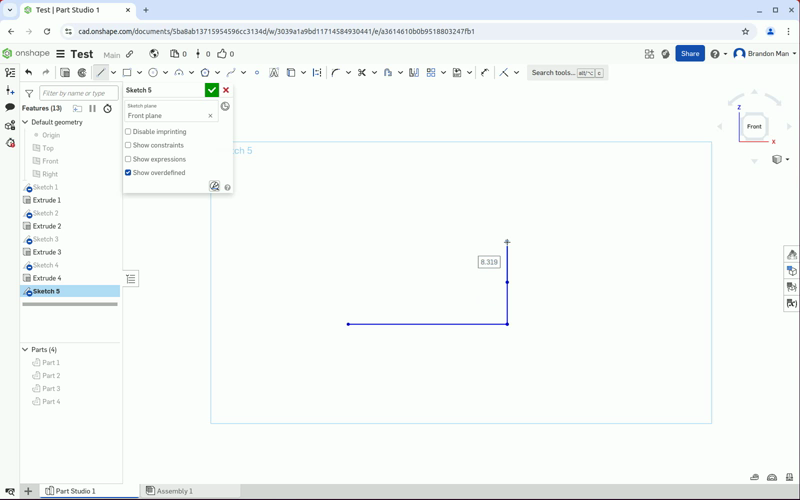
mouse_move(348, 241)
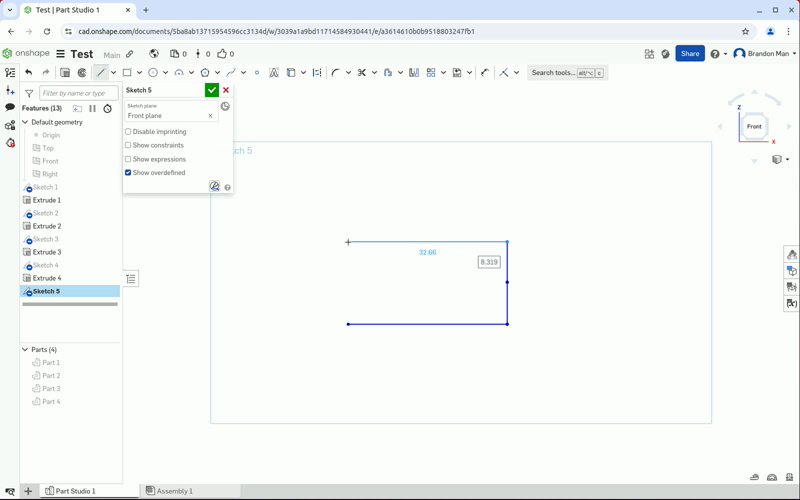
click(348, 241)
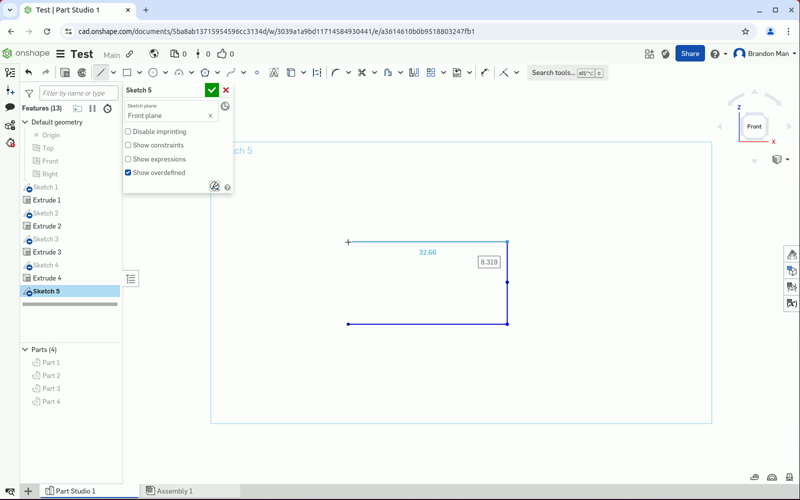
key_up(shift)
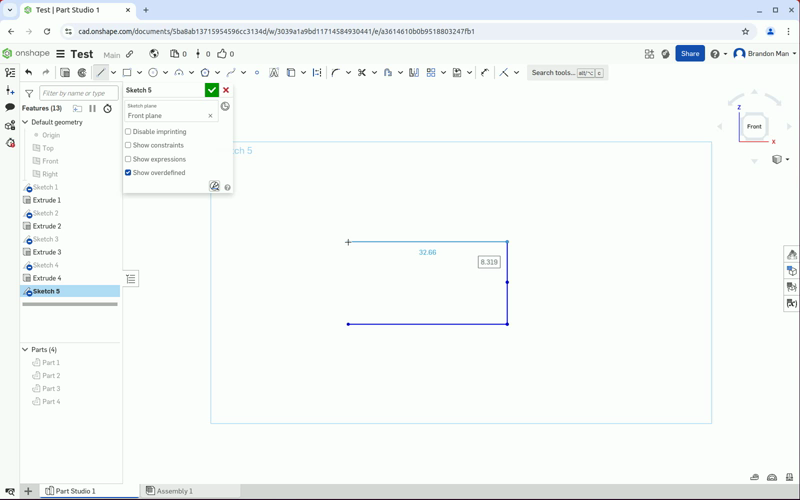
key_down(shift)
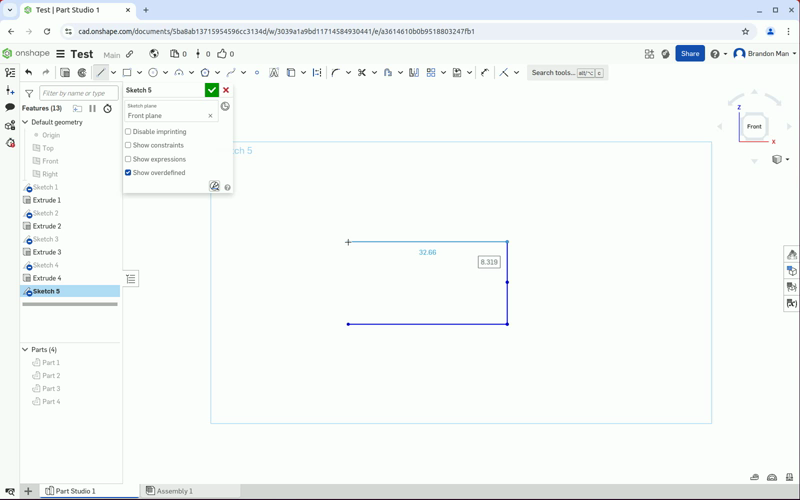
mouse_move(348, 324)
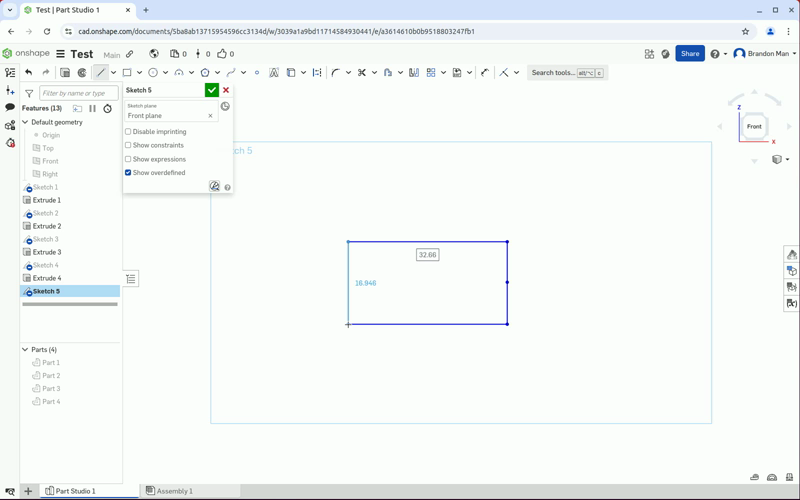
key_up(shift)
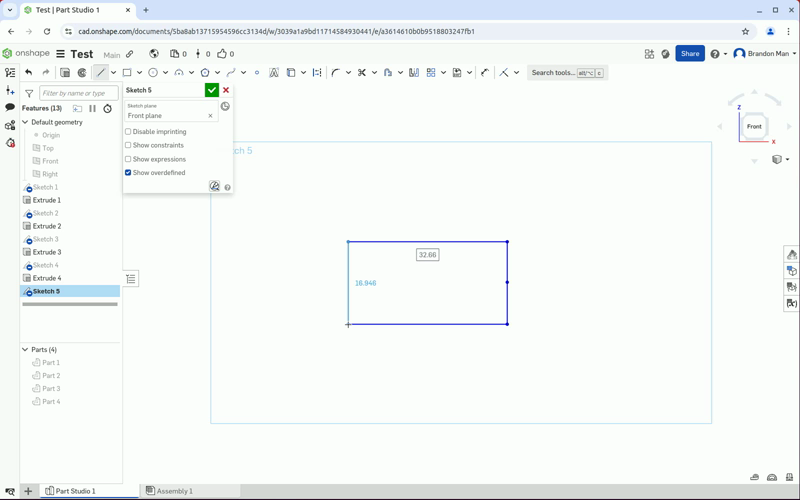
click(348, 324)
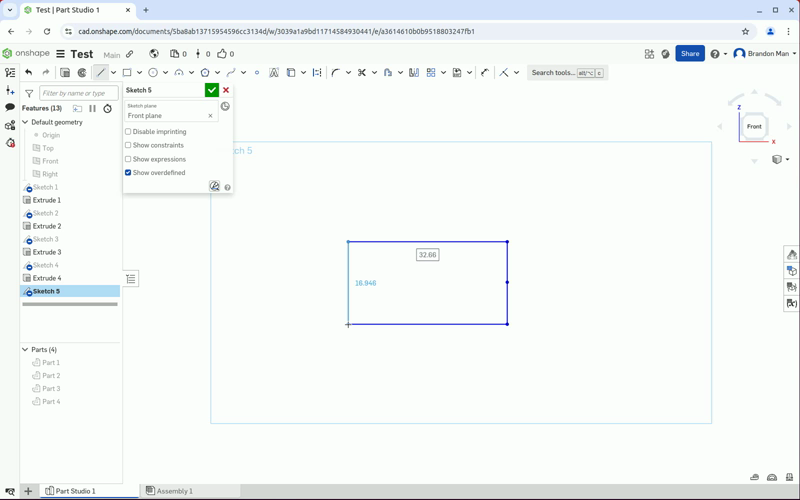
key(esc)
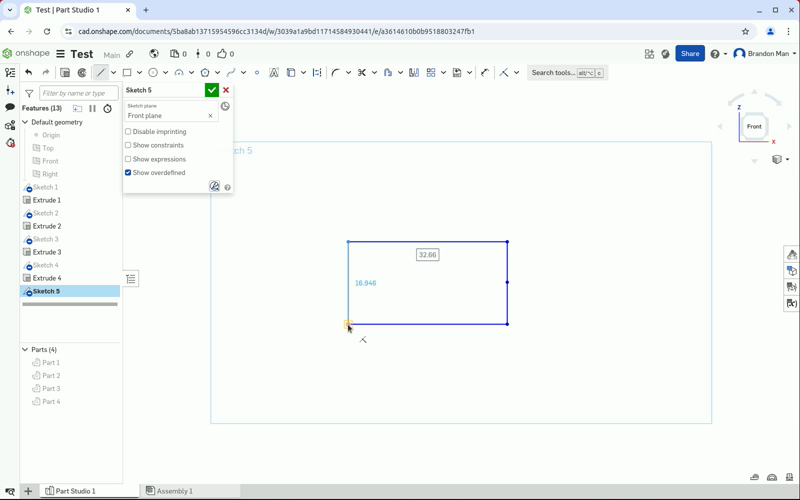
key(c)
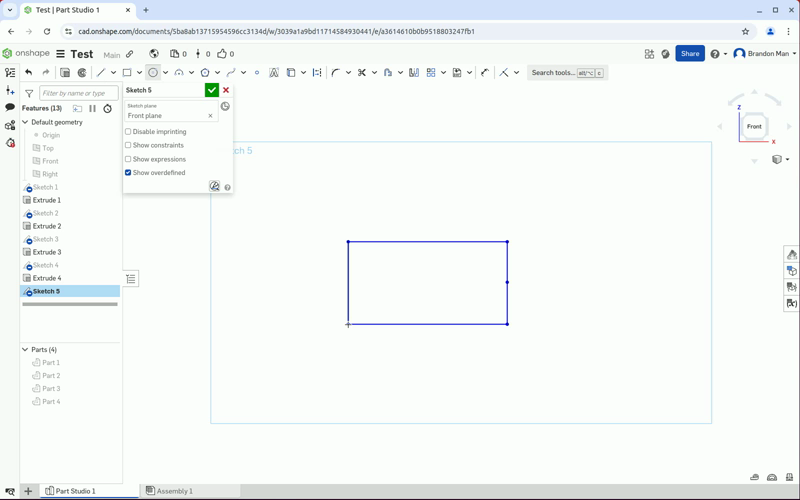
key_down(shift)
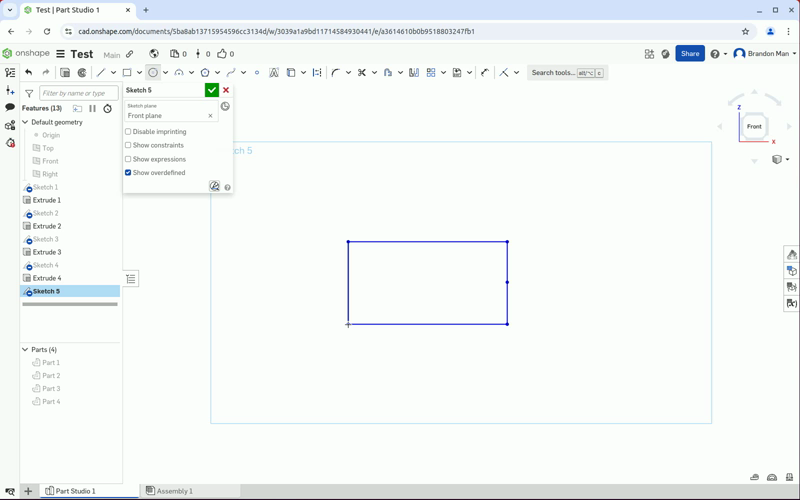
mouse_move(374, 282)
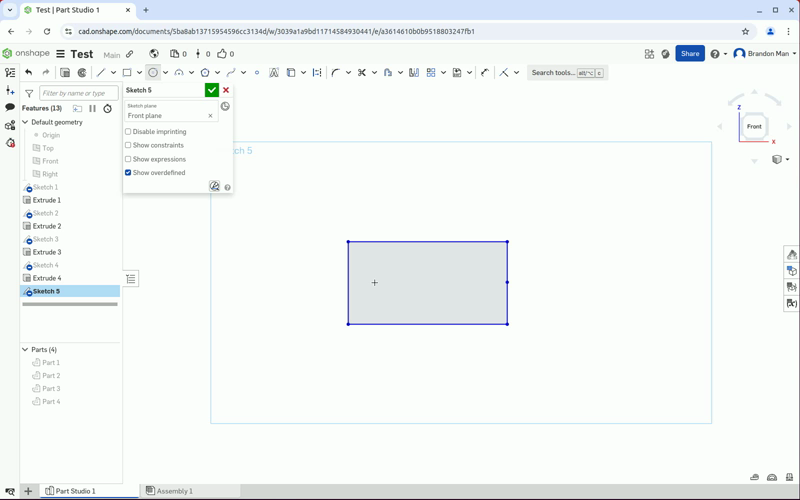
click(374, 282)
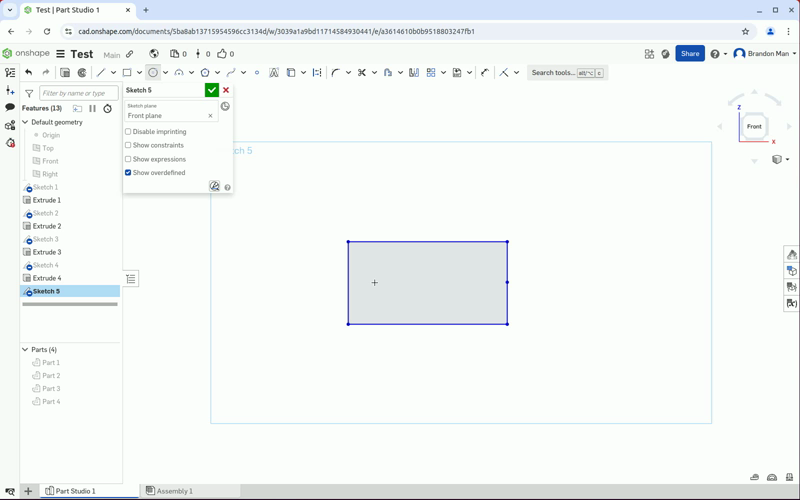
key_up(shift)
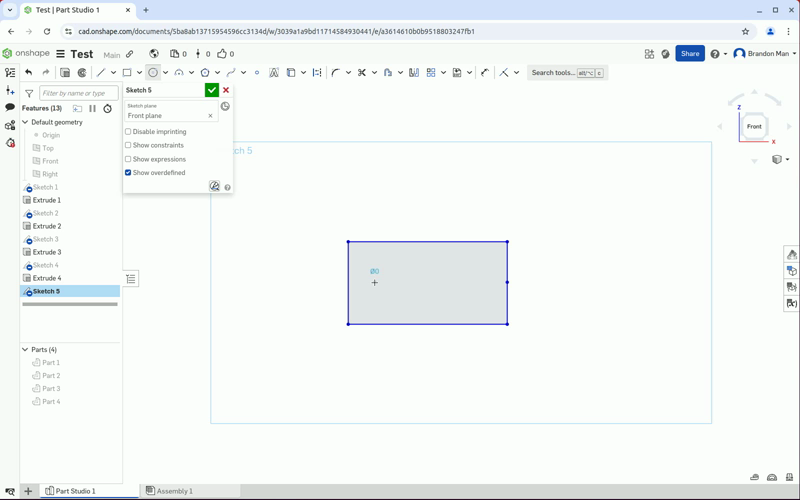
mouse_move(388, 282)
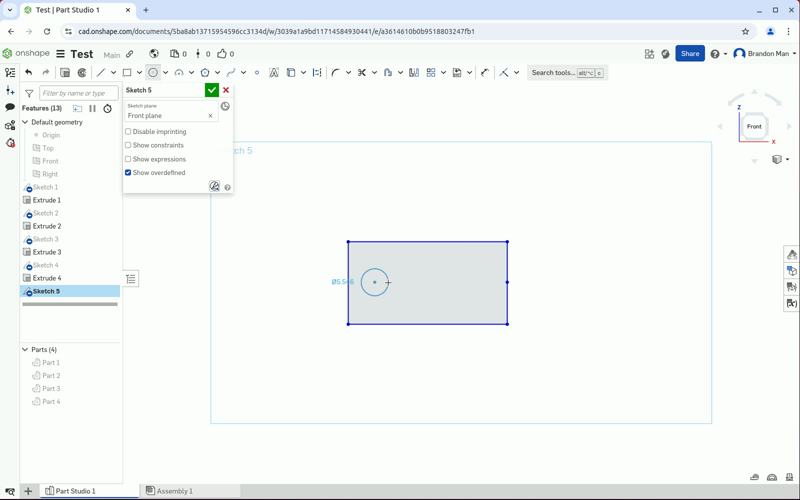
click(388, 282)
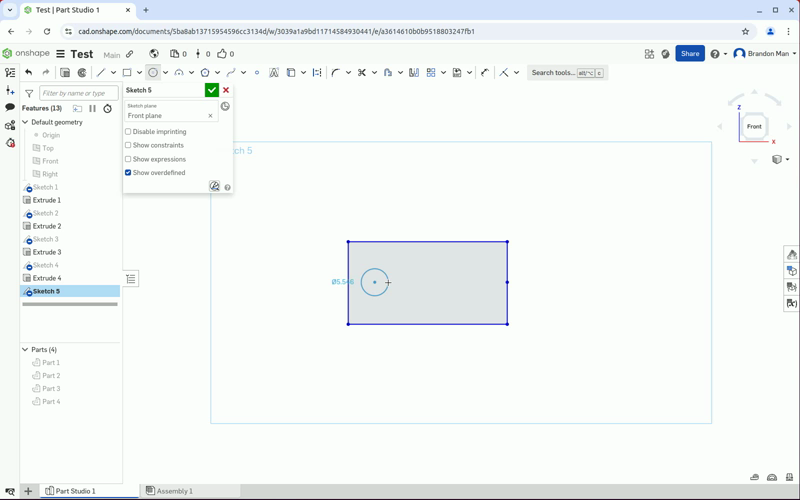
key(esc)
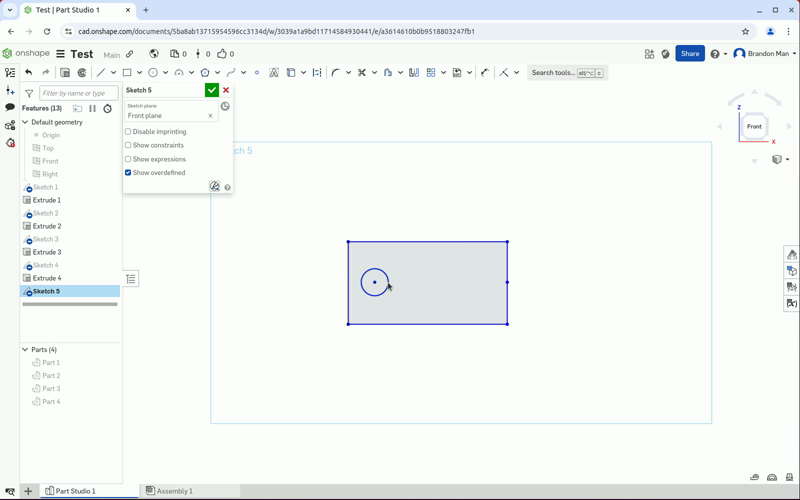
key(l)
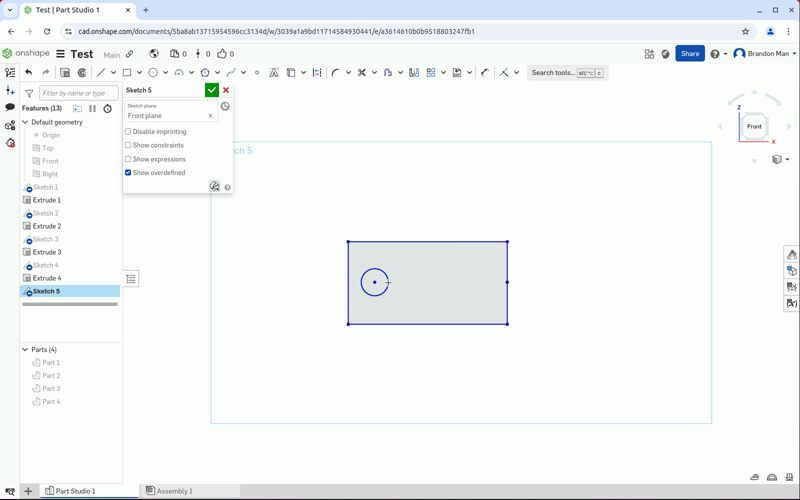
key_down(shift)
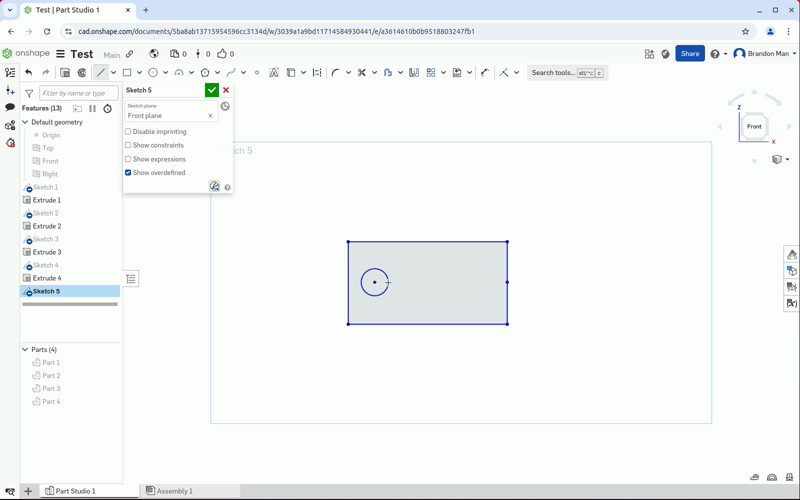
mouse_move(418, 292)
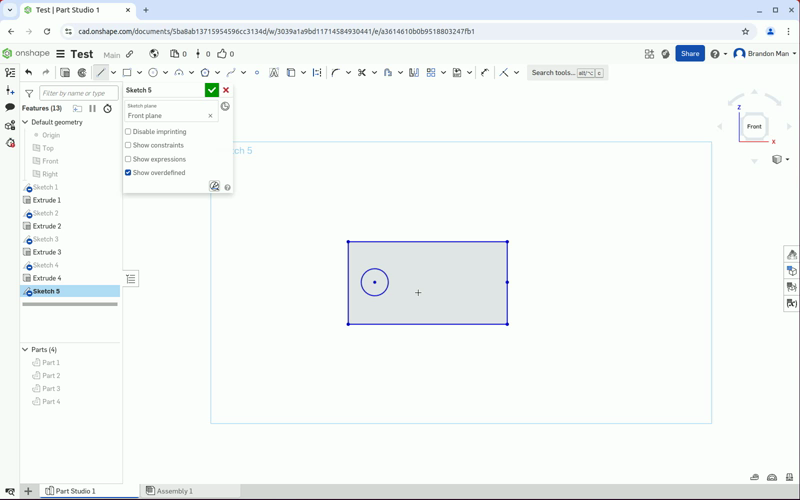
click(418, 292)
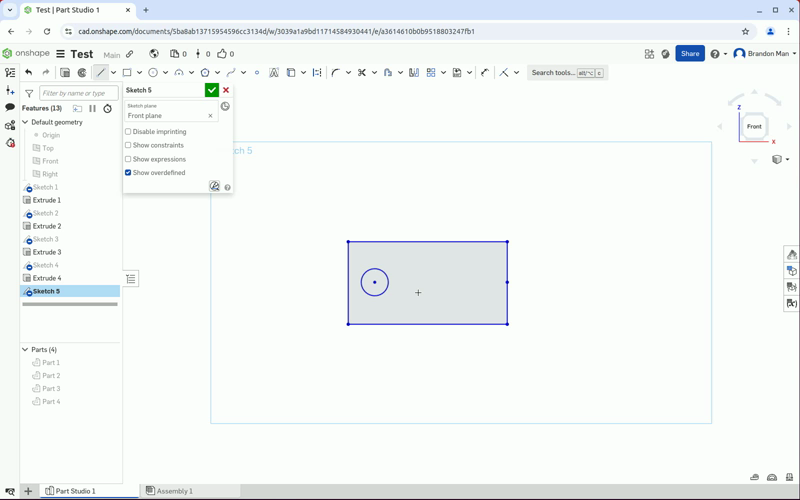
key_up(shift)
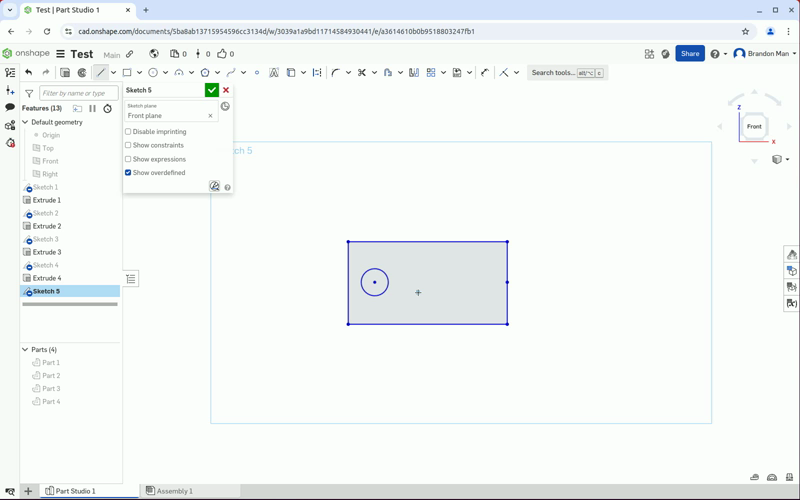
key_down(shift)
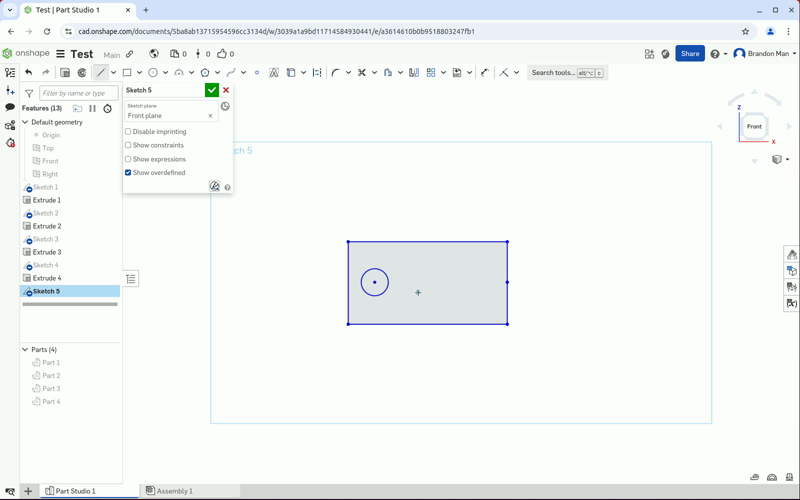
mouse_move(448, 292)
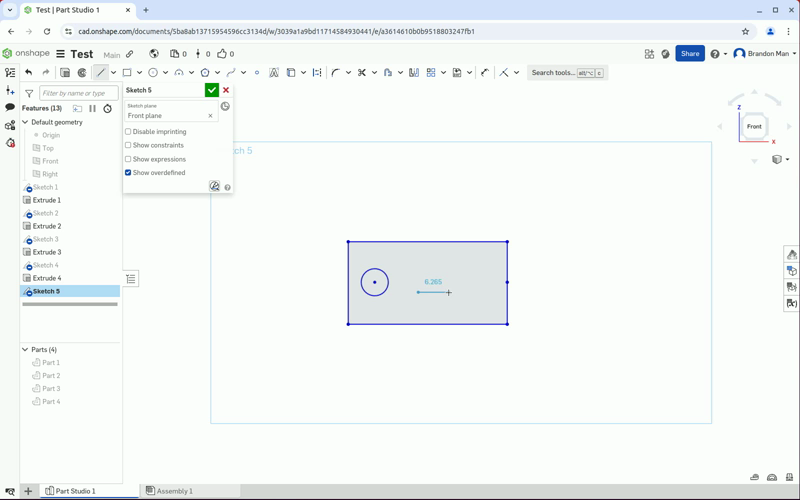
mouse_move(436, 292)
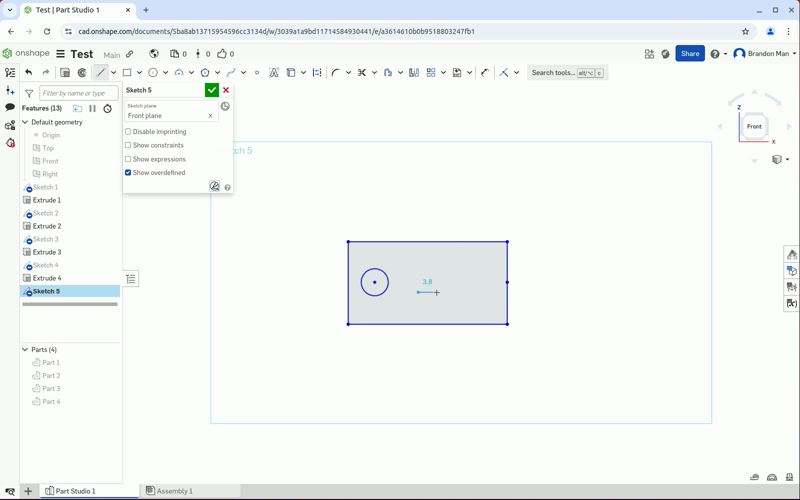
click(436, 292)
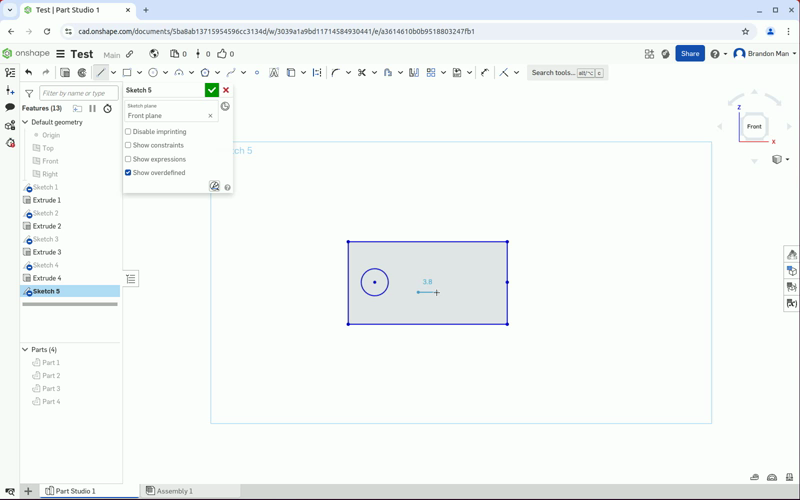
key_up(shift)
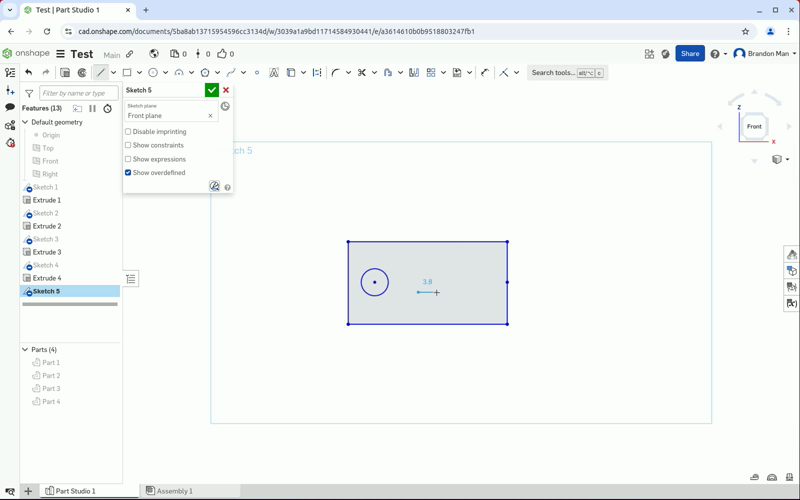
key_down(shift)
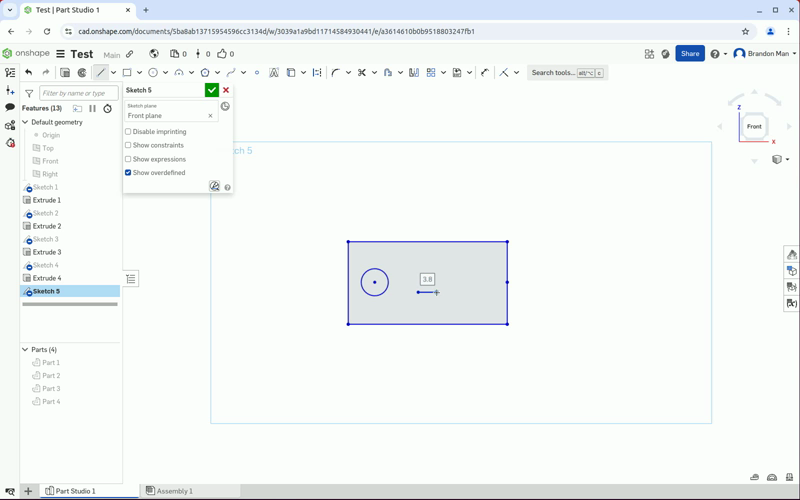
mouse_move(466, 292)
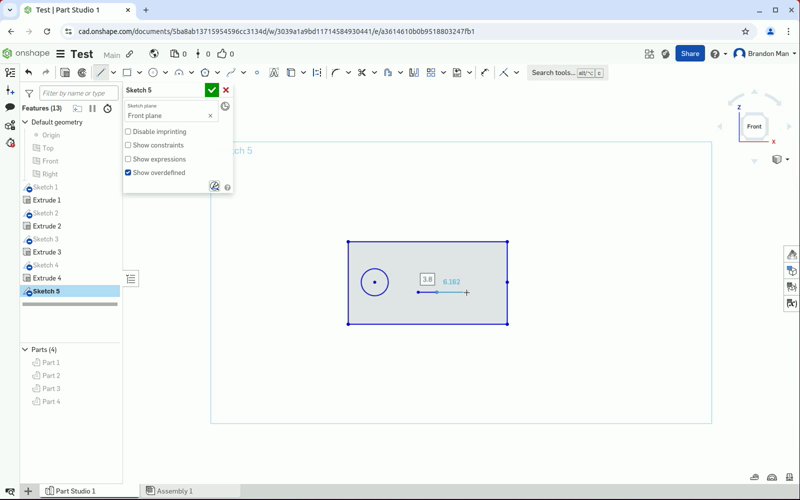
mouse_move(436, 282)
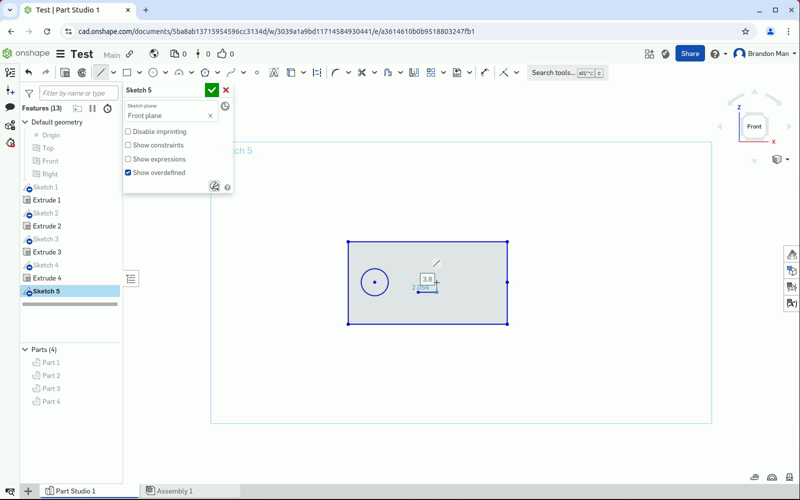
click(436, 282)
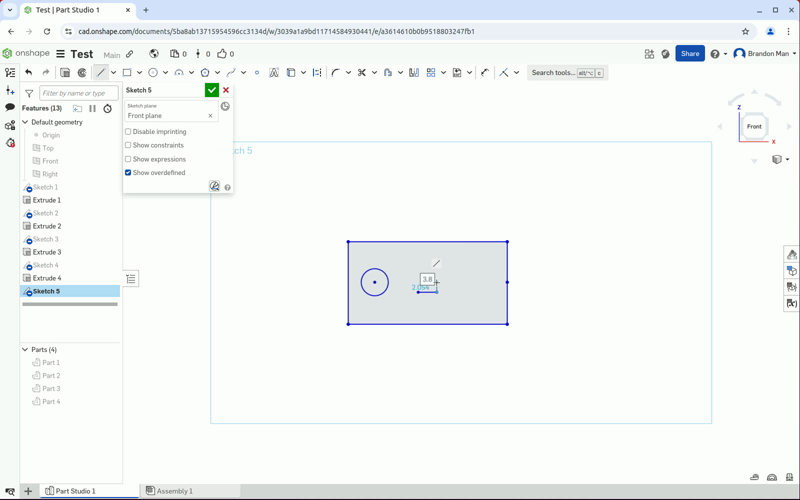
key_up(shift)
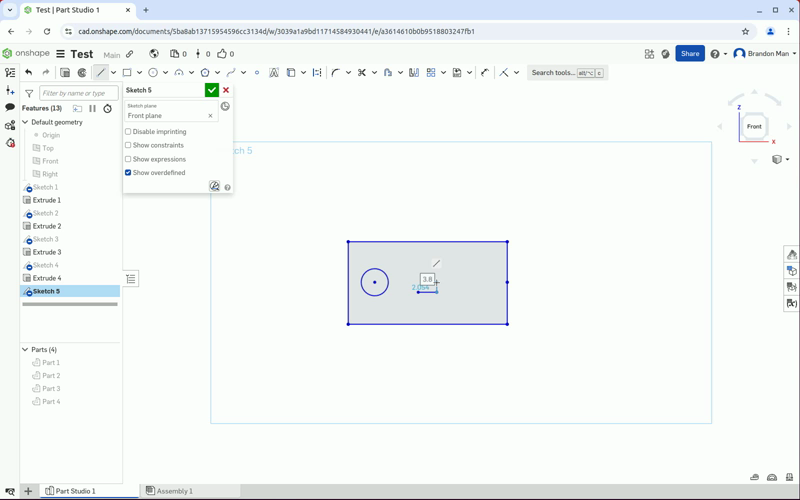
key_down(shift)
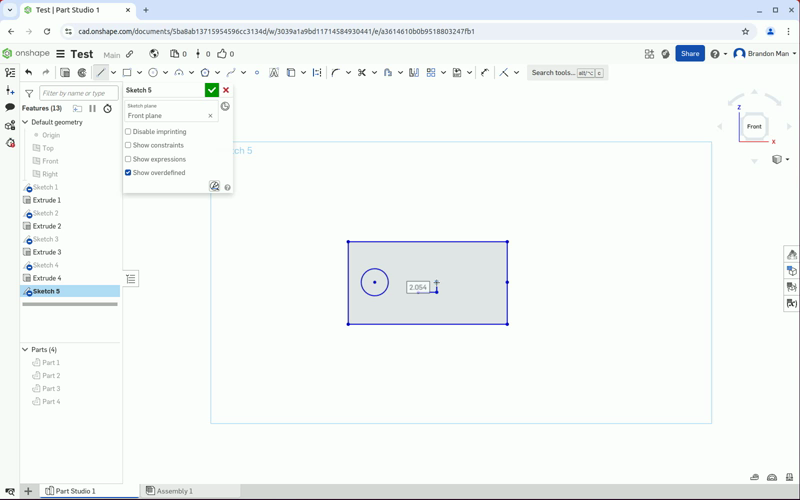
mouse_move(466, 282)
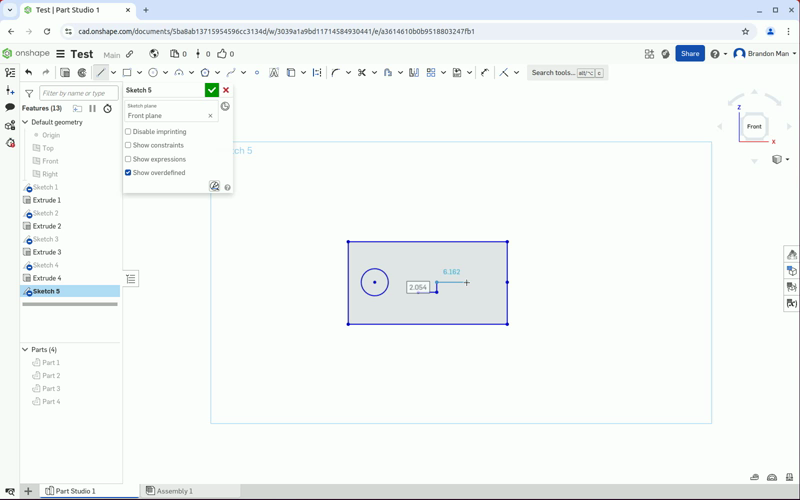
mouse_move(436, 272)
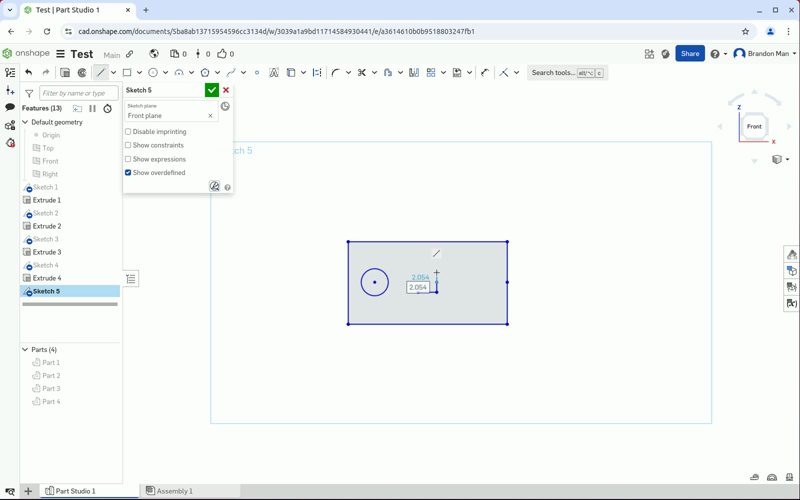
click(436, 272)
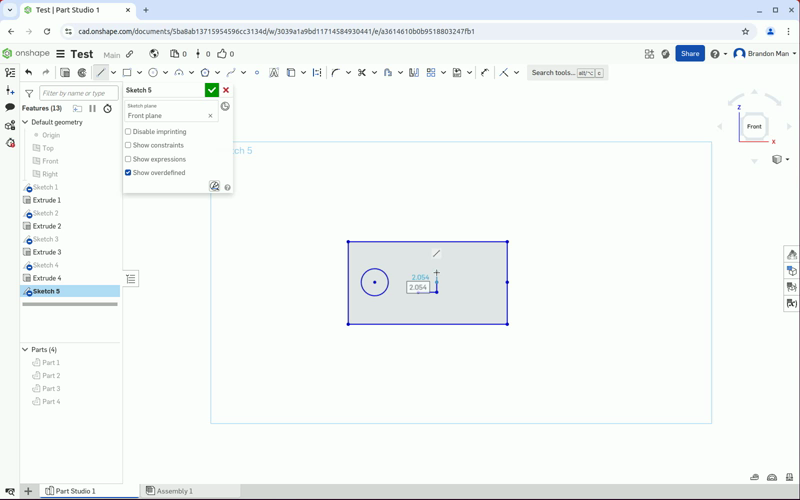
key_up(shift)
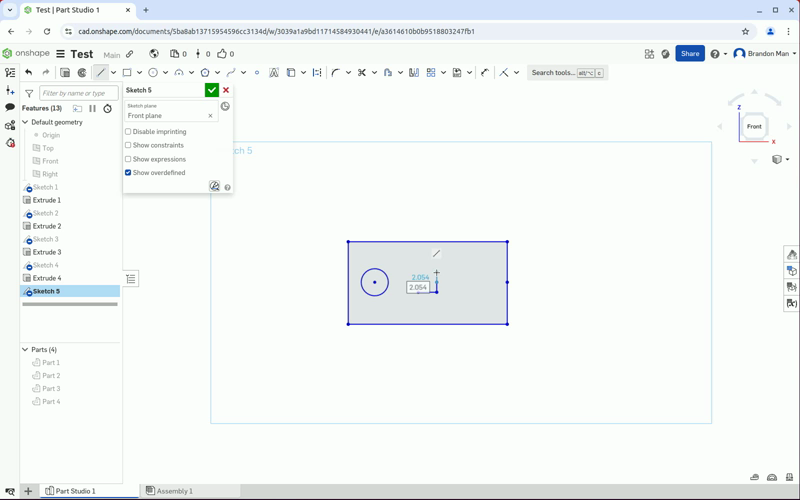
key_down(shift)
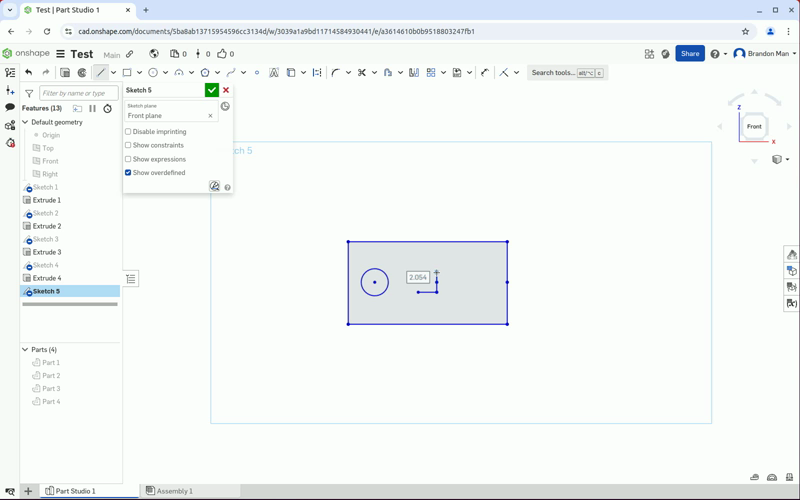
mouse_move(466, 272)
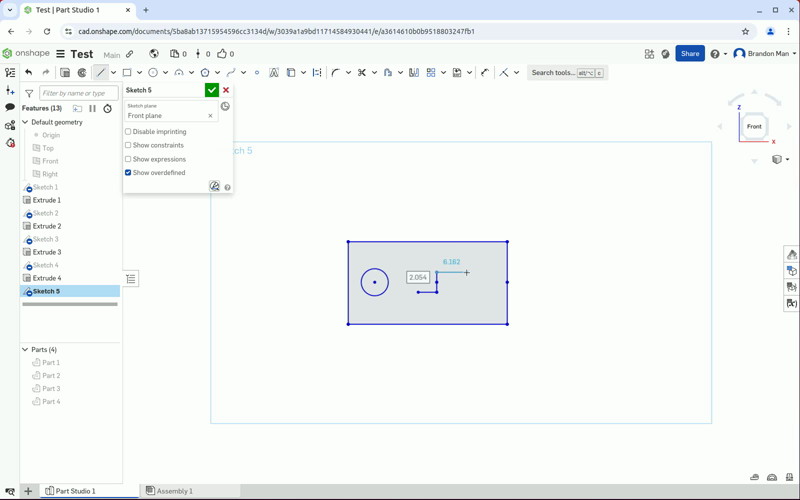
mouse_move(418, 272)
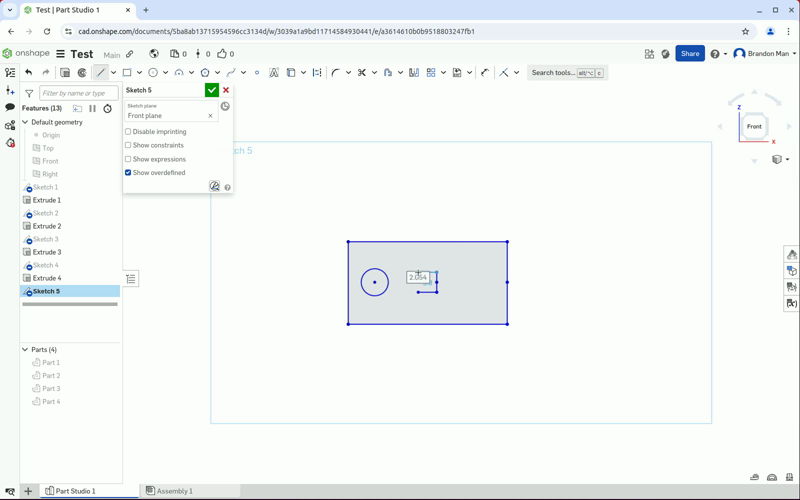
click(418, 272)
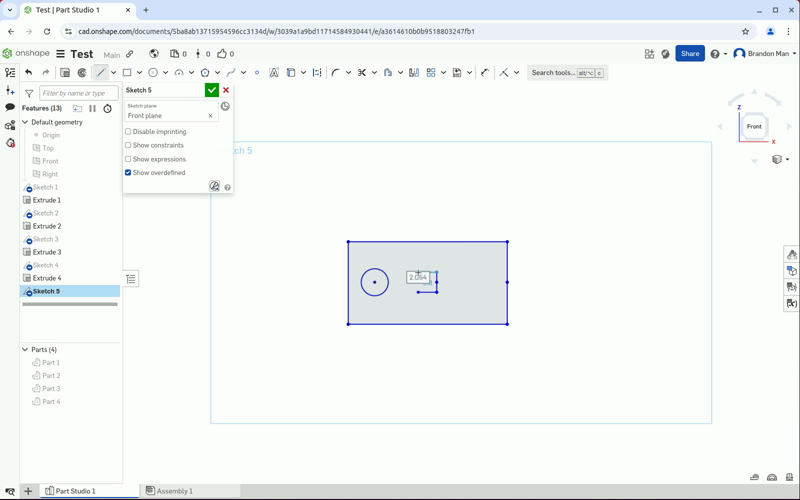
key_up(shift)
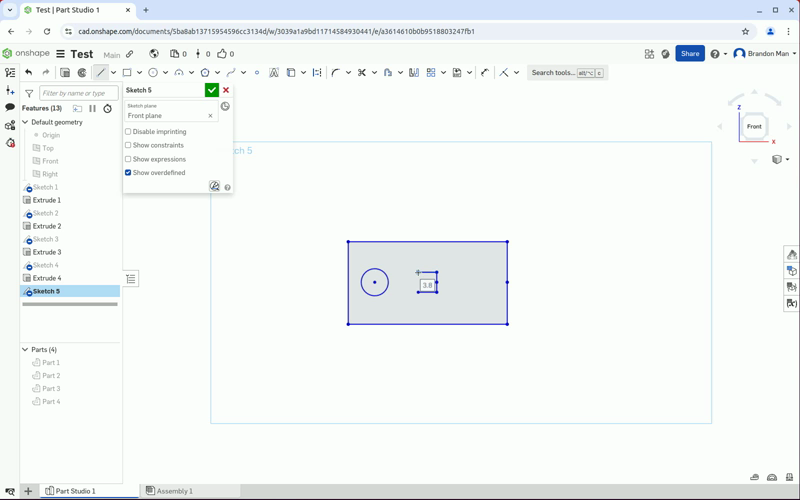
key_down(shift)
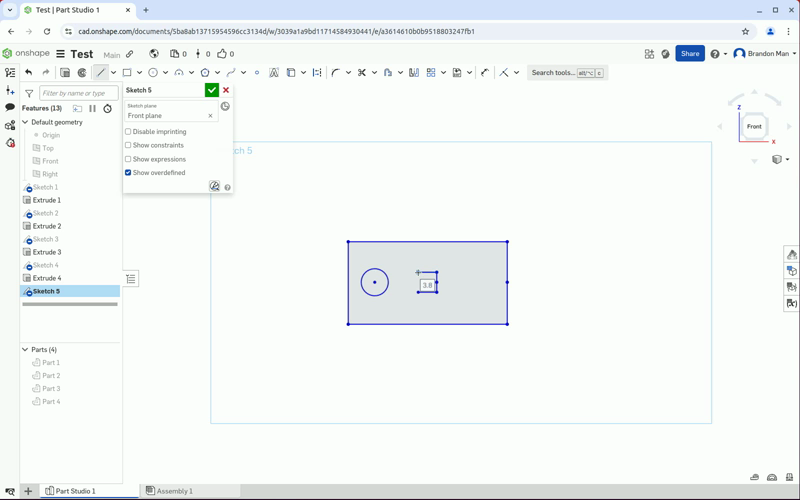
mouse_move(448, 272)
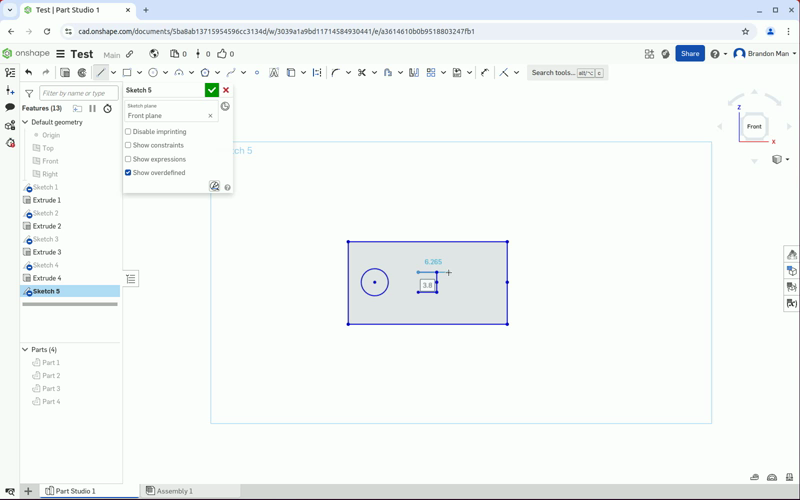
mouse_move(418, 282)
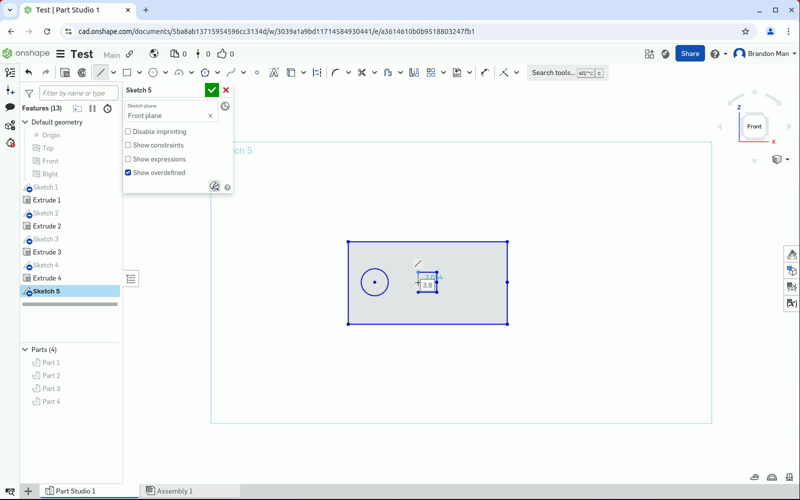
click(418, 282)
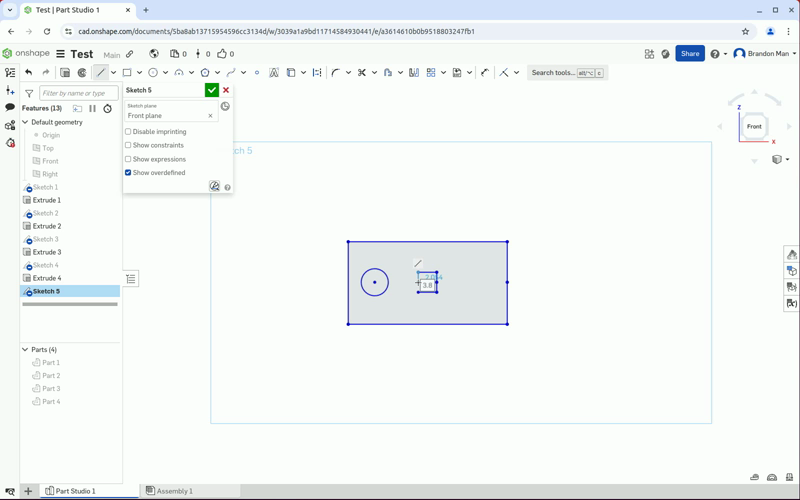
key_up(shift)
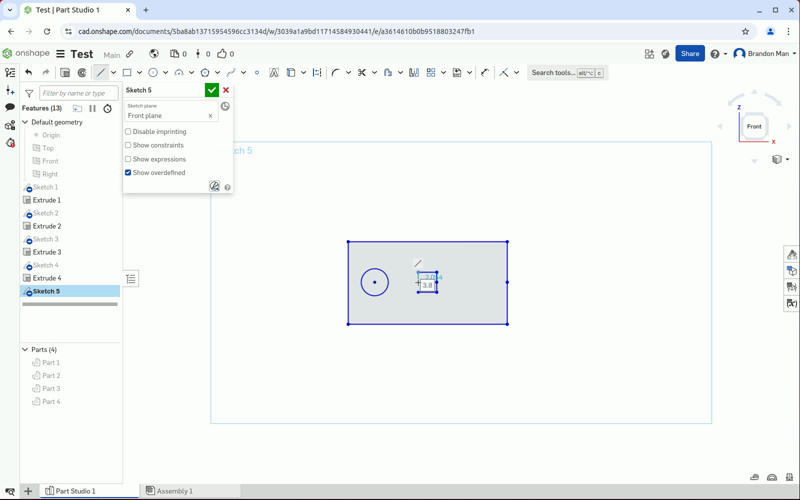
mouse_move(448, 282)
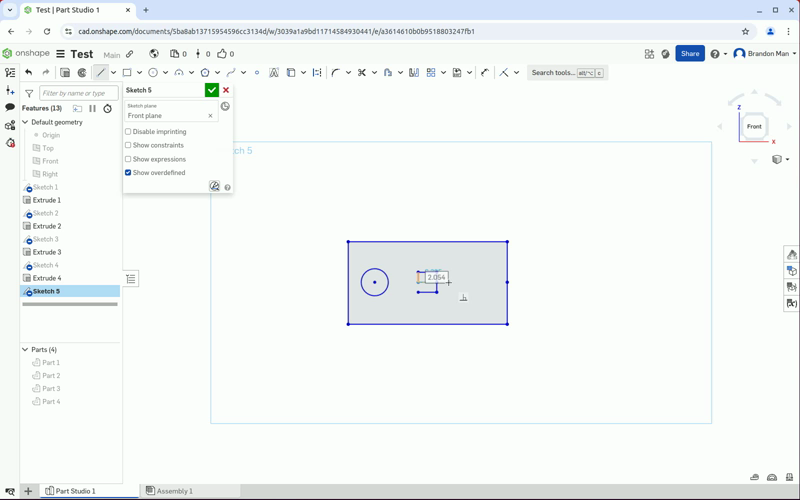
key_down(shift)
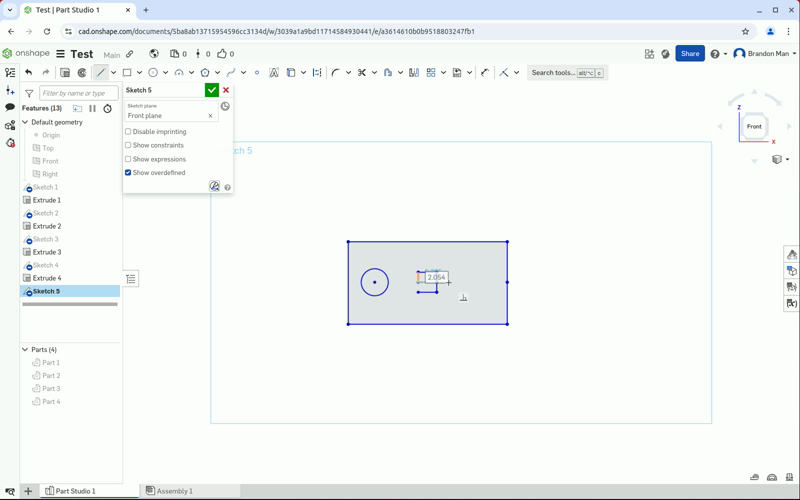
mouse_move(418, 292)
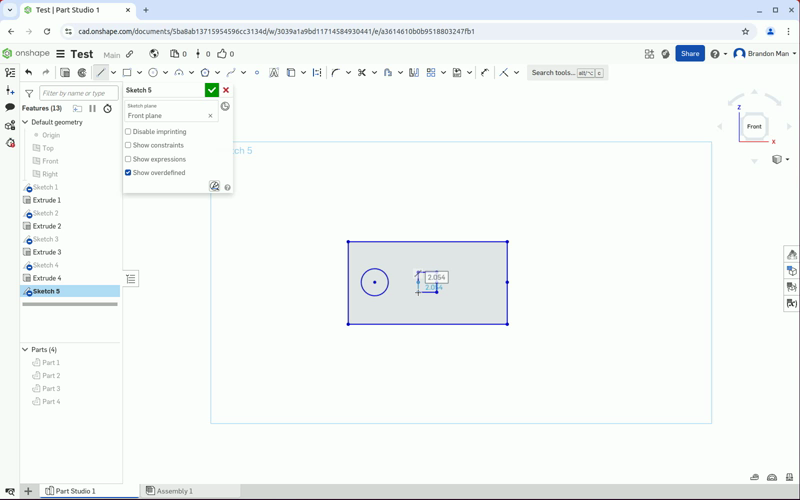
key_up(shift)
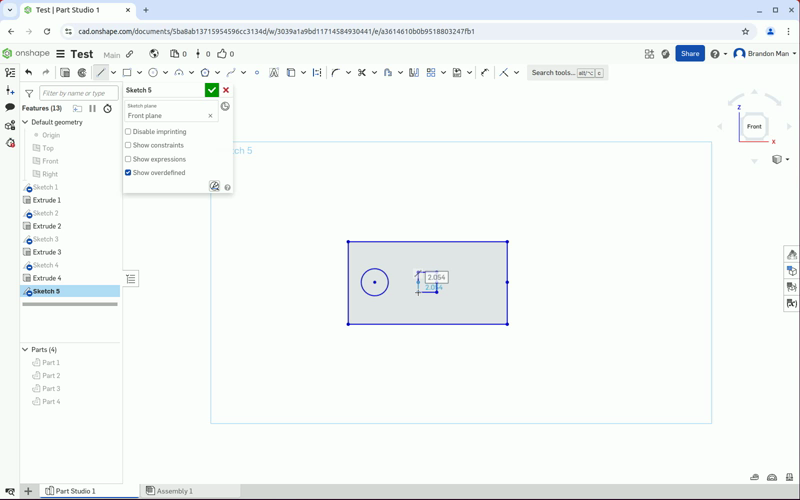
click(418, 292)
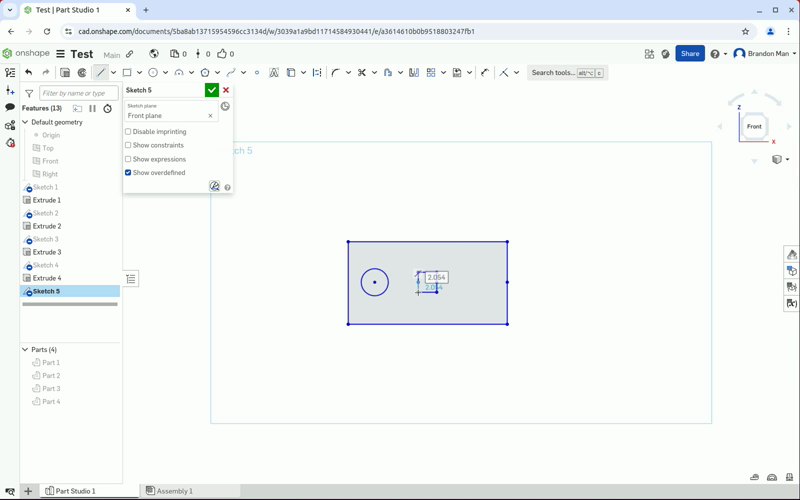
key(esc)
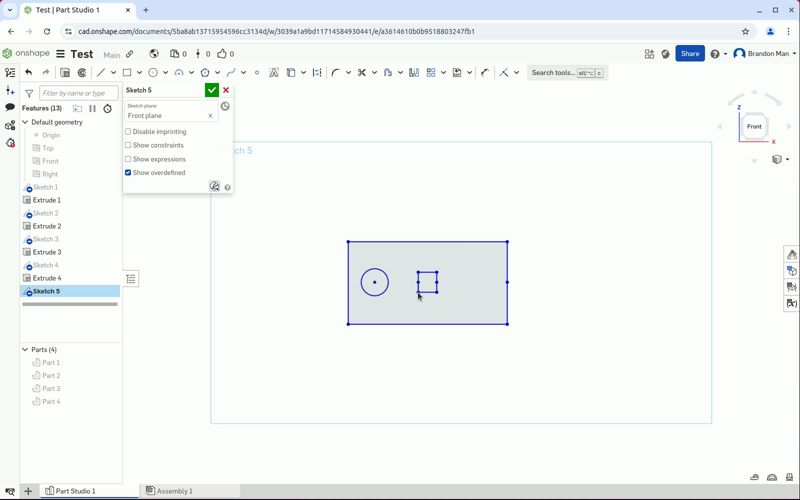
key(l)
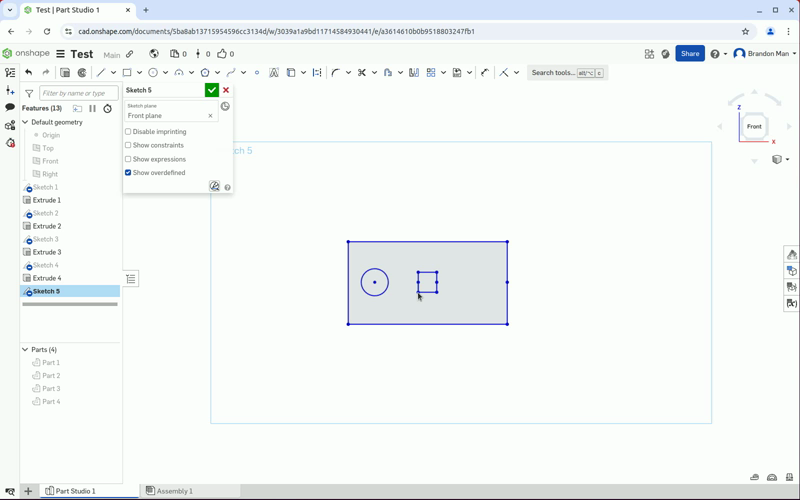
key_down(shift)
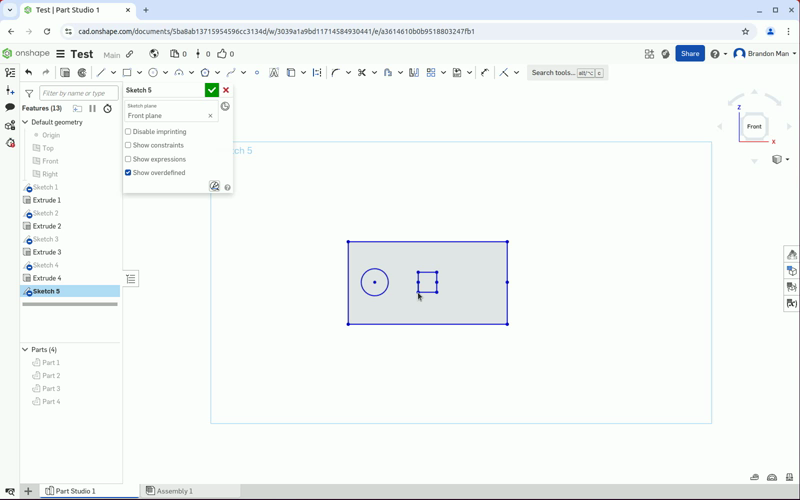
mouse_move(453, 305)
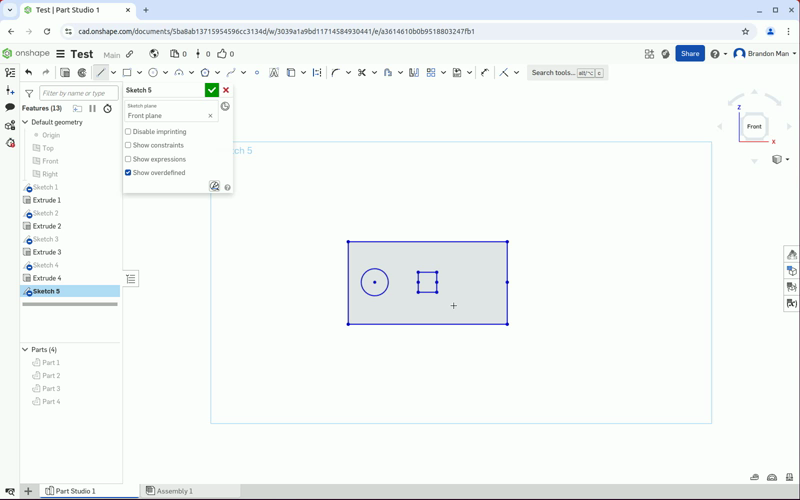
click(453, 305)
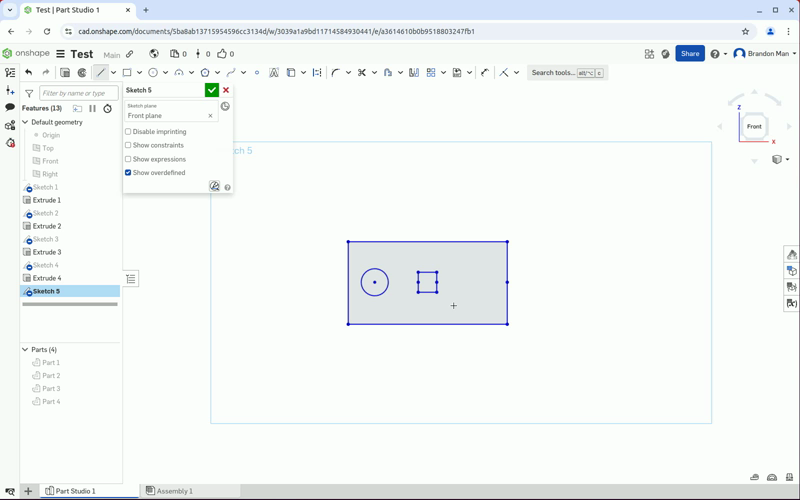
key_up(shift)
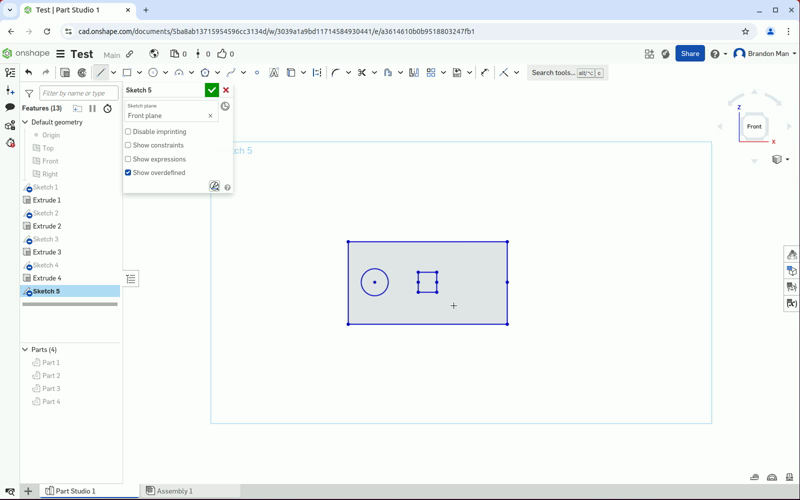
key_down(shift)
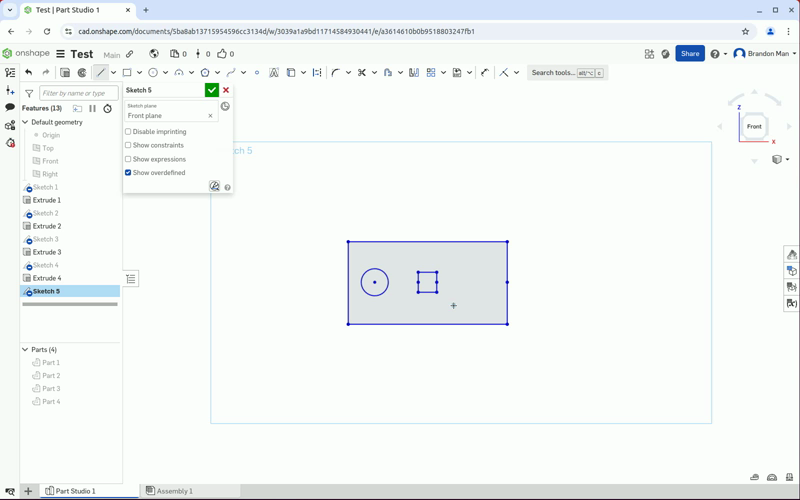
mouse_move(483, 305)
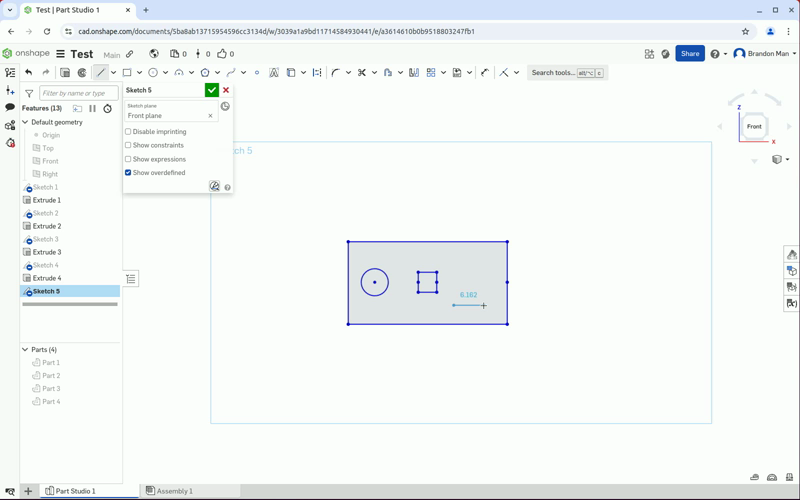
mouse_move(480, 305)
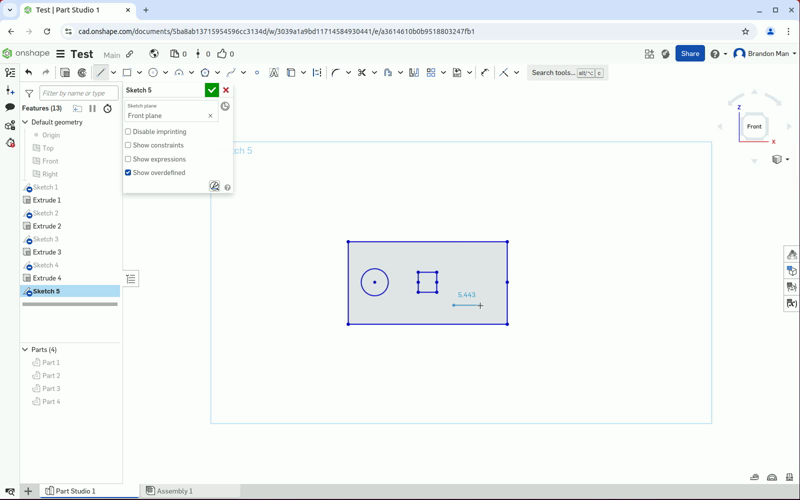
click(480, 305)
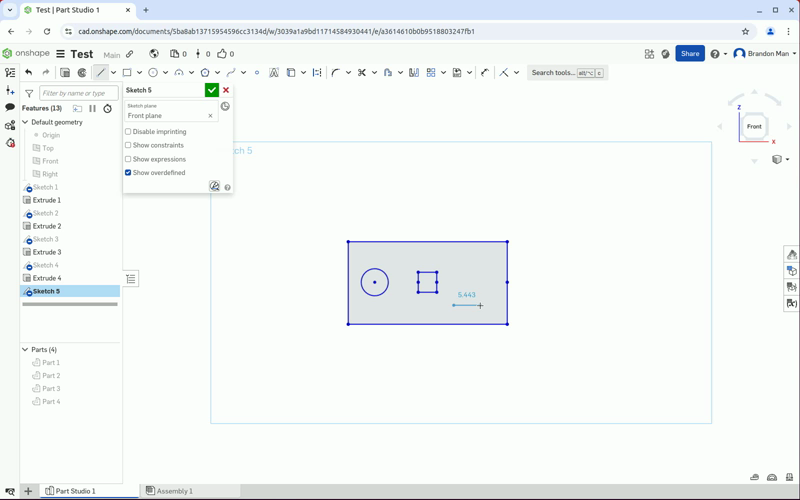
key_up(shift)
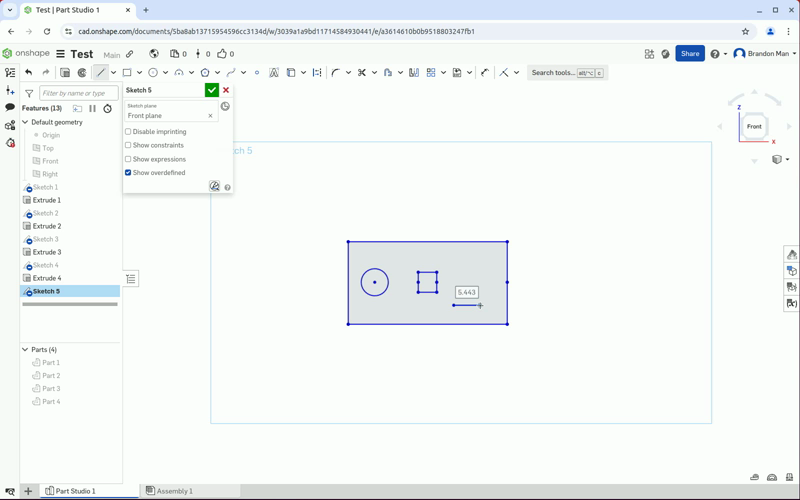
key_down(shift)
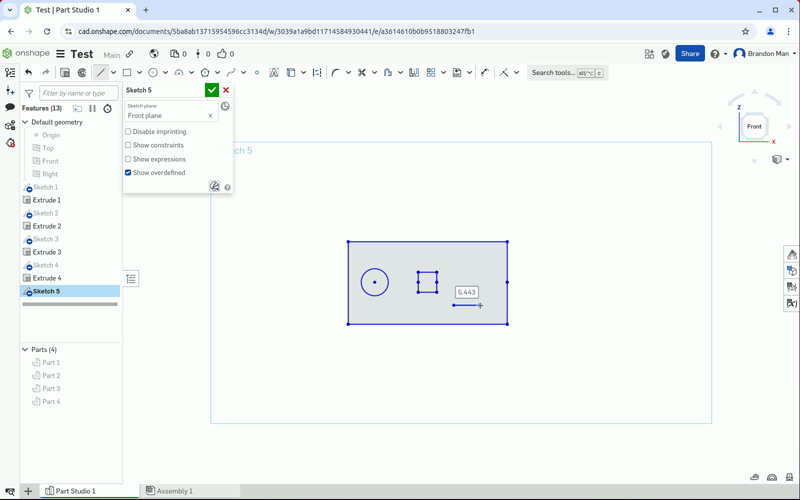
mouse_move(510, 305)
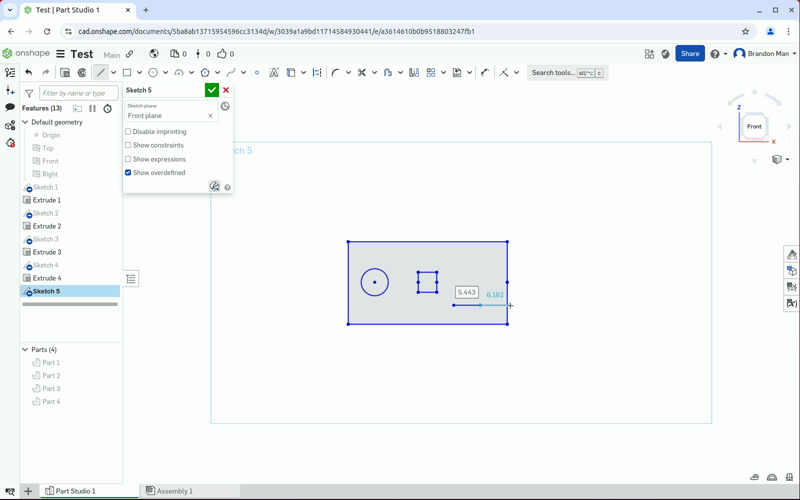
mouse_move(467, 282)
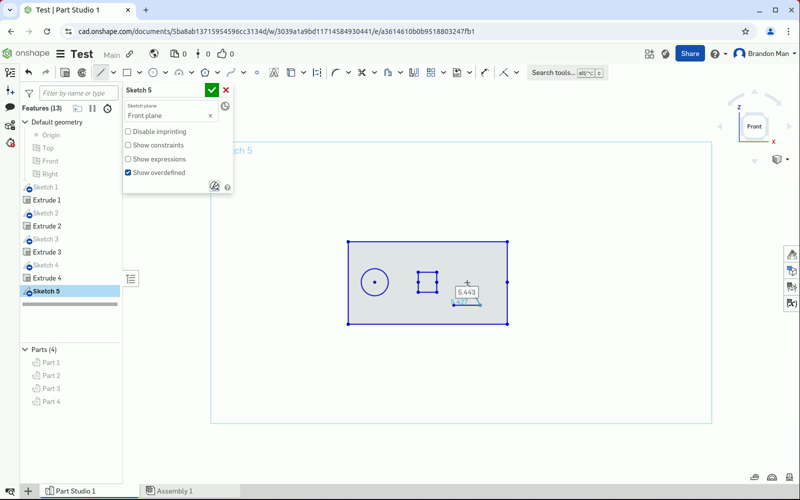
click(467, 282)
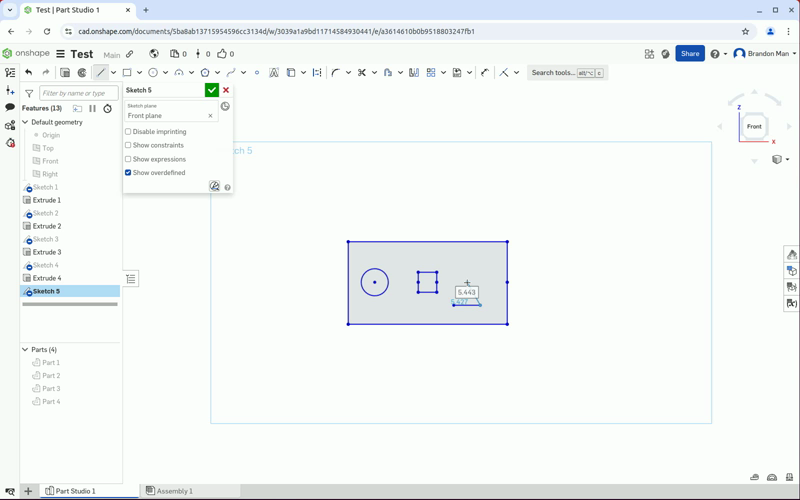
key_up(shift)
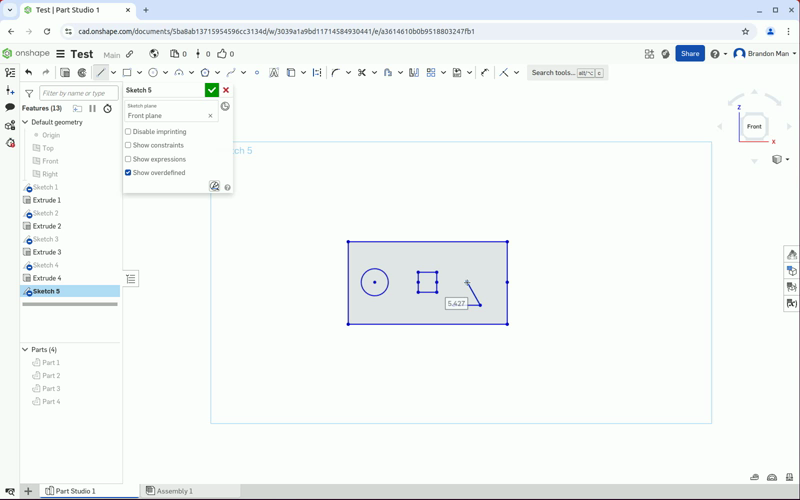
mouse_move(497, 282)
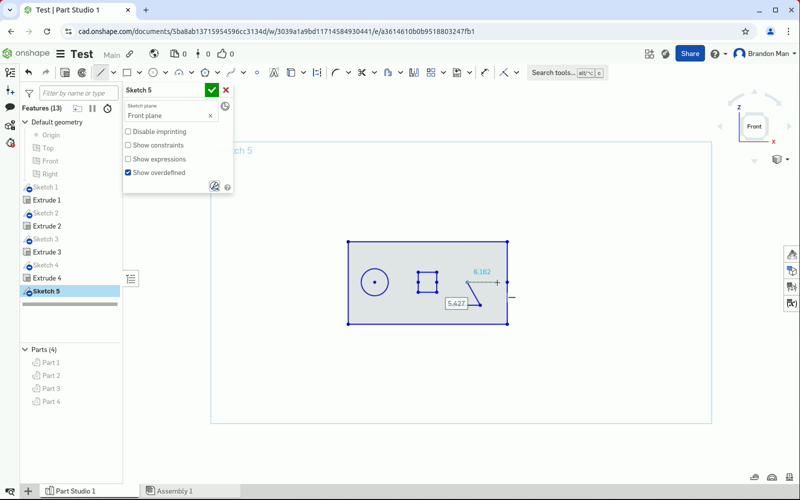
key_down(shift)
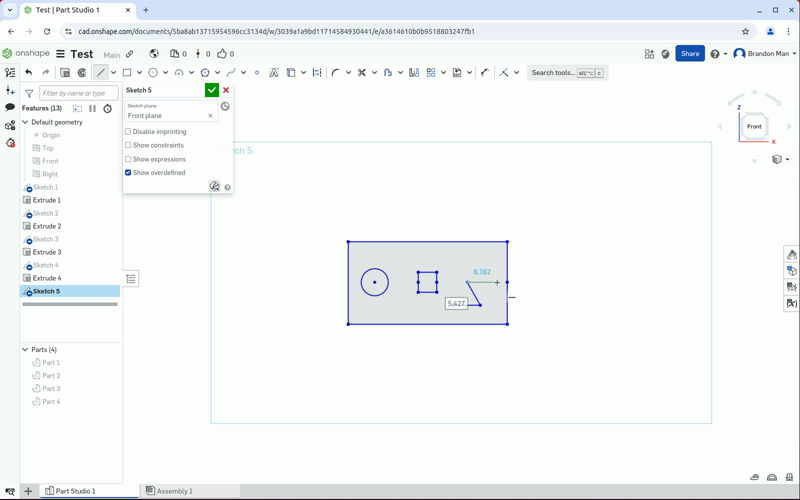
mouse_move(453, 305)
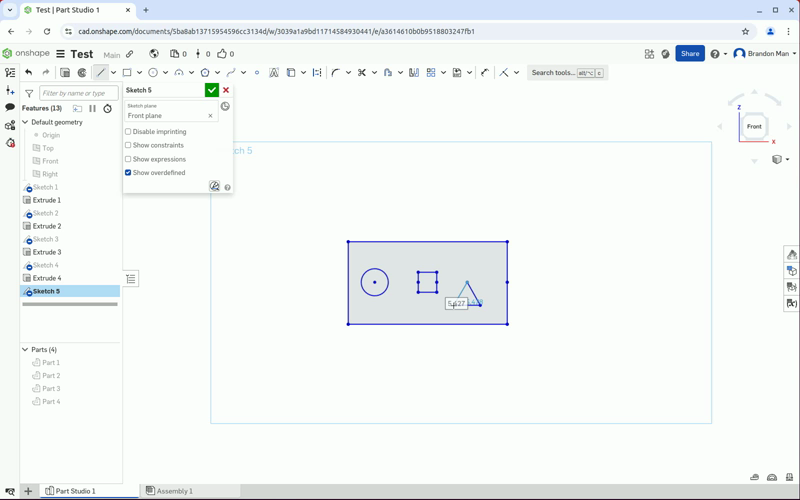
key_up(shift)
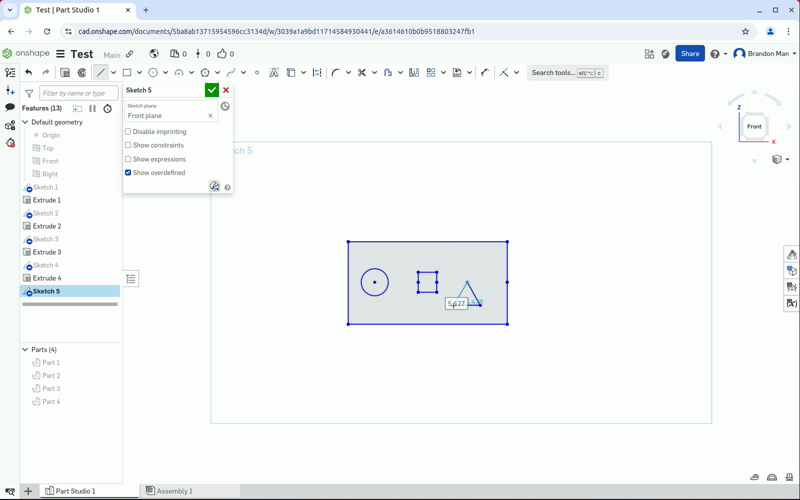
click(453, 305)
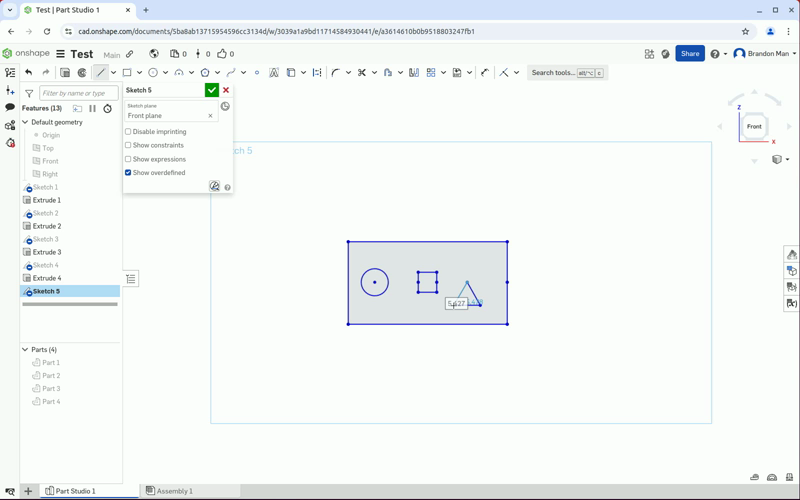
key(esc)
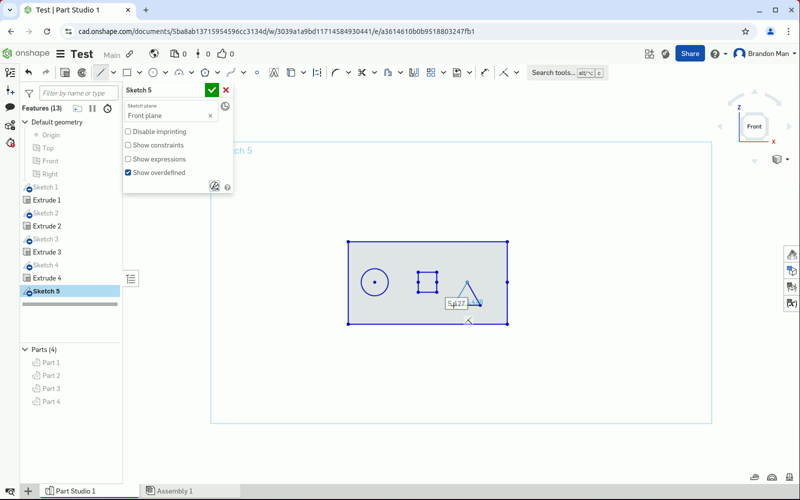
mouse_move(420, 307)
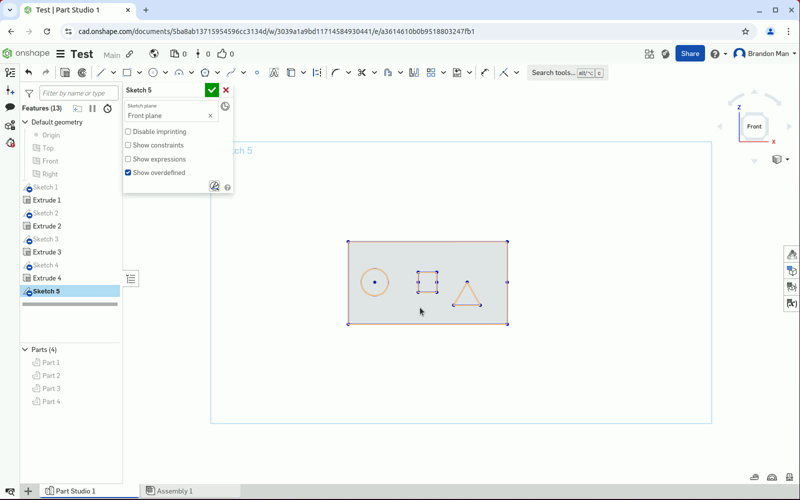
click(420, 307)
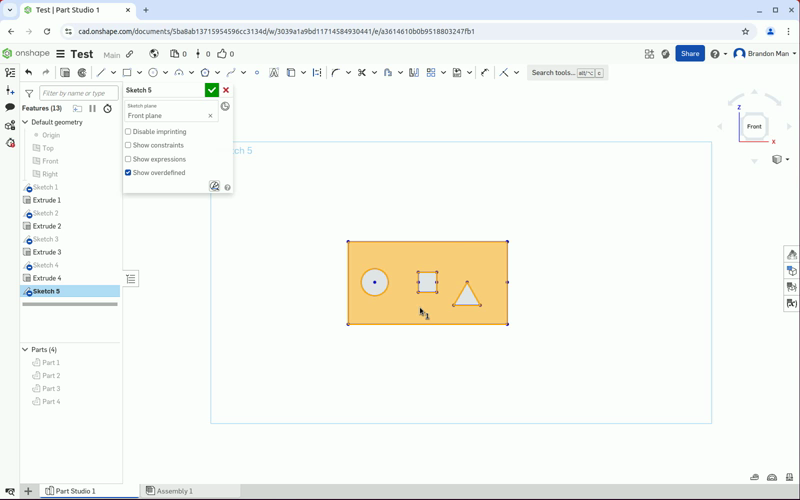
mouse_move(73, 352)
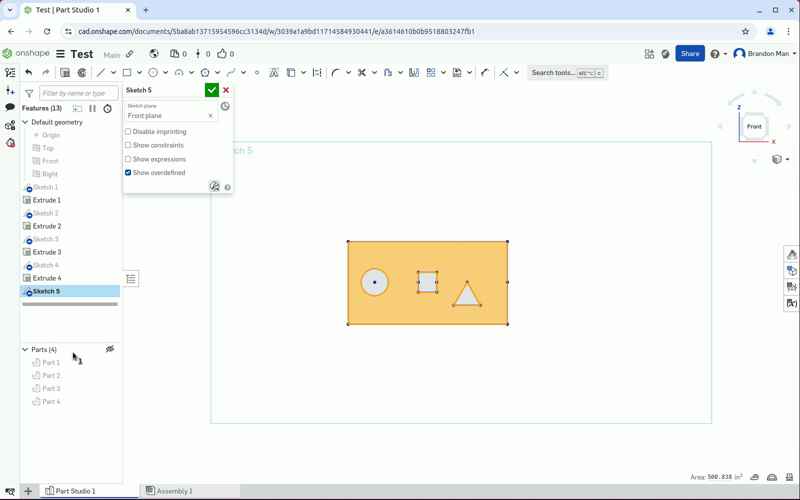
key(shift+y)
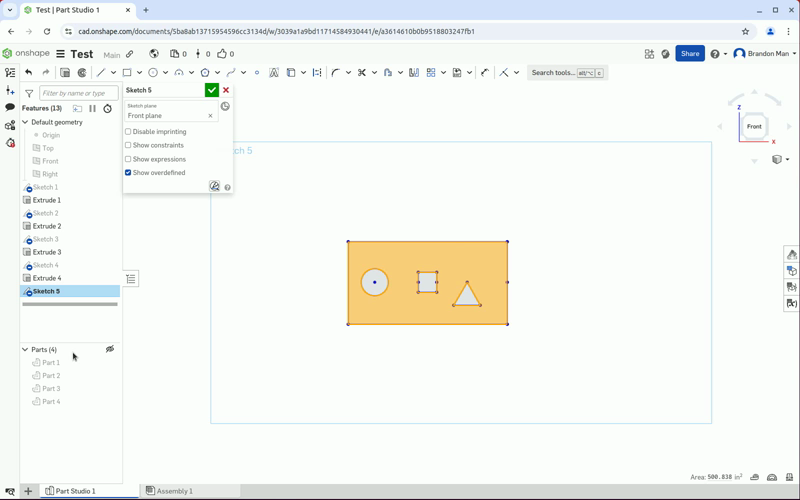
key(shift+e)
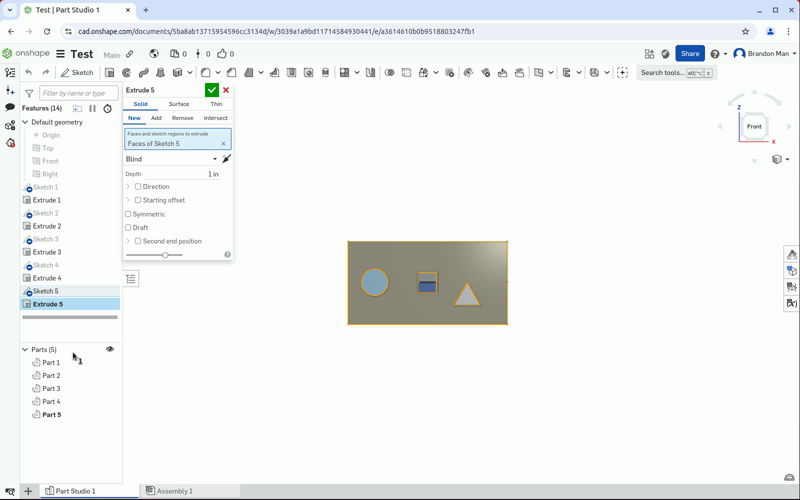
mouse_move(143, 106)
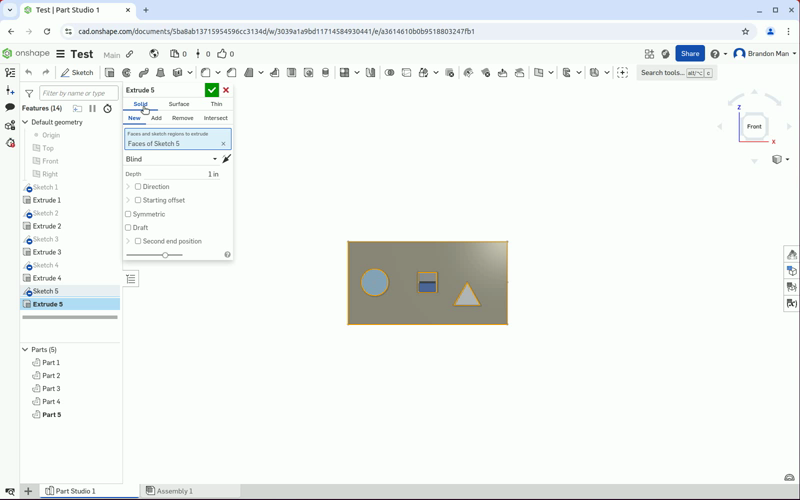
click(143, 106)
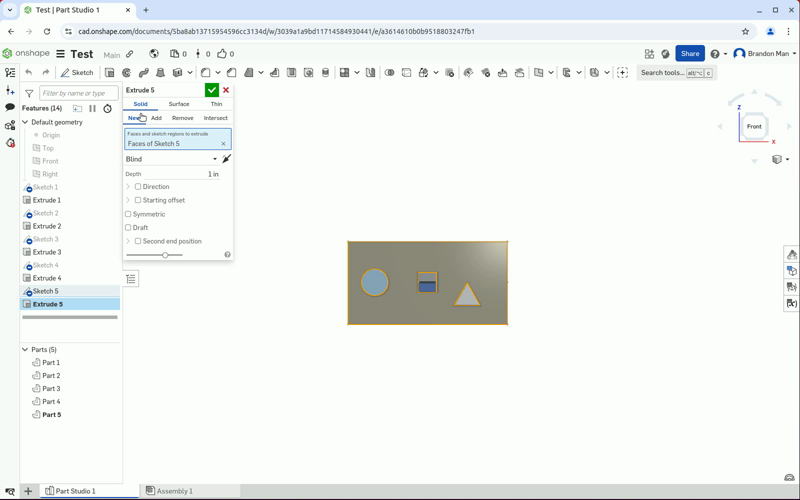
mouse_move(137, 120)
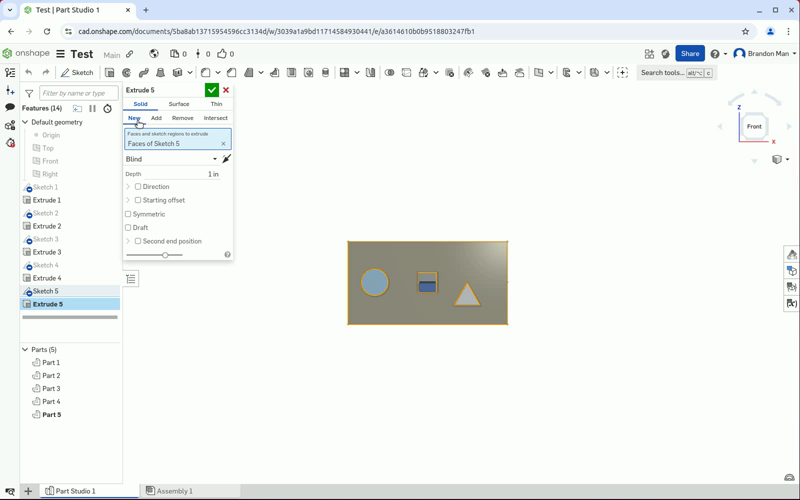
click(137, 120)
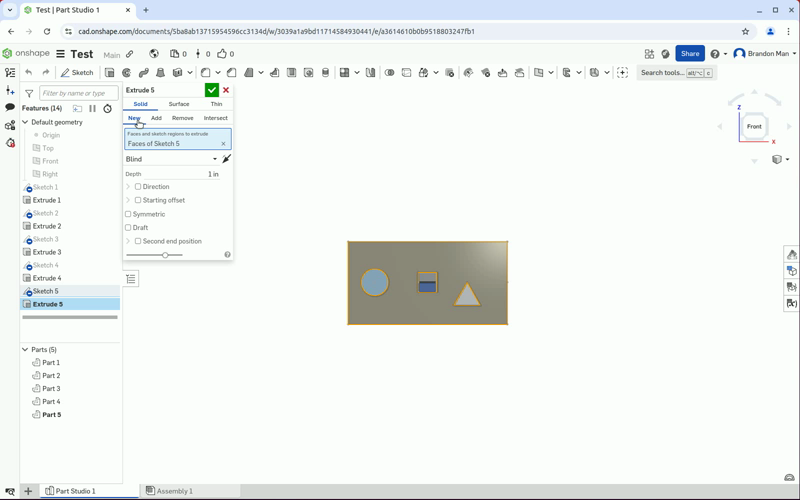
key(tab, 4)
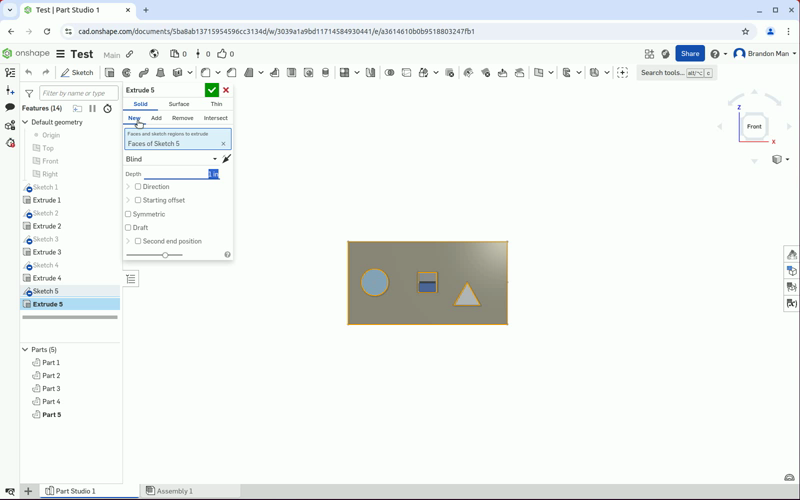
text(4.333)
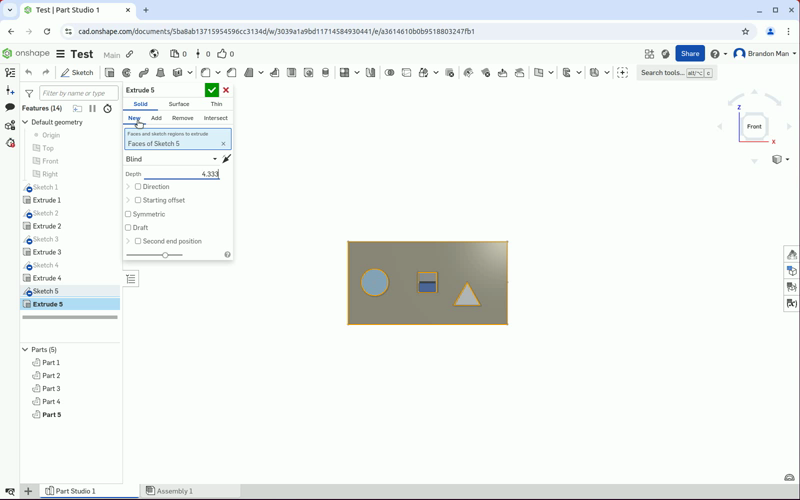
key(enter)
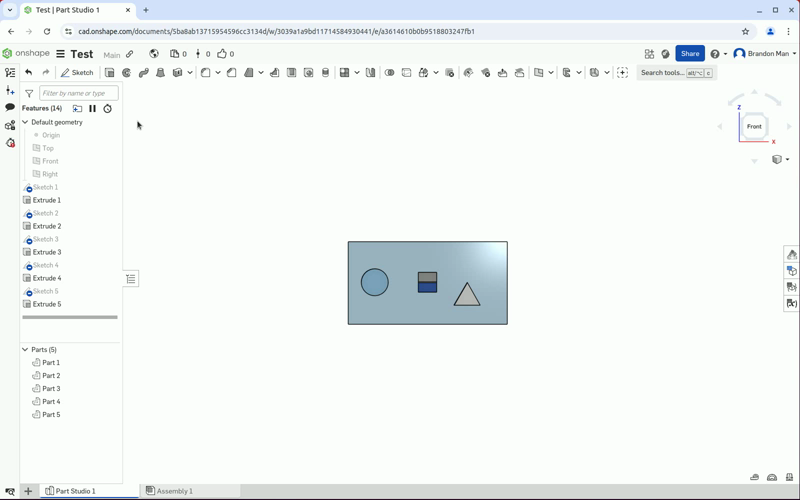
key(shift+h)
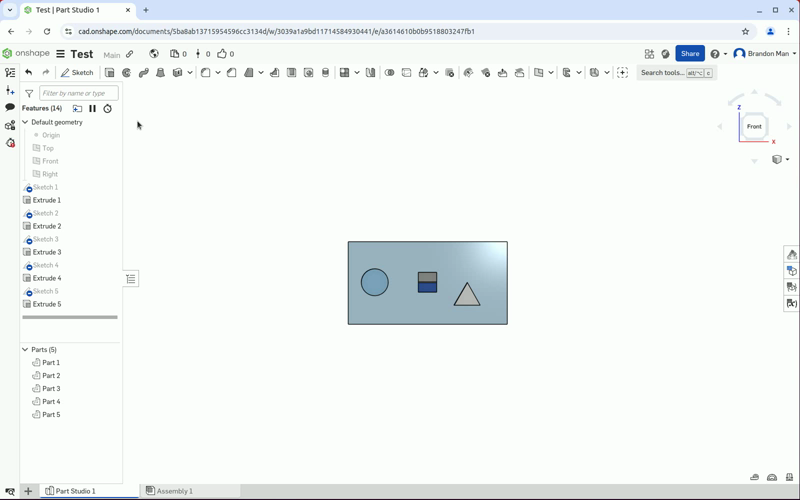
key(shift+h)
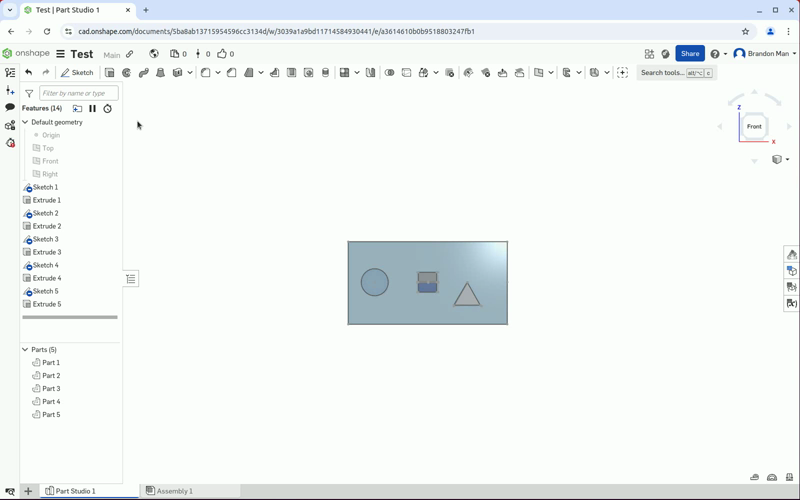
key(shift+7)
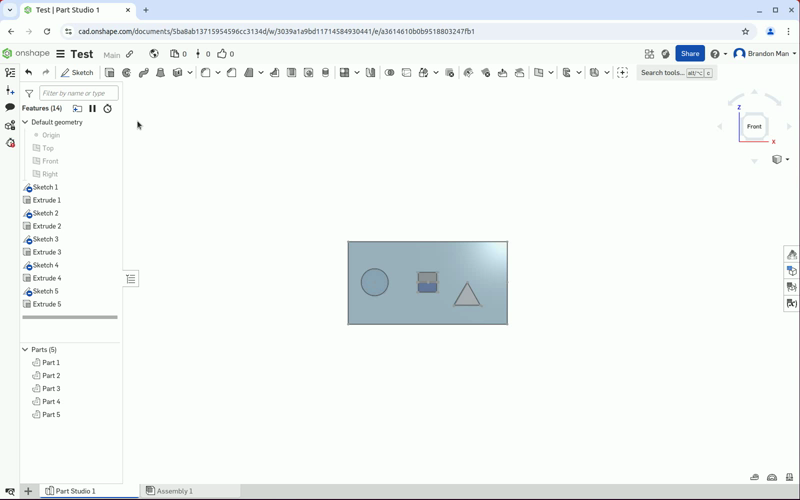
key(left, 2)
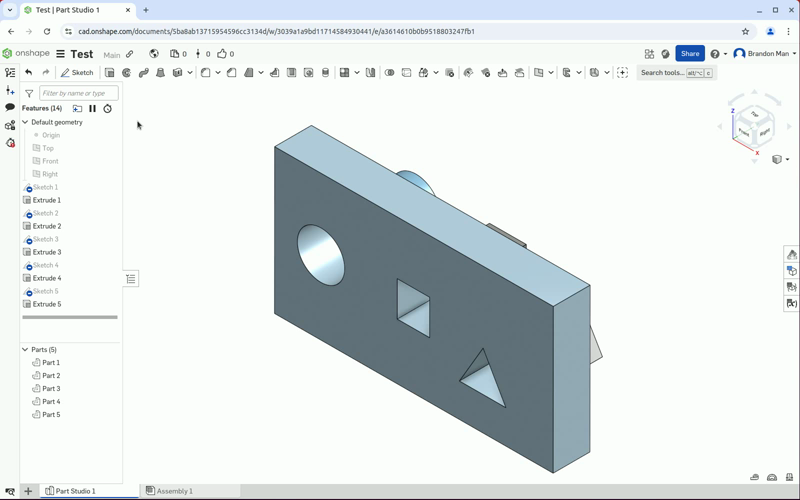
key(down, 2)
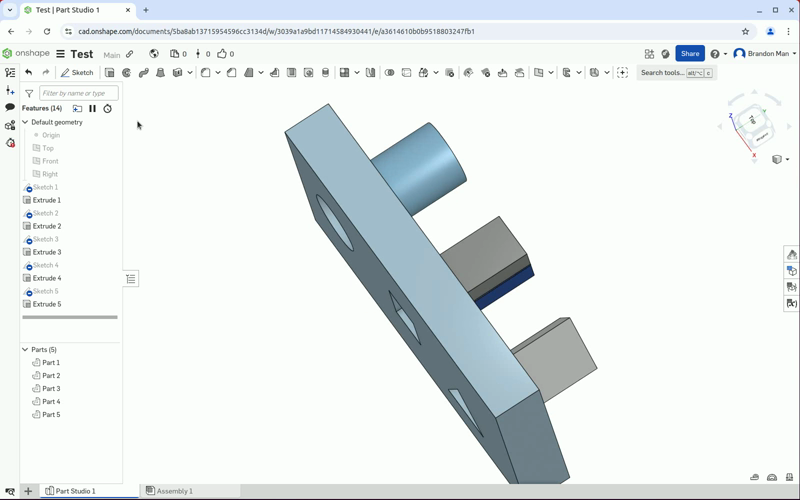
key(up, 2)
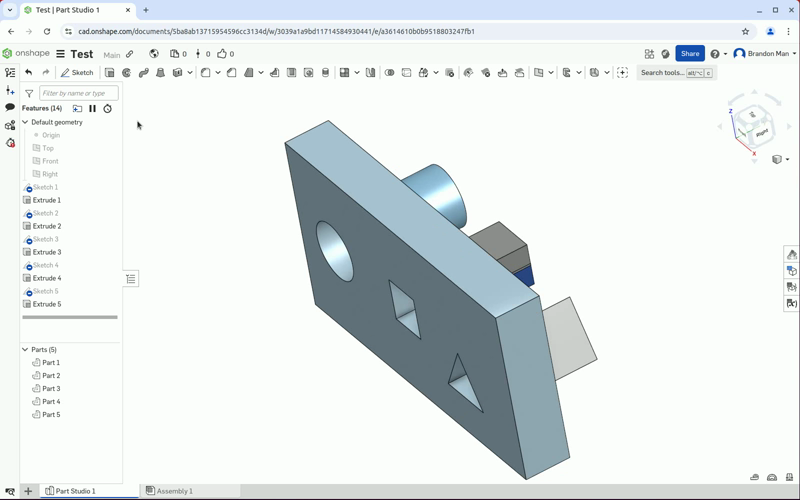
key(right, 2)
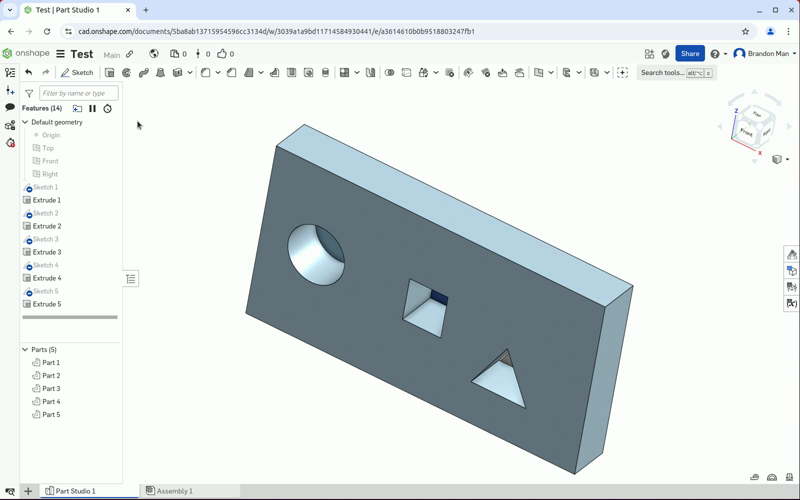
mouse_move(73, 189)
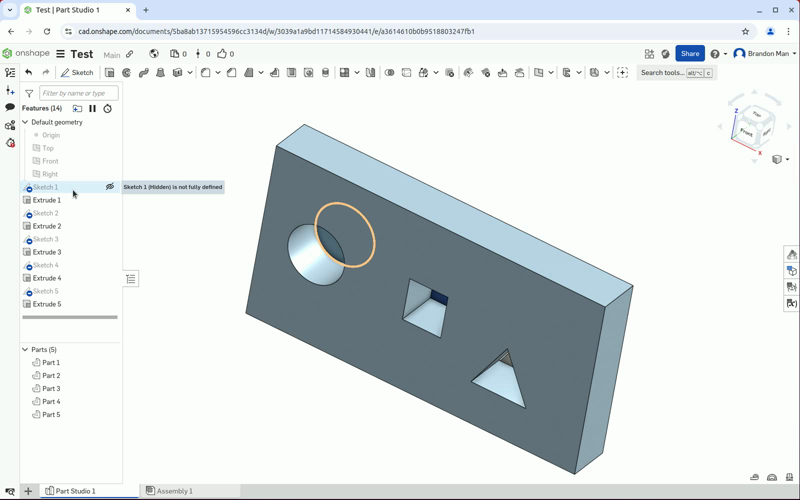
click(73, 189)